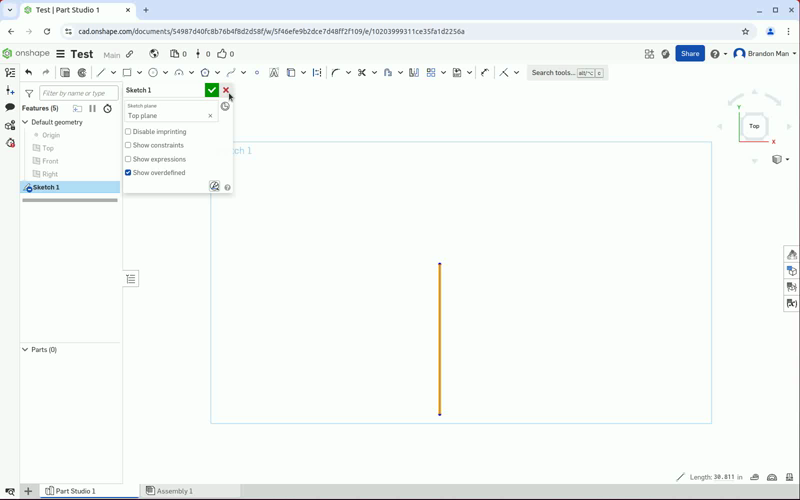
key(shift+h)
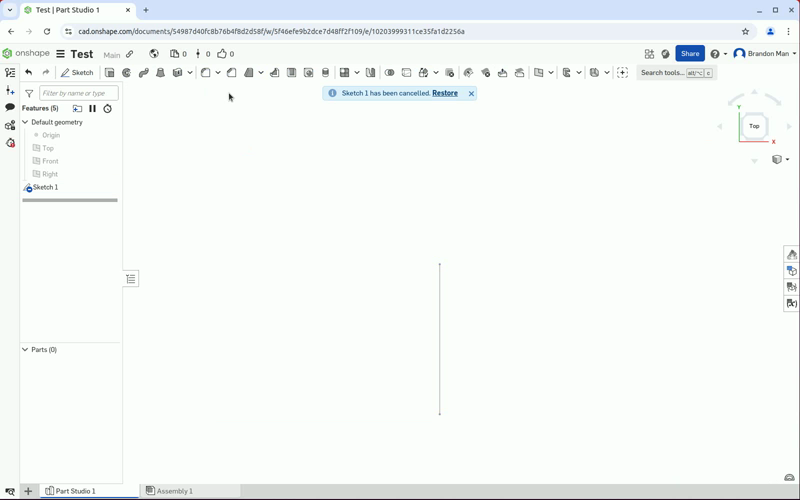
key(shift+s)
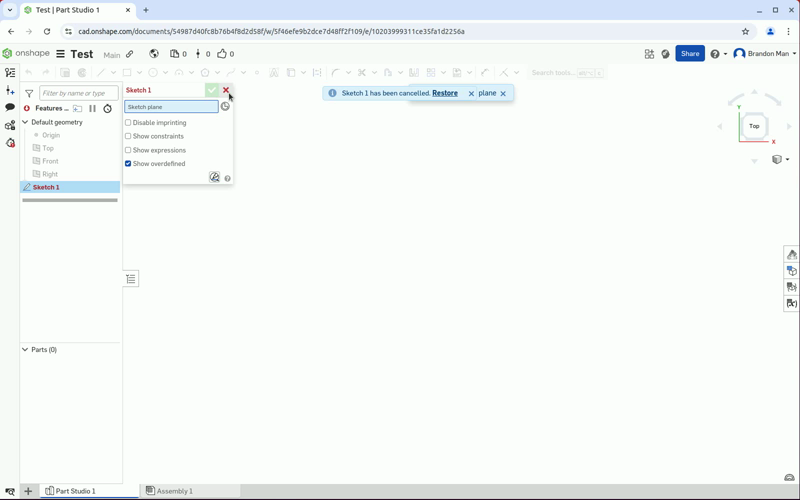
mouse_move(73, 150)
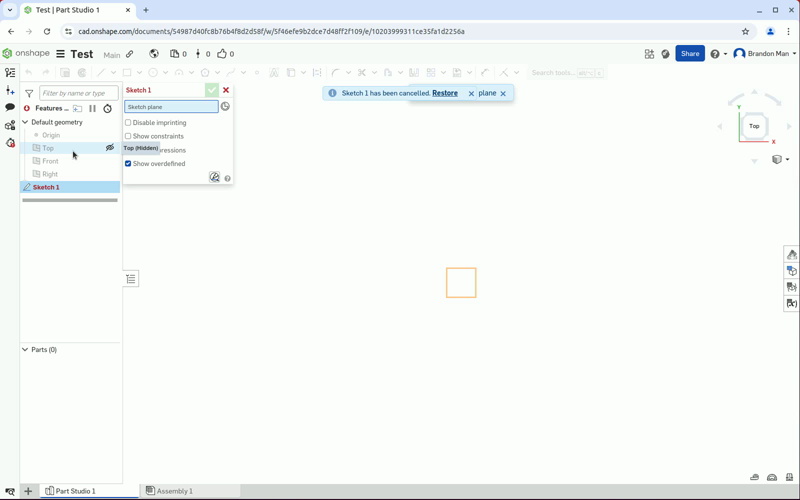
click(73, 150)
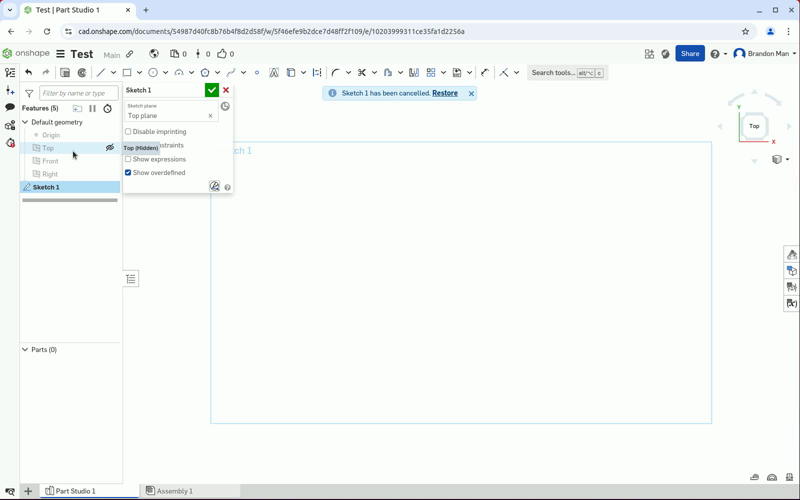
mouse_move(73, 352)
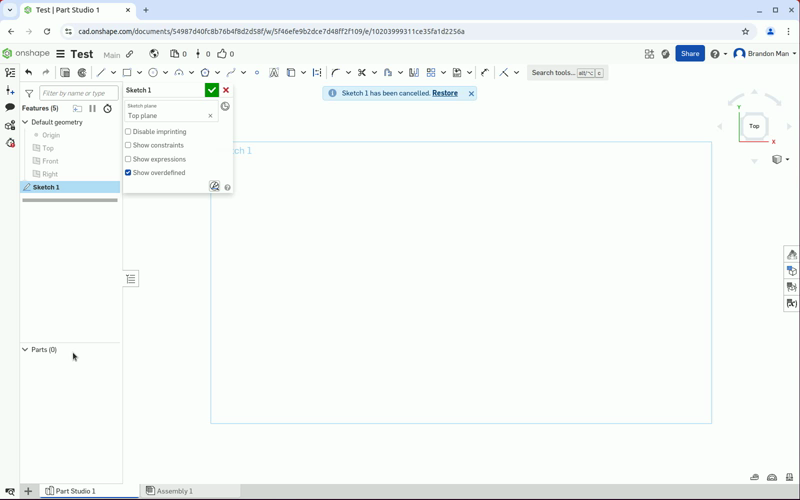
key(y)
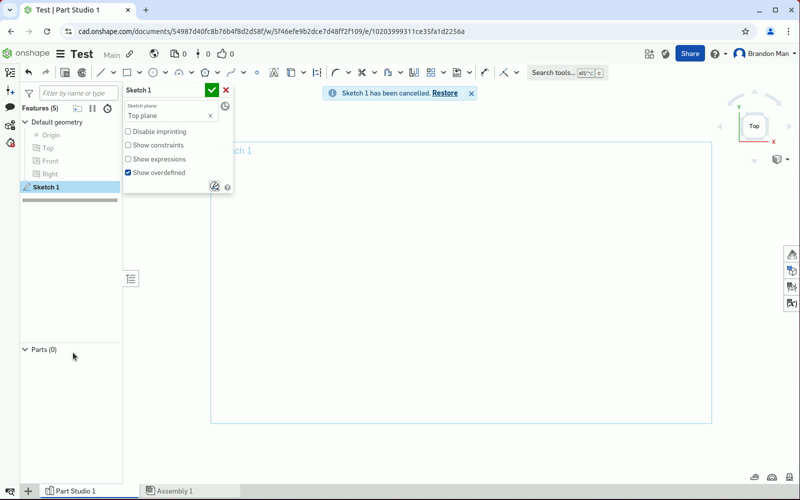
key(l)
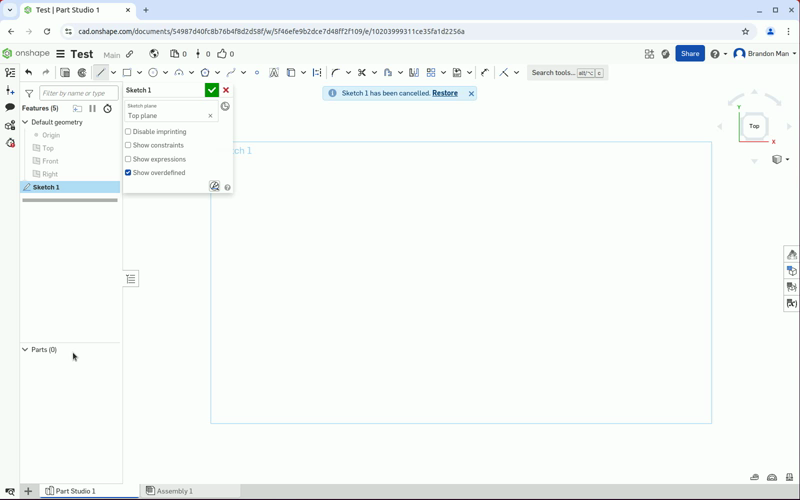
key_down(shift)
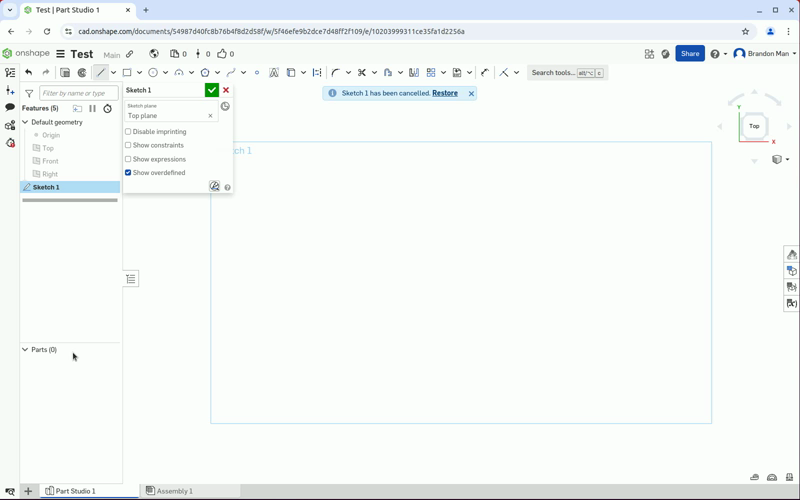
mouse_move(351, 335)
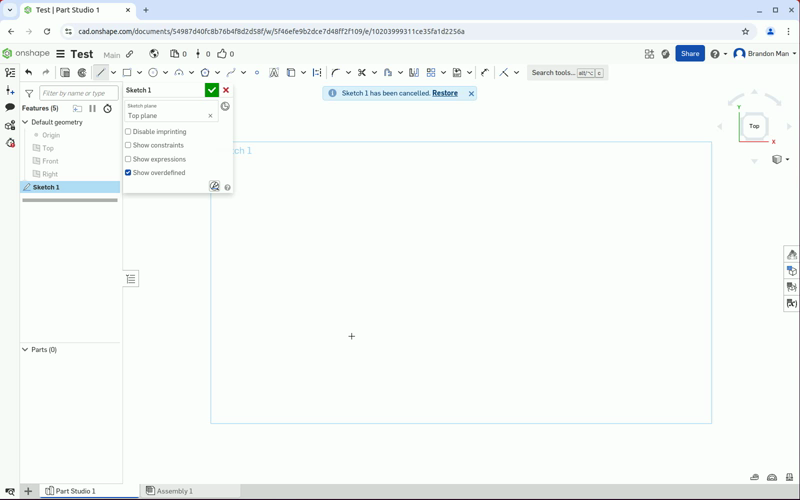
click(351, 335)
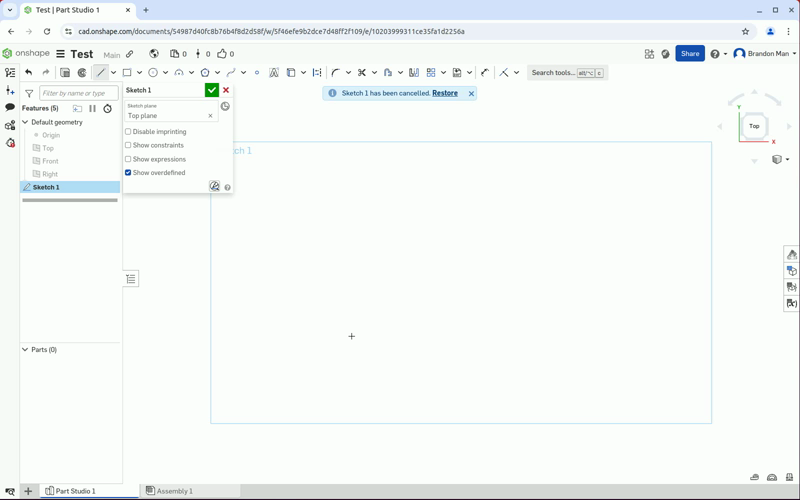
key_up(shift)
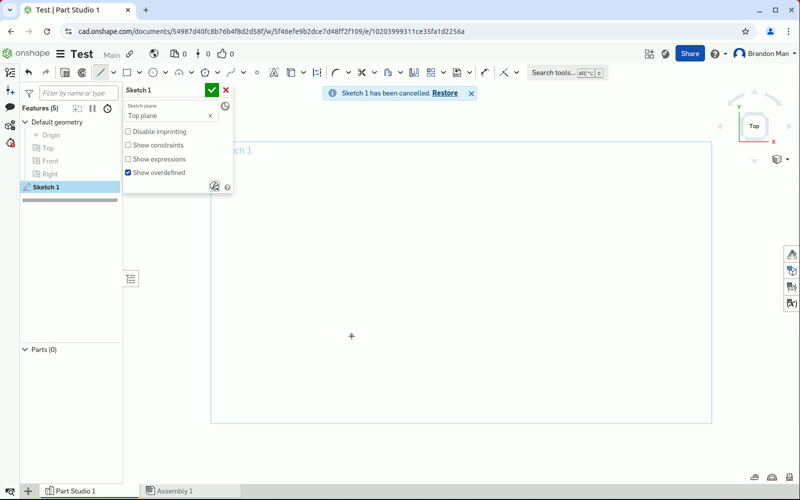
key_down(shift)
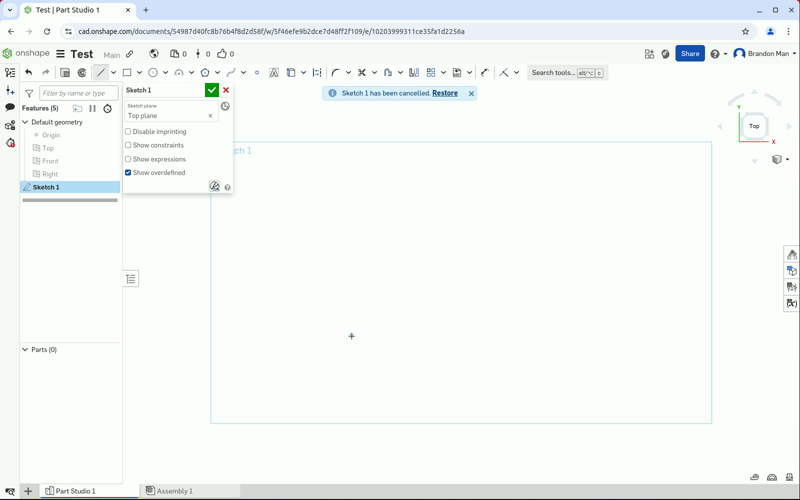
mouse_move(569, 335)
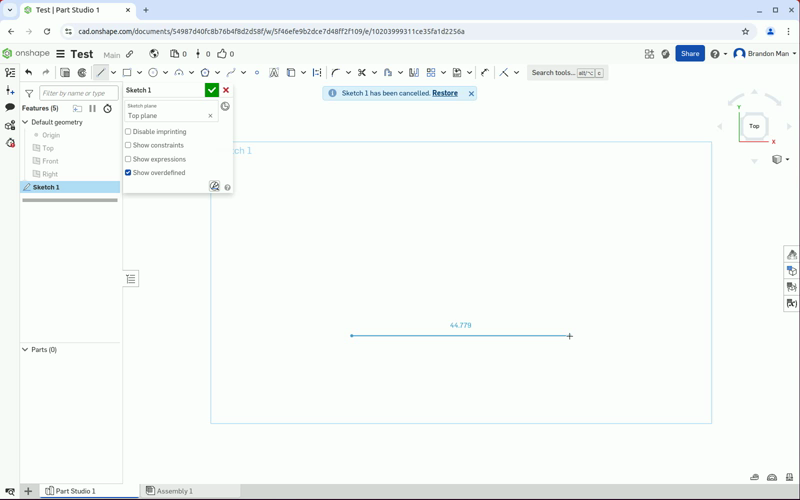
click(569, 335)
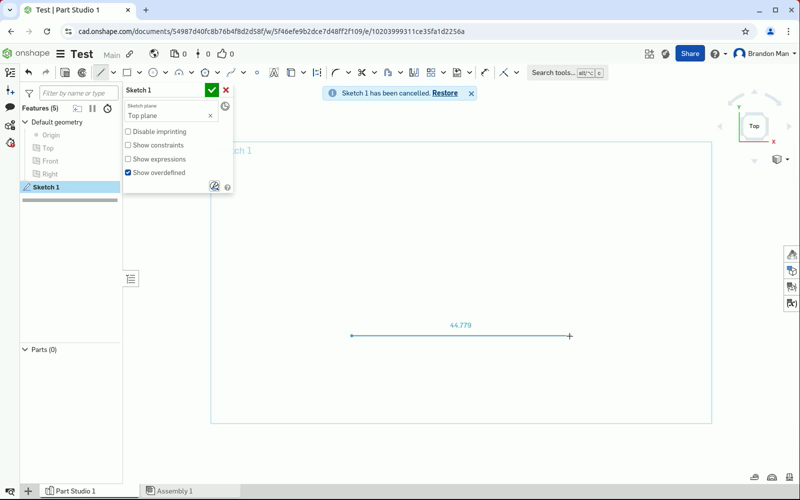
key_up(shift)
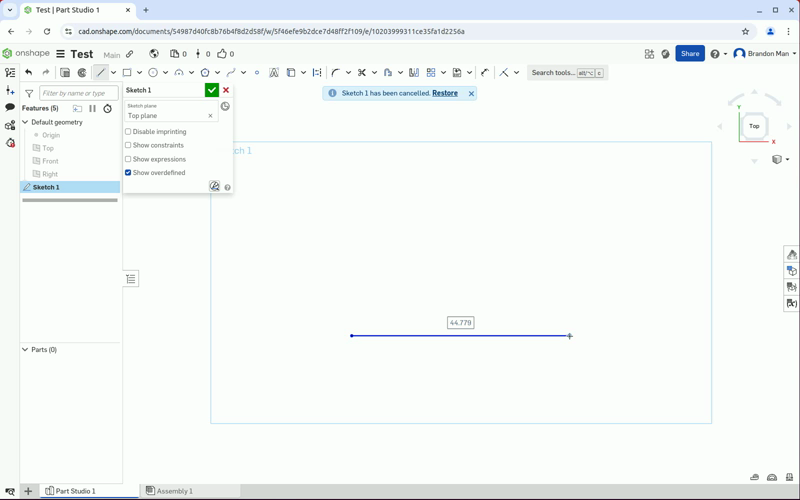
key_down(shift)
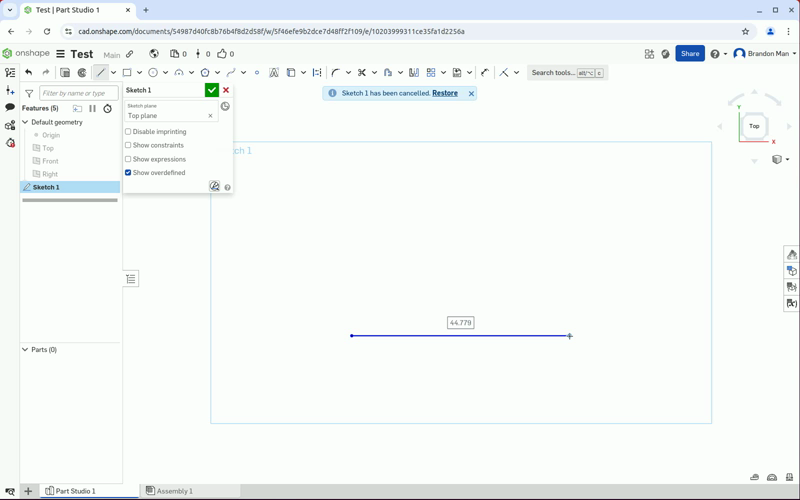
mouse_move(569, 230)
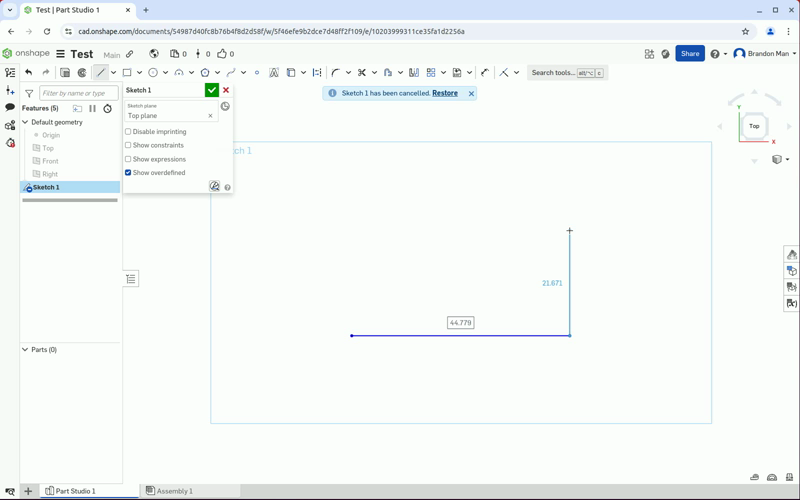
click(569, 230)
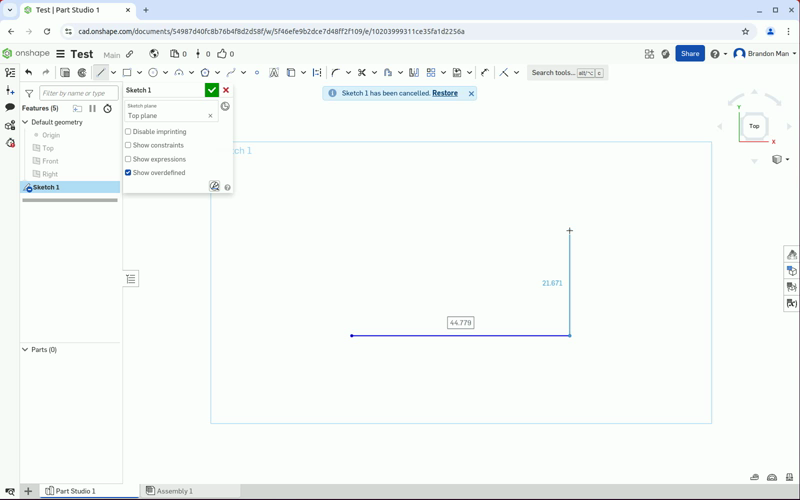
key_up(shift)
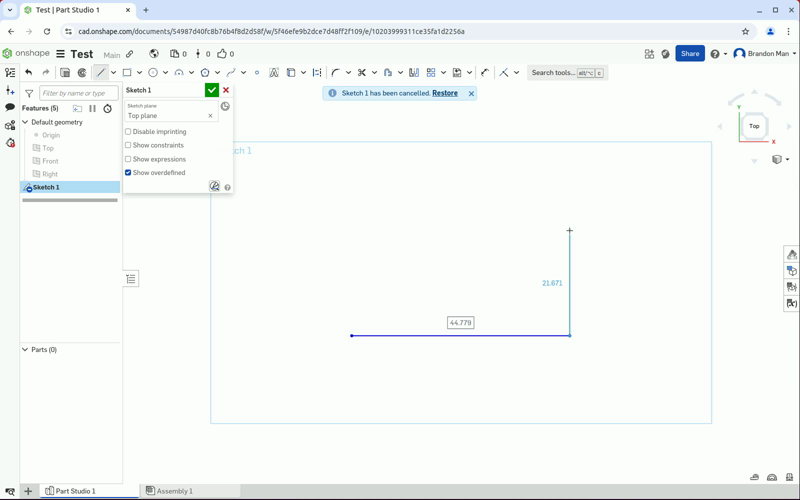
key_down(shift)
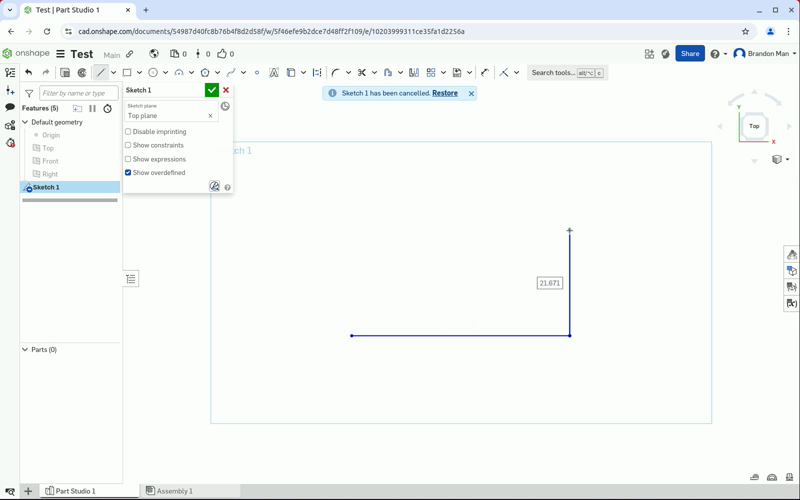
mouse_move(351, 230)
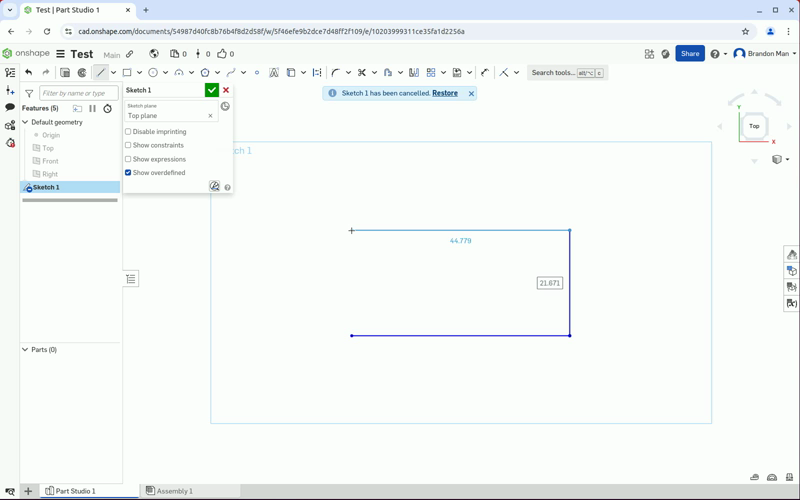
click(351, 230)
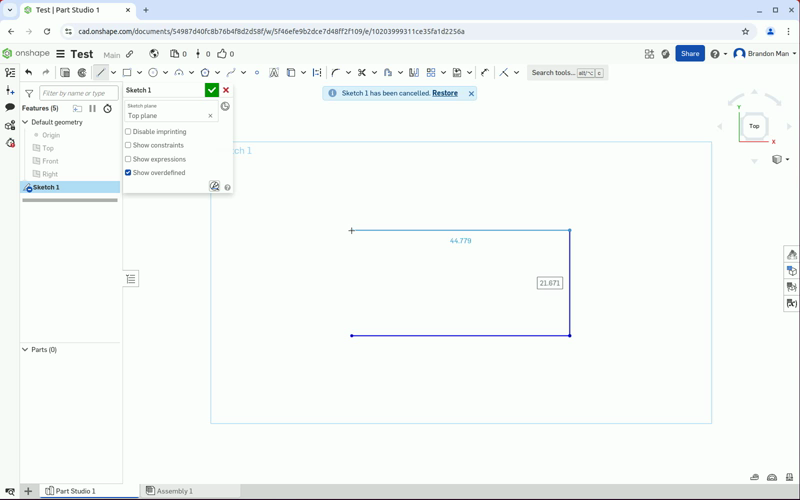
key_up(shift)
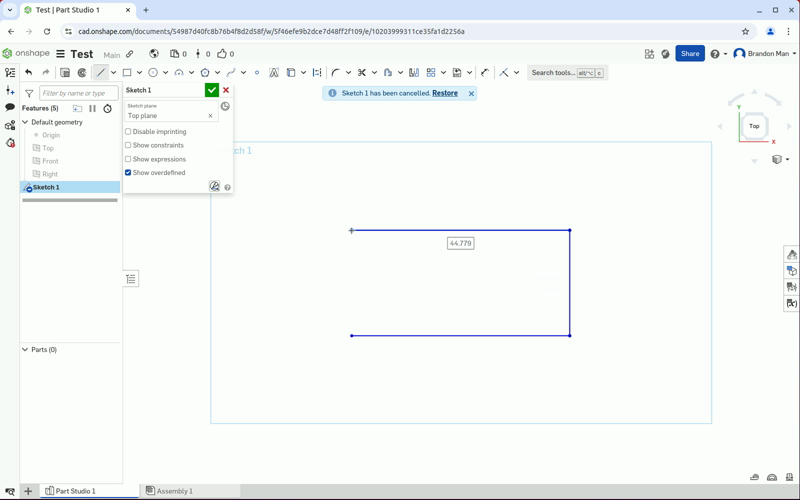
key_down(shift)
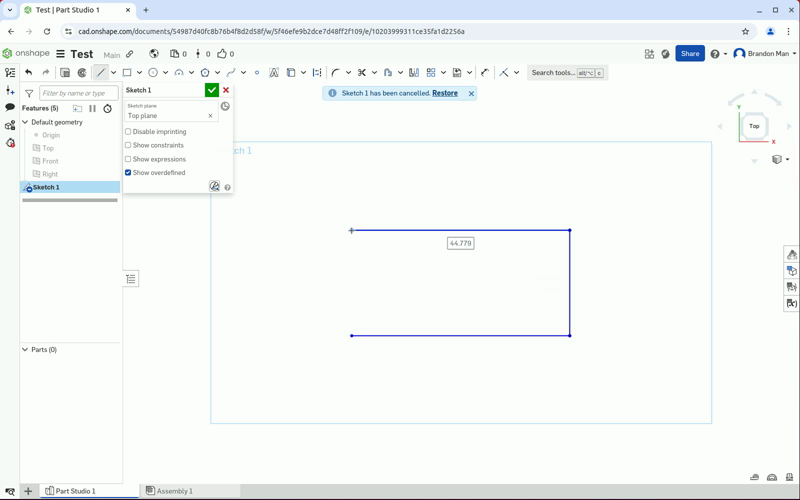
mouse_move(351, 335)
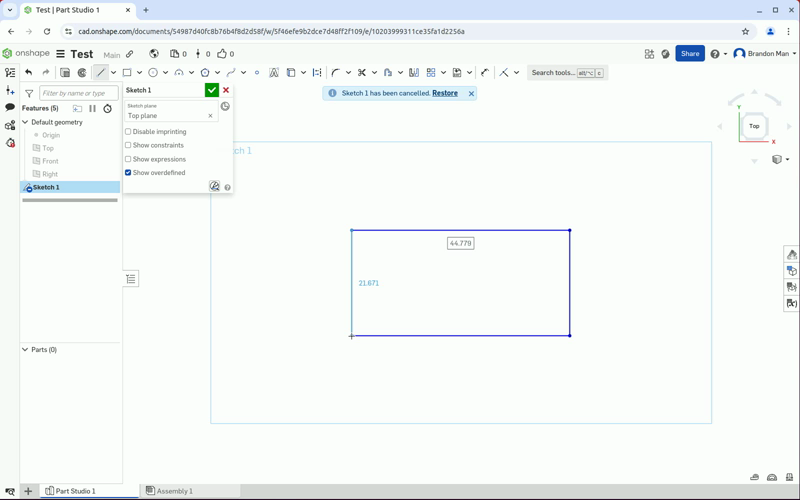
key_up(shift)
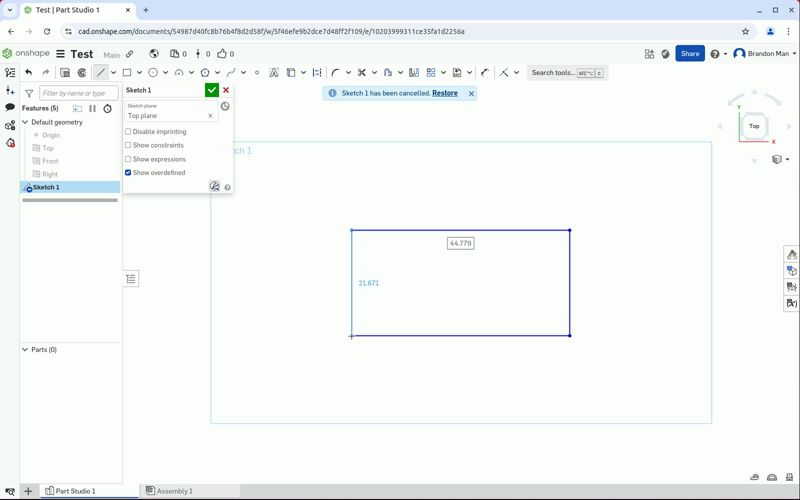
click(351, 335)
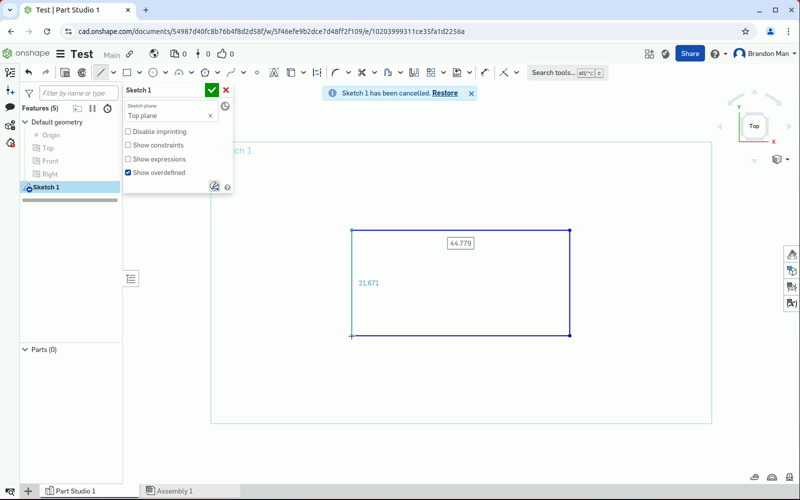
key(esc)
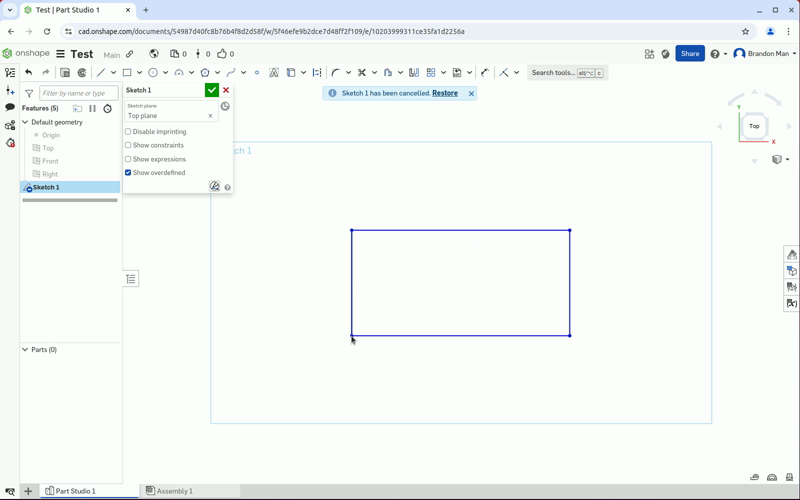
mouse_move(423, 290)
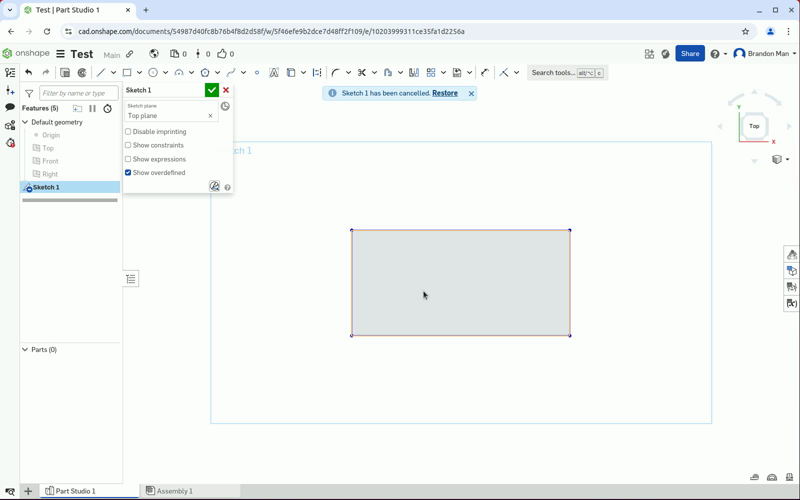
click(423, 290)
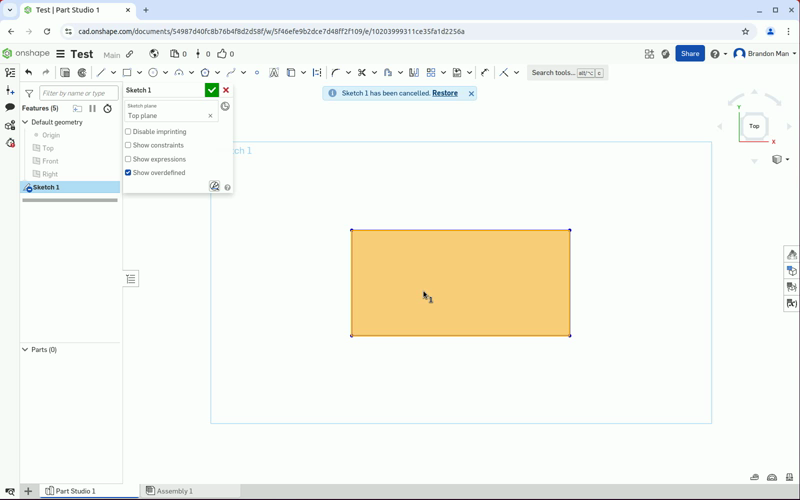
mouse_move(73, 352)
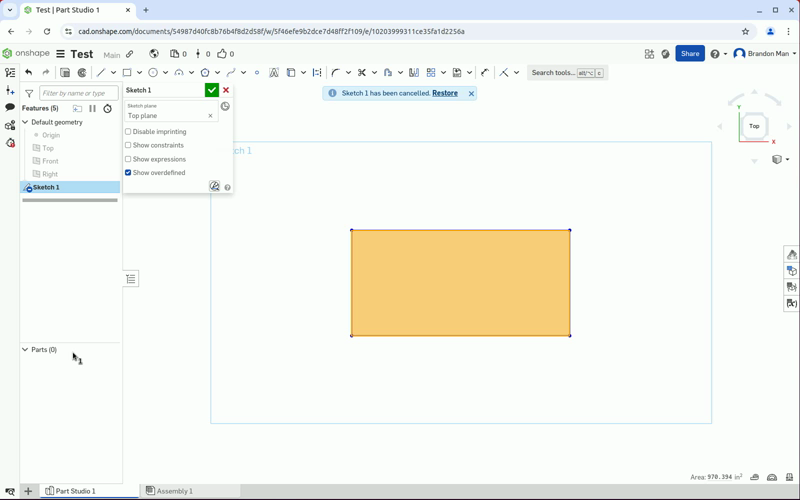
key(shift+y)
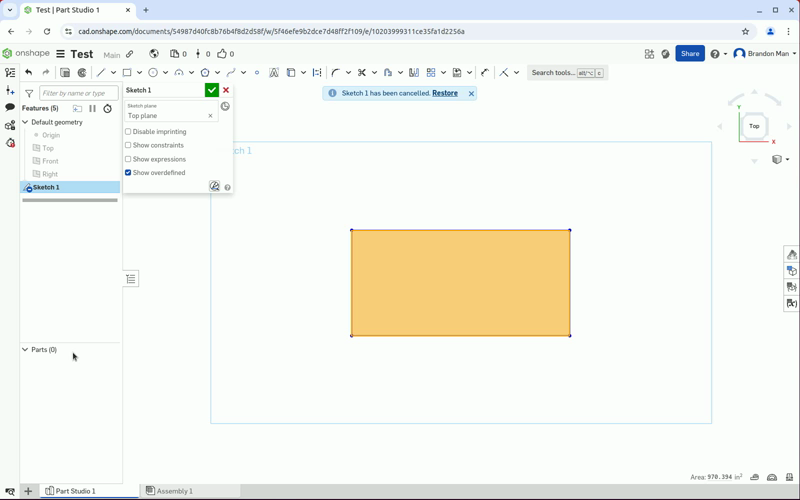
key(shift+e)
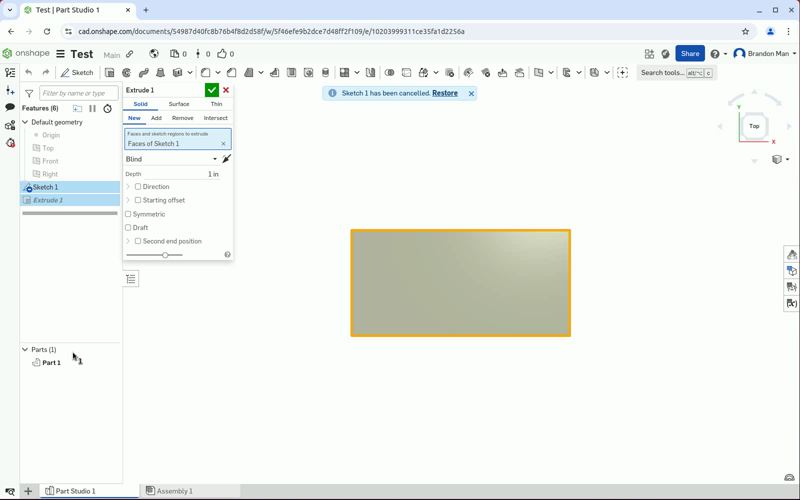
mouse_move(143, 106)
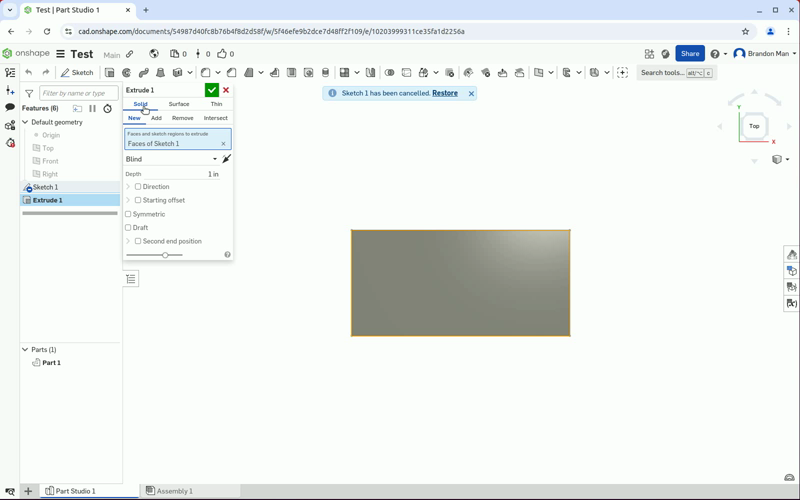
click(143, 106)
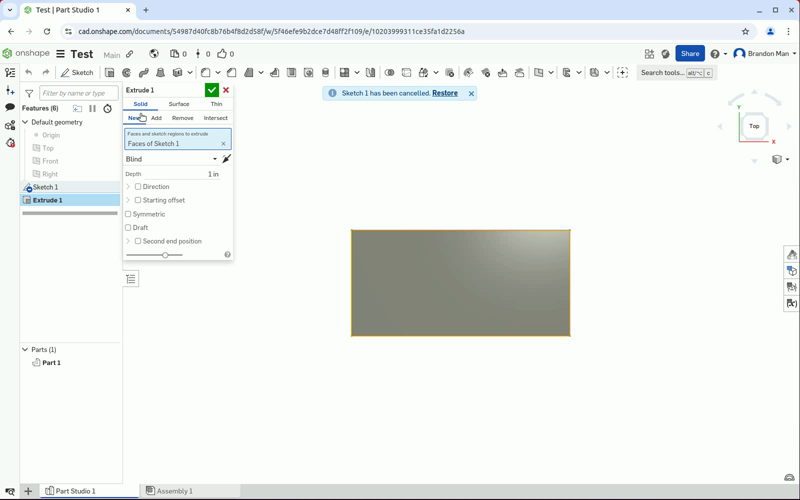
mouse_move(137, 120)
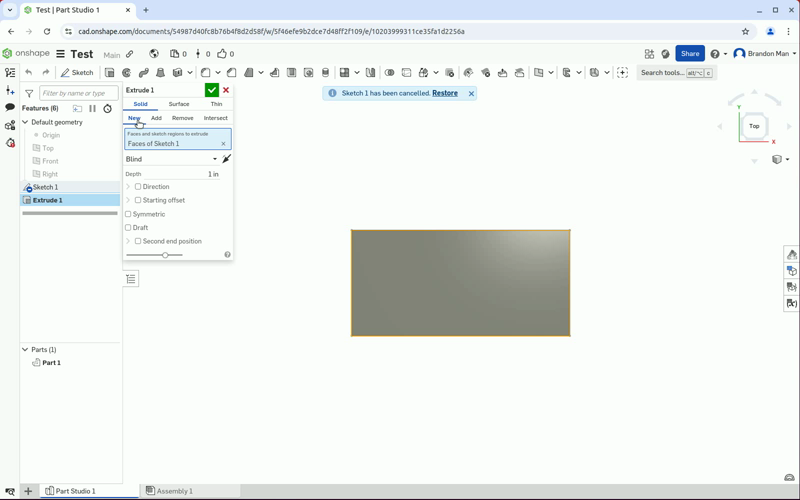
click(137, 120)
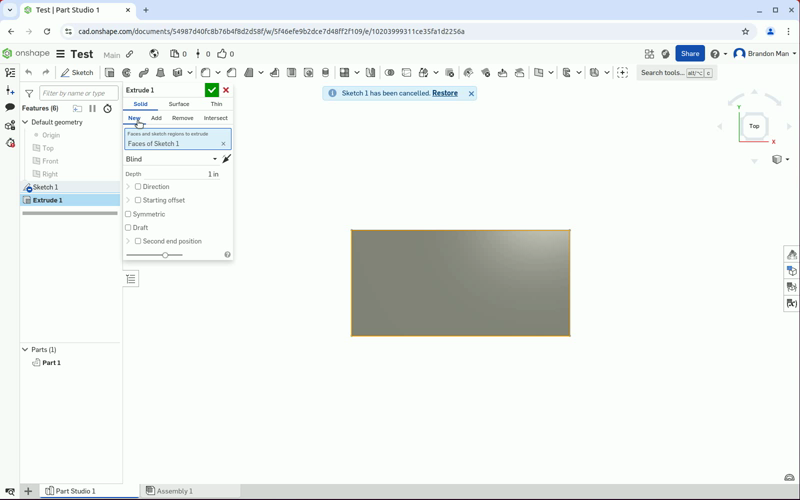
key(tab, 4)
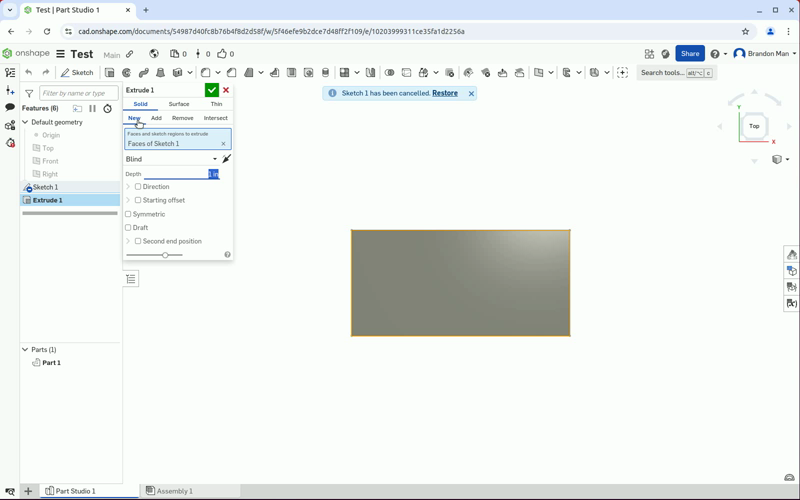
text(4.574)
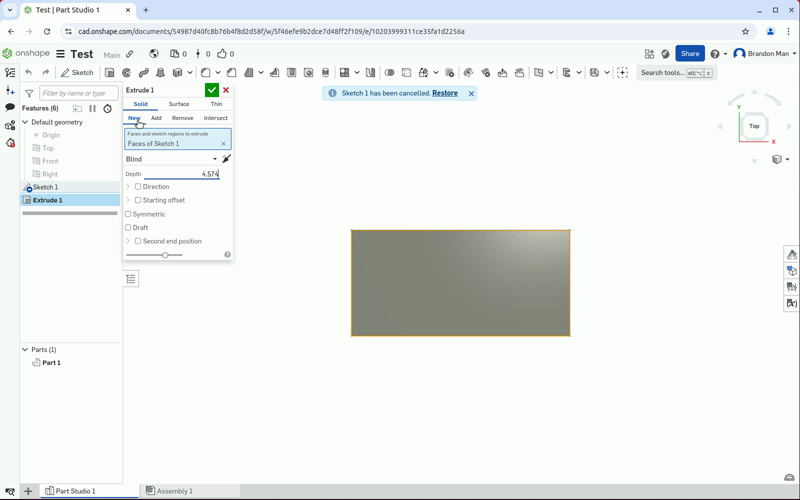
key(enter)
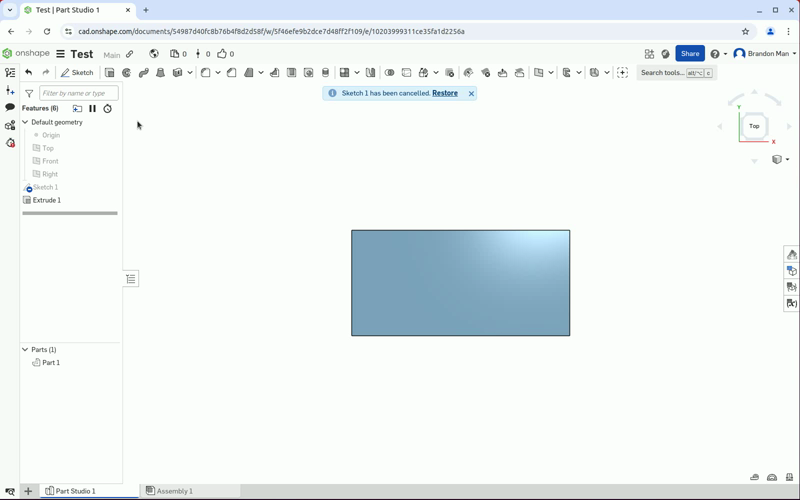
key(shift+h)
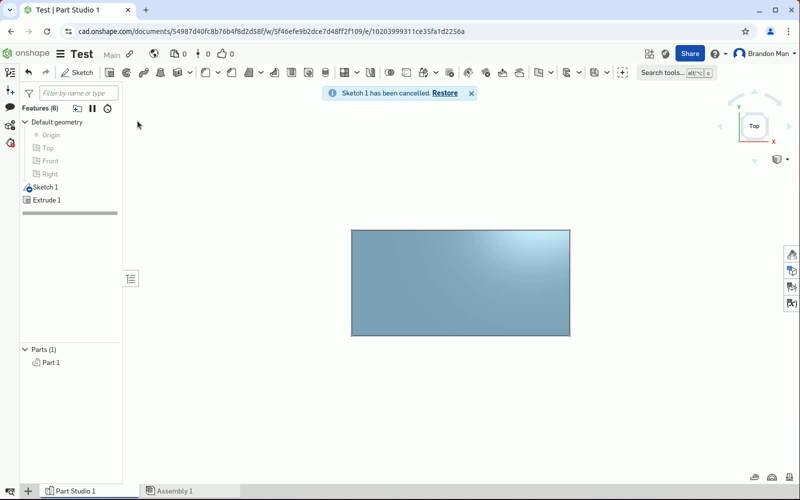
key(shift+h)
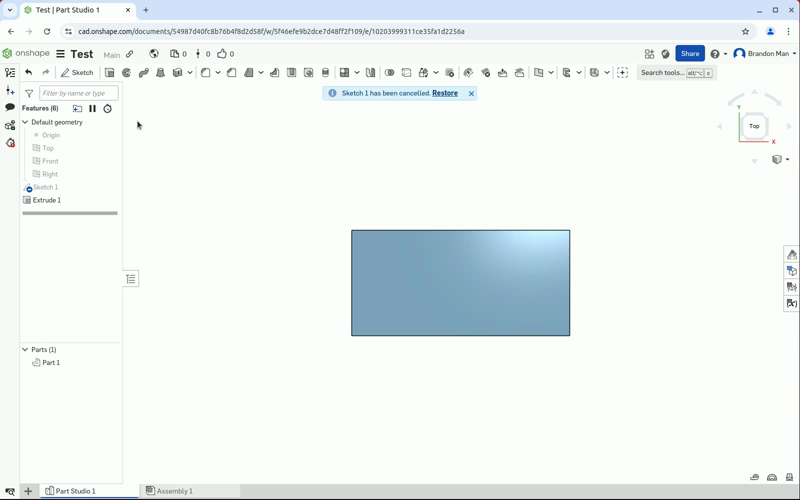
mouse_move(73, 189)
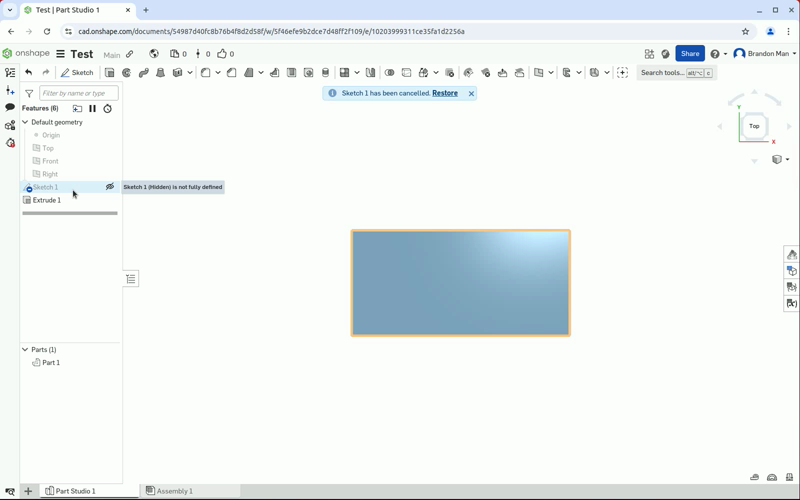
click(73, 189)
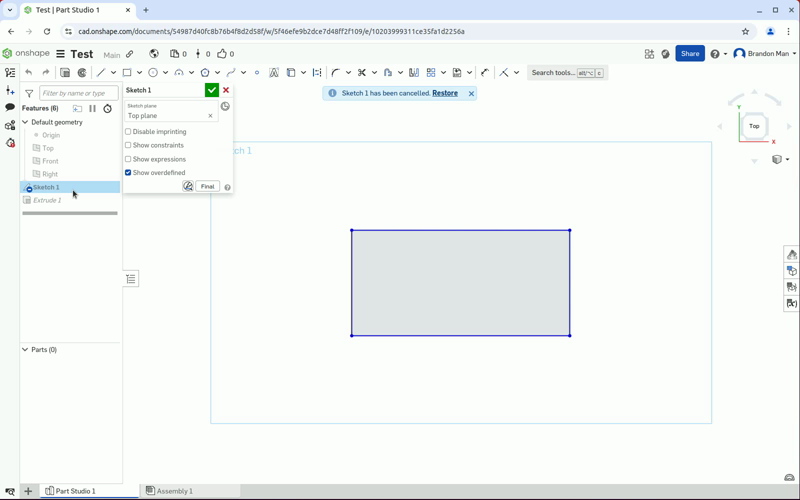
mouse_move(229, 92)
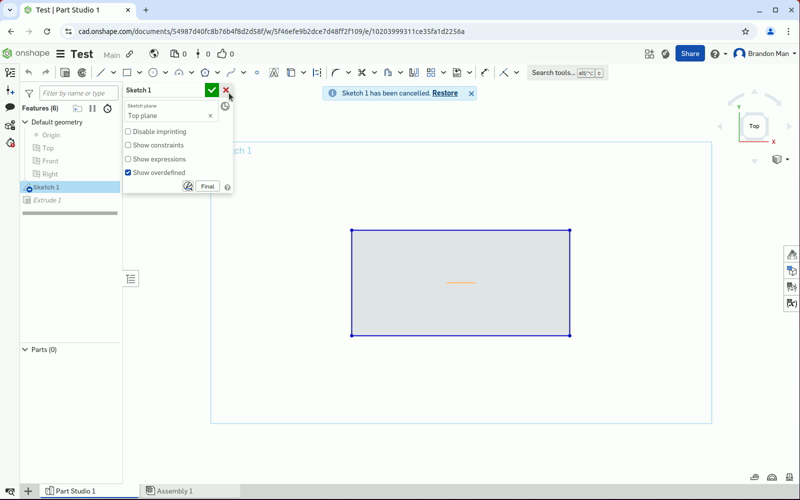
click(229, 92)
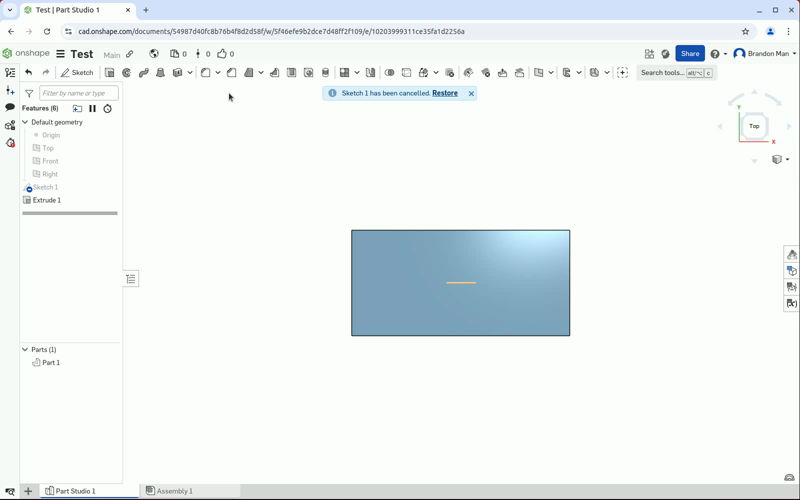
mouse_move(73, 352)
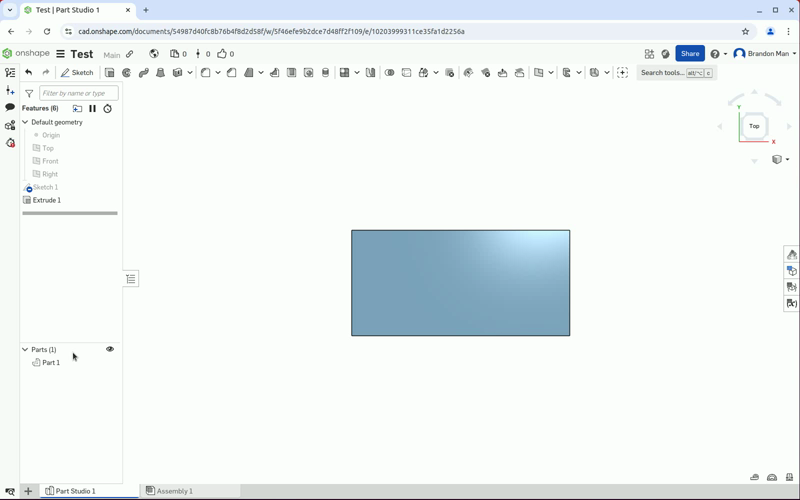
key(y)
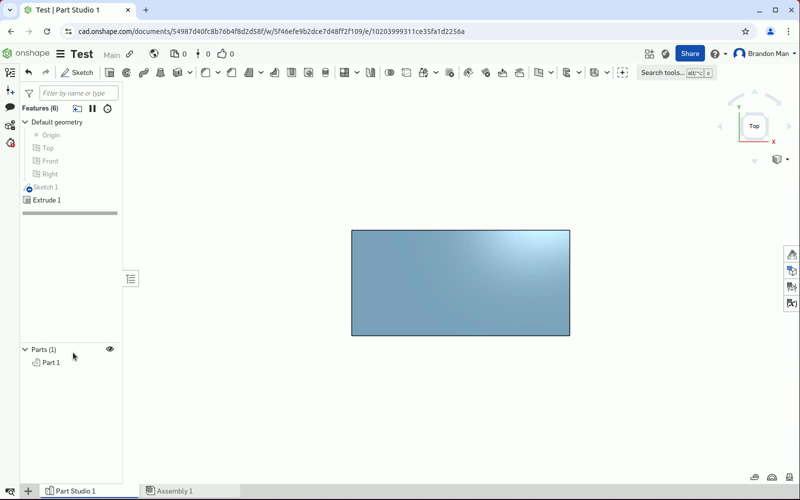
key(shift+p)
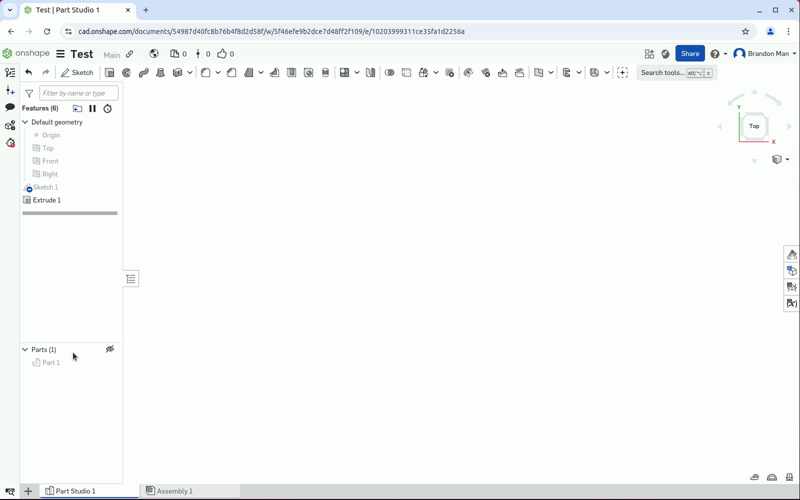
key(space)
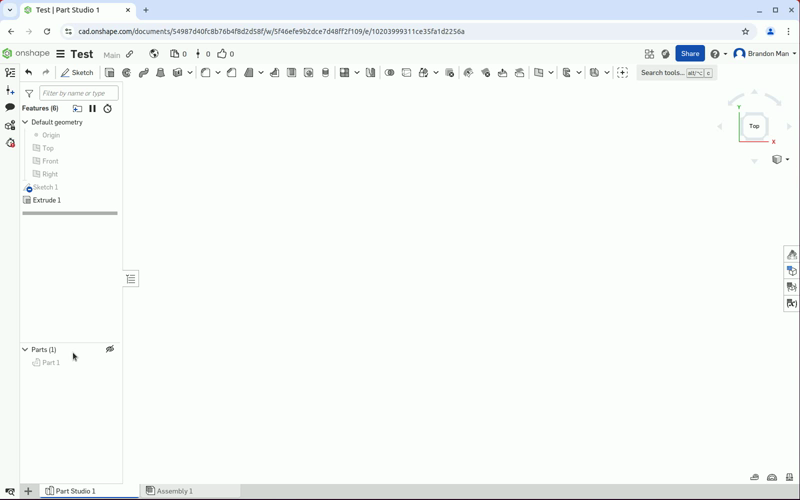
key_down(shift)
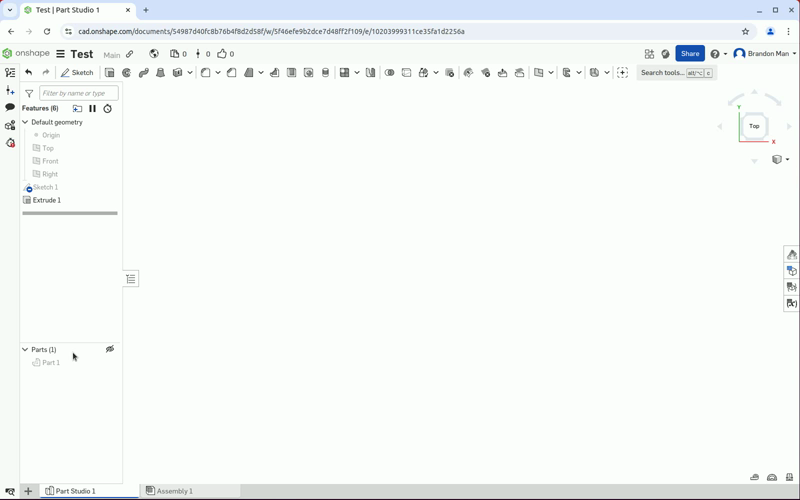
key(up)
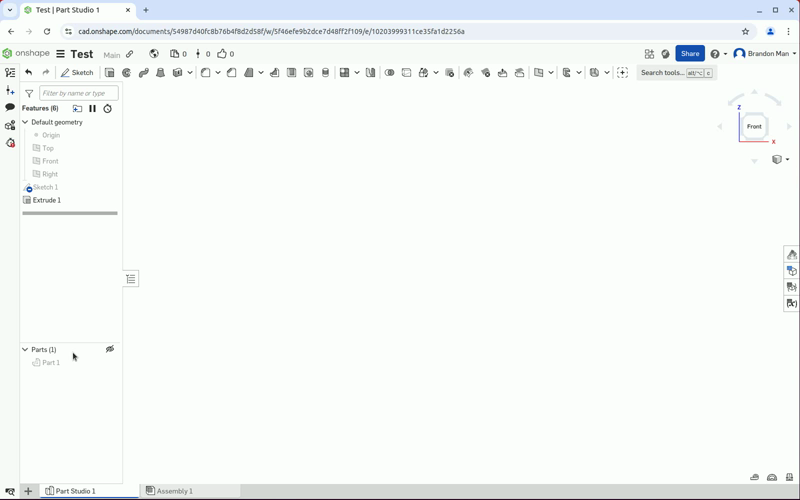
key_up(shift)
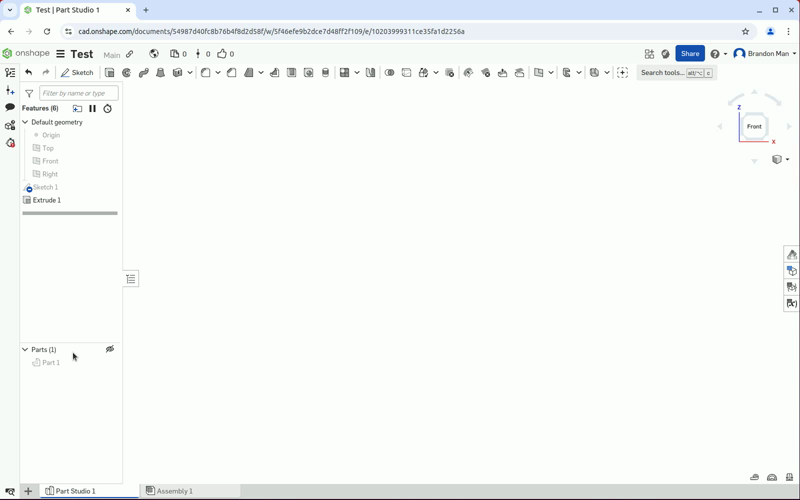
key(space)
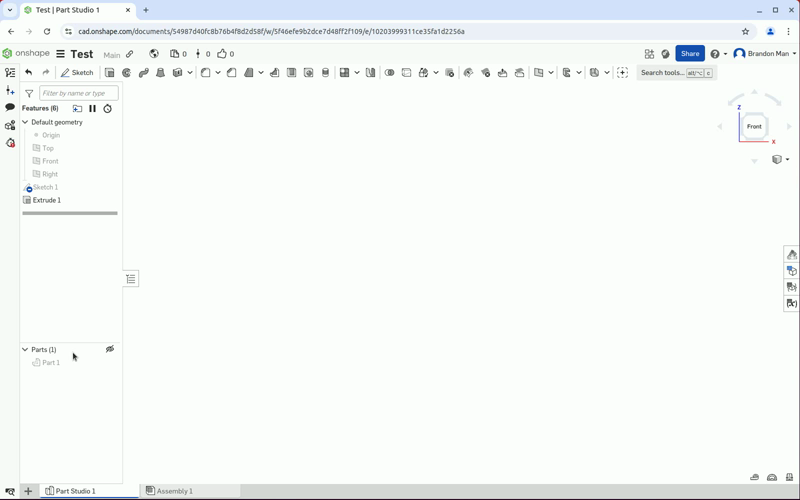
key_down(shift)
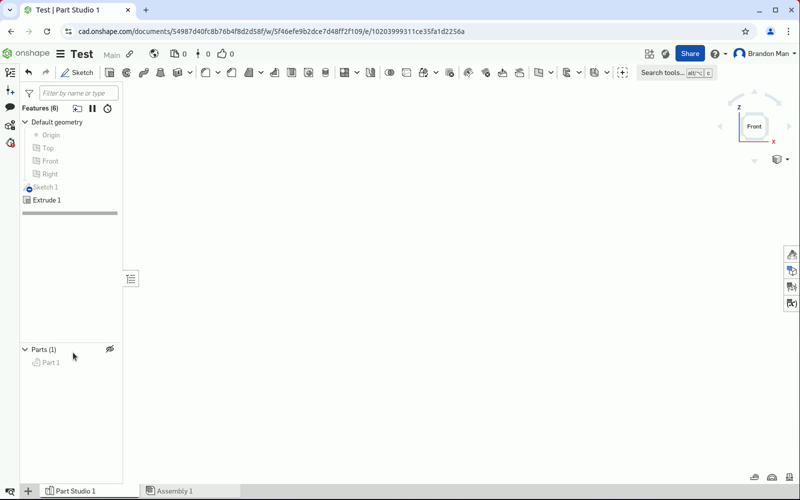
key(left)
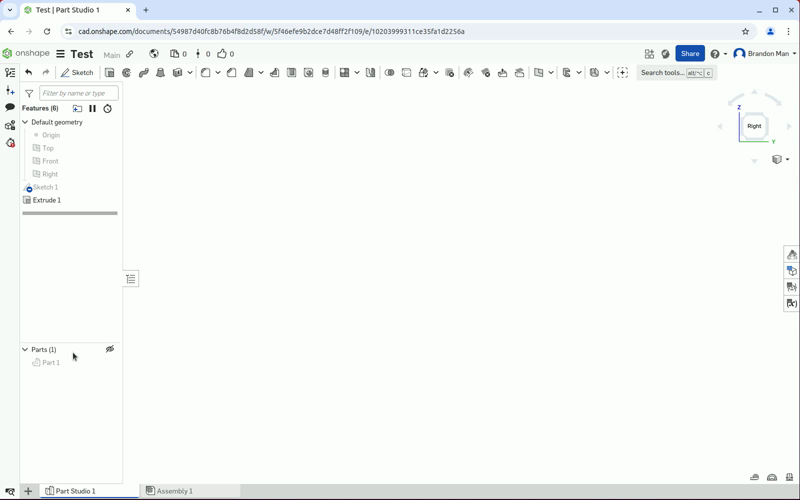
key_up(shift)
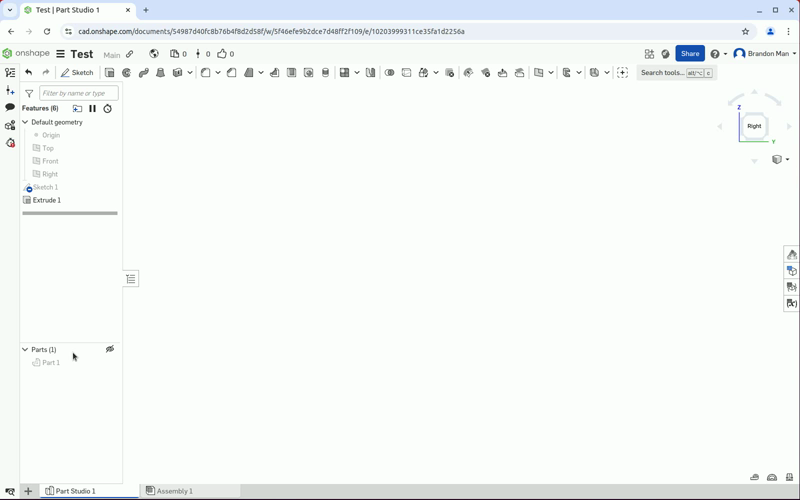
mouse_move(73, 352)
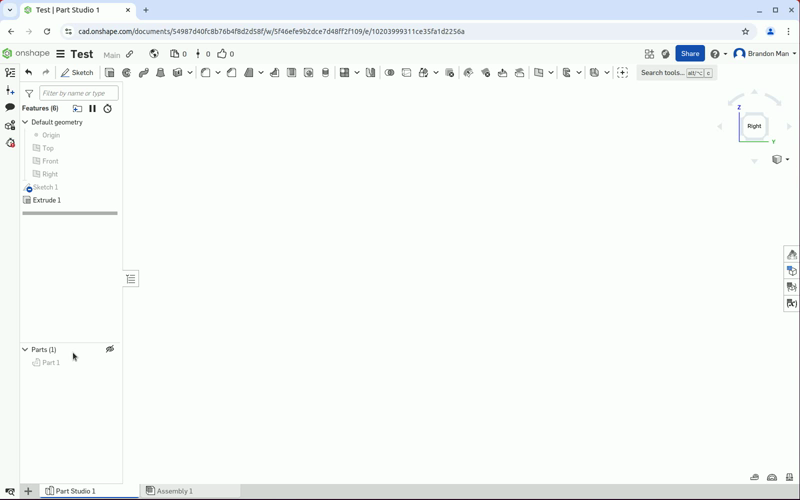
key(shift+y)
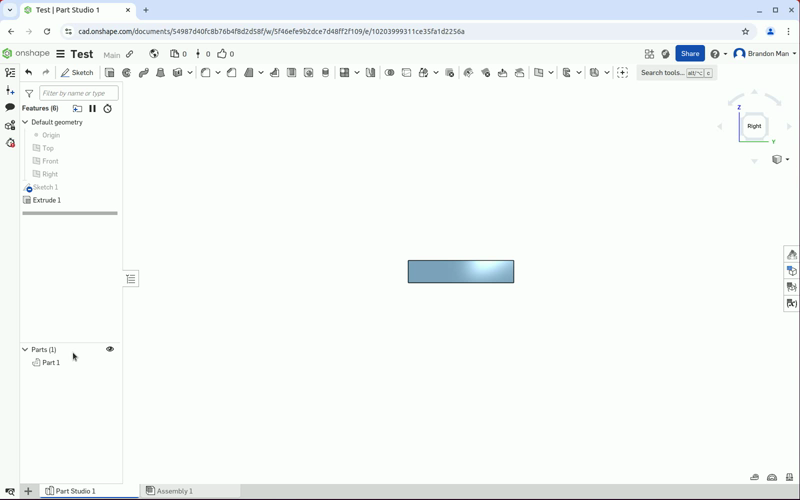
mouse_move(541, 75)
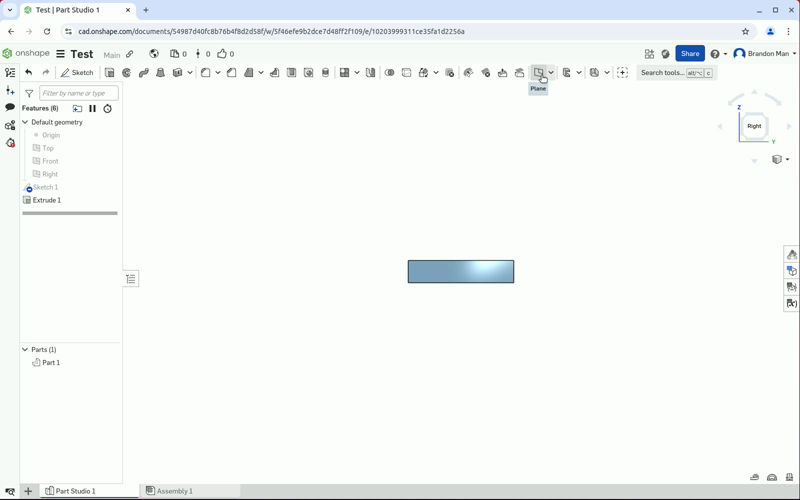
click(541, 75)
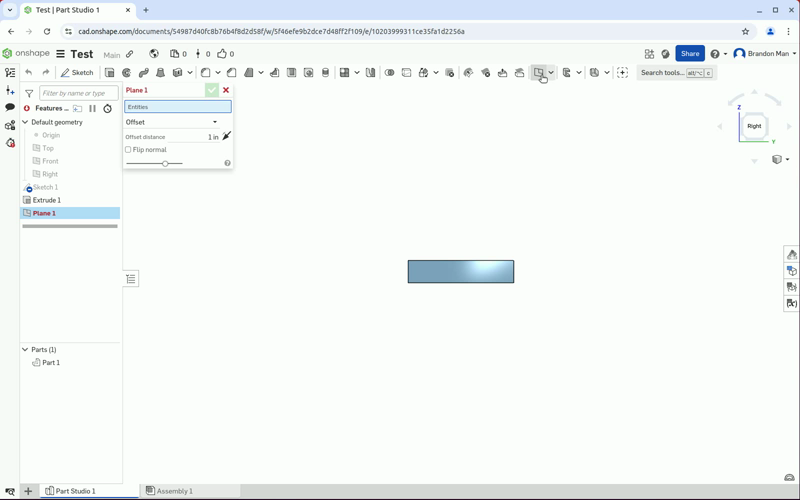
mouse_move(73, 176)
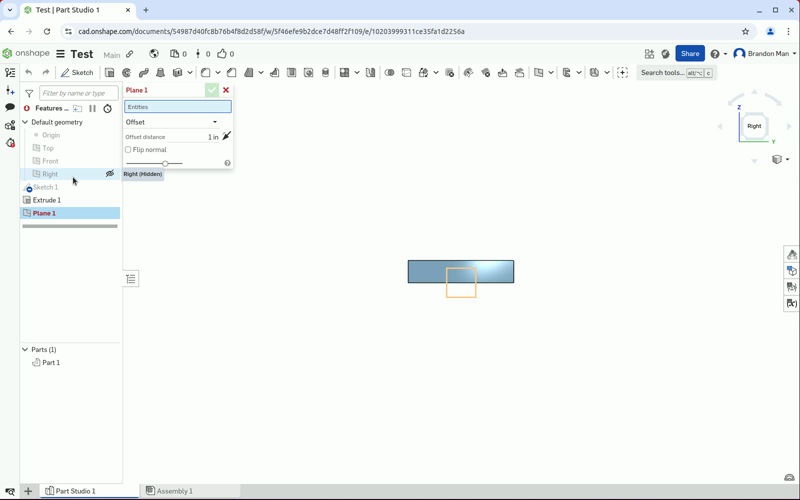
click(73, 176)
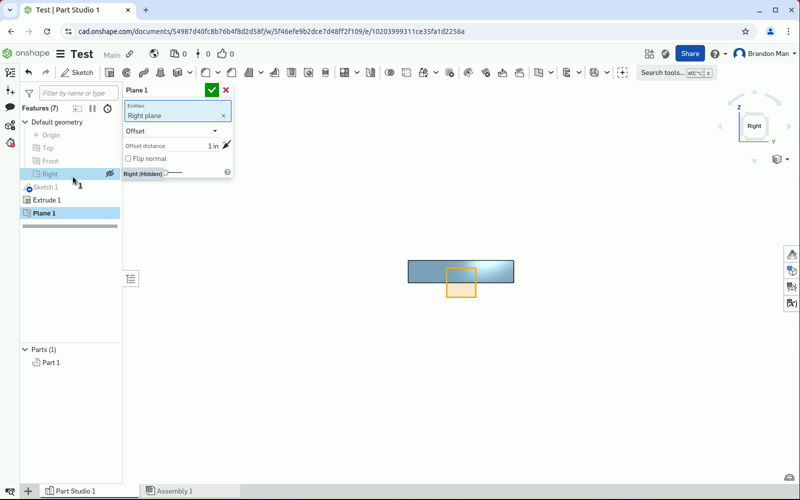
key(tab, 2)
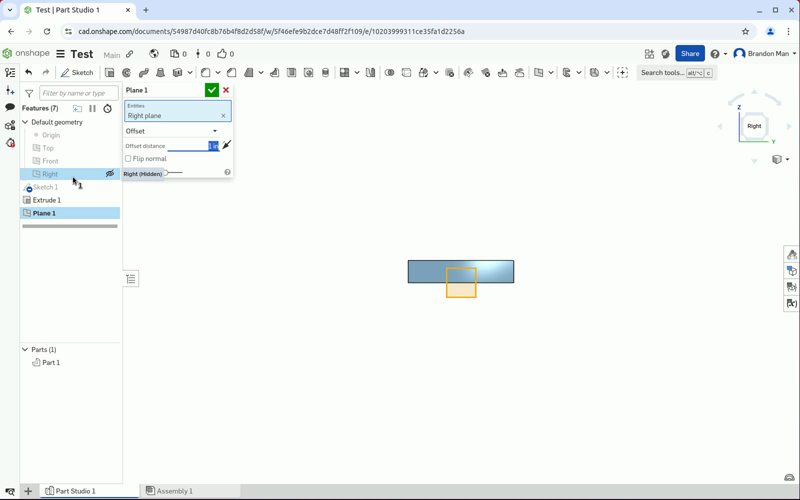
text(22.4)
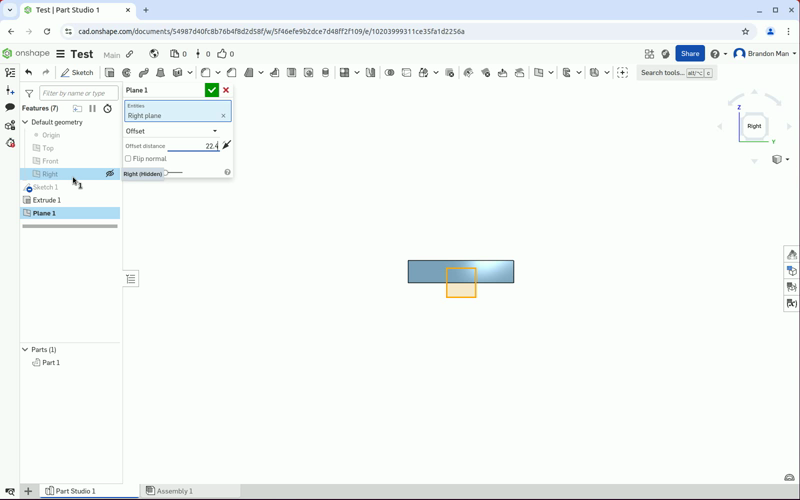
key(enter, 2)
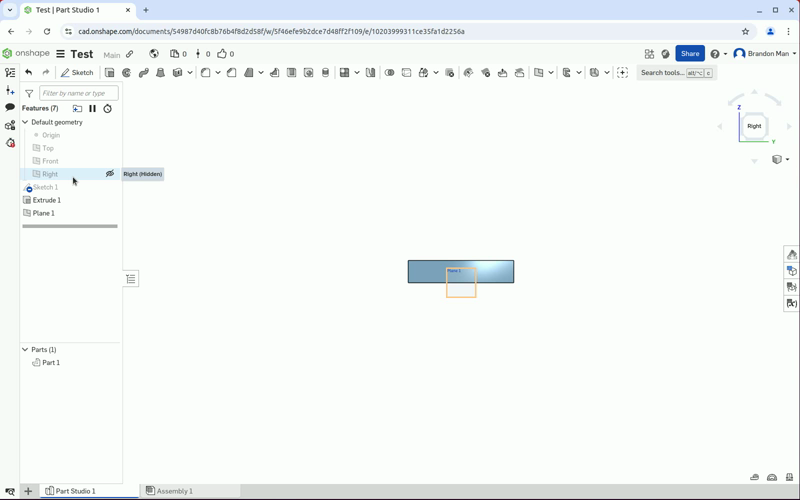
key(shift+s)
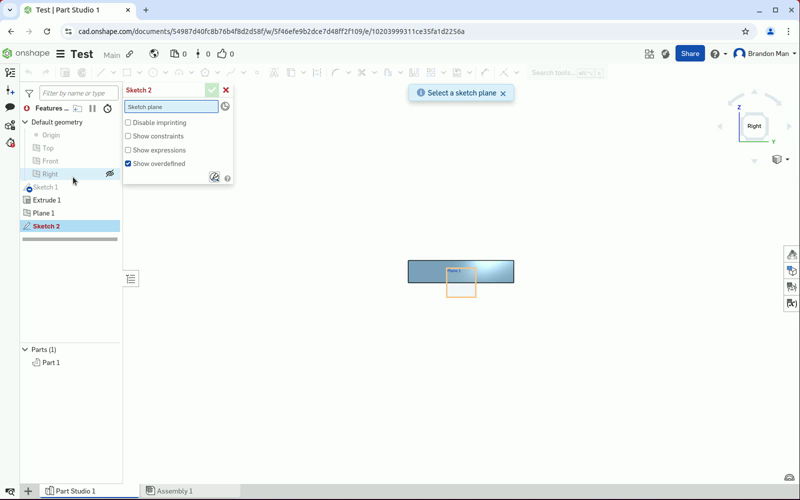
mouse_move(73, 215)
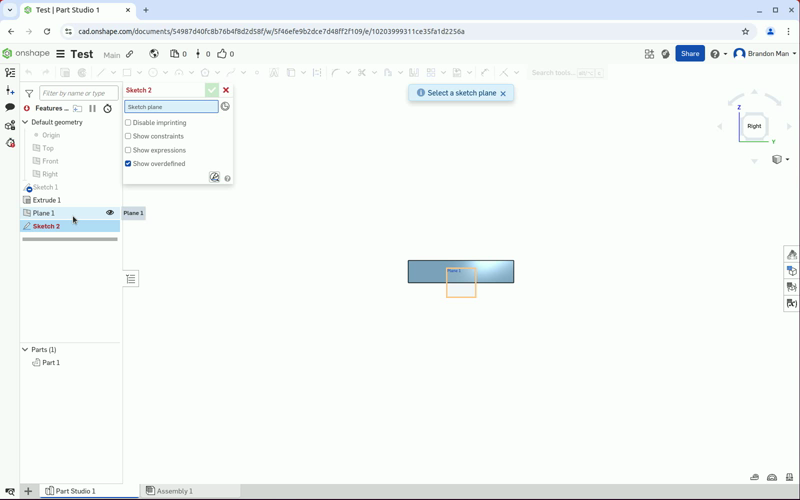
click(73, 215)
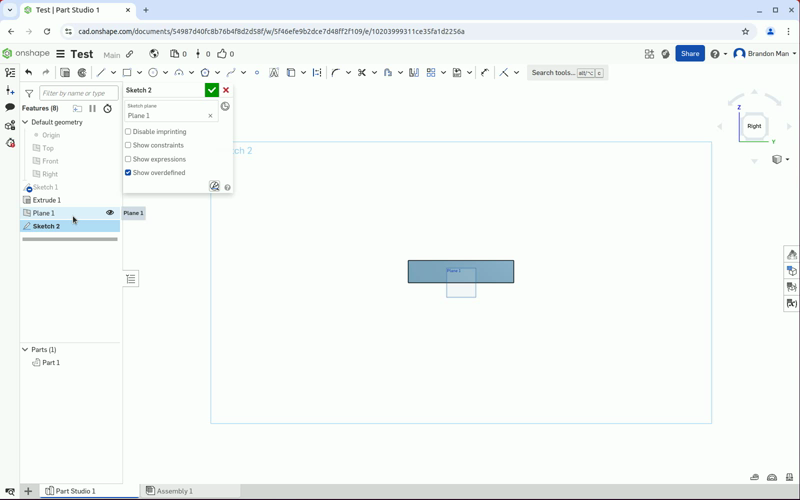
mouse_move(73, 352)
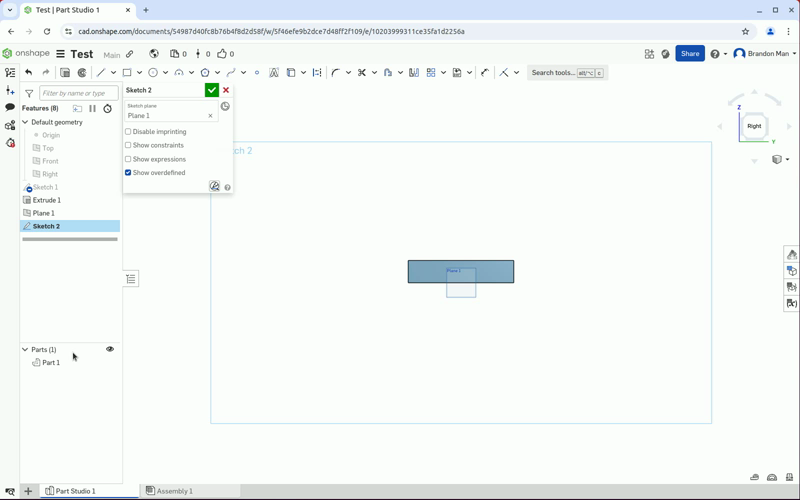
key(y)
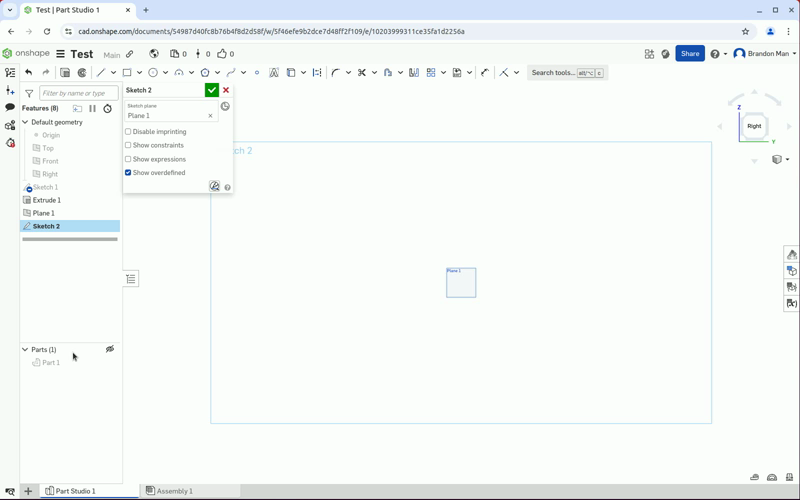
key(l)
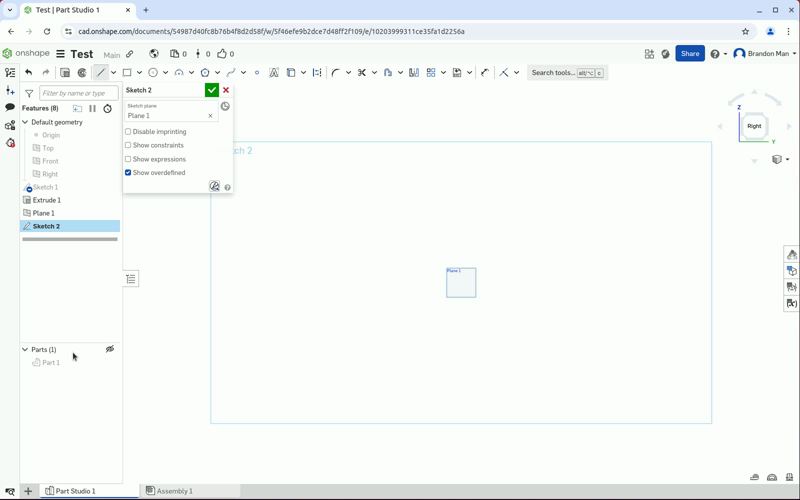
key_down(shift)
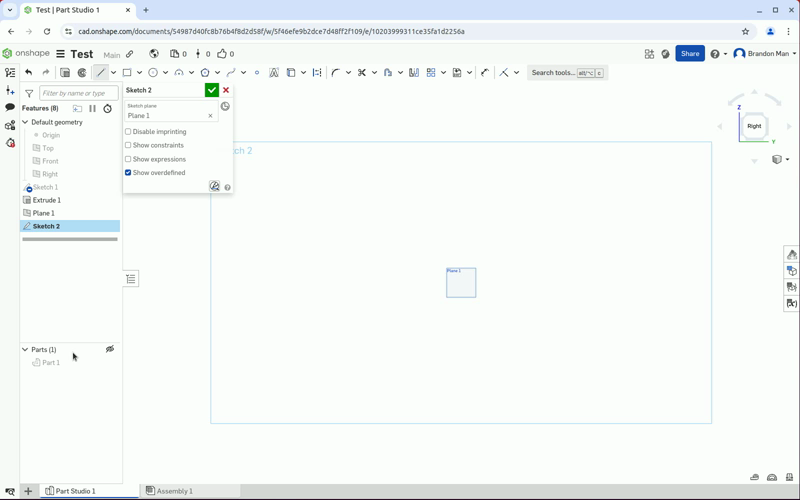
mouse_move(407, 282)
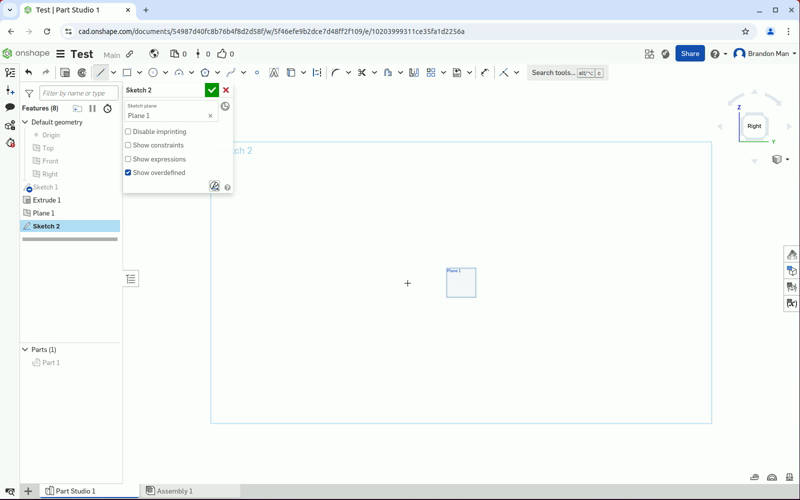
click(407, 282)
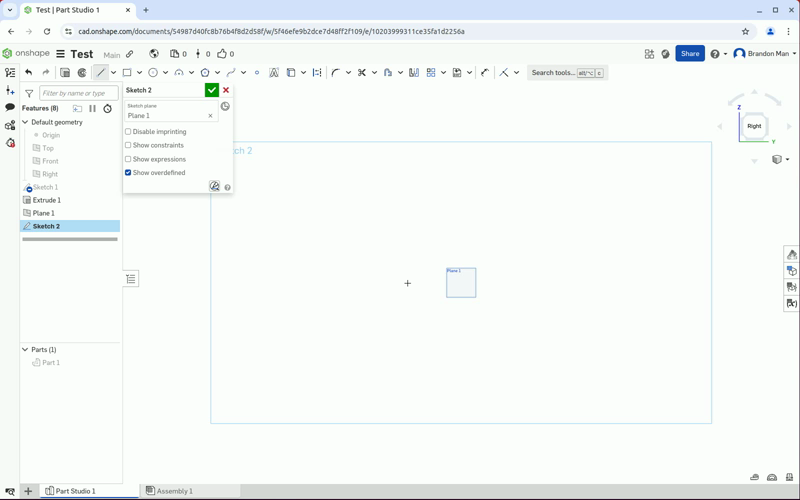
key_up(shift)
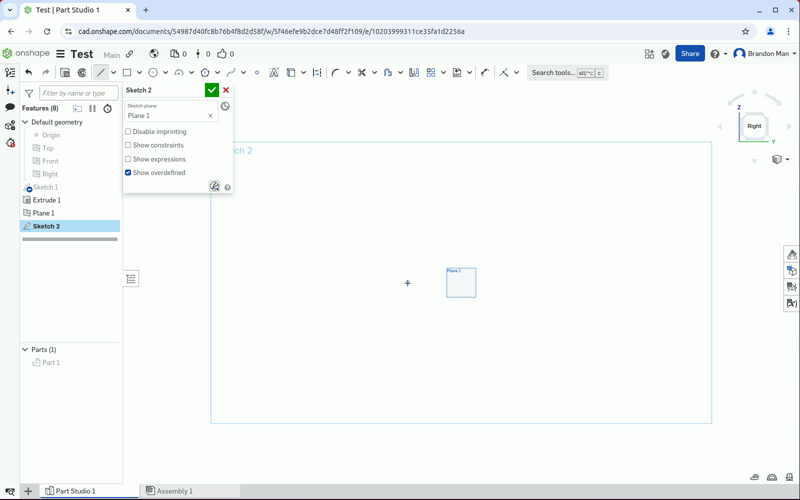
key_down(shift)
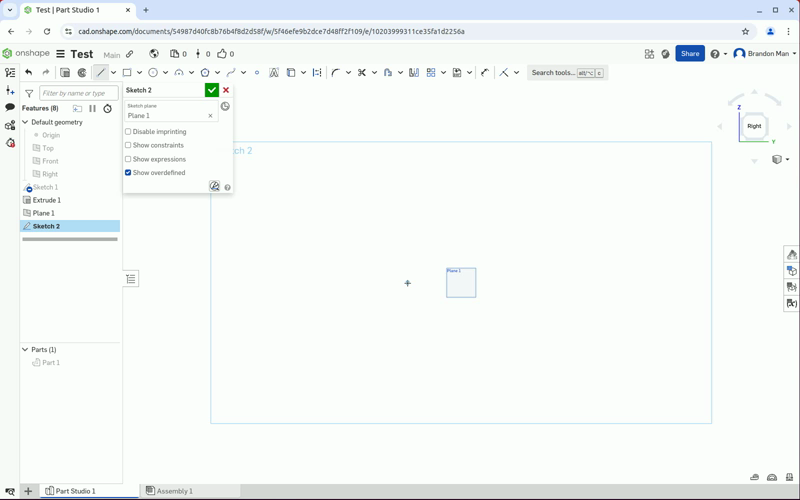
mouse_move(513, 282)
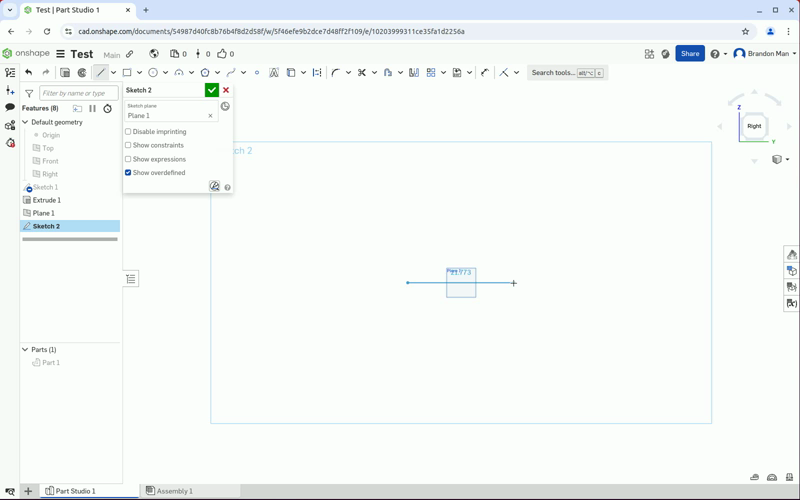
click(513, 282)
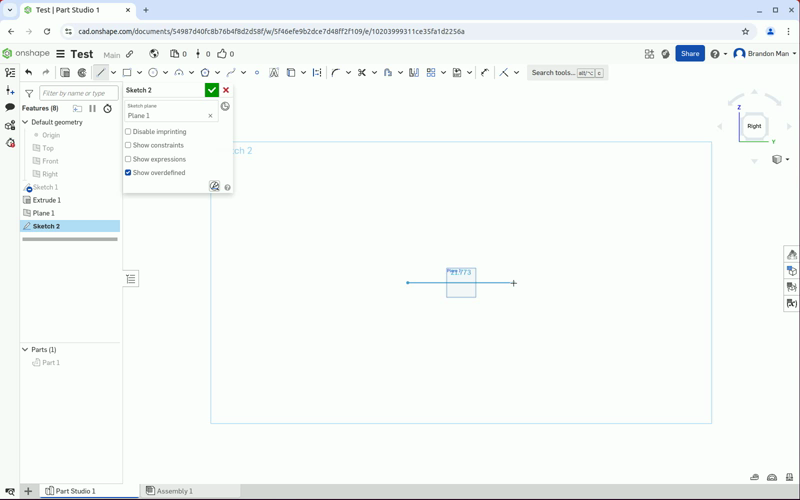
key_up(shift)
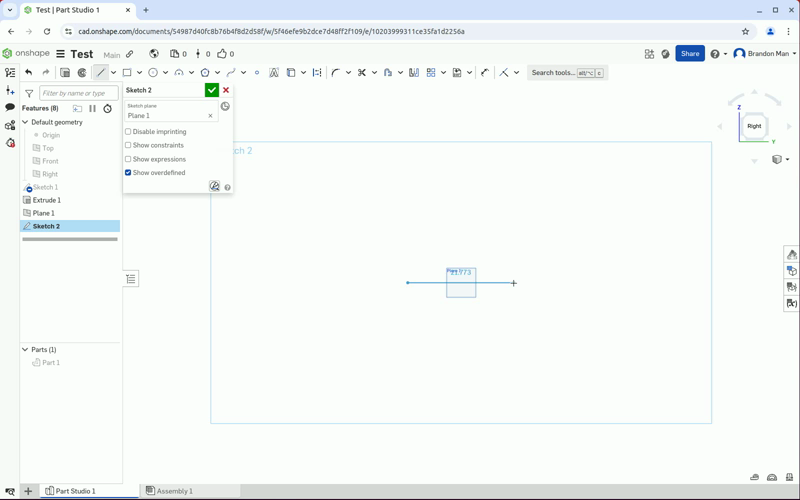
key_down(shift)
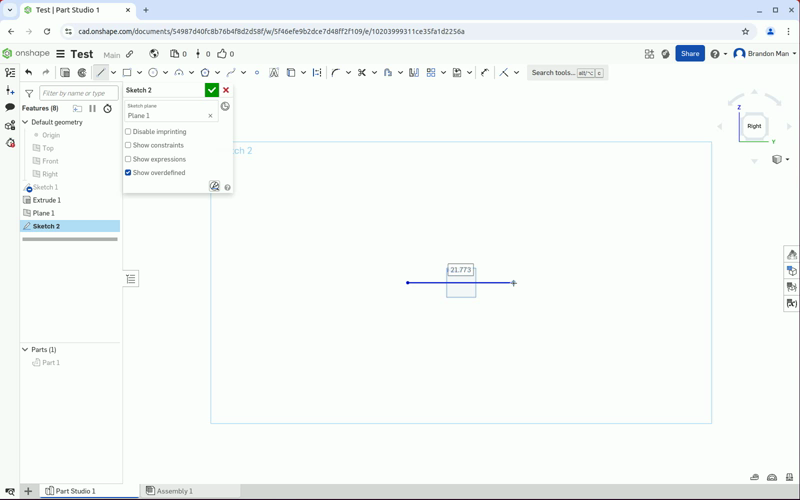
mouse_move(543, 282)
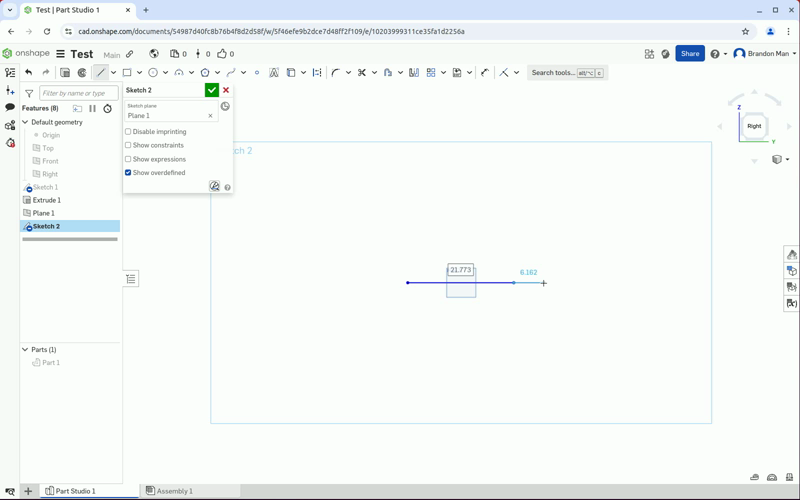
mouse_move(513, 260)
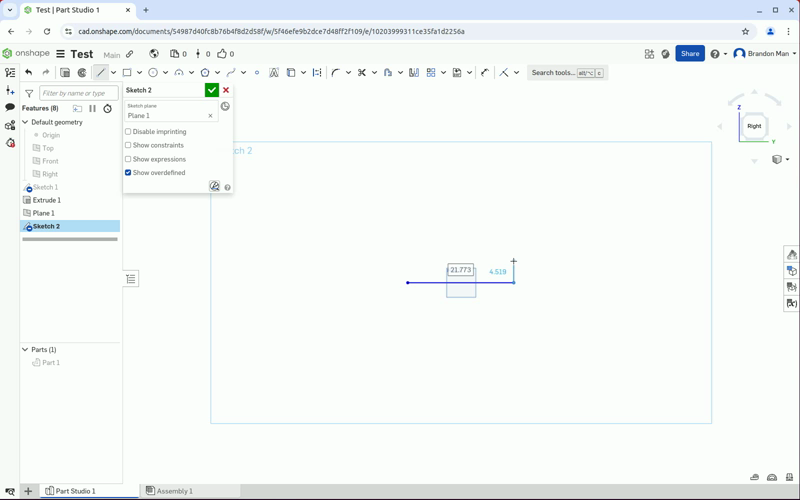
click(513, 260)
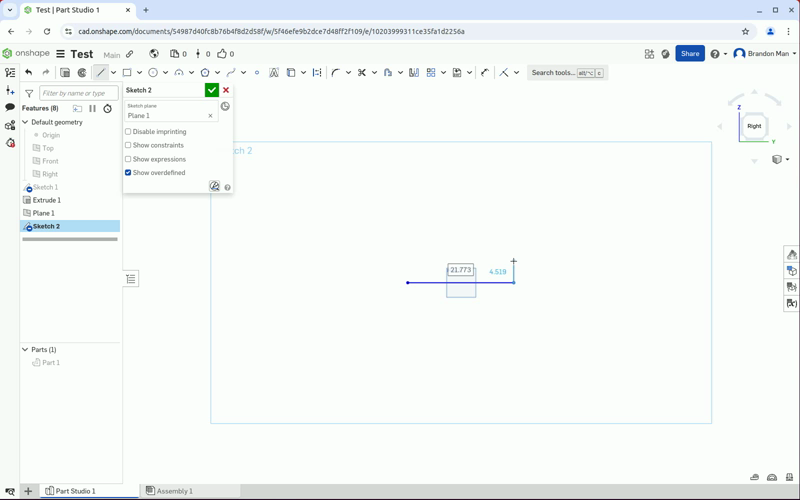
key_up(shift)
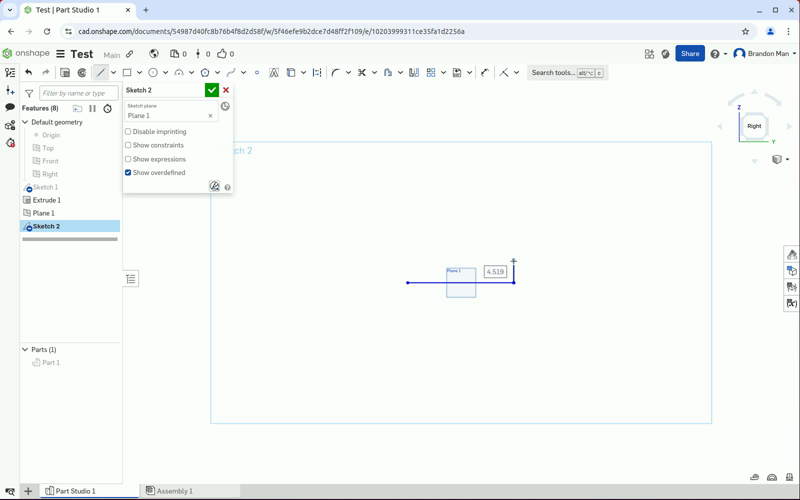
key_down(shift)
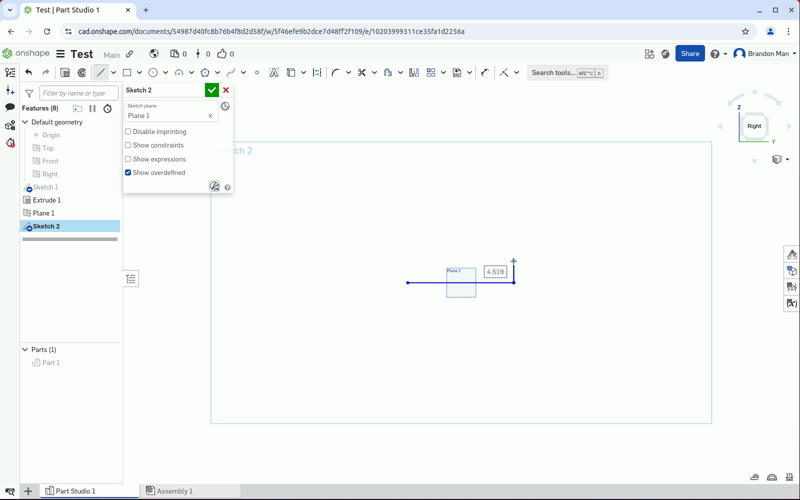
mouse_move(407, 260)
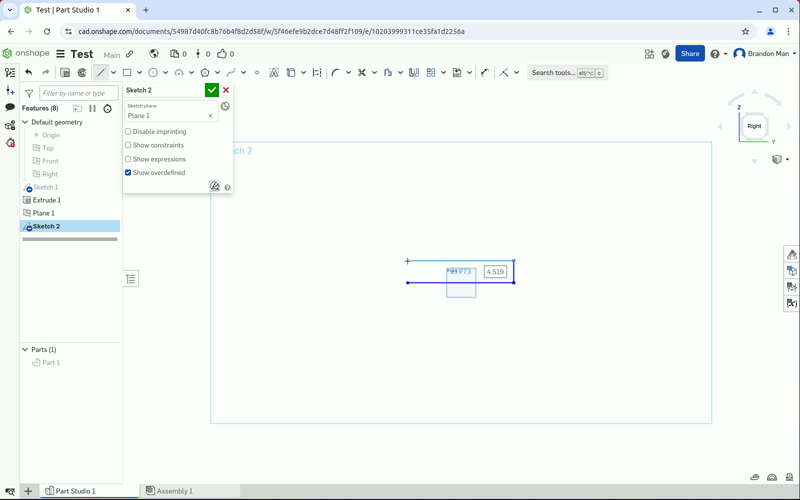
click(407, 260)
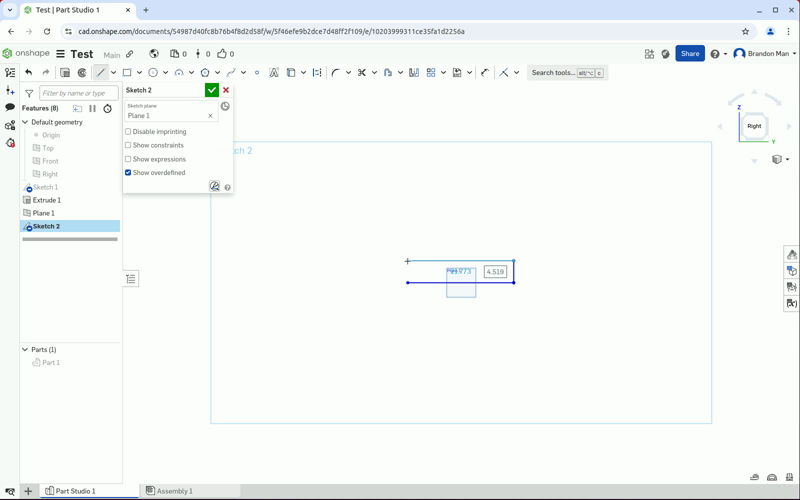
key_up(shift)
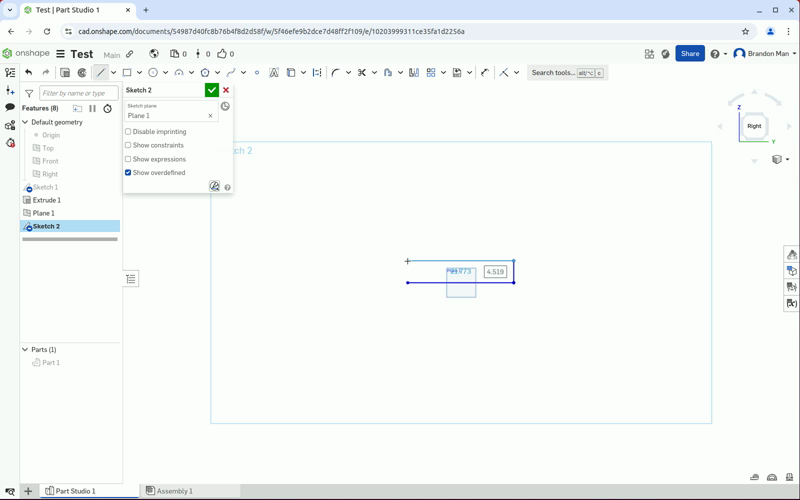
mouse_move(437, 260)
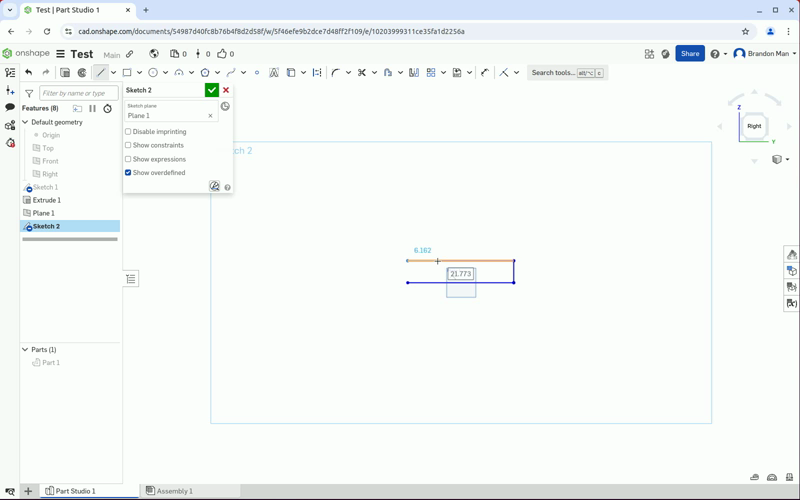
key_down(shift)
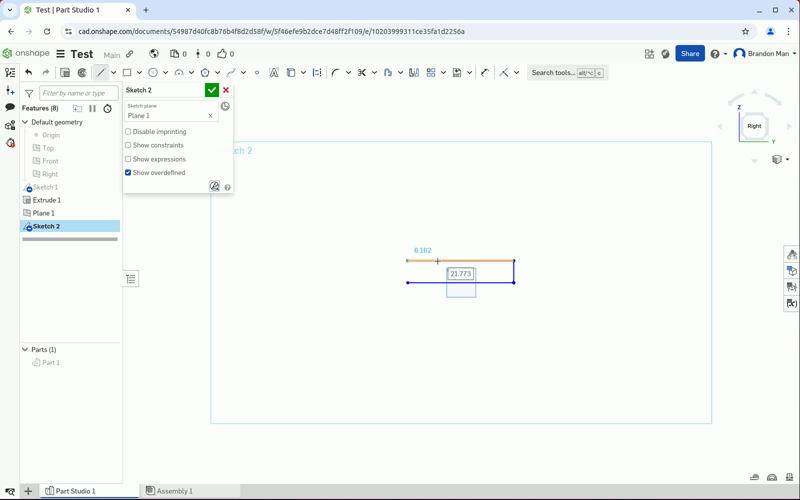
mouse_move(407, 282)
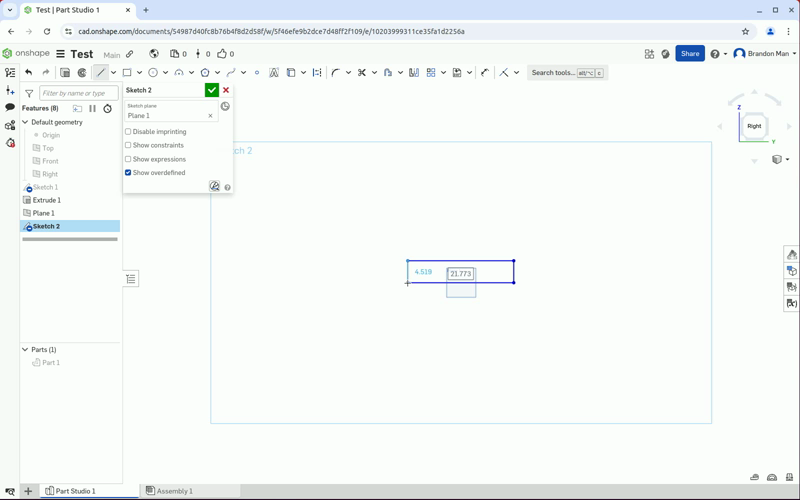
key_up(shift)
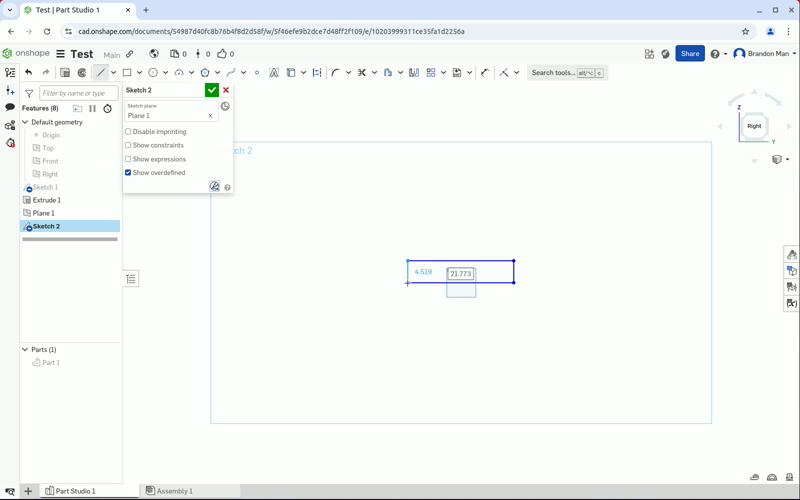
click(407, 282)
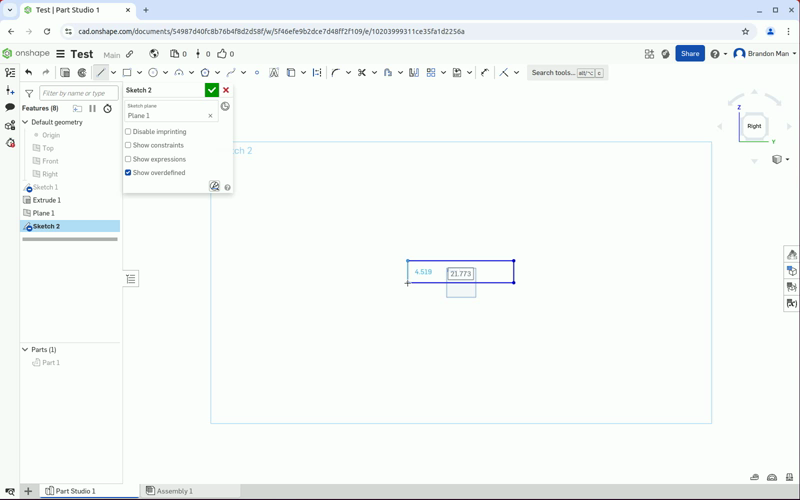
key(esc)
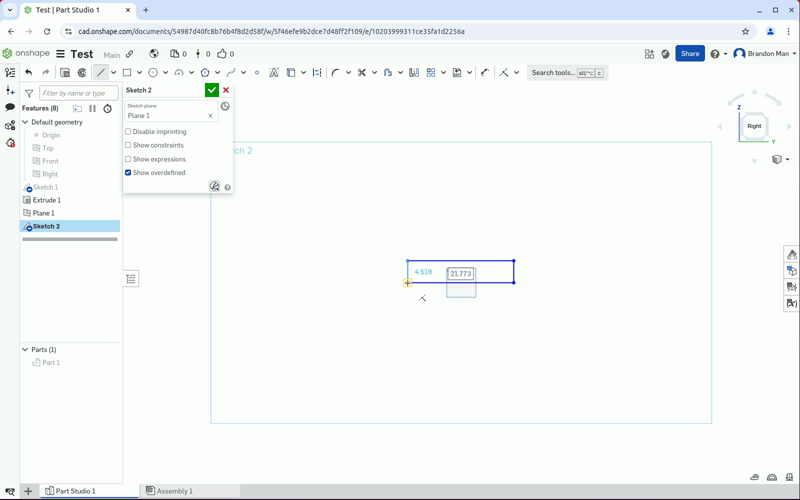
mouse_move(414, 271)
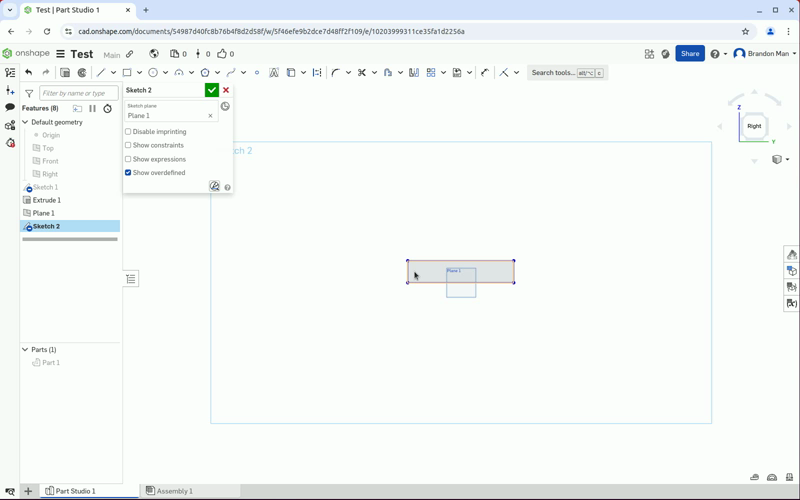
click(414, 271)
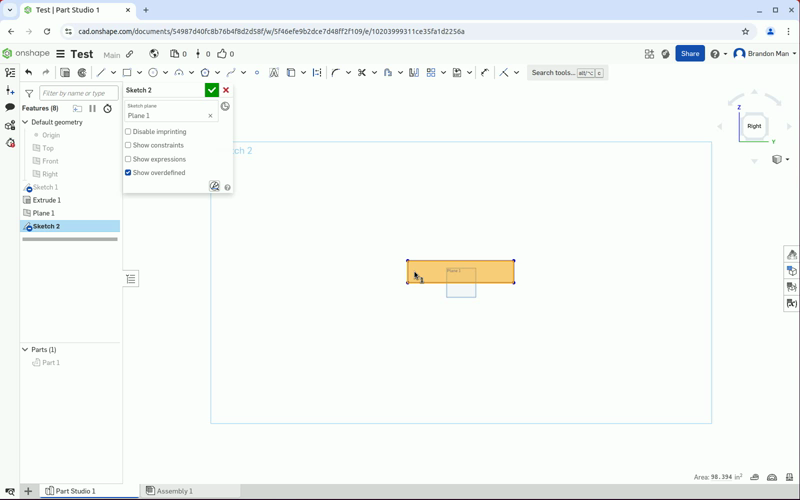
mouse_move(73, 352)
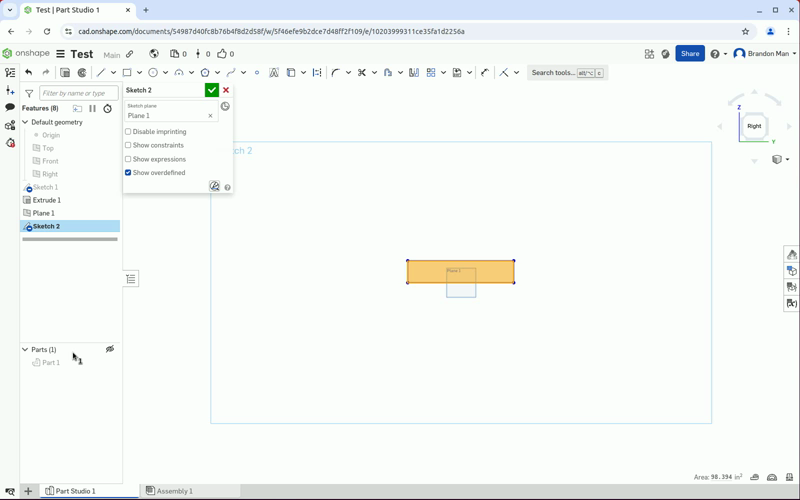
key(shift+y)
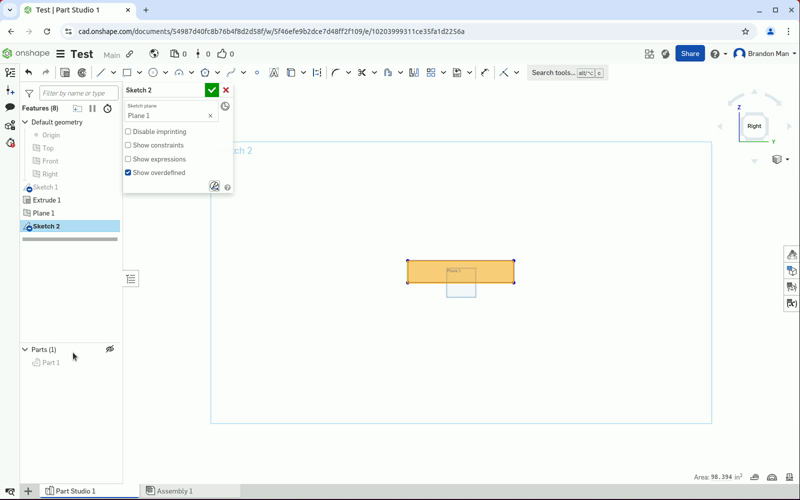
key(shift+e)
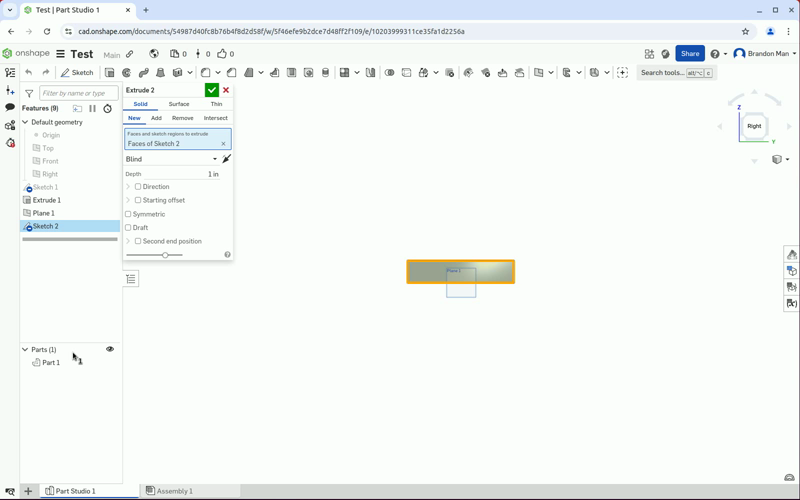
mouse_move(143, 106)
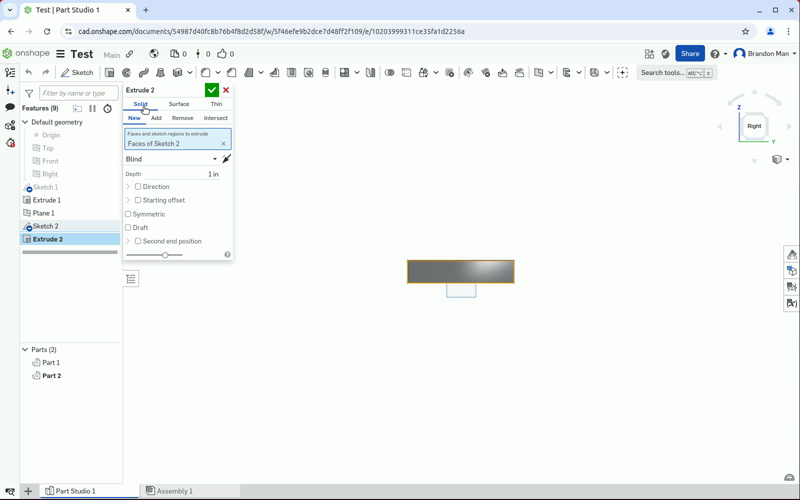
click(143, 106)
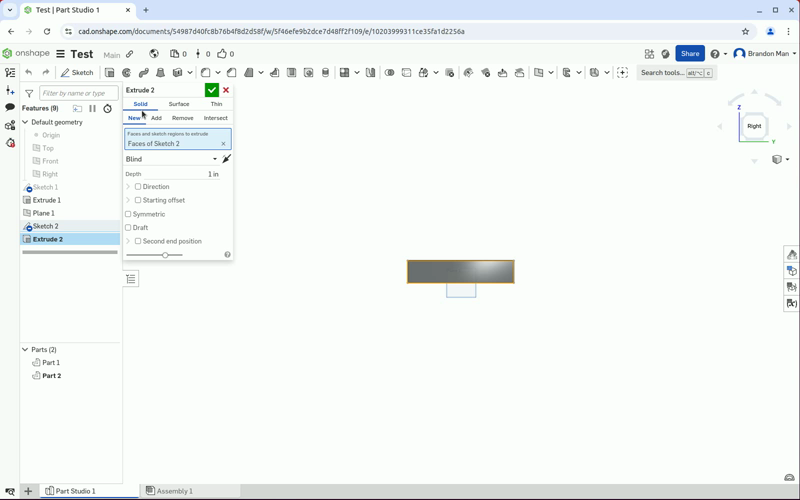
mouse_move(137, 120)
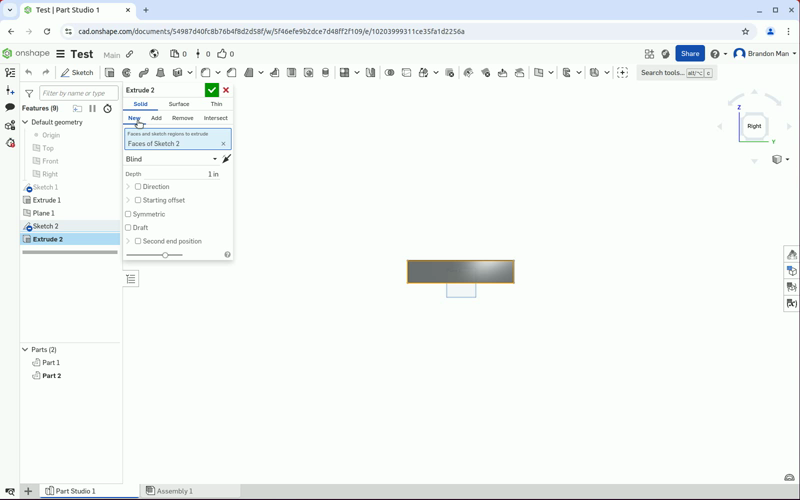
click(137, 120)
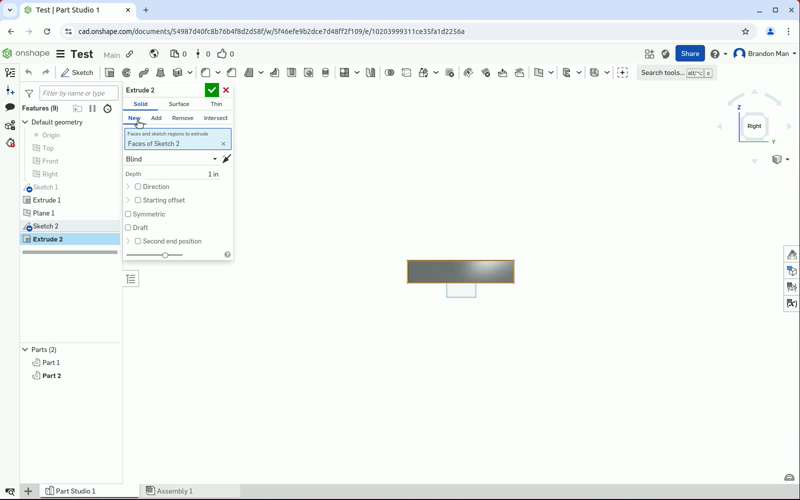
key(tab, 4)
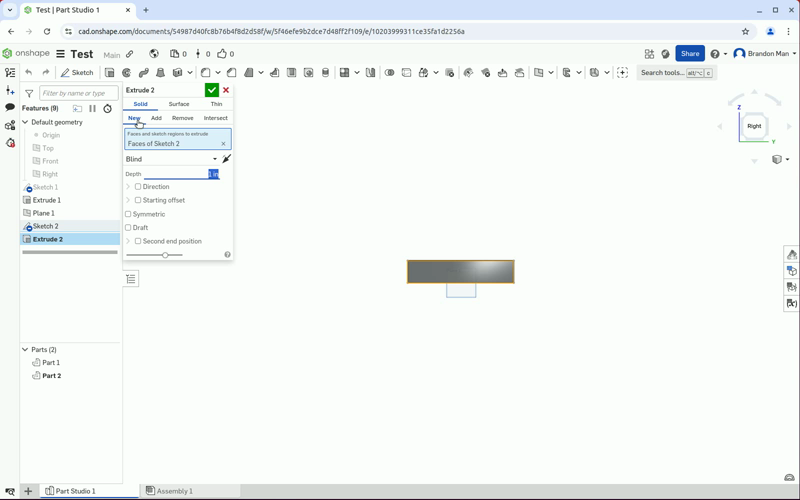
text(0.722)
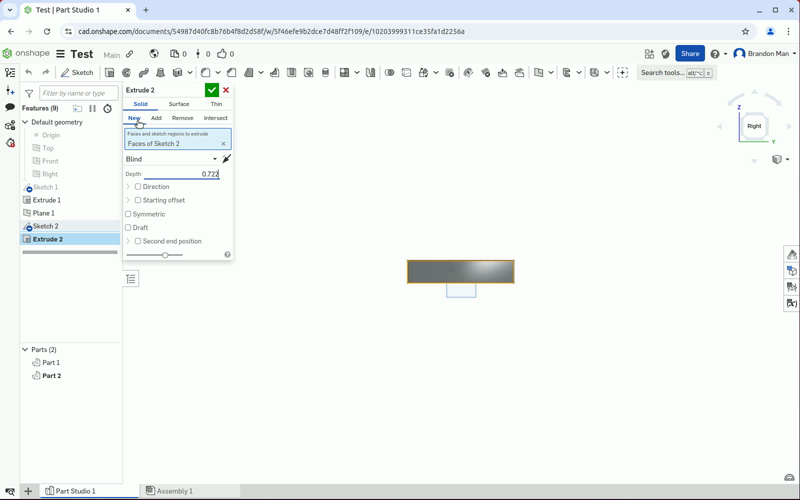
key(enter)
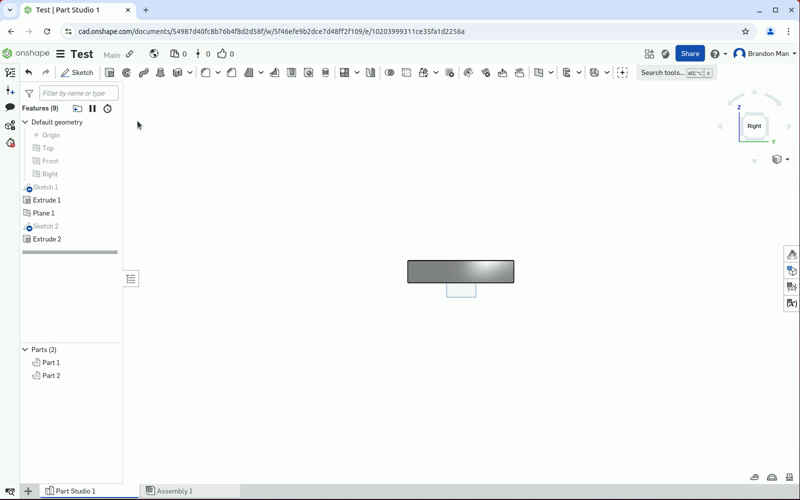
key(shift+h)
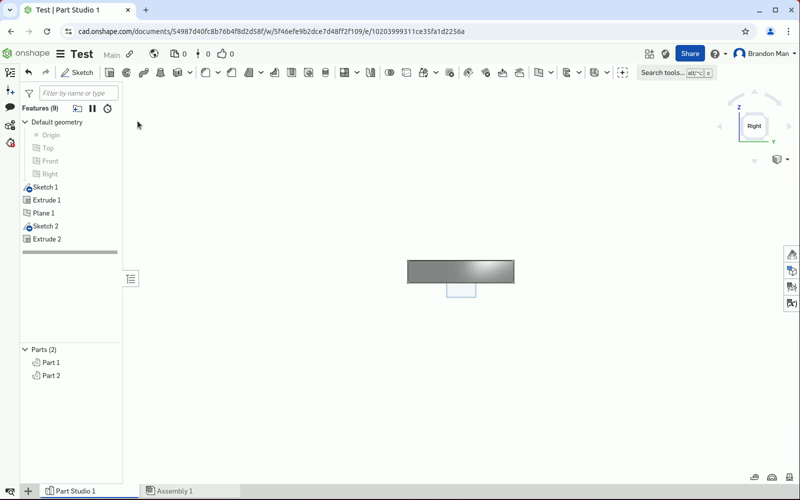
key(shift+h)
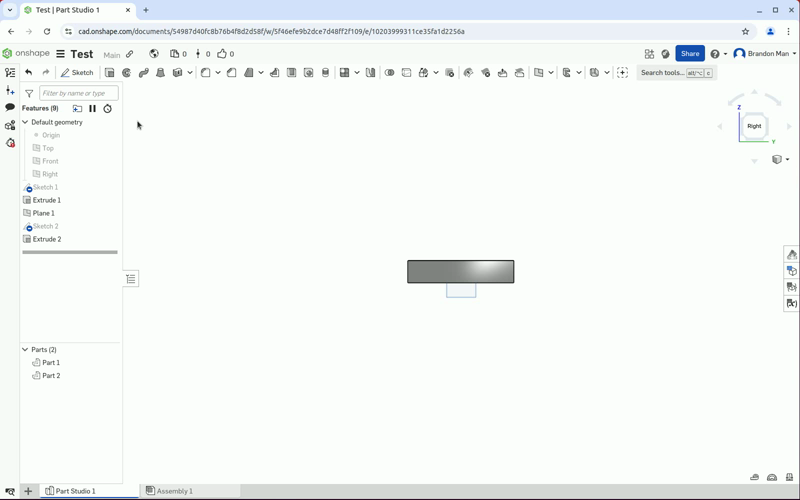
mouse_move(73, 189)
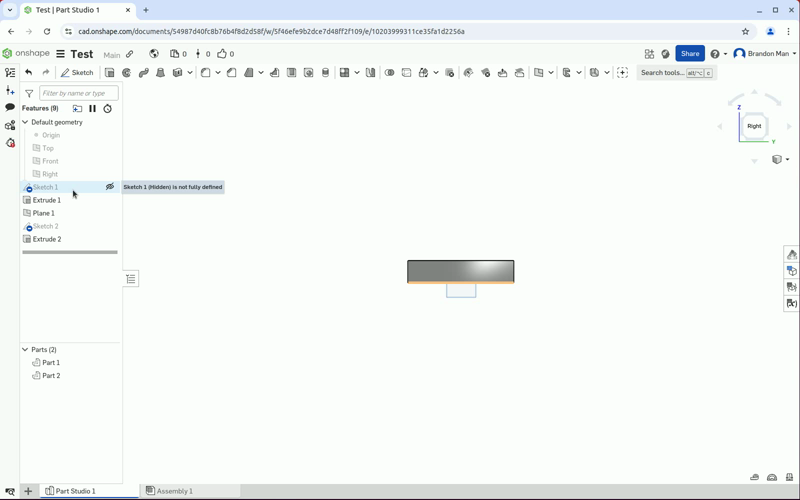
click(73, 189)
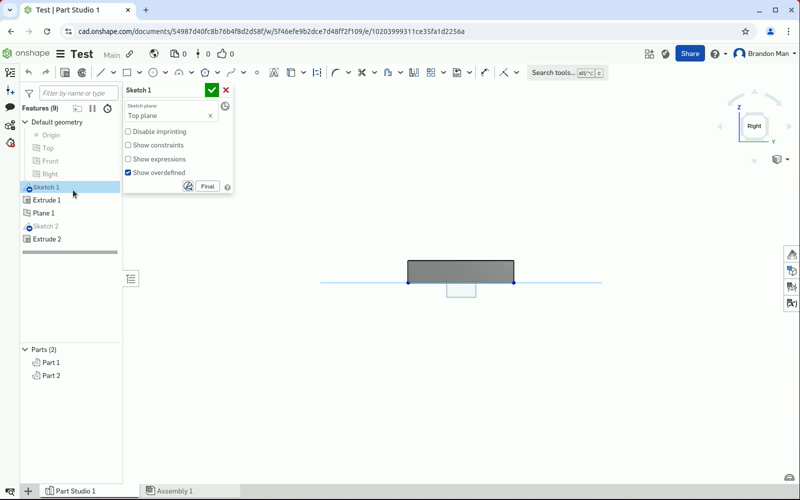
mouse_move(229, 92)
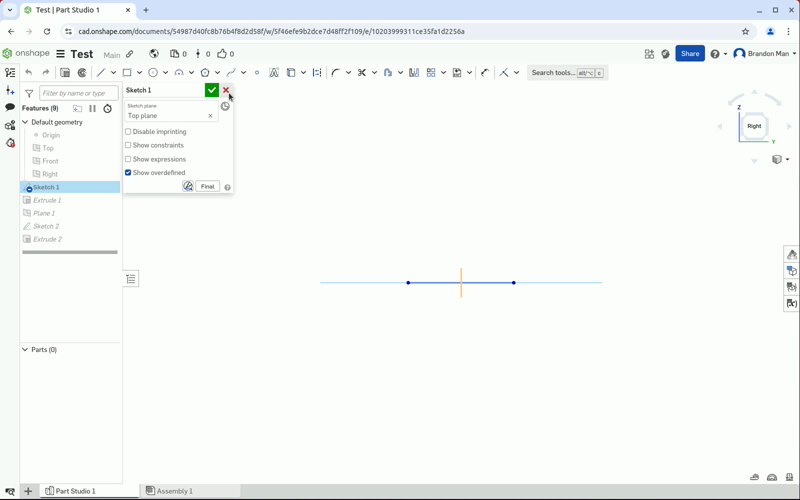
click(229, 92)
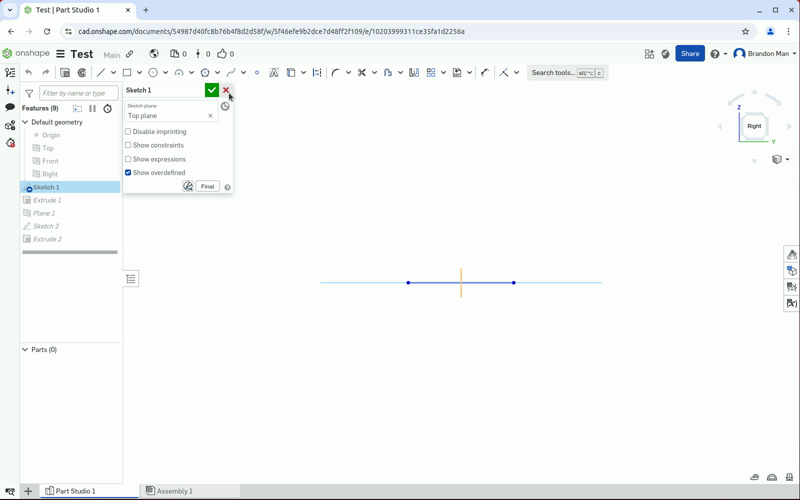
key(shift+s)
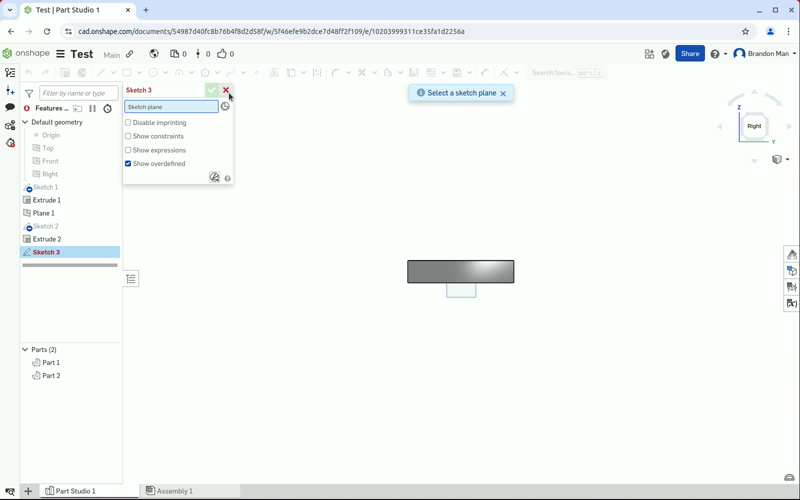
mouse_move(73, 215)
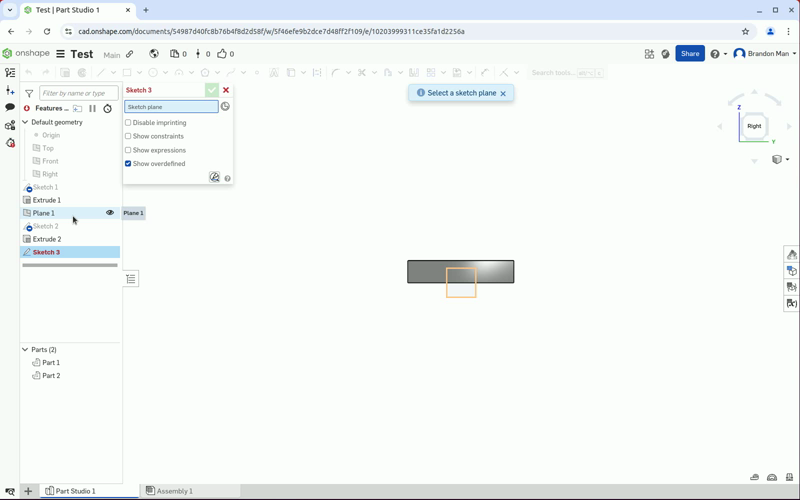
click(73, 215)
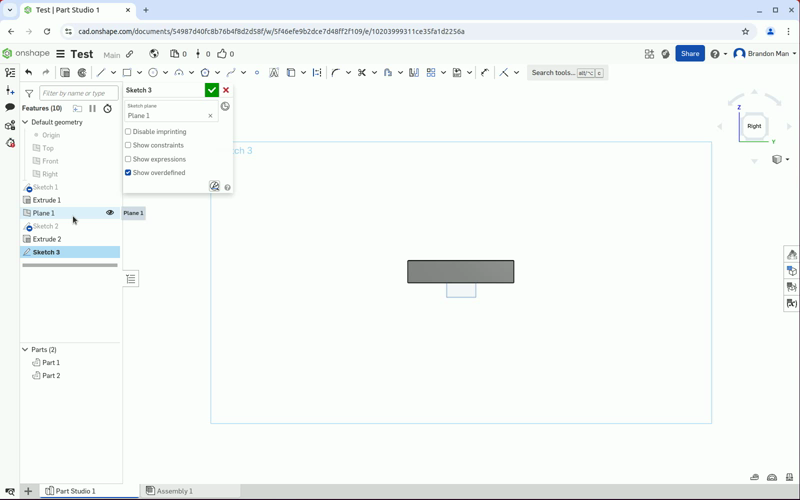
mouse_move(73, 352)
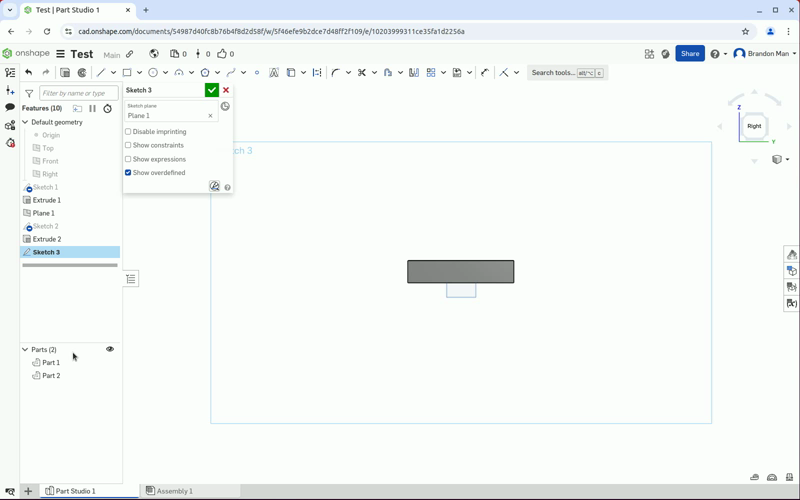
key(y)
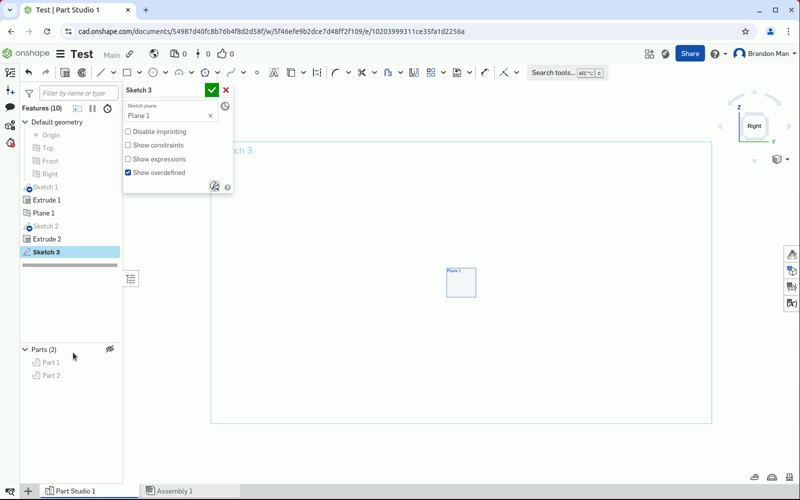
key(l)
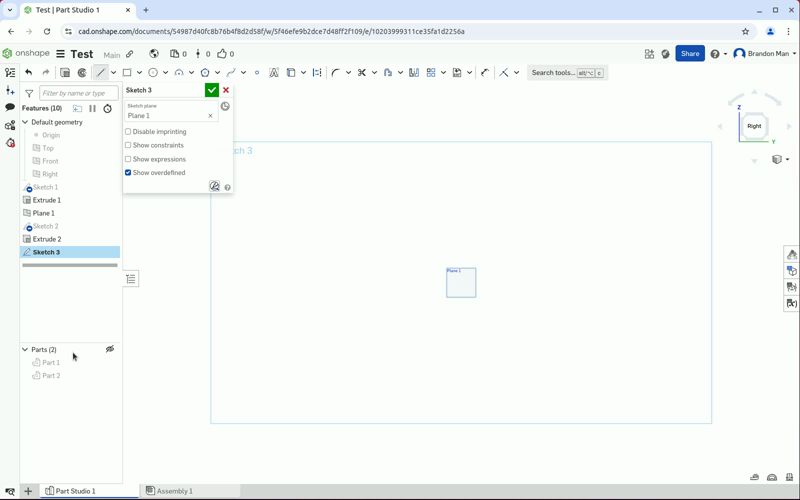
key_down(shift)
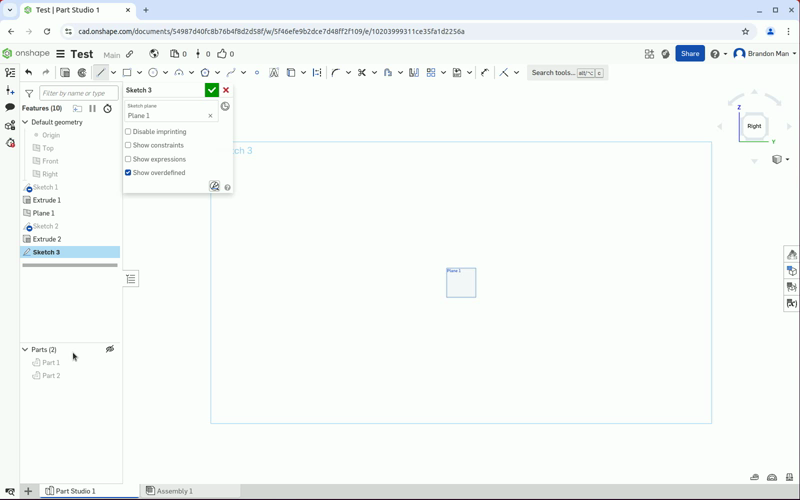
mouse_move(407, 260)
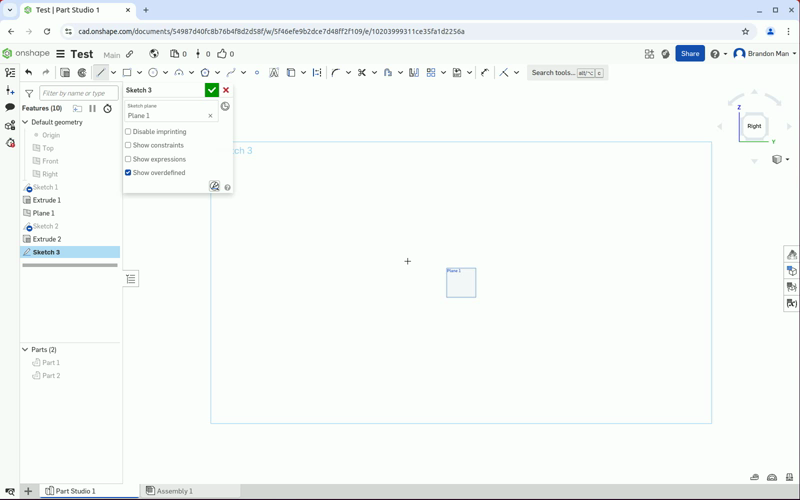
click(407, 260)
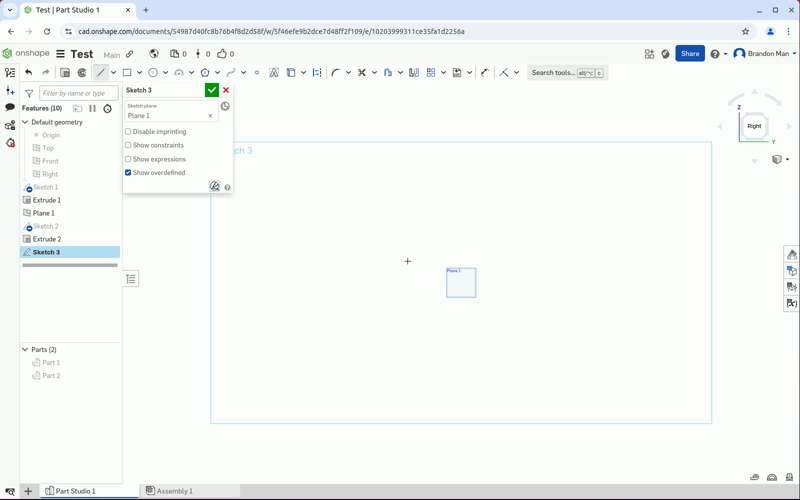
key_up(shift)
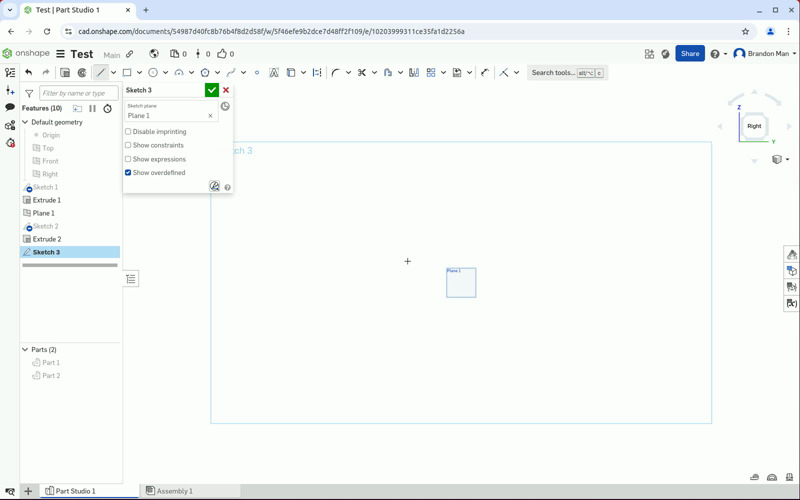
key_down(shift)
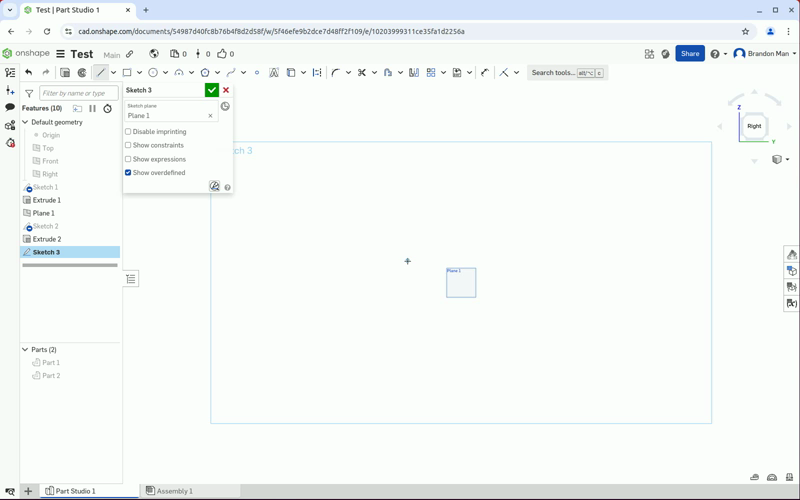
mouse_move(513, 260)
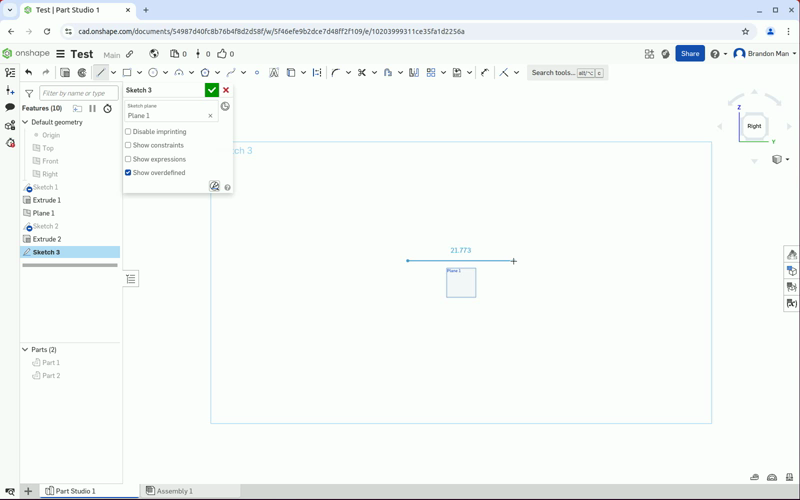
click(513, 260)
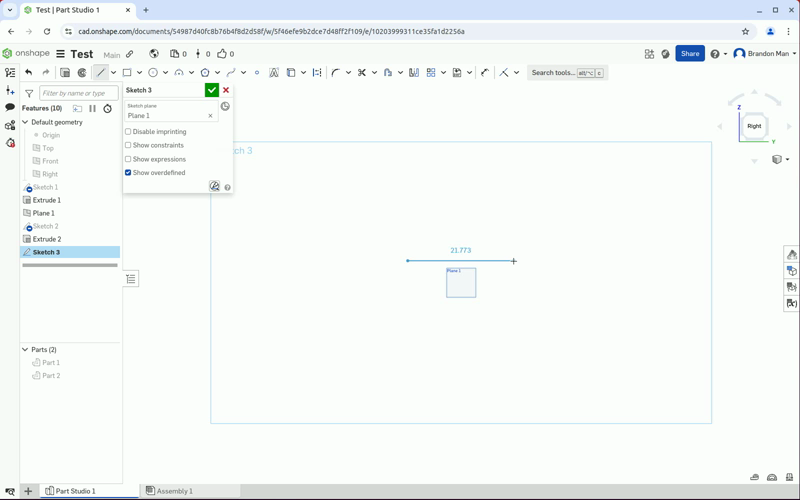
key_up(shift)
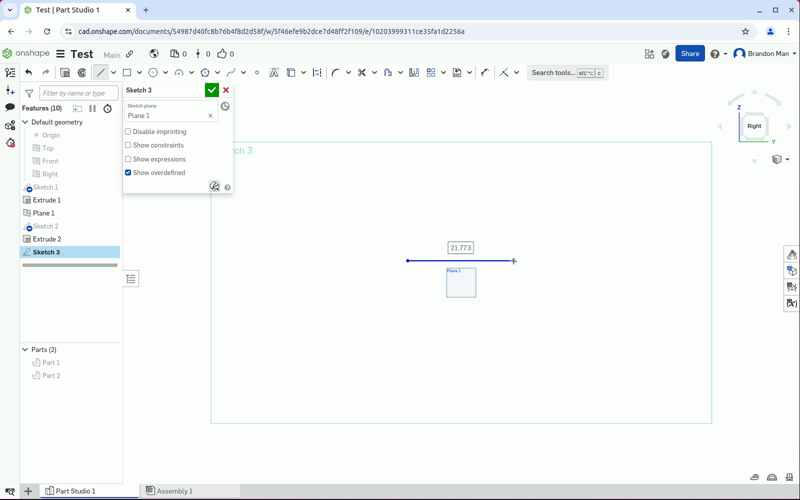
key_down(shift)
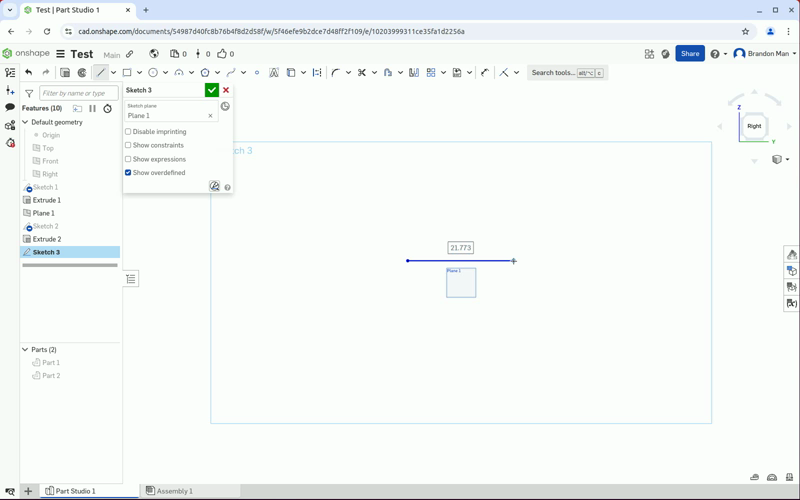
mouse_move(543, 260)
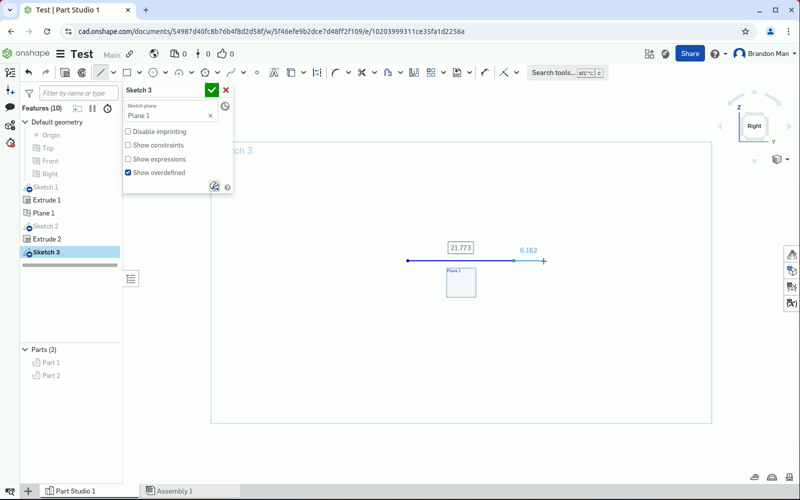
mouse_move(513, 257)
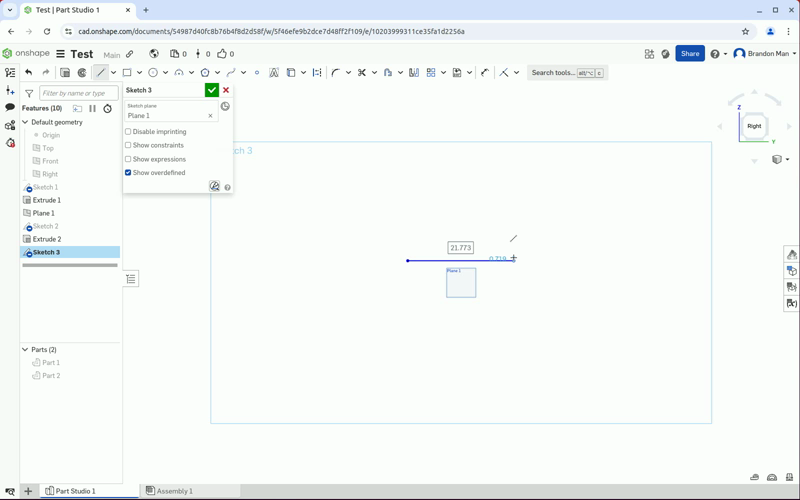
scroll(6)
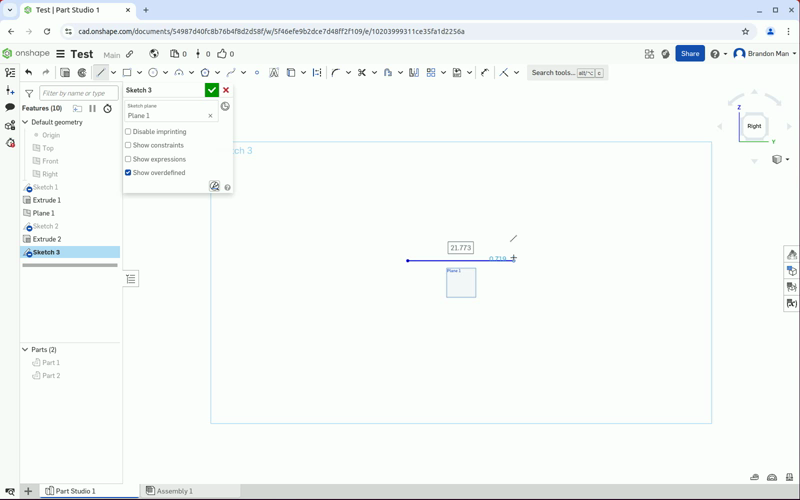
scroll(6)
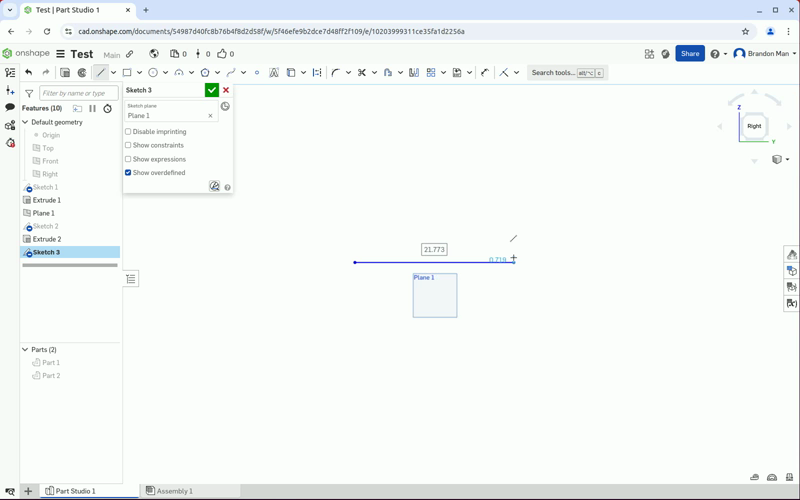
scroll(6)
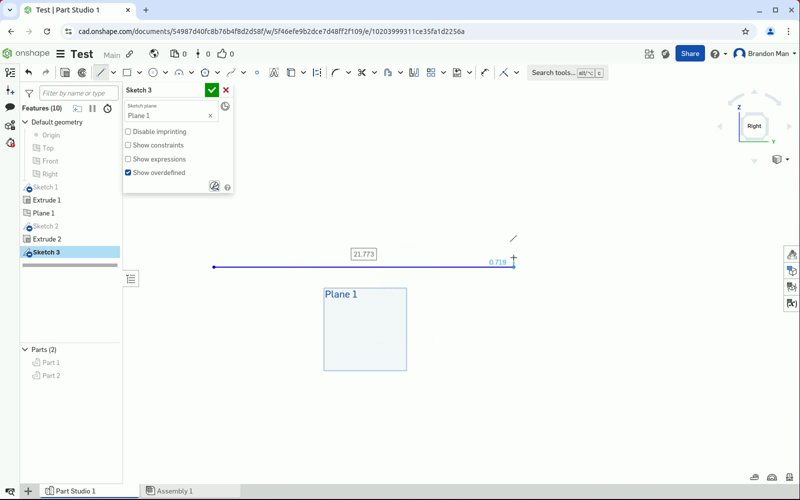
scroll(6)
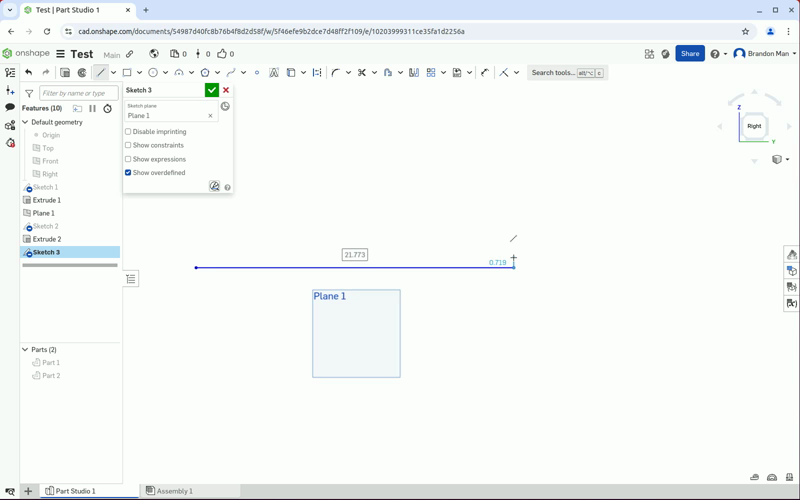
scroll(6)
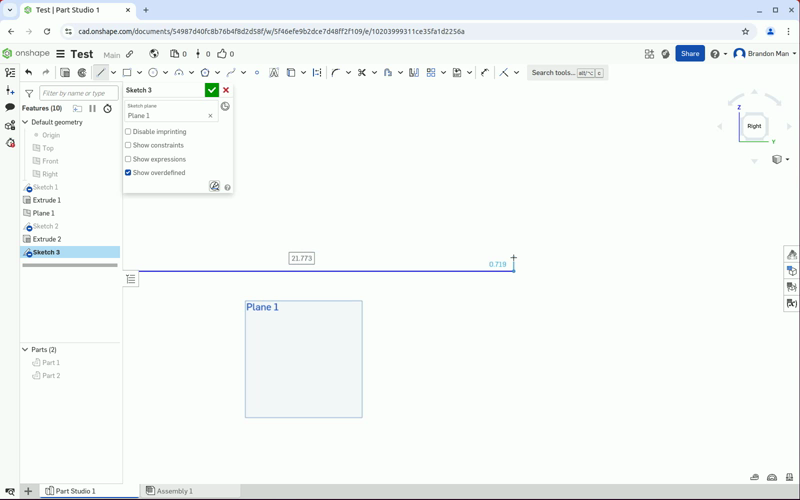
scroll(6)
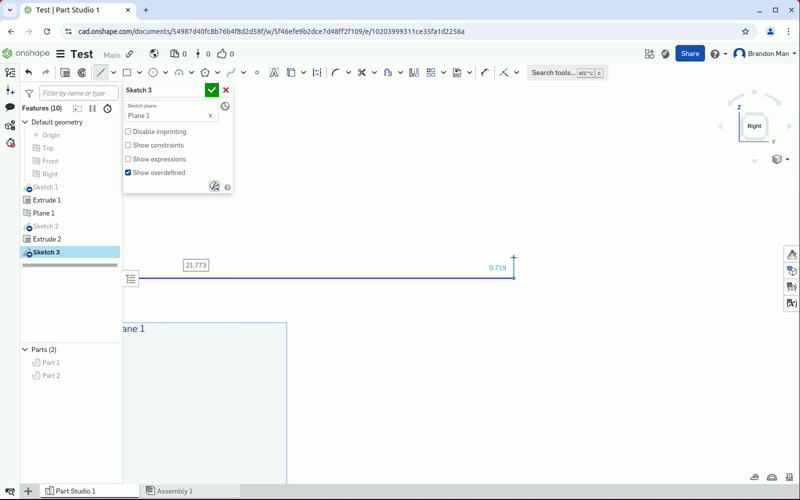
scroll(6)
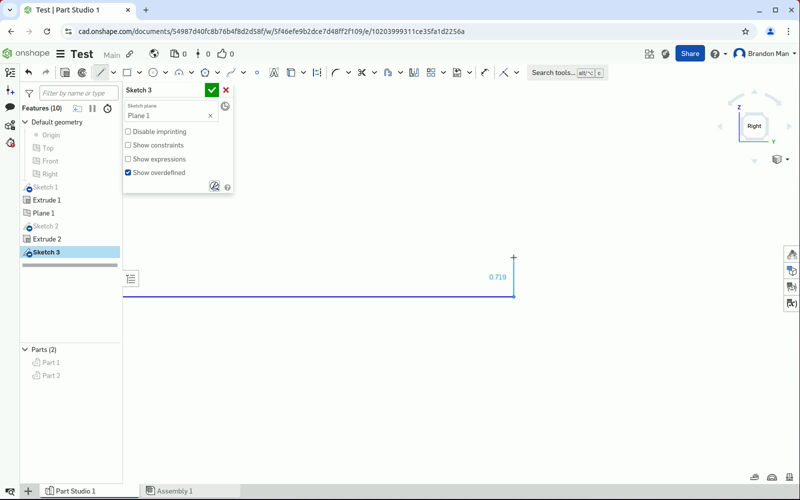
click(513, 257)
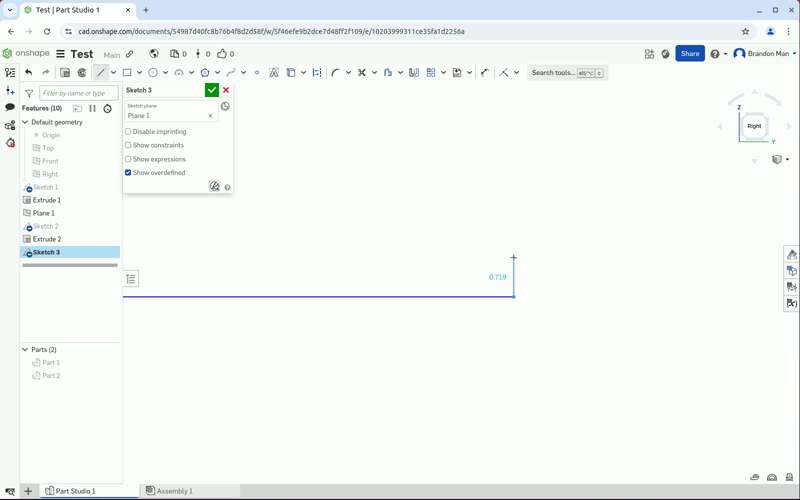
scroll(-6)
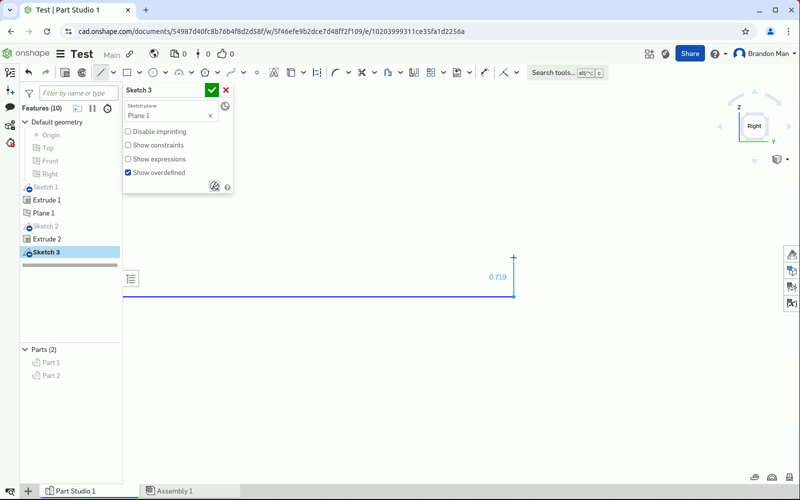
scroll(-6)
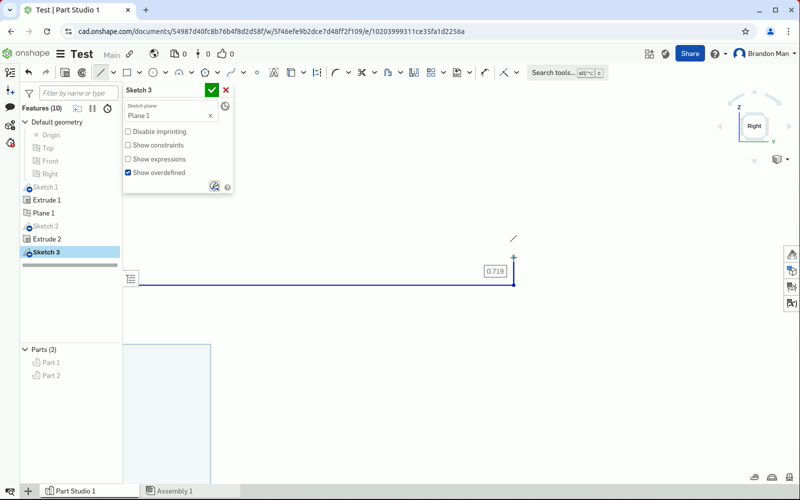
scroll(-6)
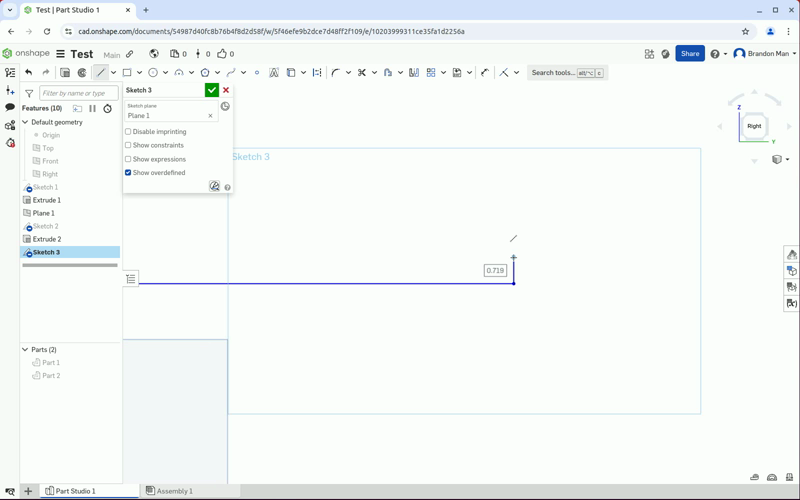
scroll(-6)
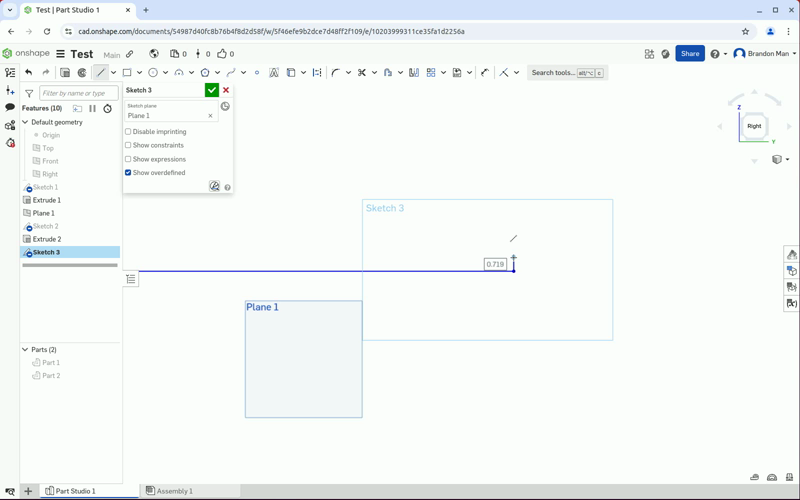
scroll(-6)
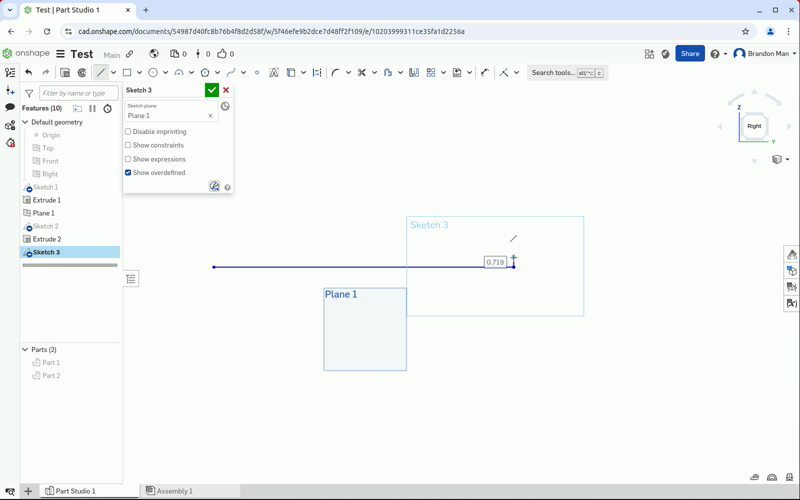
scroll(-6)
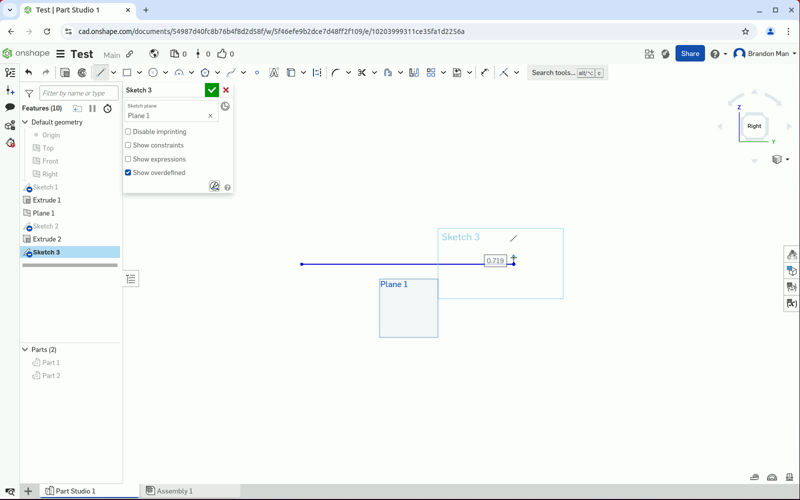
scroll(-6)
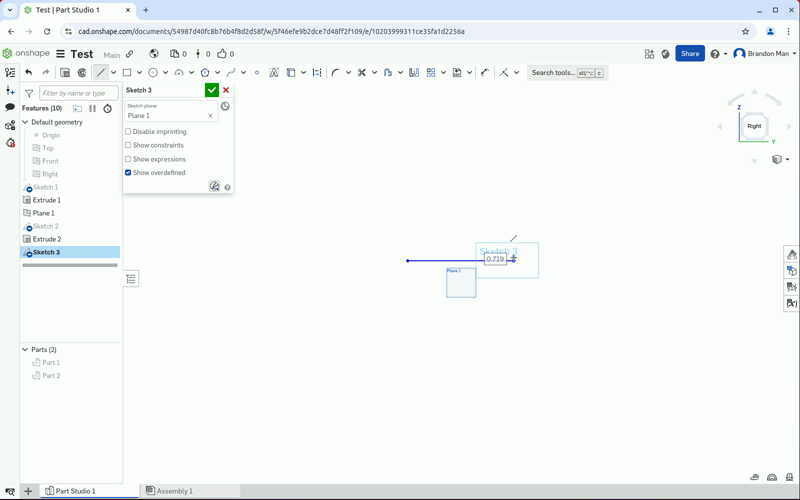
key_up(shift)
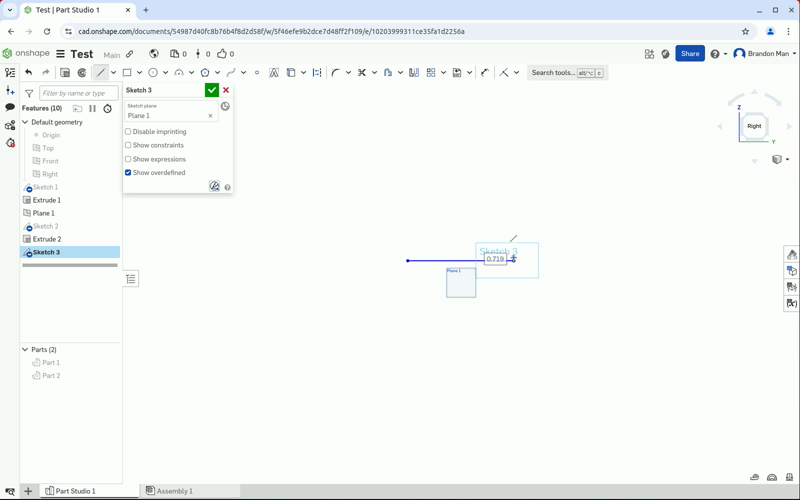
key_down(shift)
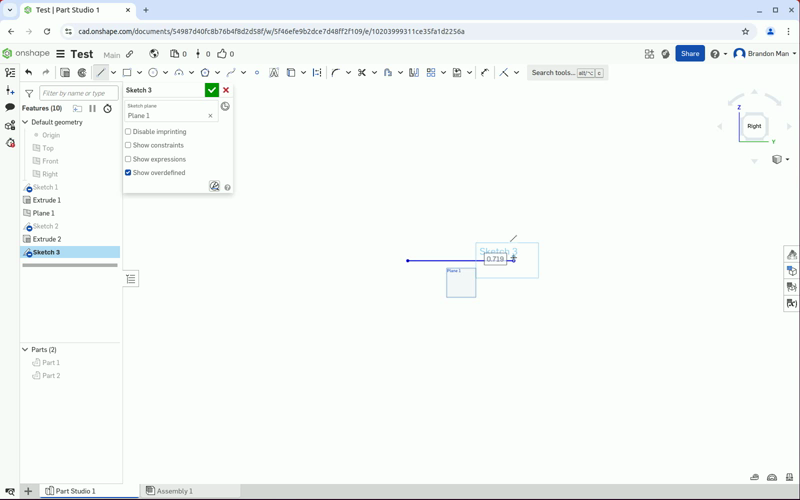
mouse_move(407, 257)
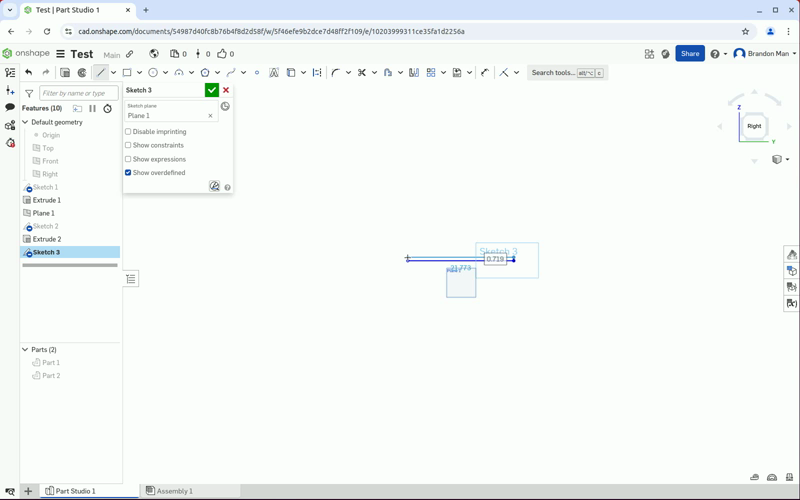
scroll(6)
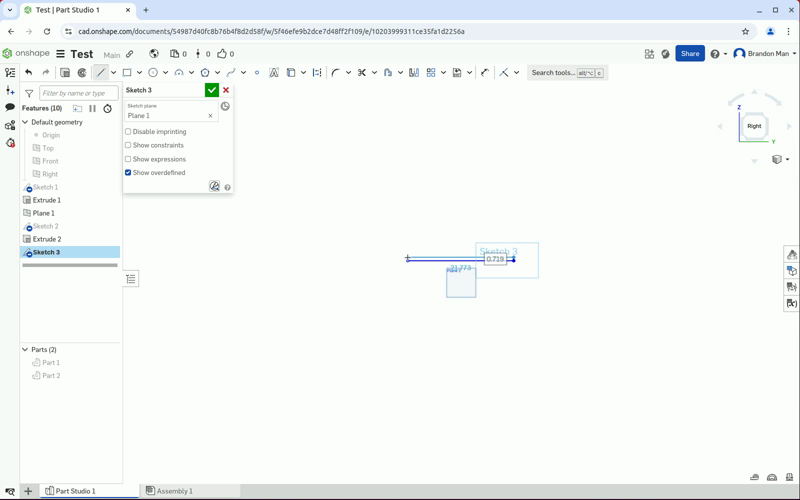
scroll(6)
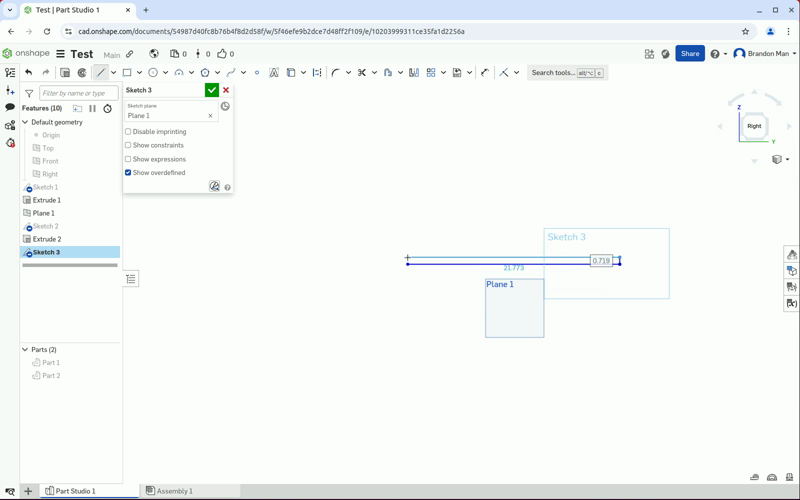
scroll(6)
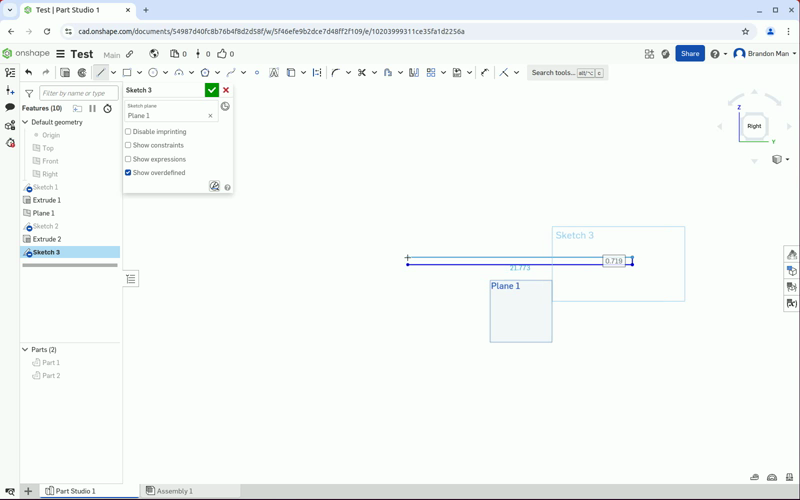
scroll(6)
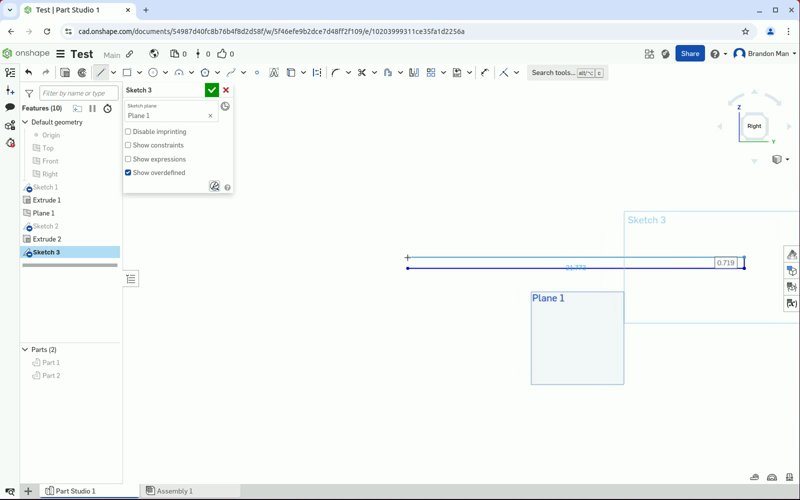
scroll(6)
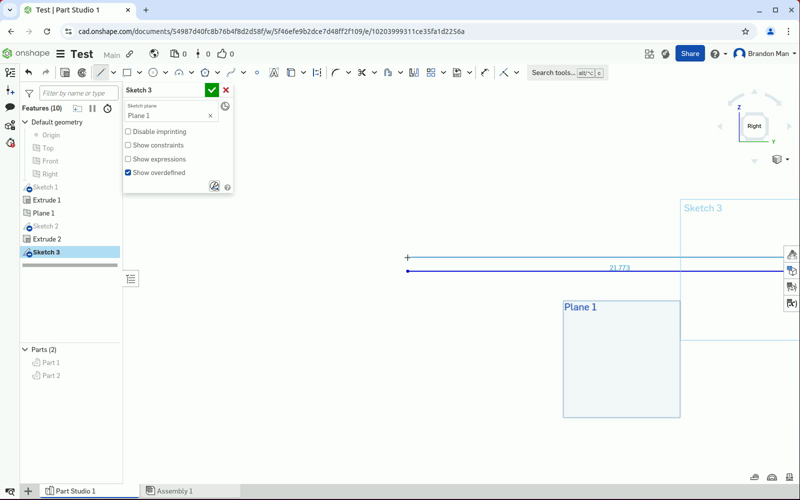
scroll(6)
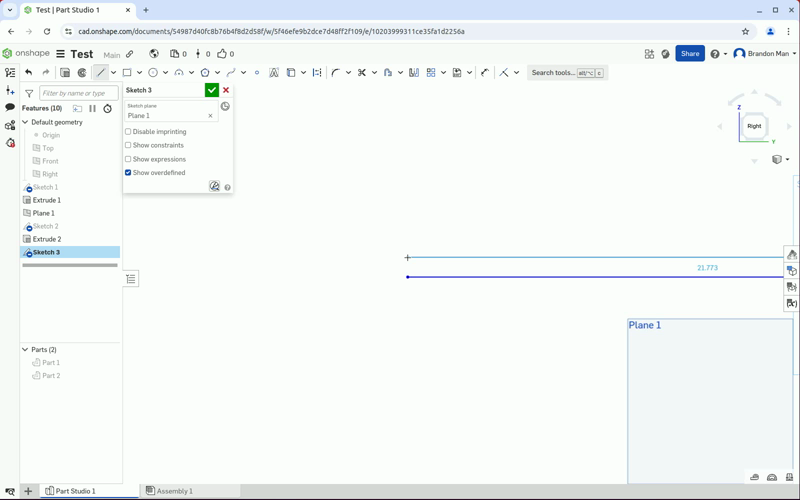
scroll(6)
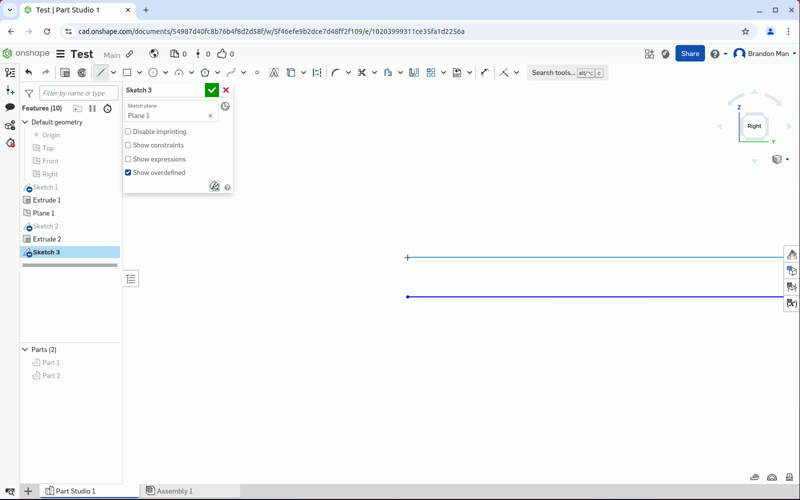
click(407, 257)
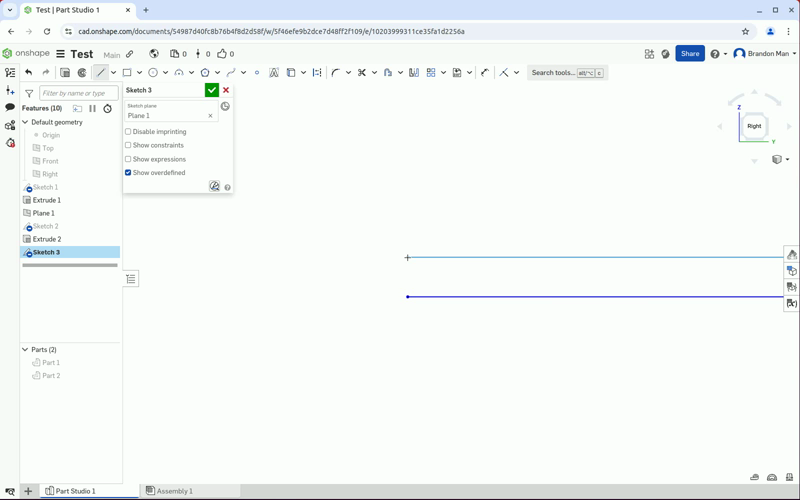
scroll(-6)
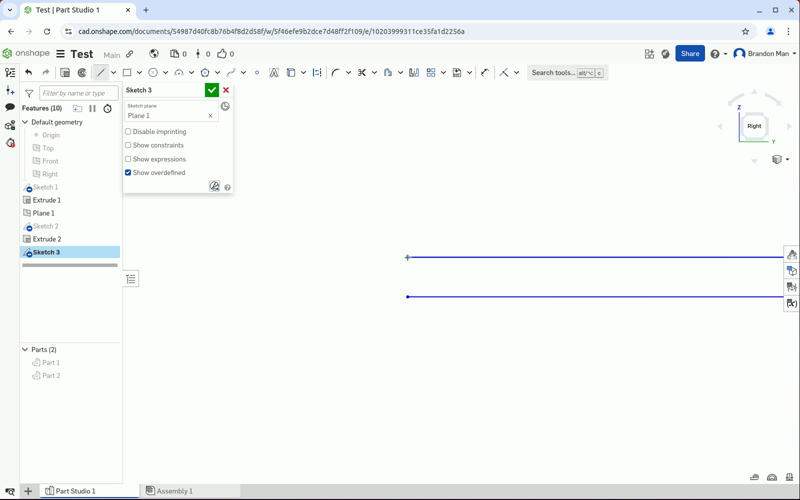
scroll(-6)
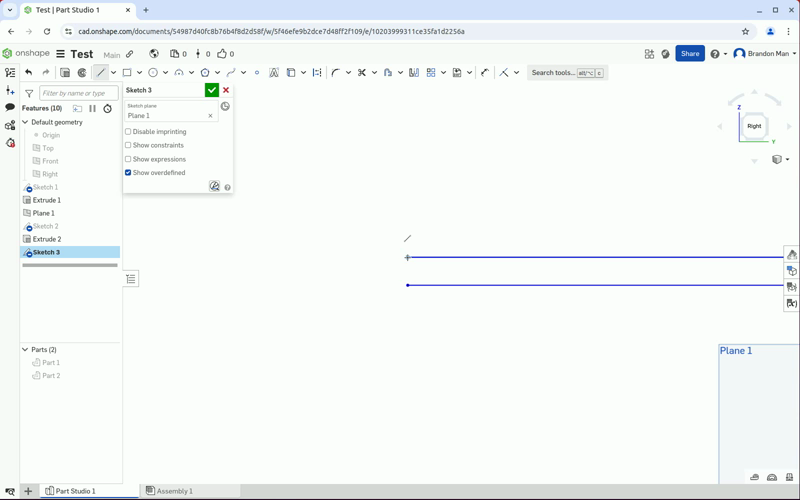
scroll(-6)
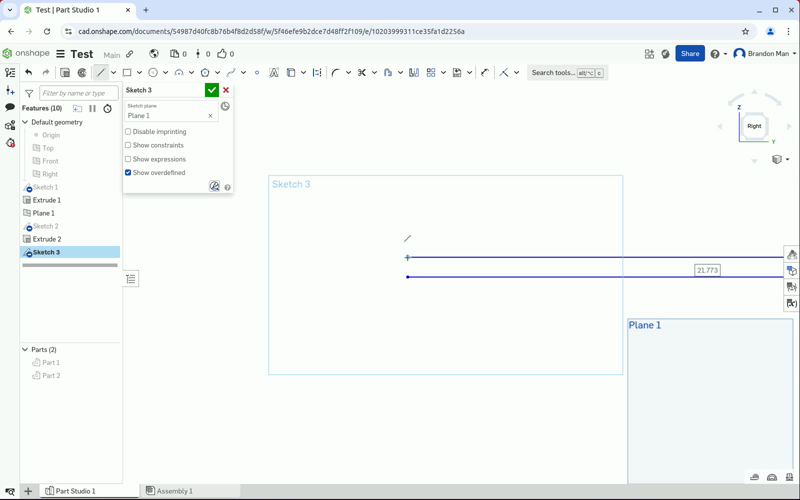
scroll(-6)
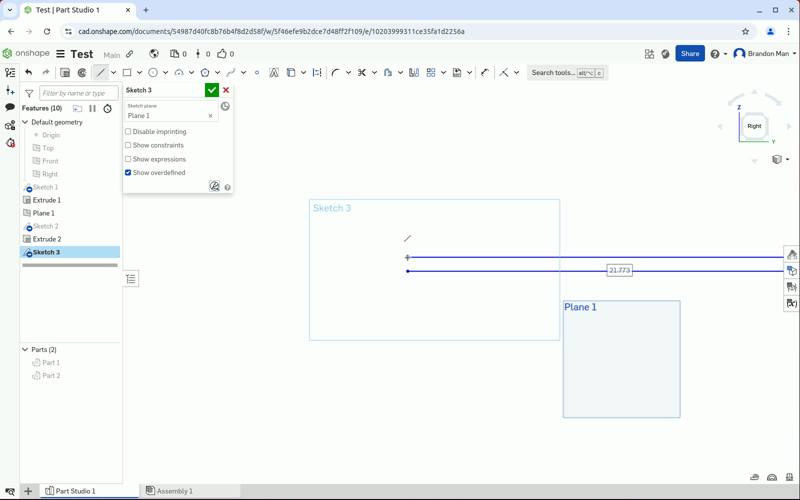
scroll(-6)
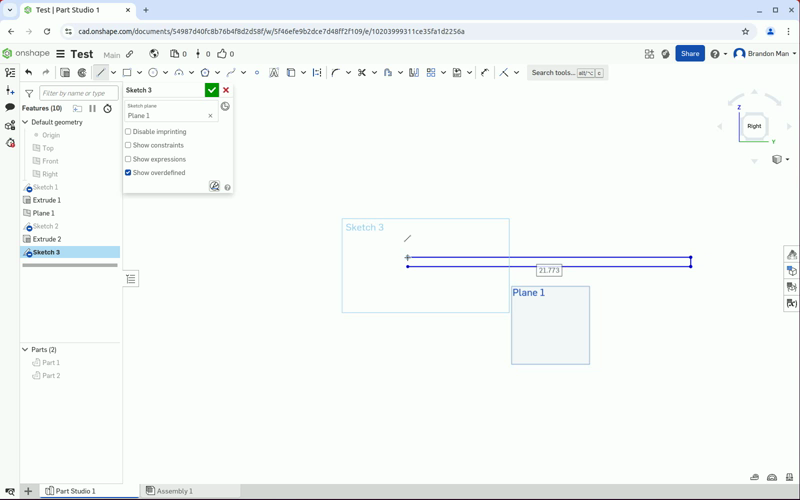
scroll(-6)
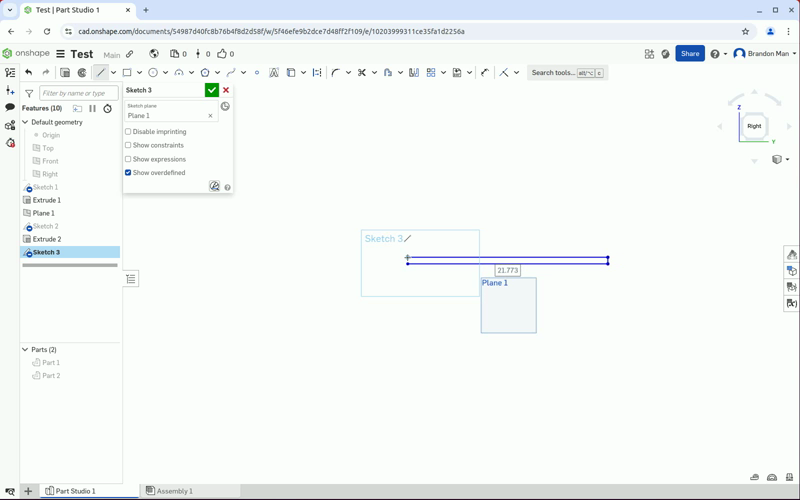
scroll(-6)
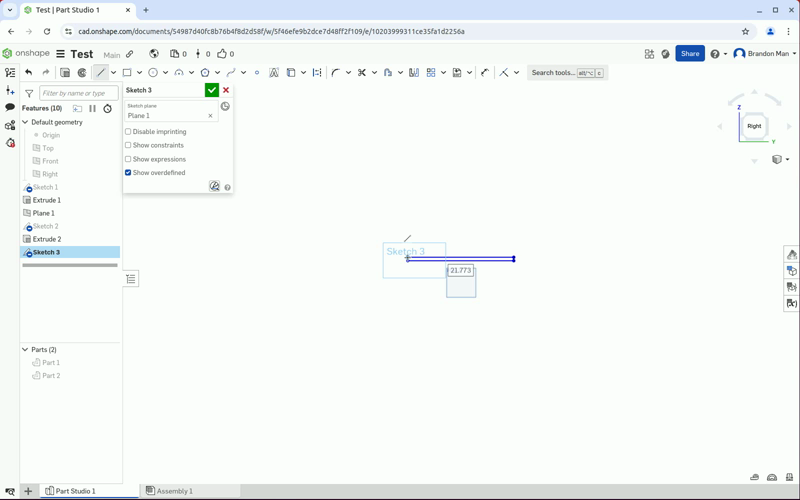
key_up(shift)
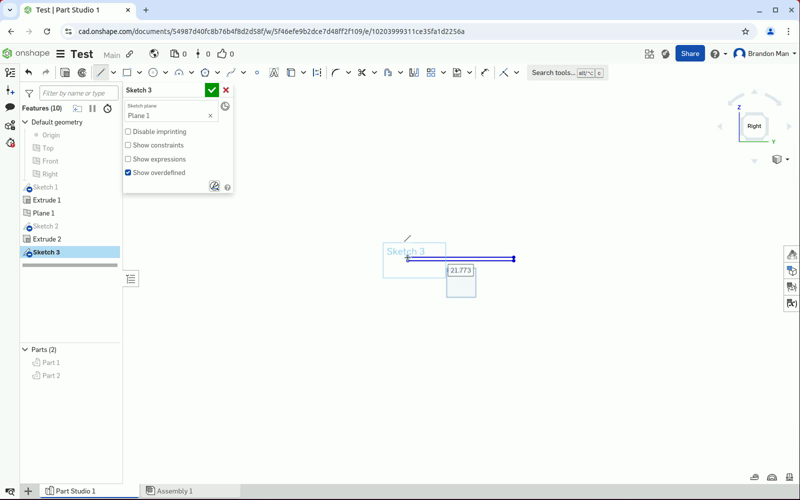
mouse_move(437, 257)
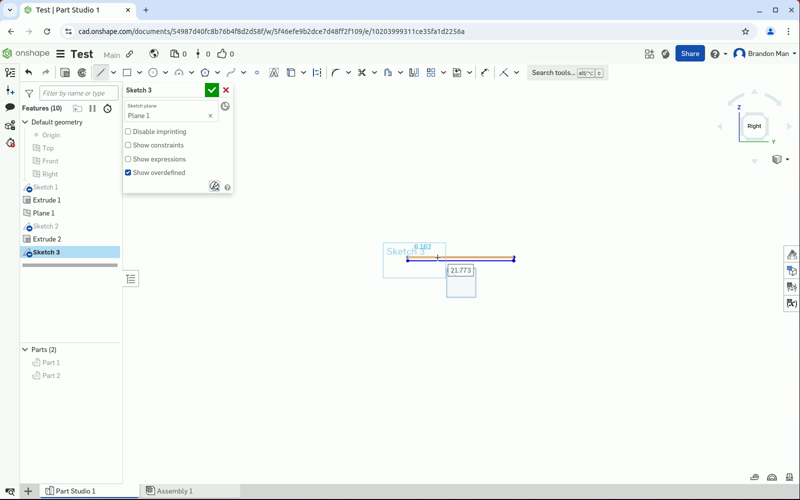
key_down(shift)
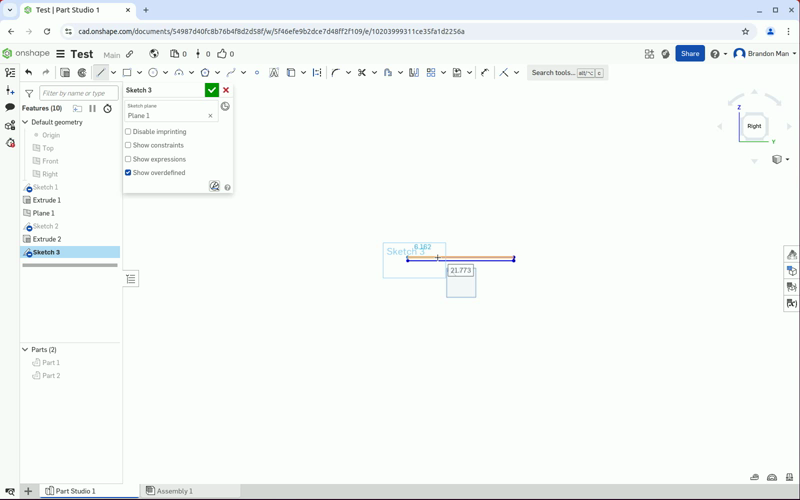
mouse_move(407, 260)
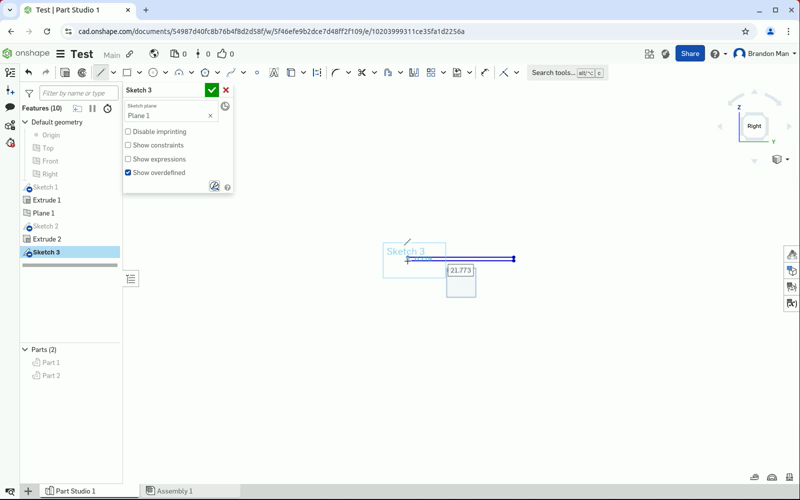
scroll(6)
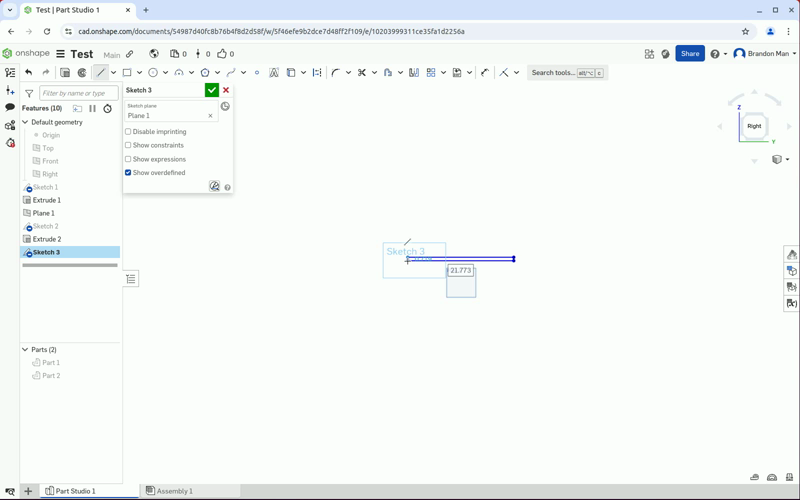
scroll(6)
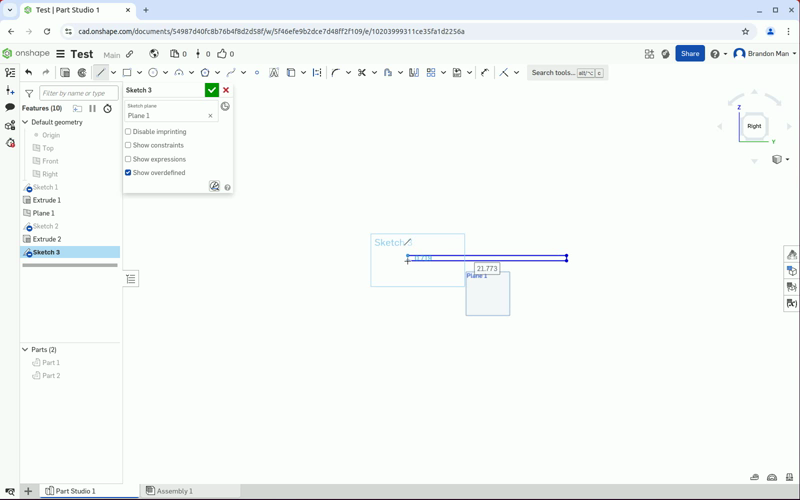
scroll(6)
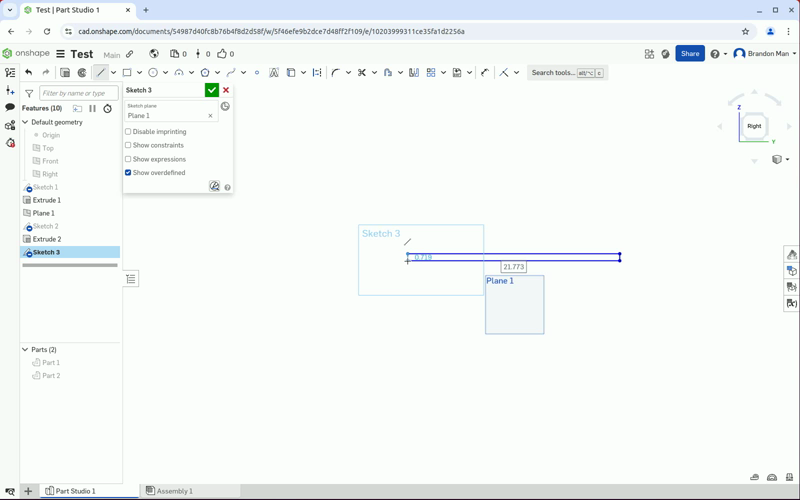
scroll(6)
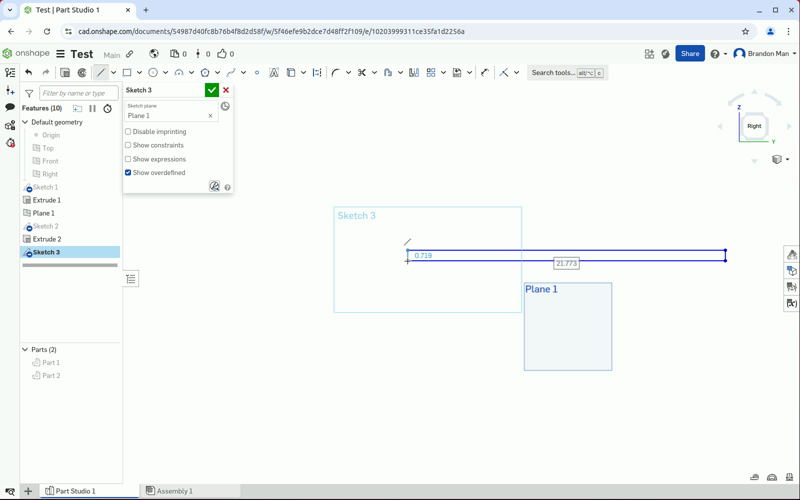
scroll(6)
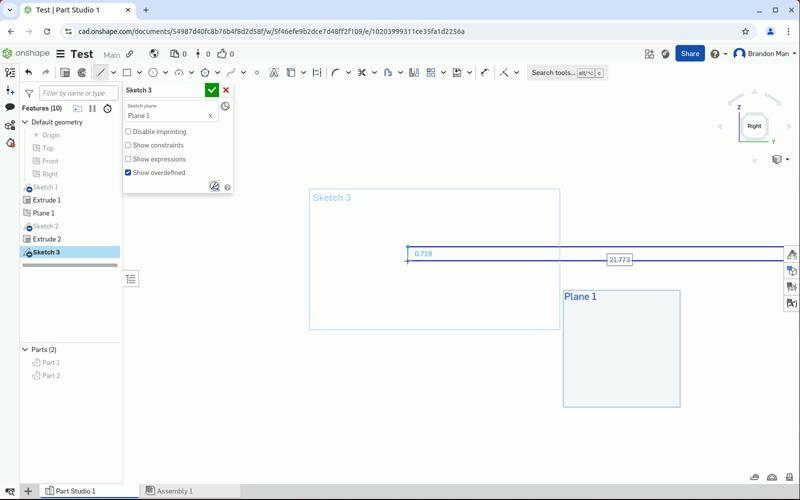
scroll(6)
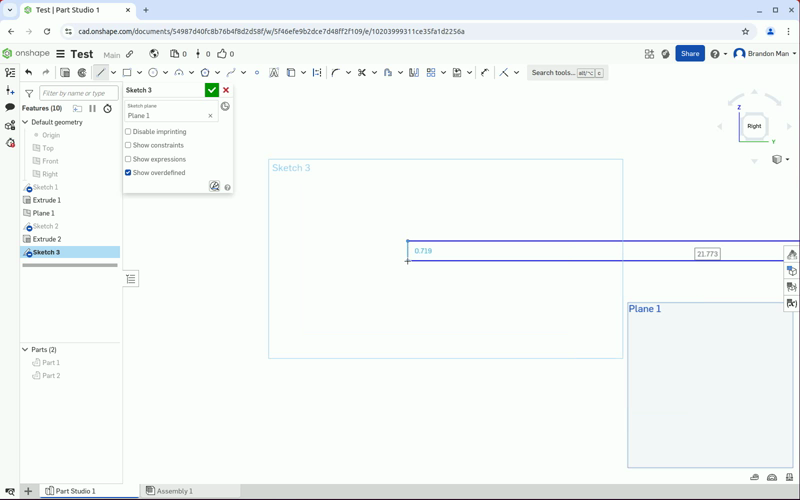
scroll(6)
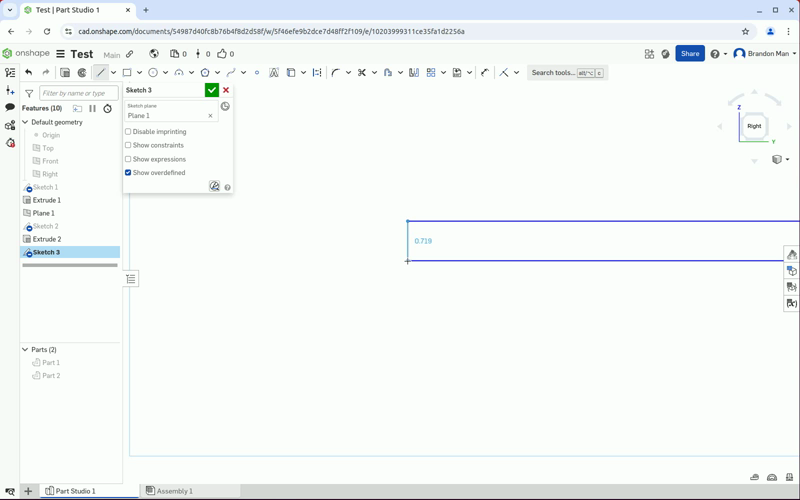
key_up(shift)
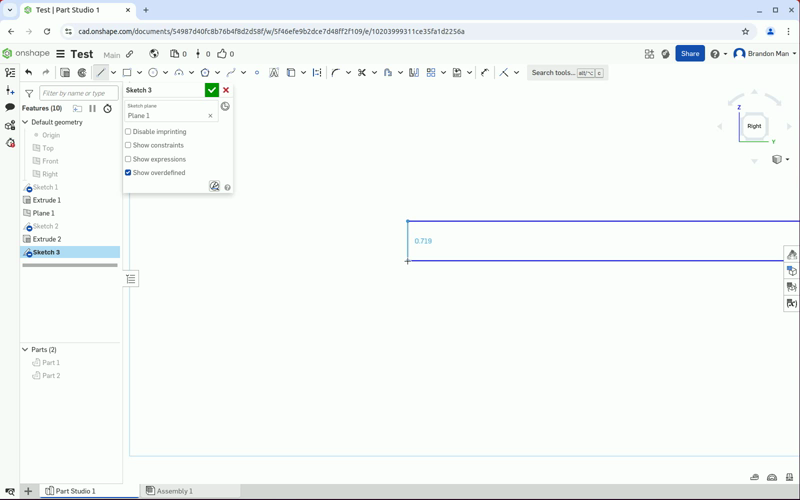
click(407, 260)
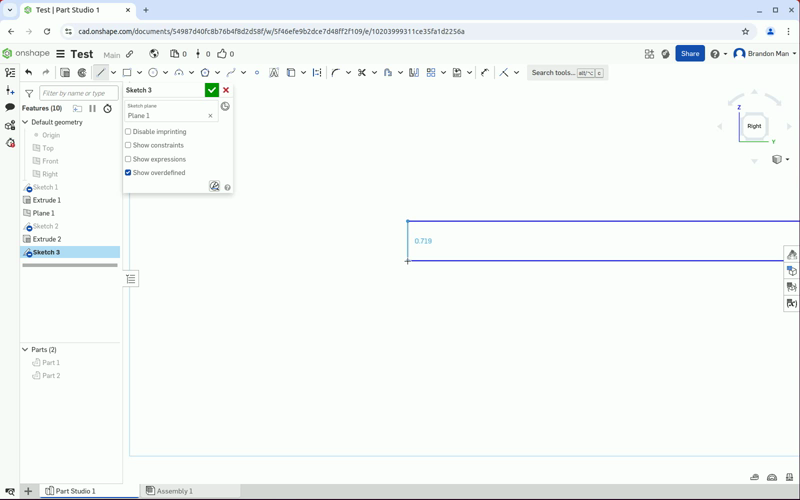
scroll(-6)
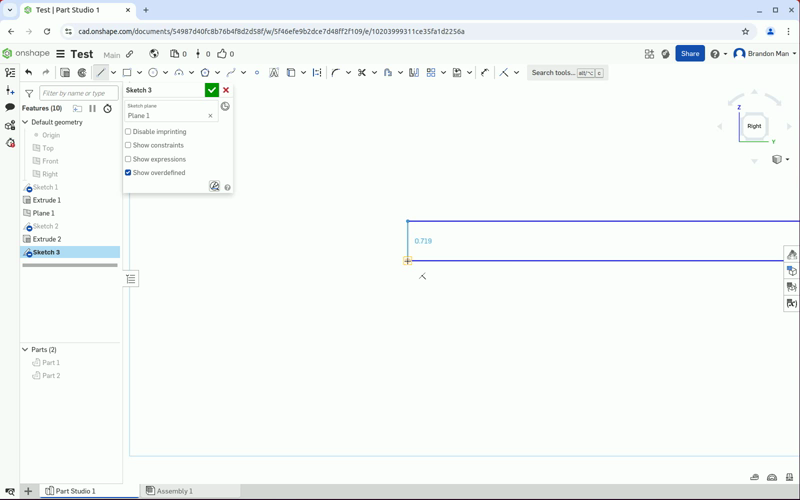
scroll(-6)
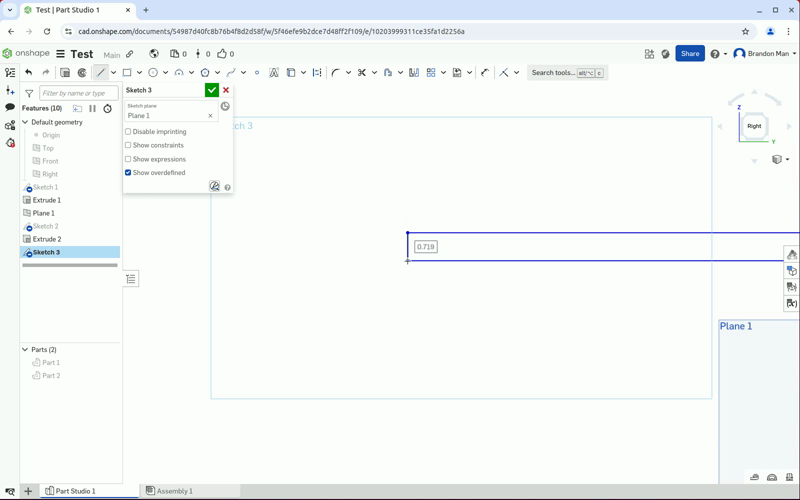
scroll(-6)
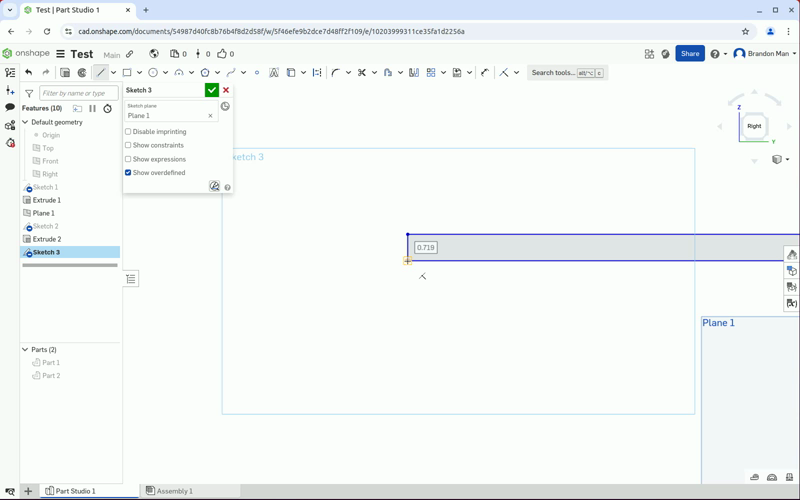
scroll(-6)
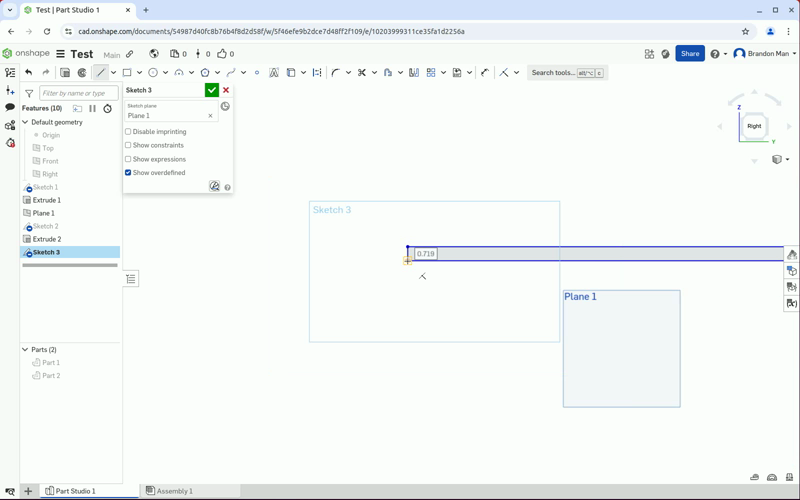
scroll(-6)
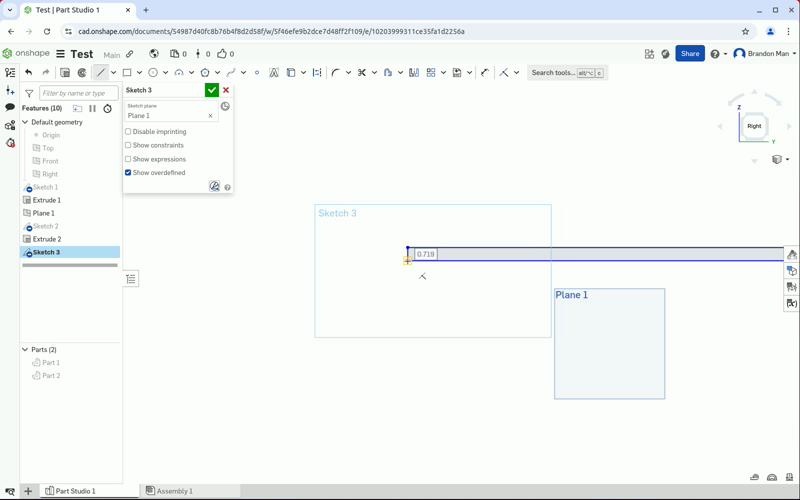
scroll(-6)
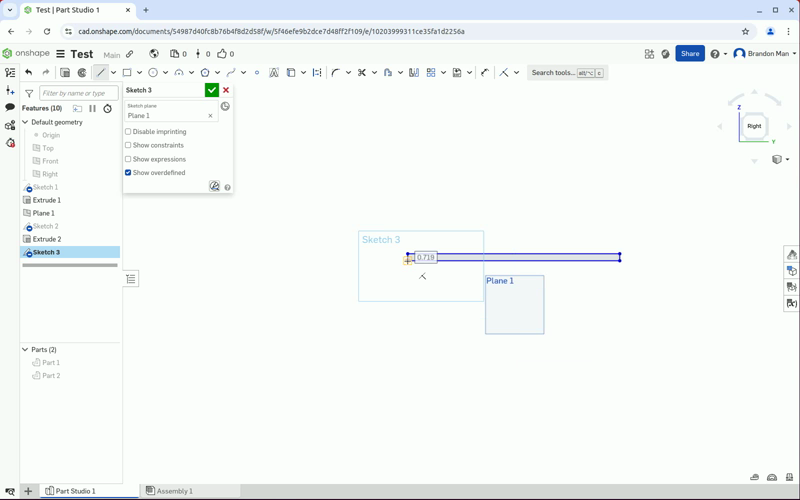
scroll(-6)
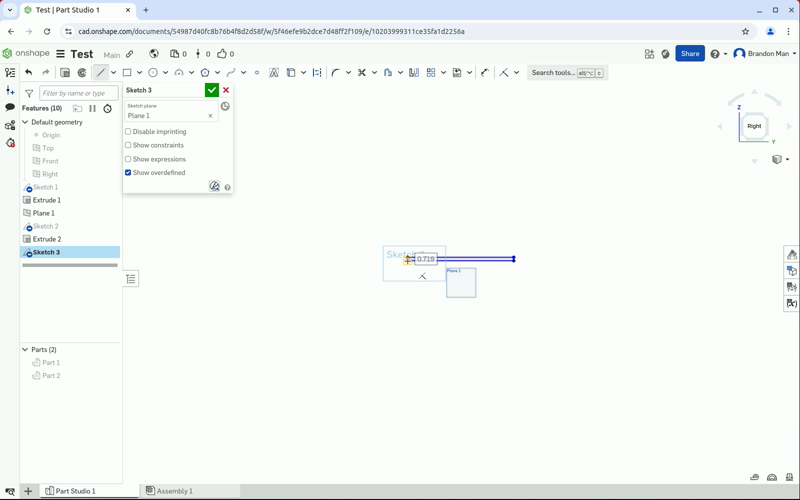
key(esc)
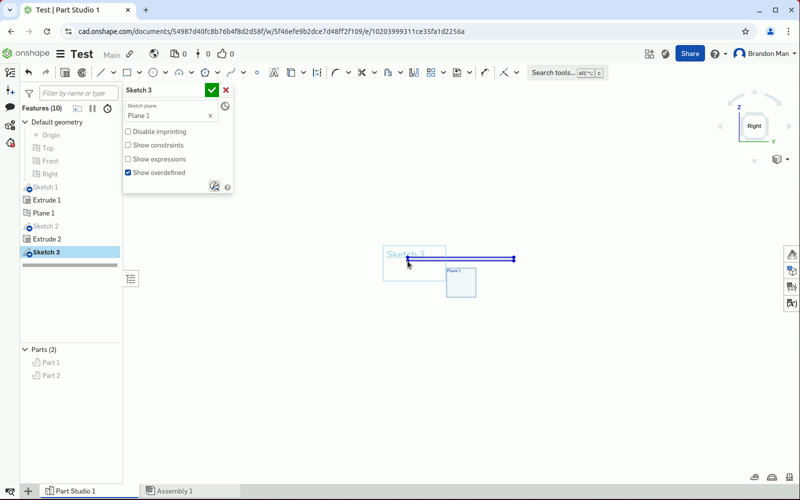
mouse_move(434, 259)
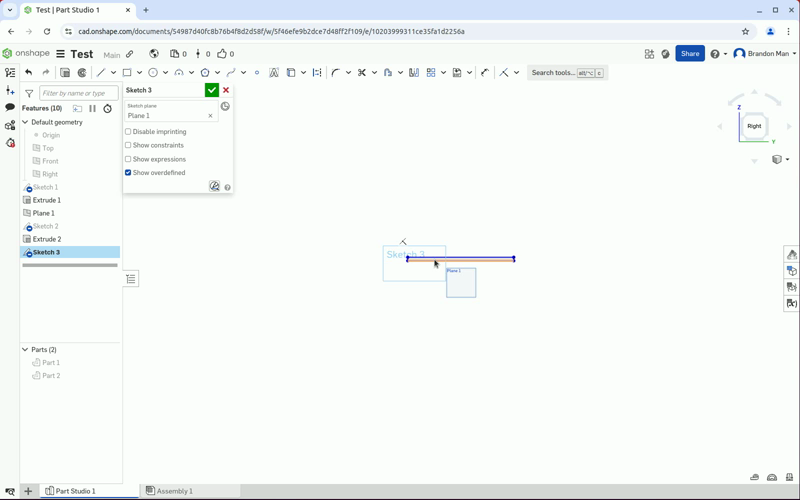
scroll(6)
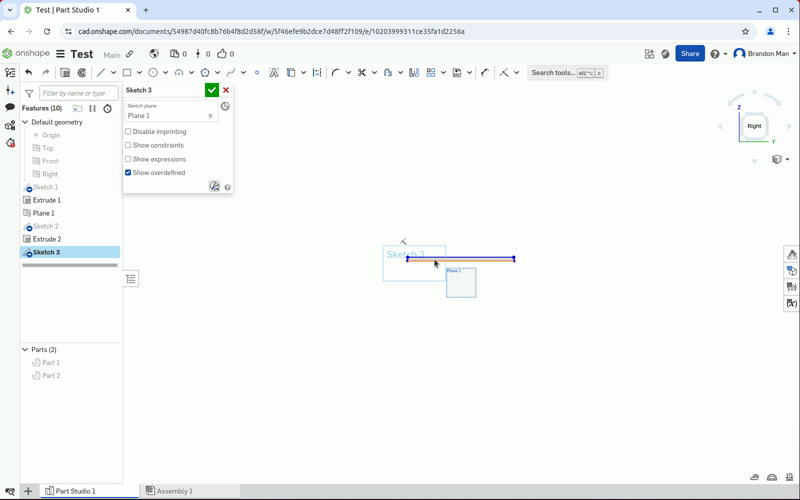
scroll(6)
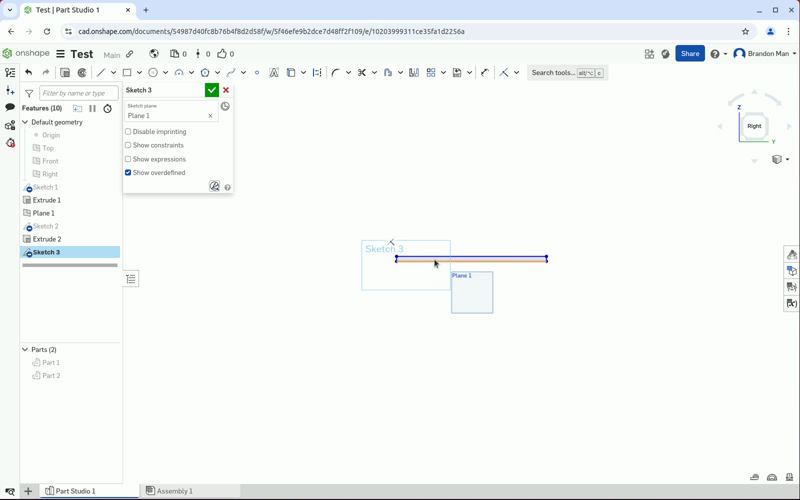
scroll(6)
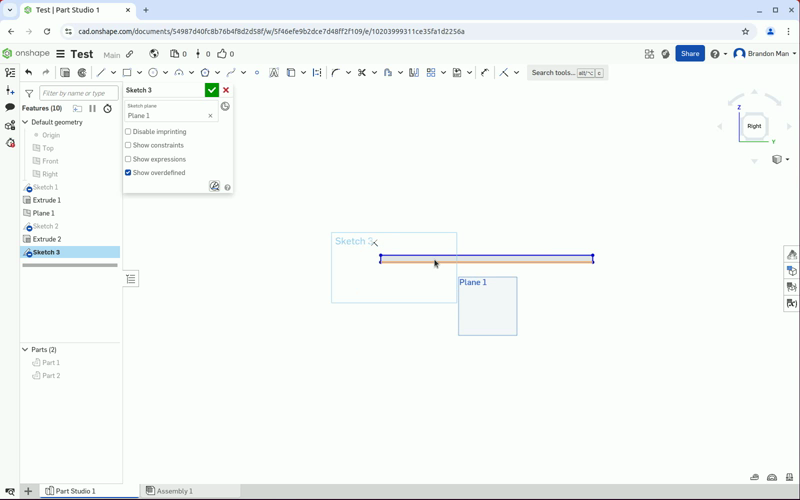
scroll(6)
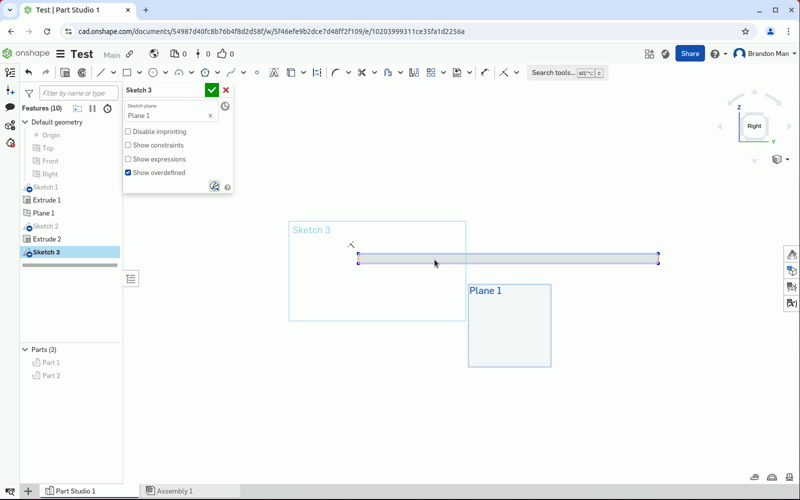
scroll(6)
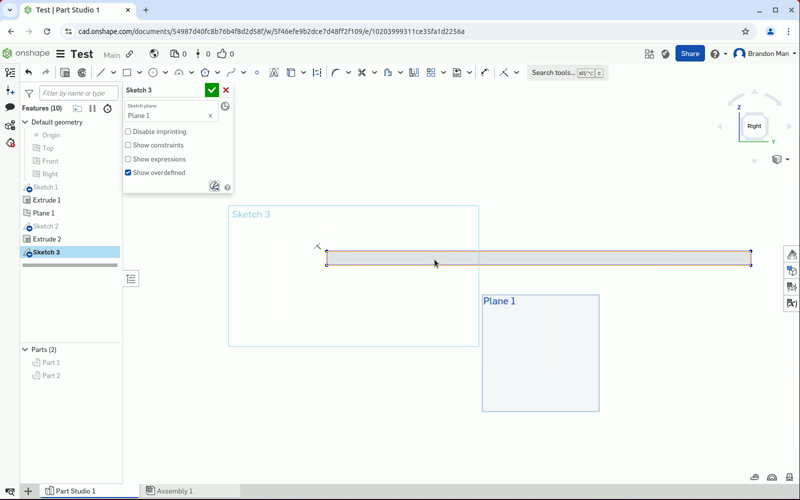
scroll(6)
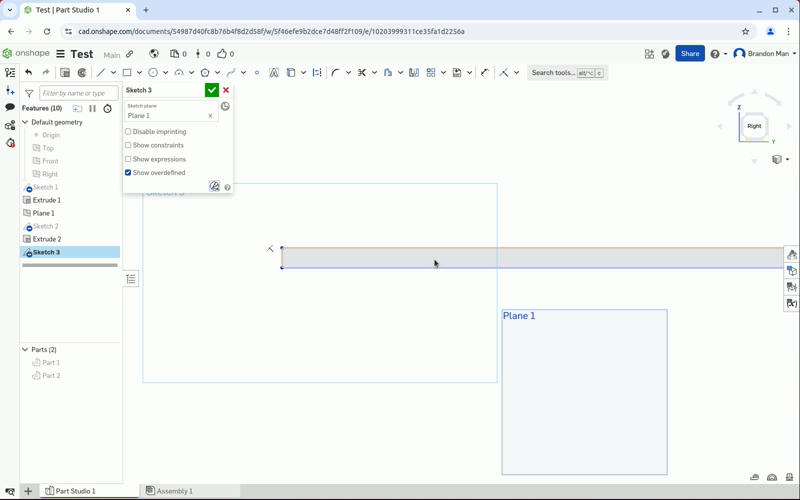
scroll(6)
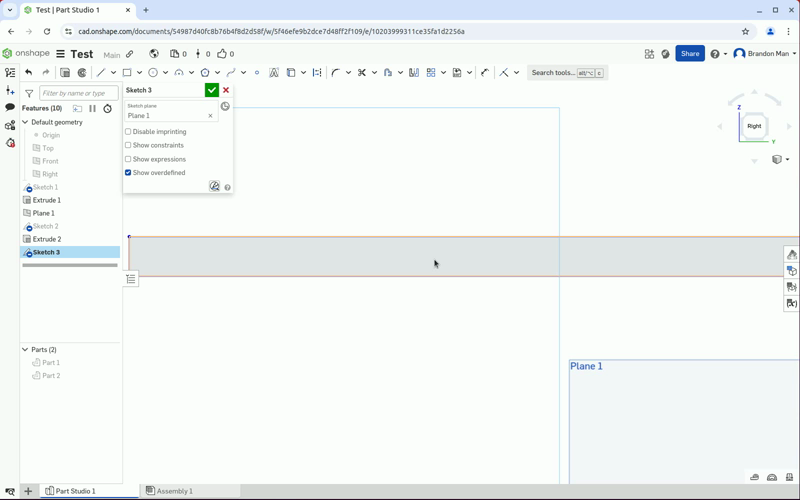
click(434, 259)
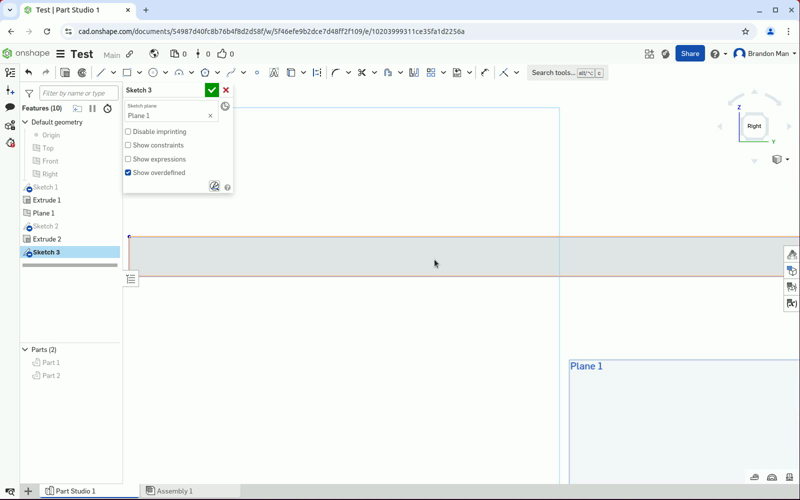
scroll(-6)
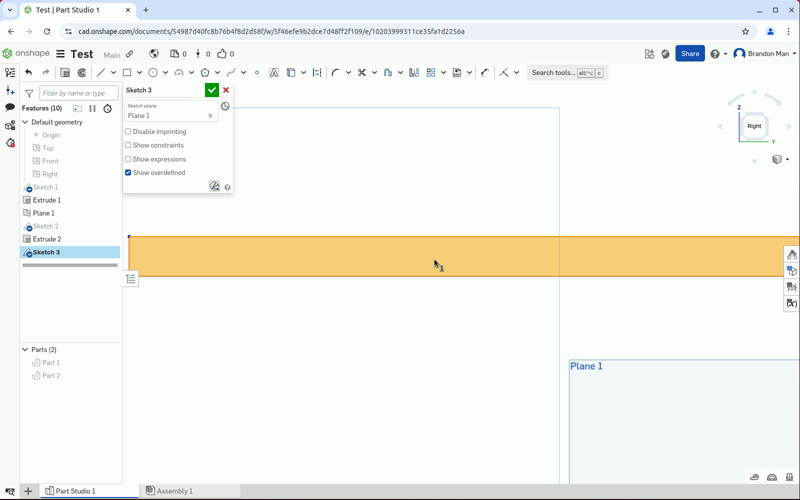
scroll(-6)
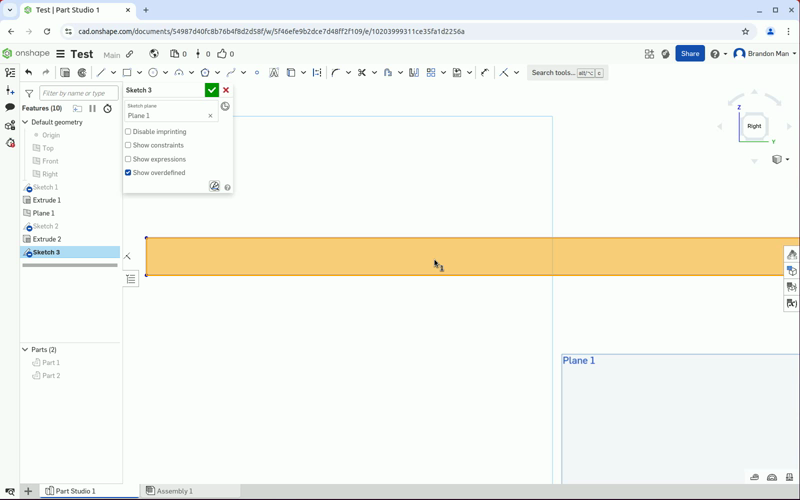
scroll(-6)
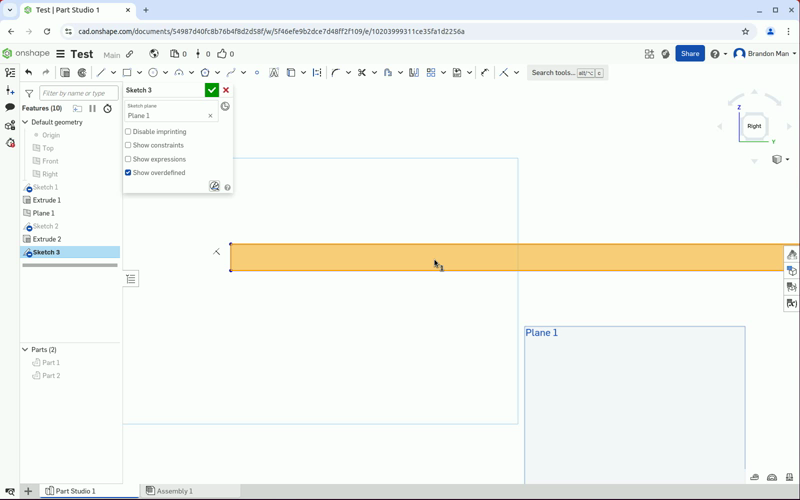
scroll(-6)
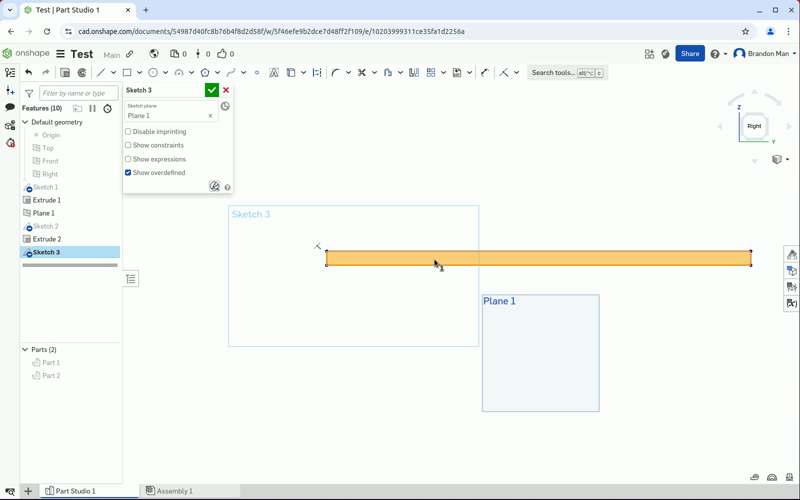
scroll(-6)
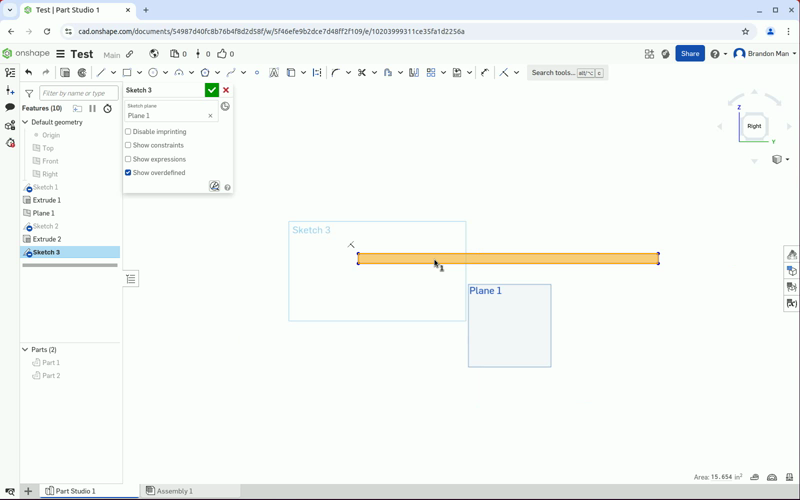
scroll(-6)
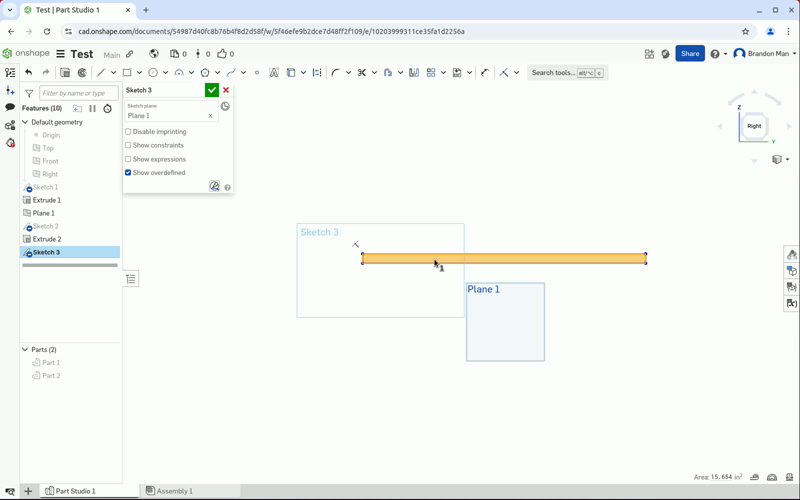
scroll(-6)
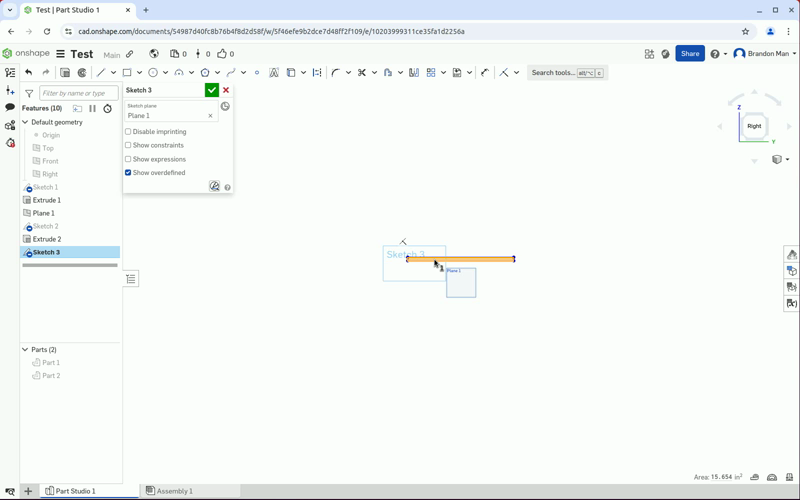
mouse_move(73, 352)
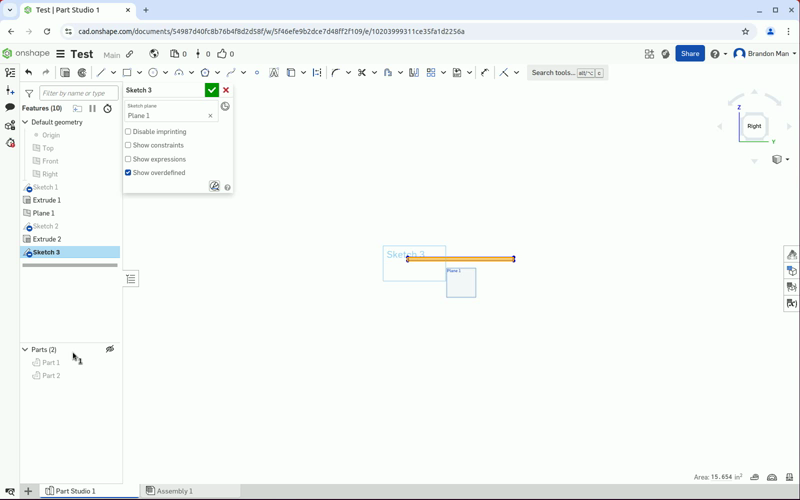
key(shift+y)
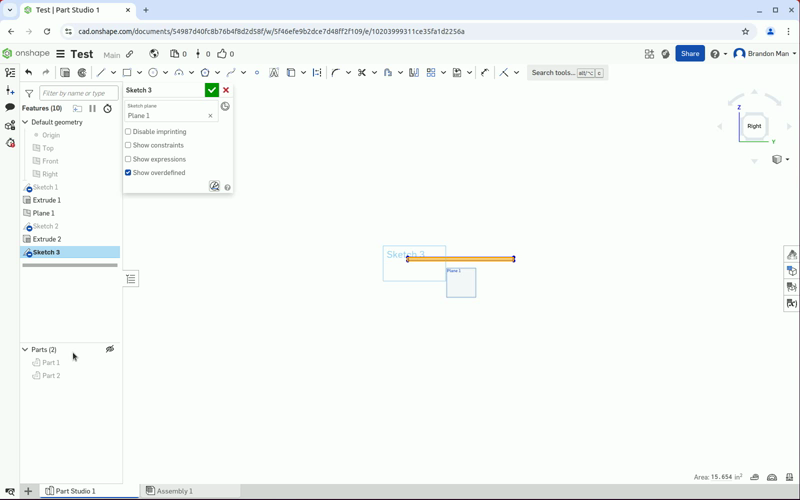
key(shift+e)
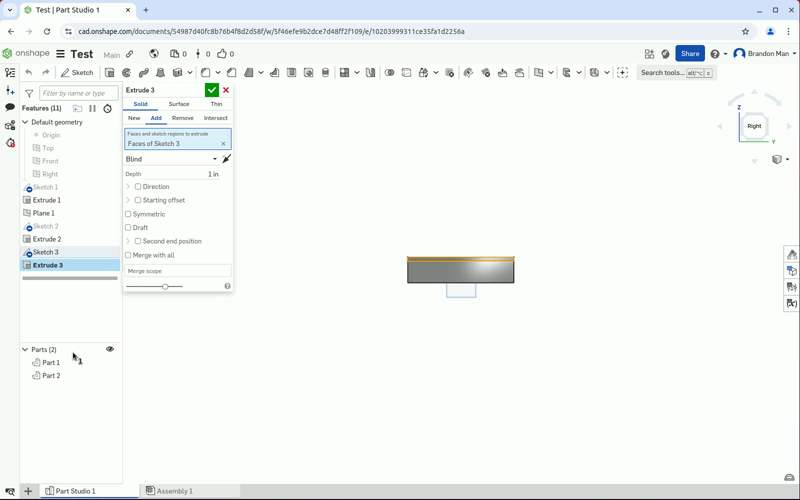
mouse_move(143, 106)
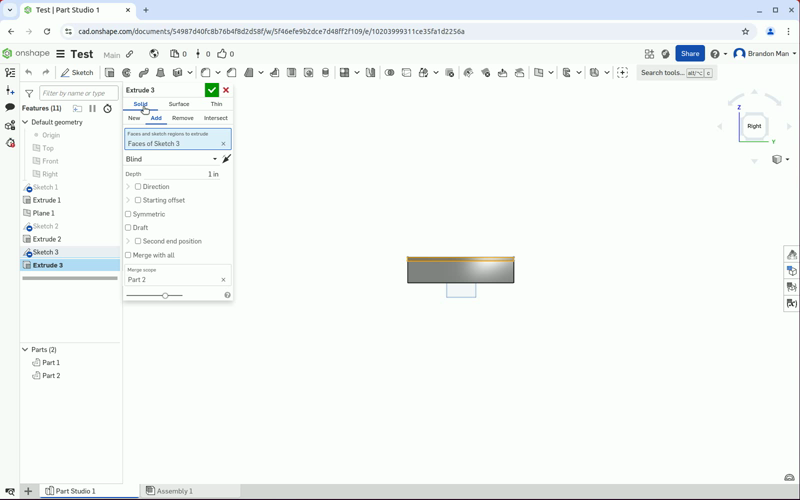
click(143, 106)
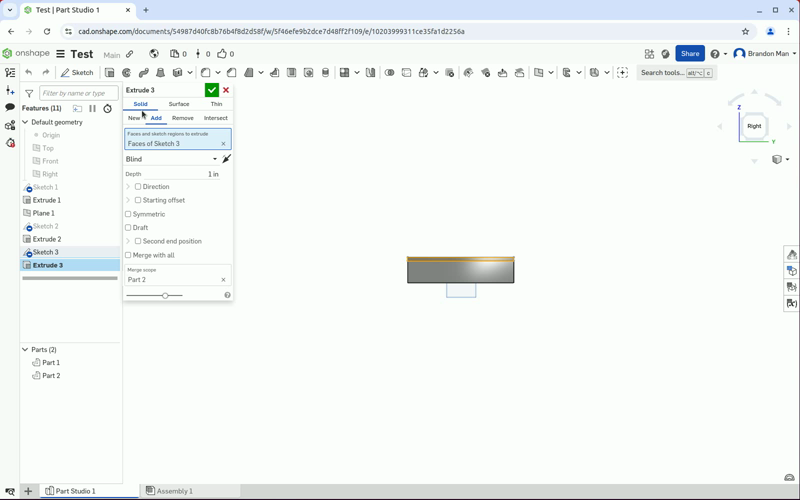
mouse_move(137, 120)
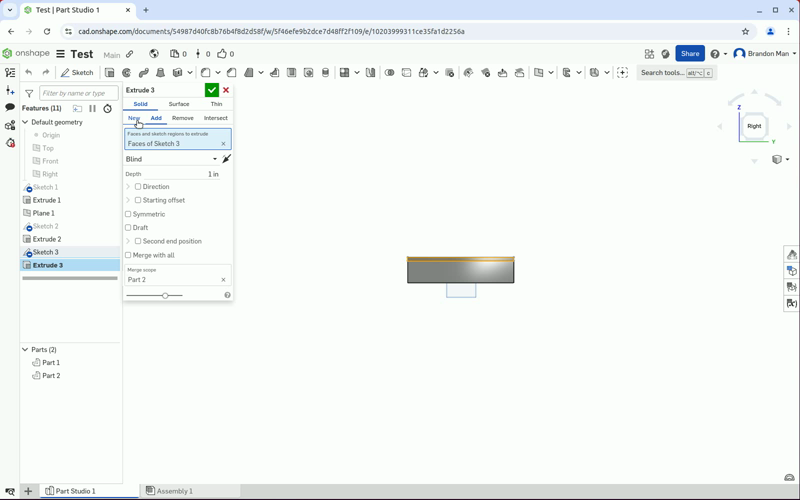
click(137, 120)
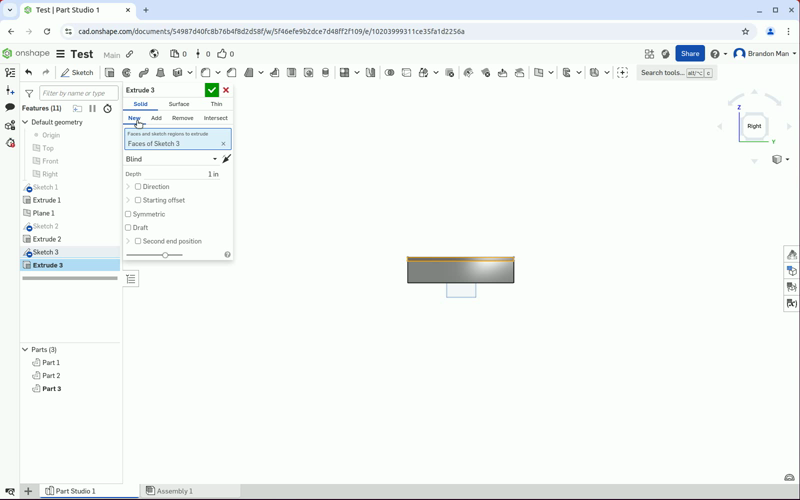
key(tab, 4)
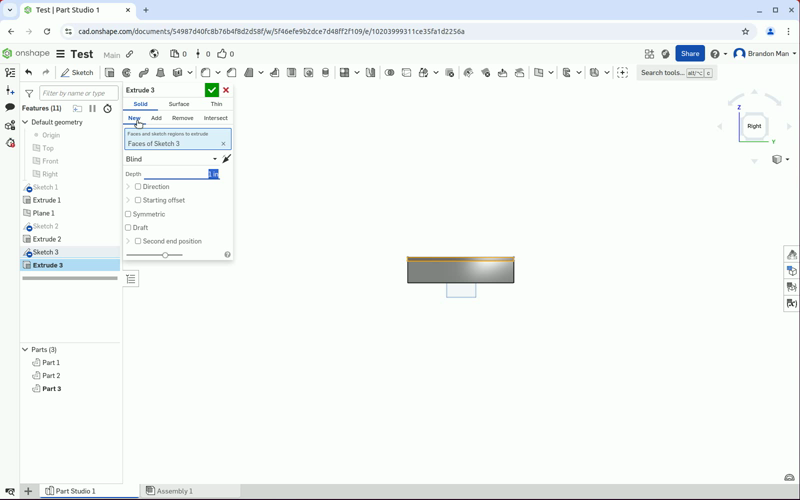
text(0.722)
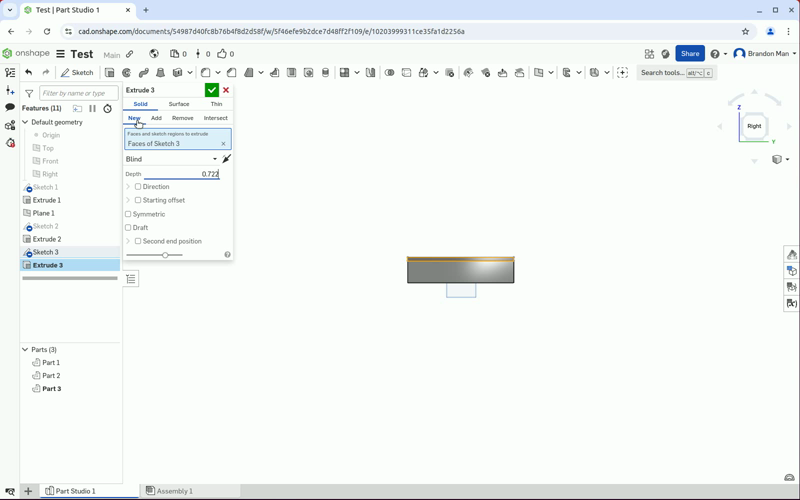
key(enter)
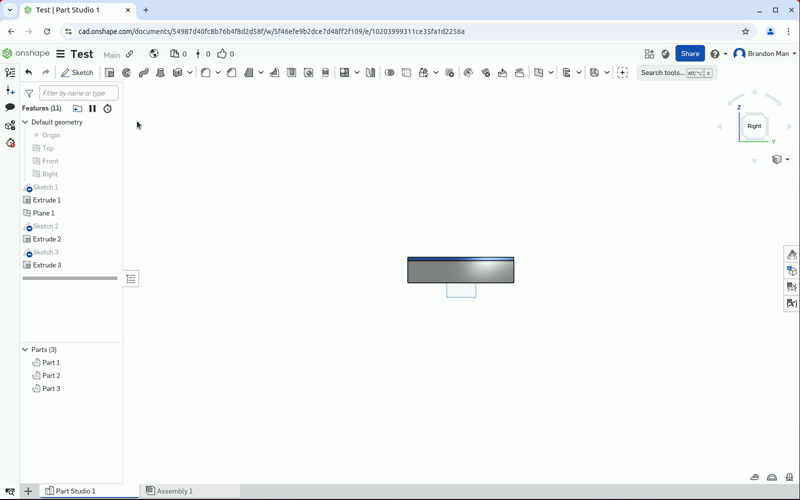
key(shift+h)
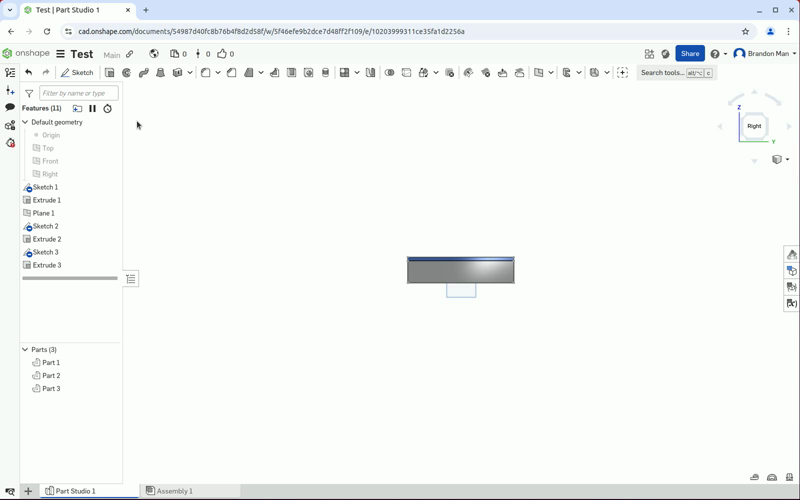
key(shift+h)
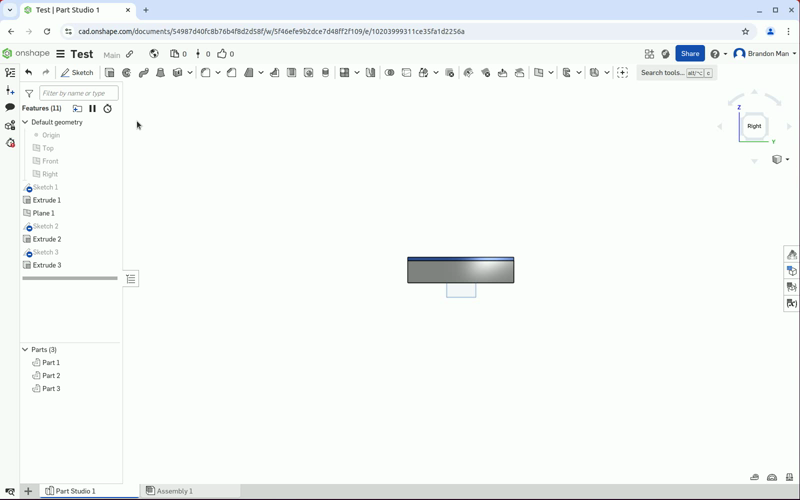
mouse_move(73, 189)
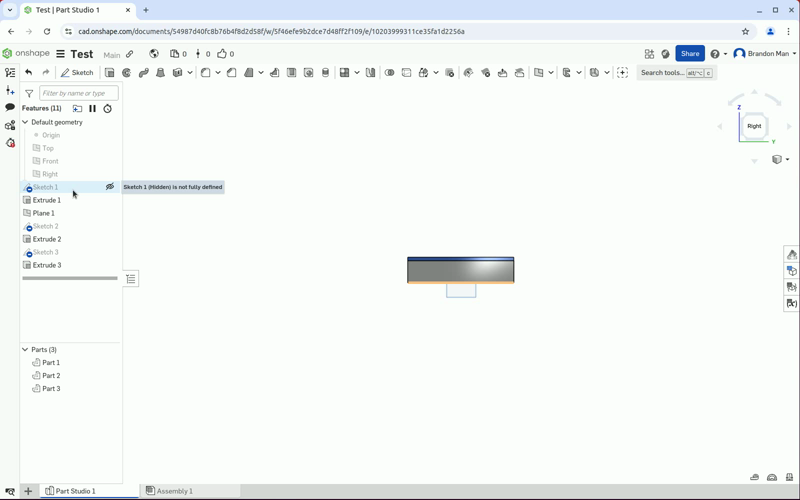
click(73, 189)
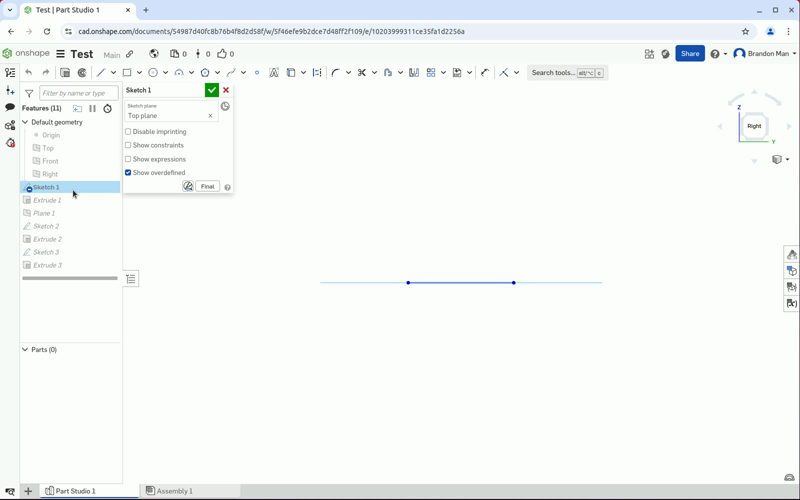
mouse_move(229, 92)
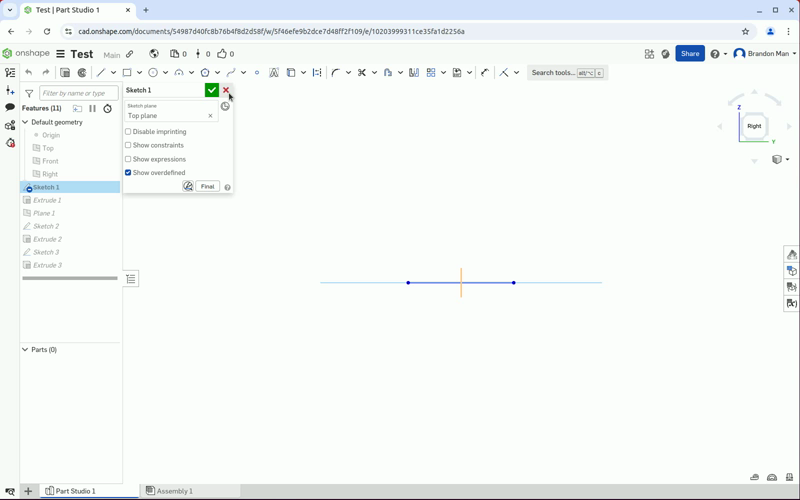
click(229, 92)
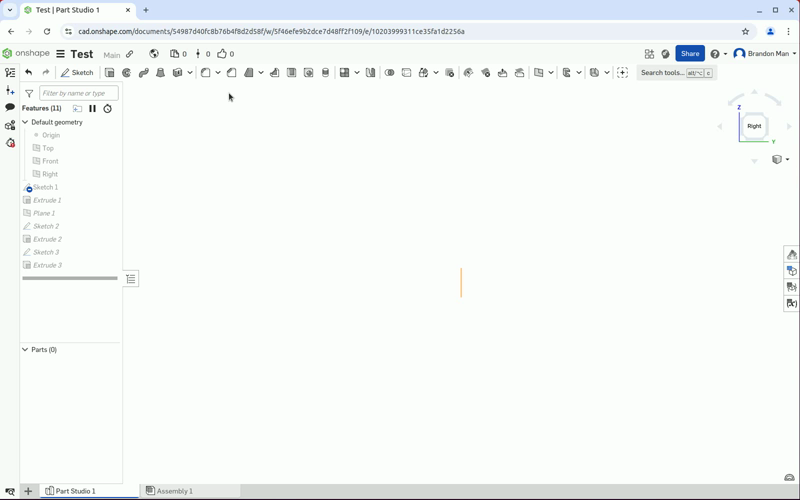
mouse_move(73, 352)
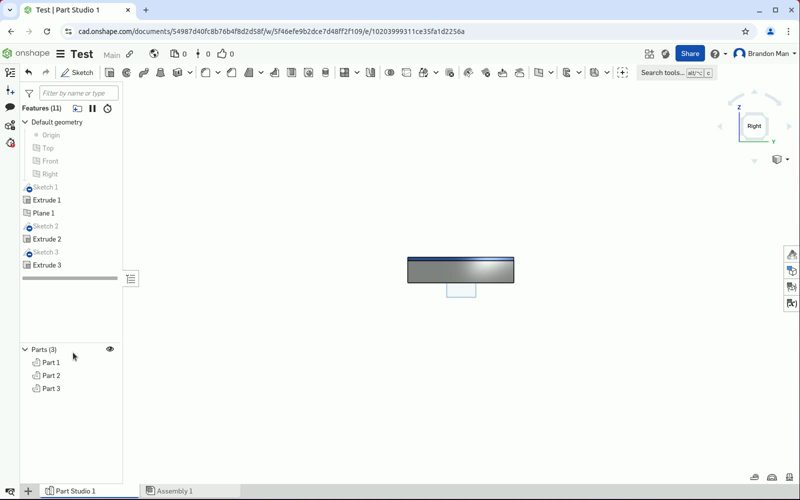
key(y)
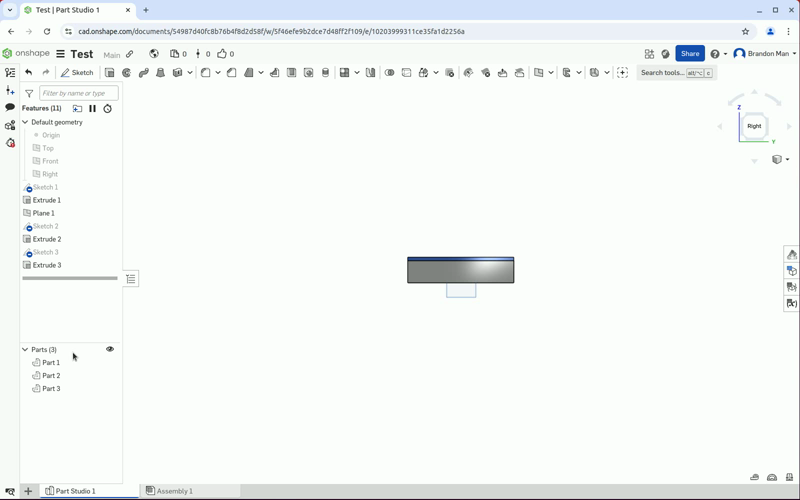
key(shift+p)
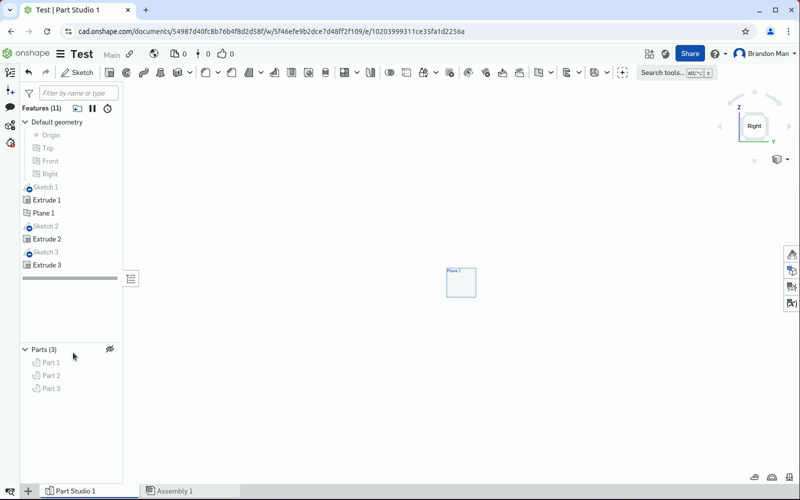
key(space)
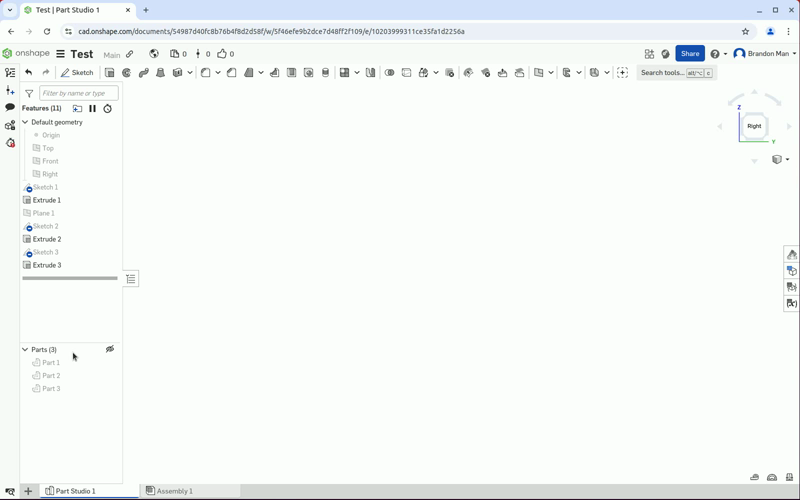
key_down(shift)
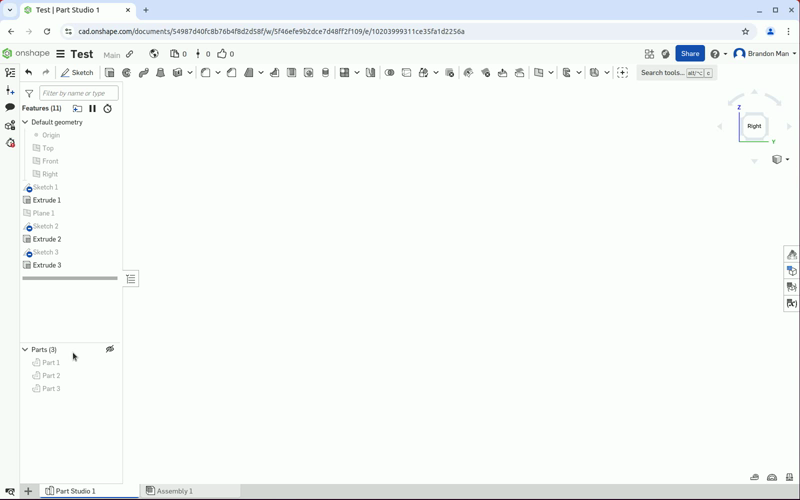
key(right)
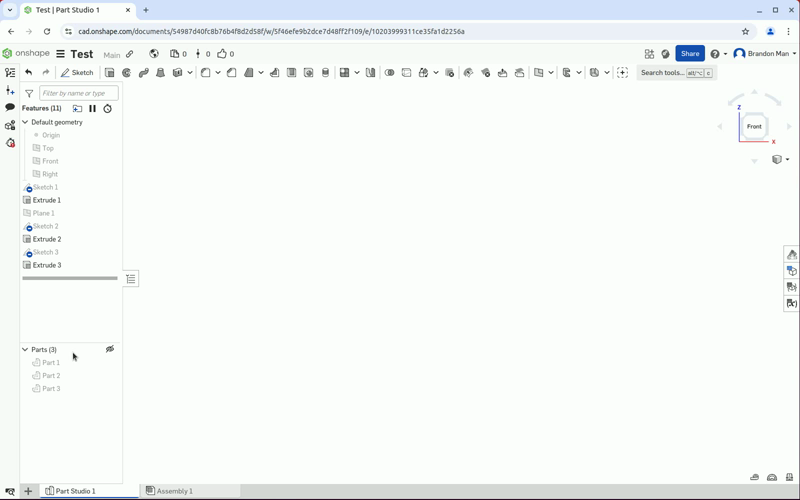
key_up(shift)
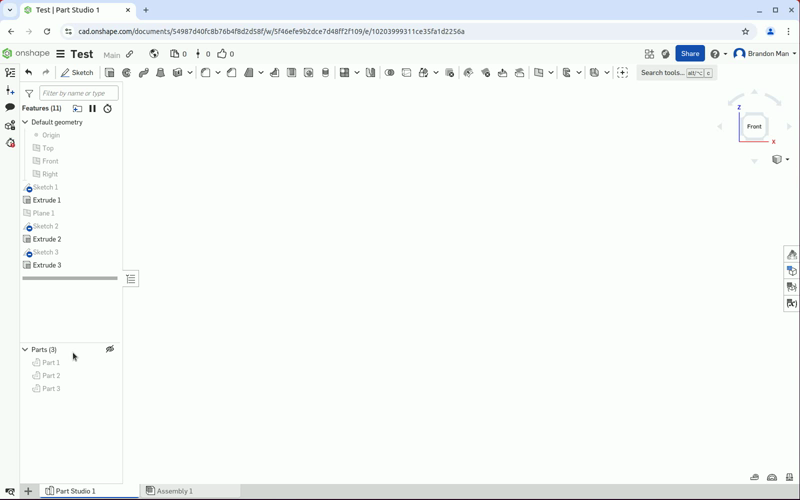
mouse_move(73, 352)
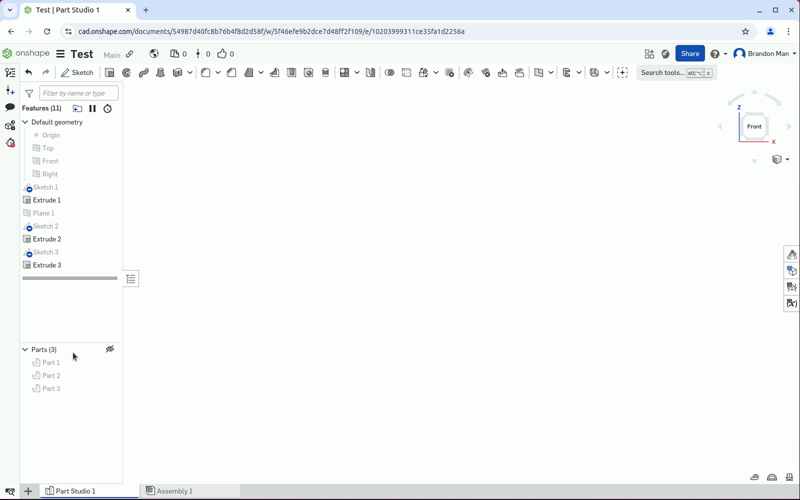
key(shift+y)
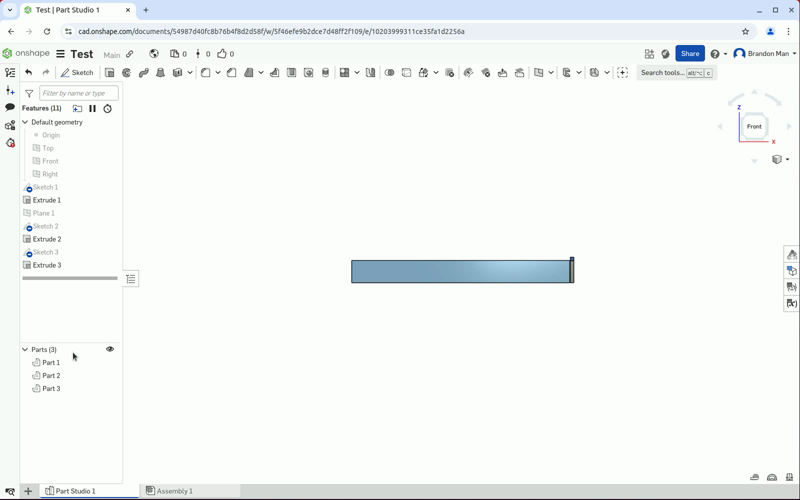
mouse_move(541, 75)
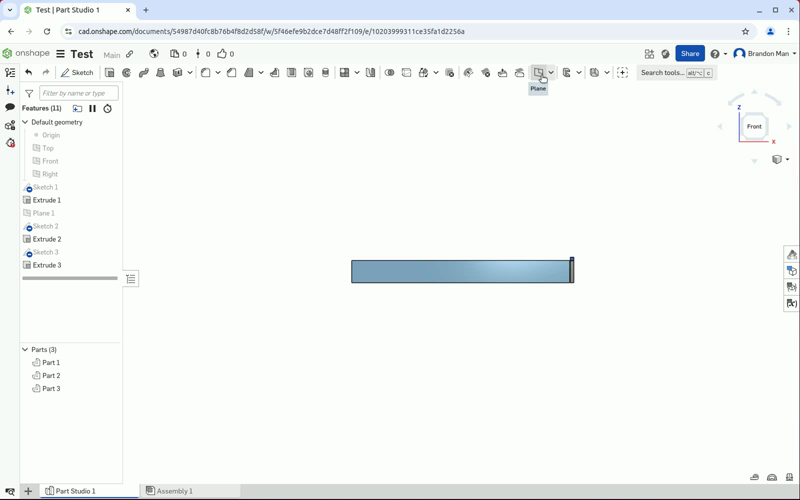
click(541, 75)
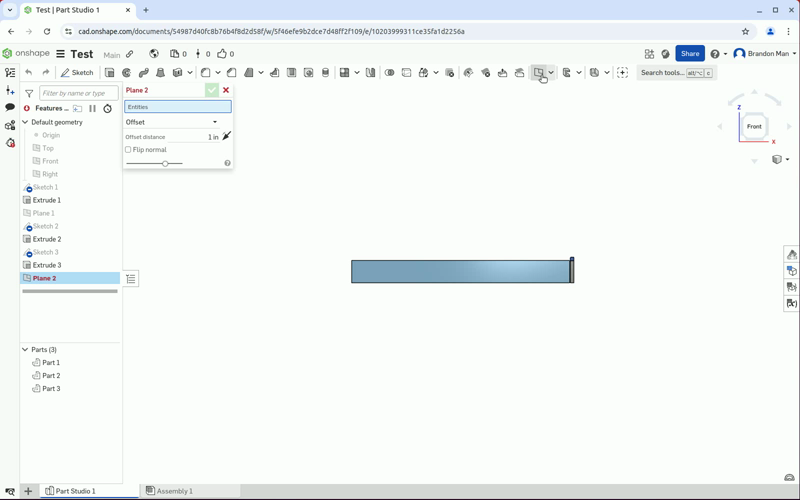
mouse_move(73, 163)
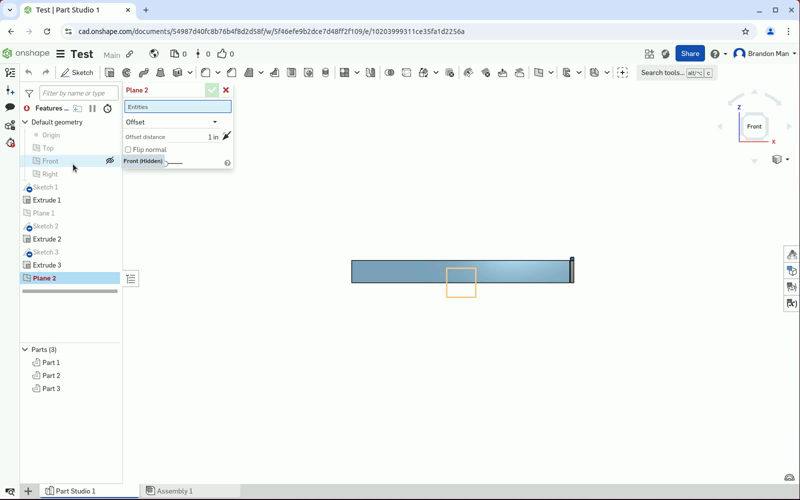
click(73, 163)
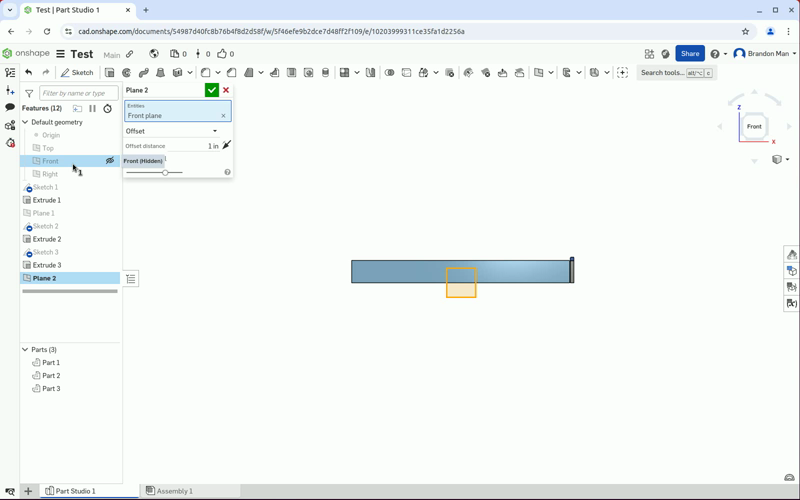
key(tab, 2)
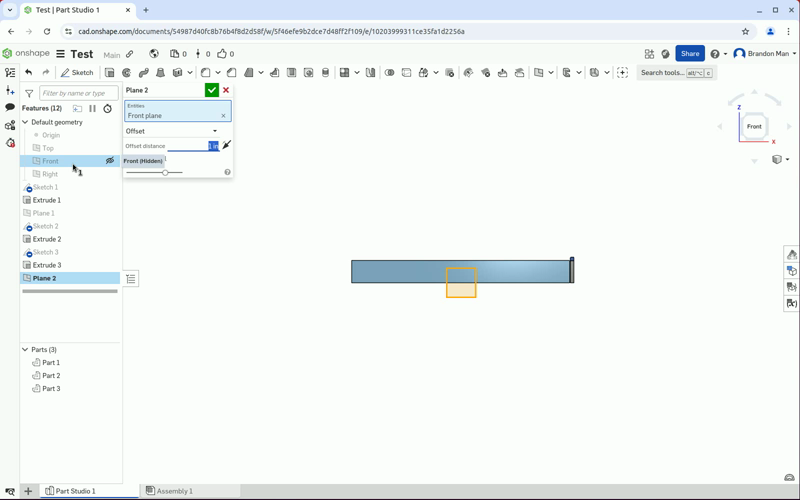
text(10.845)
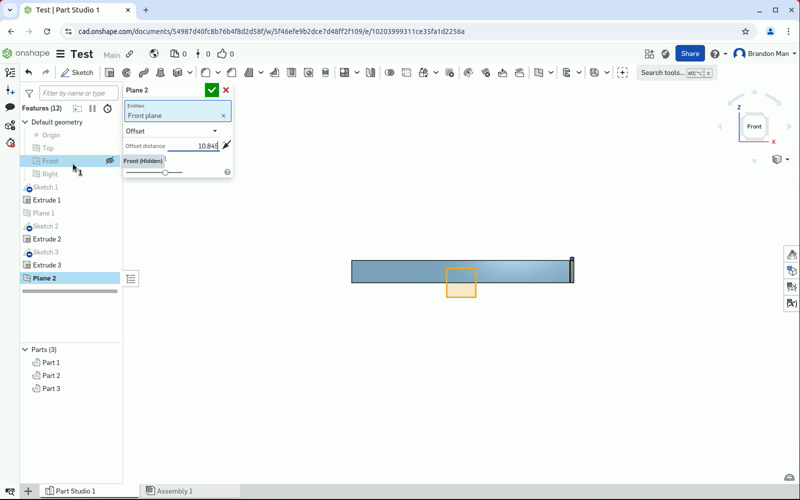
key(enter, 2)
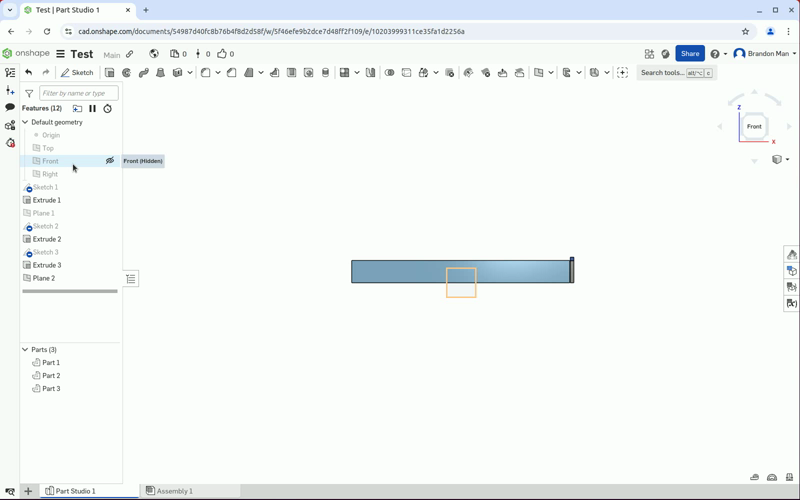
key(shift+s)
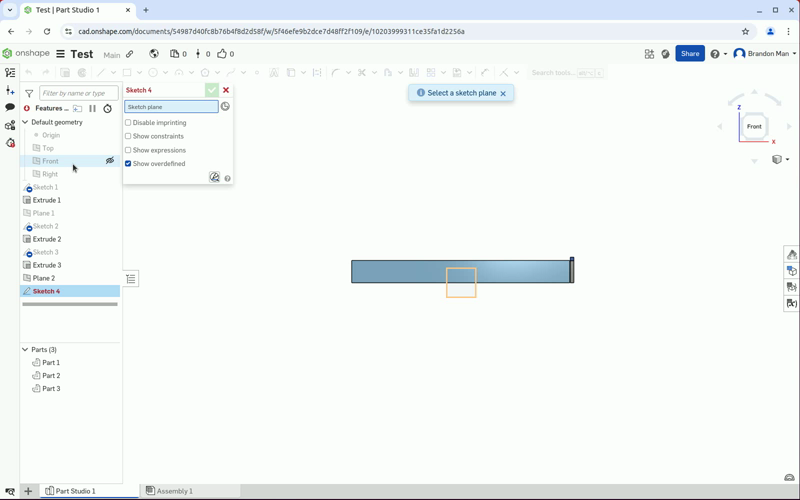
mouse_move(73, 280)
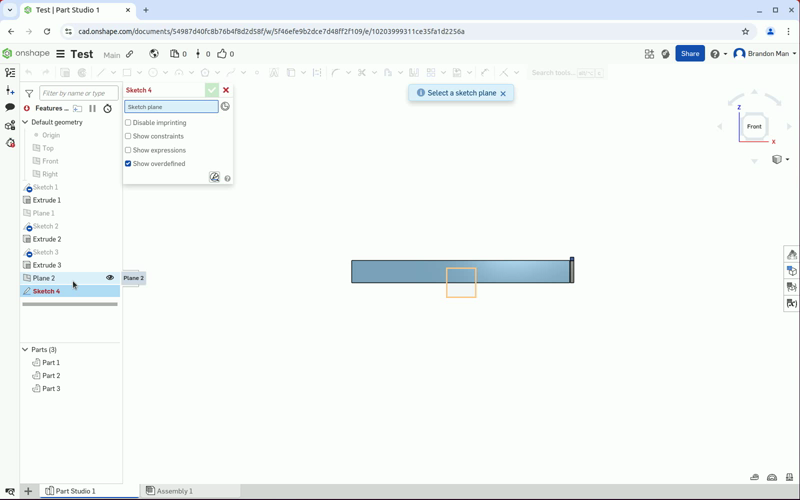
click(73, 280)
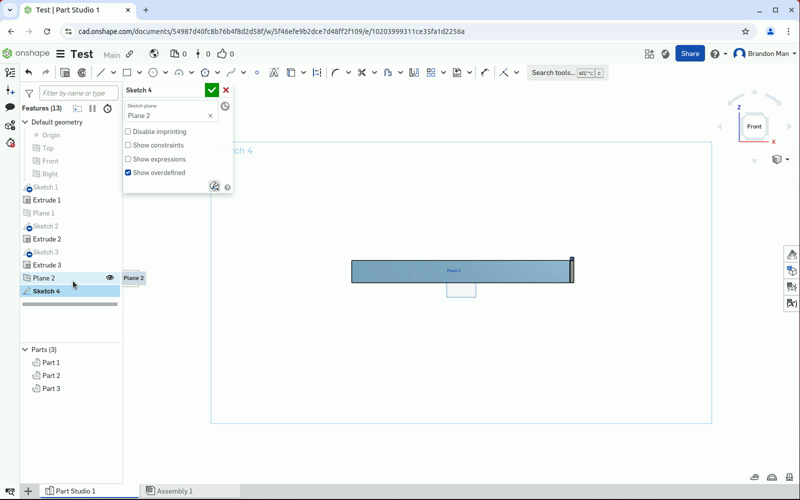
mouse_move(73, 352)
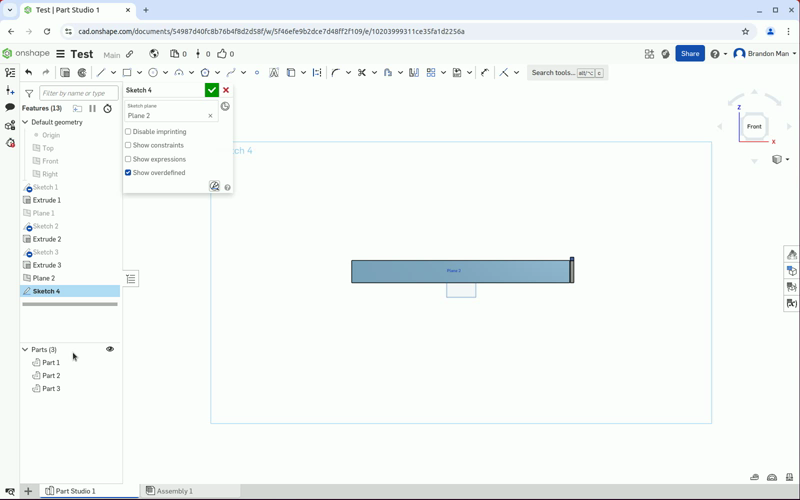
key(y)
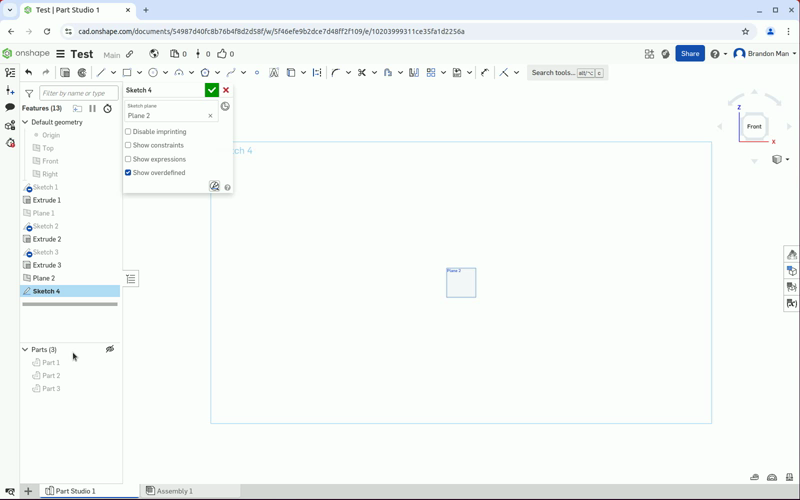
key(l)
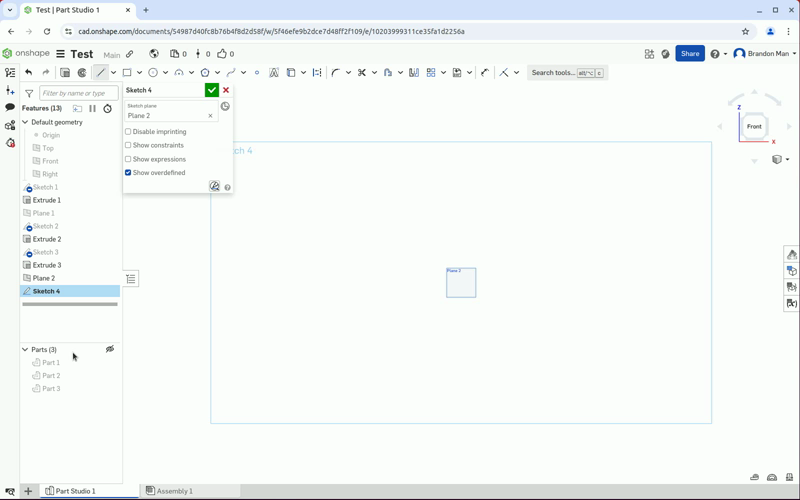
key_down(shift)
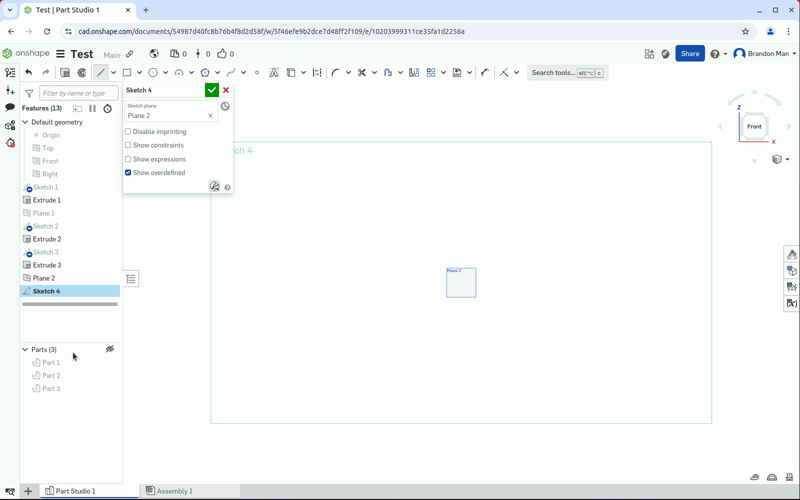
mouse_move(348, 282)
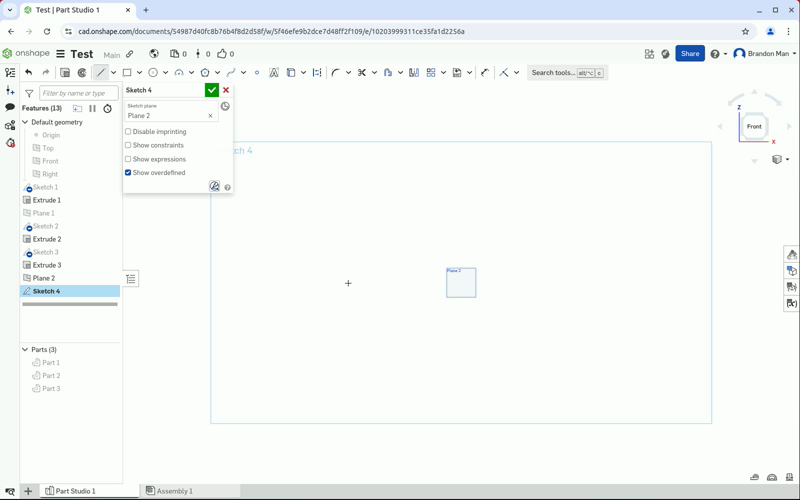
click(348, 282)
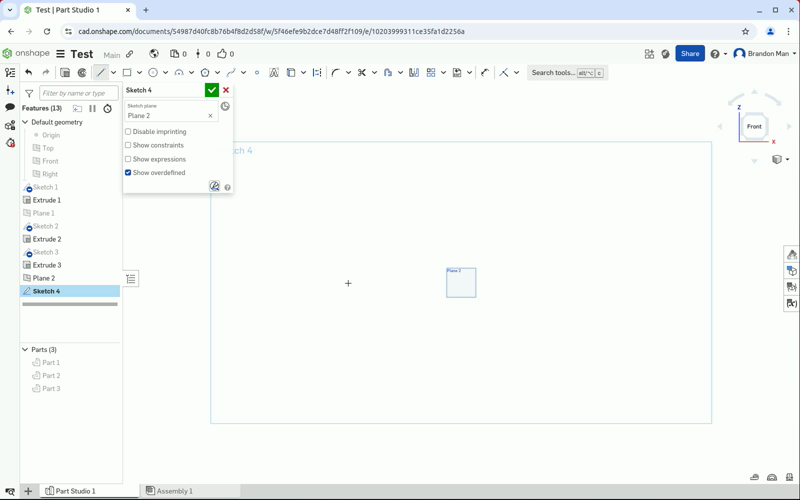
key_up(shift)
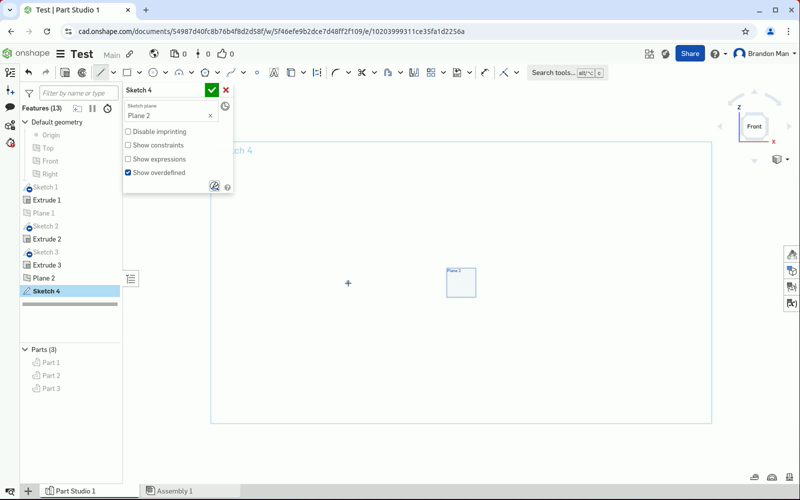
key_down(shift)
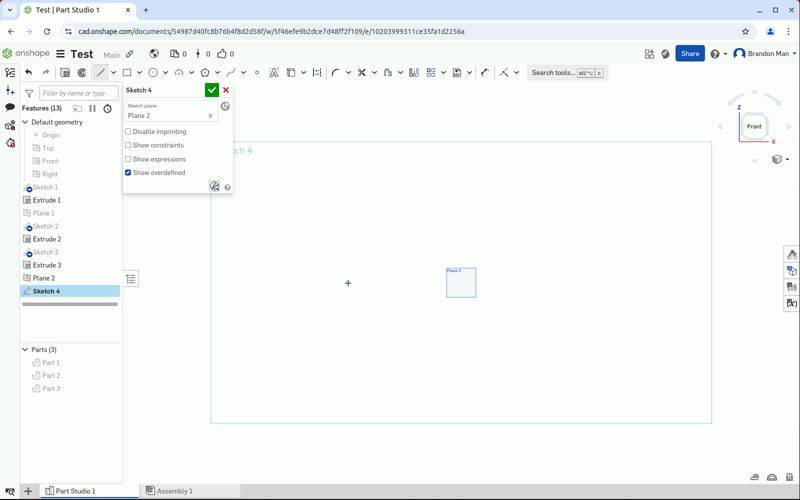
mouse_move(378, 282)
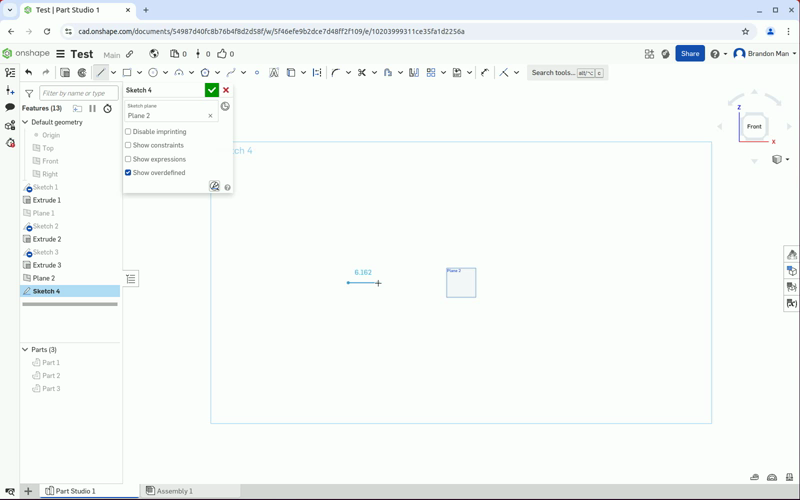
mouse_move(350, 282)
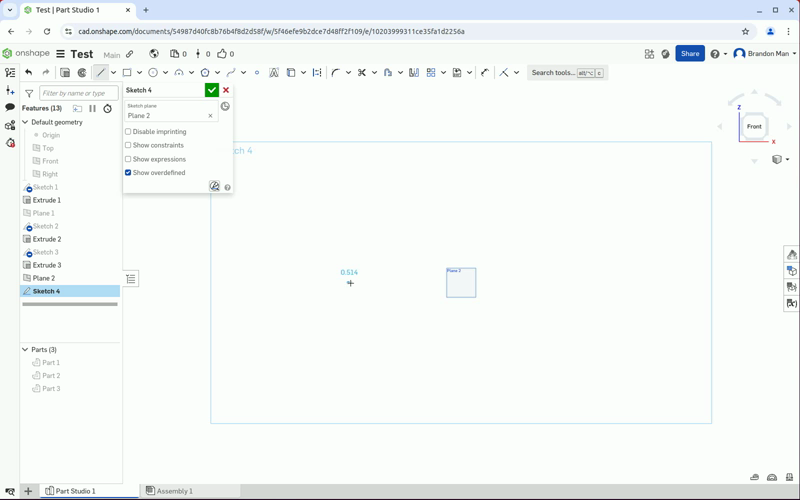
scroll(6)
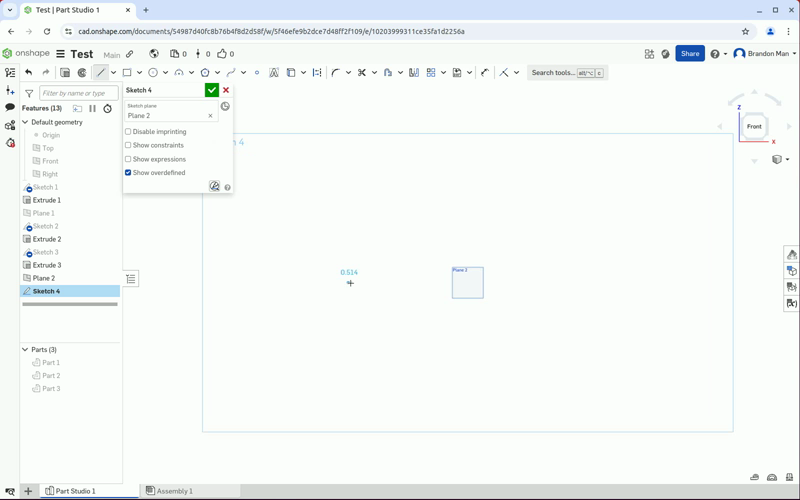
scroll(6)
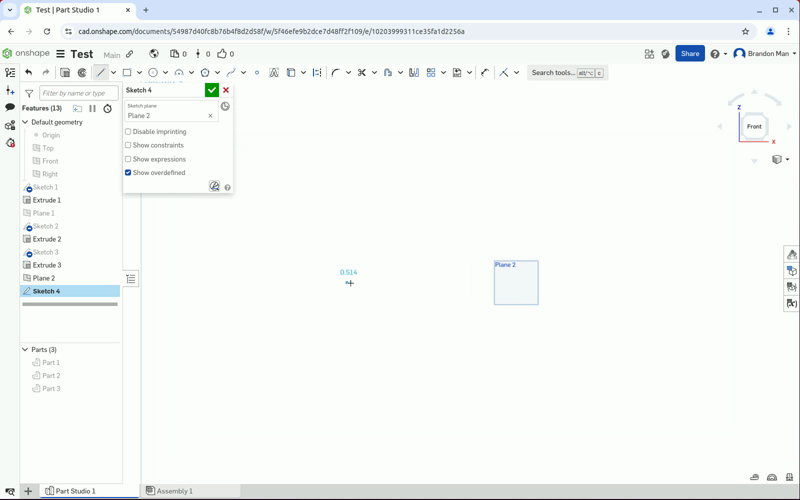
scroll(6)
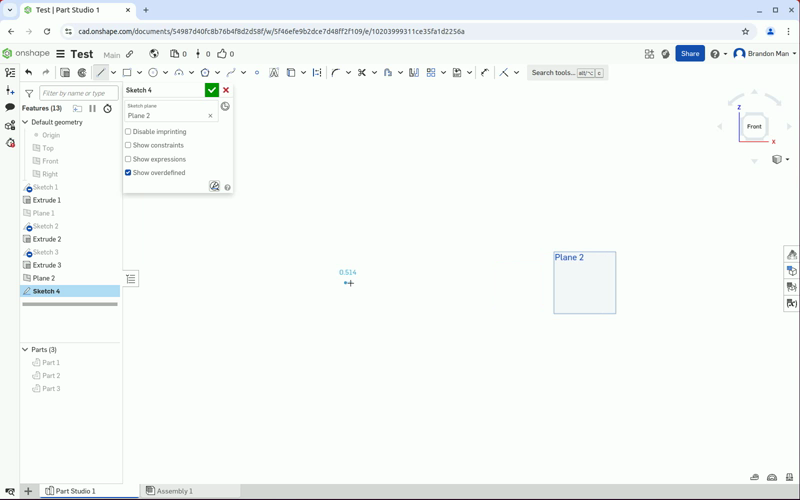
scroll(6)
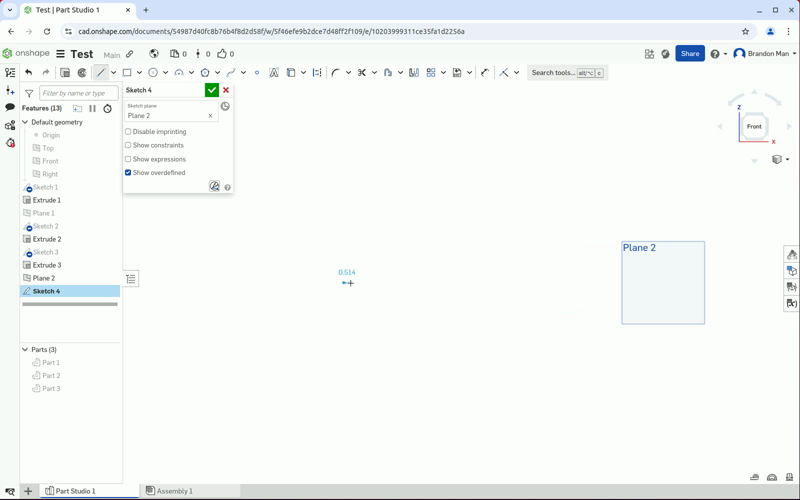
scroll(6)
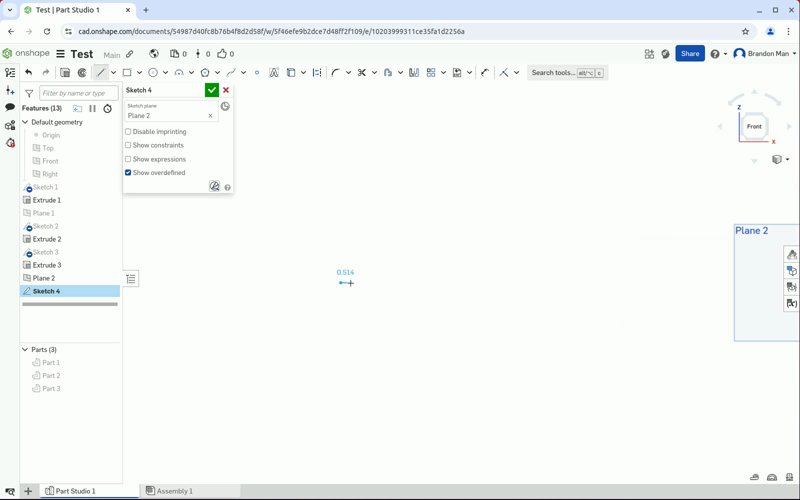
scroll(6)
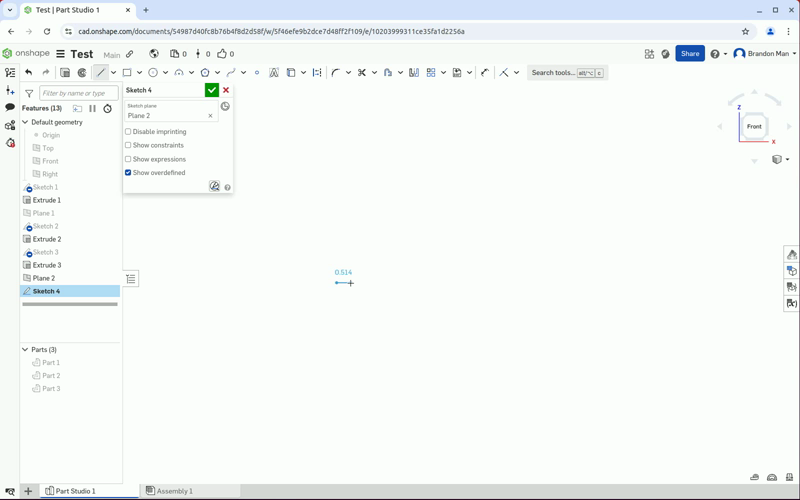
scroll(6)
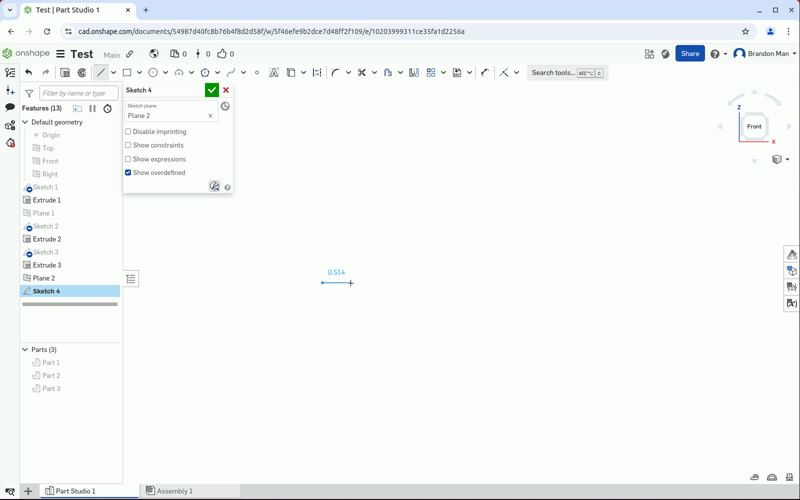
click(350, 282)
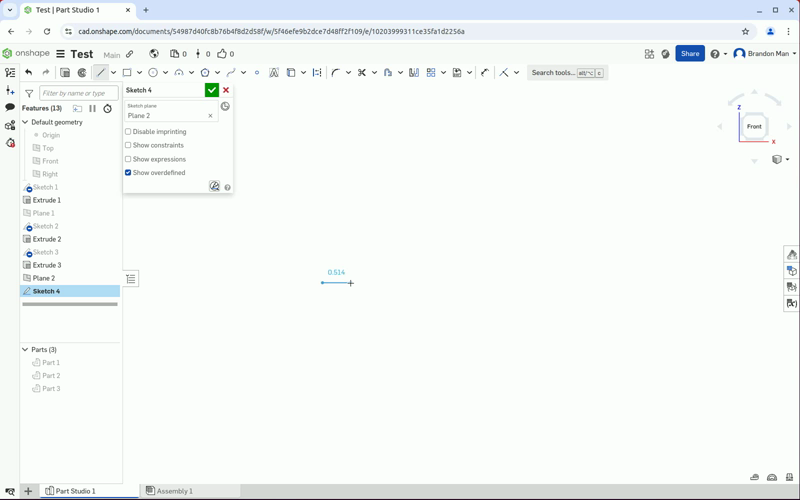
scroll(-6)
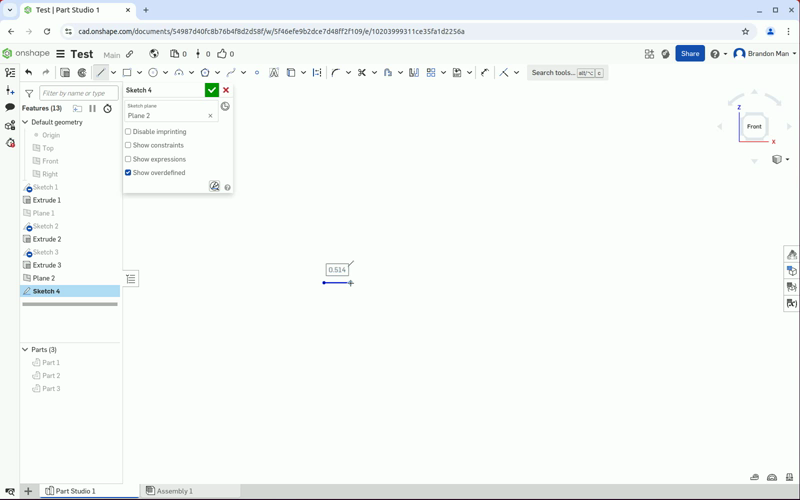
scroll(-6)
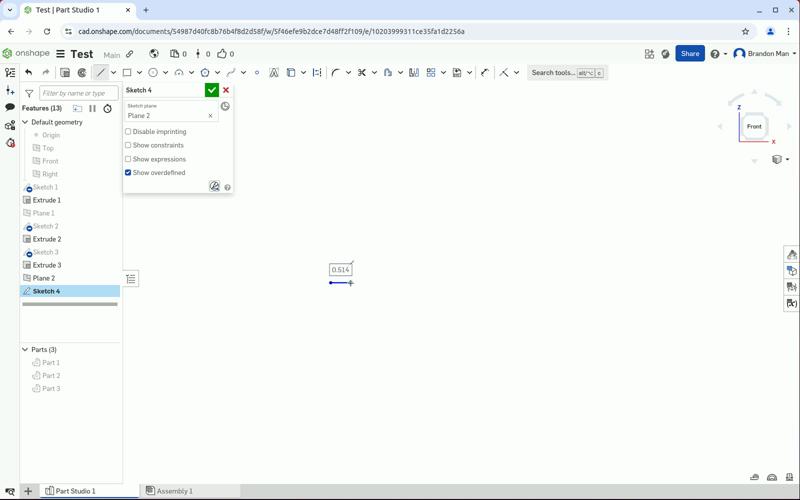
scroll(-6)
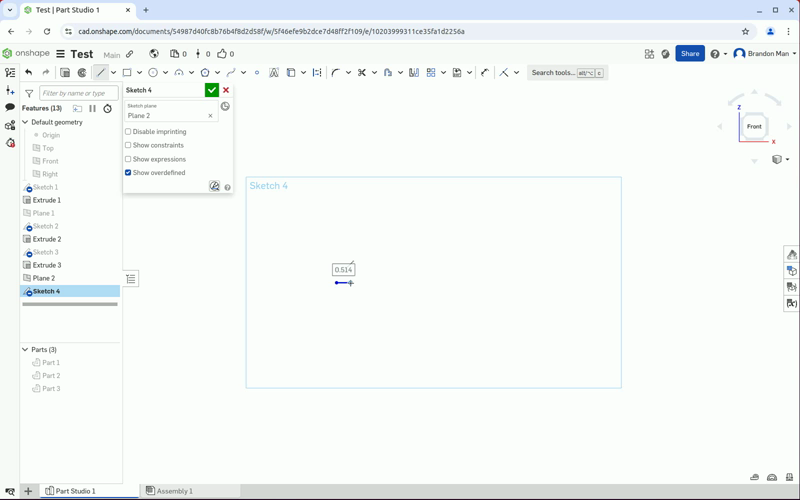
scroll(-6)
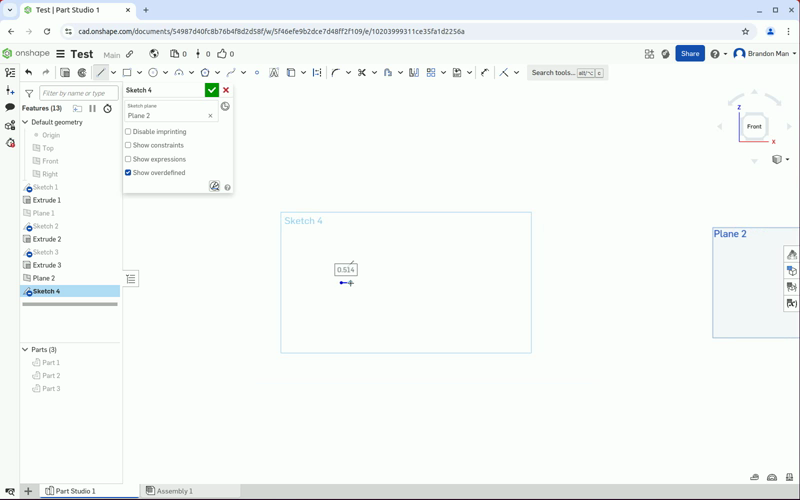
scroll(-6)
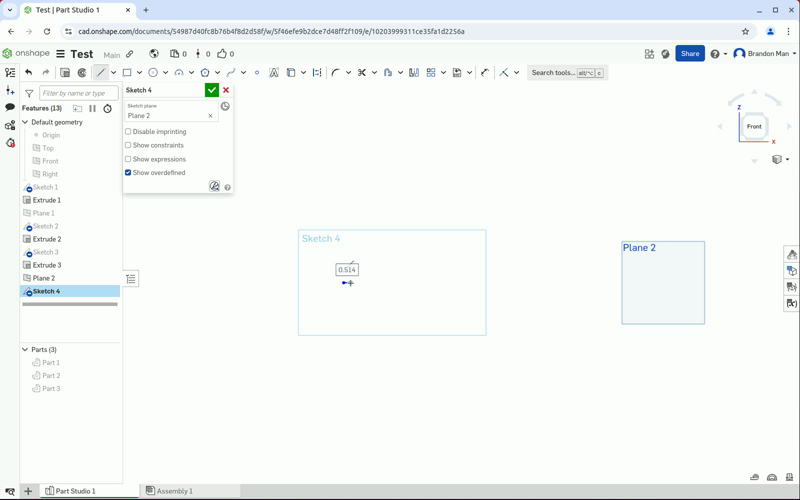
scroll(-6)
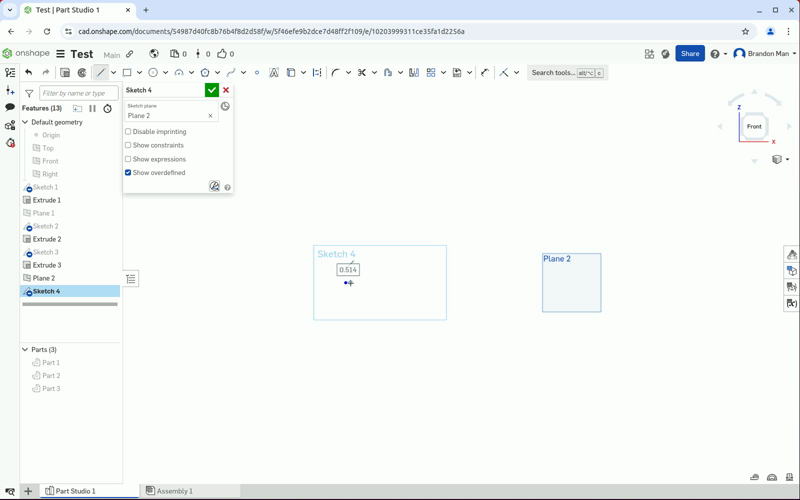
scroll(-6)
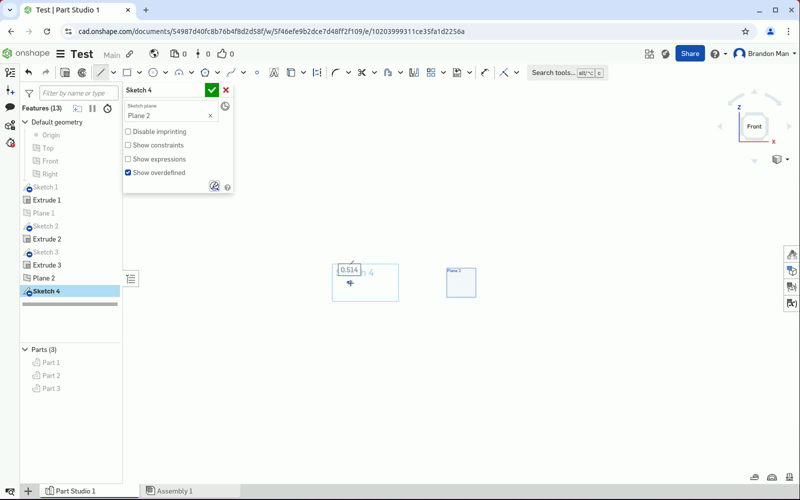
key_up(shift)
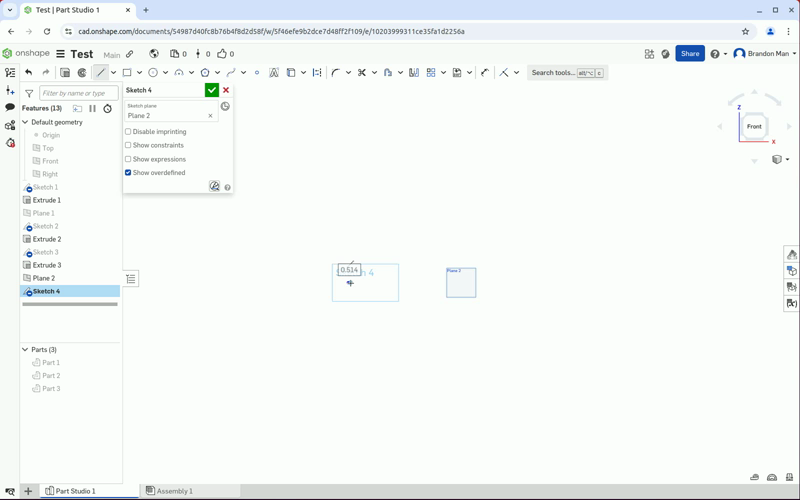
key_down(shift)
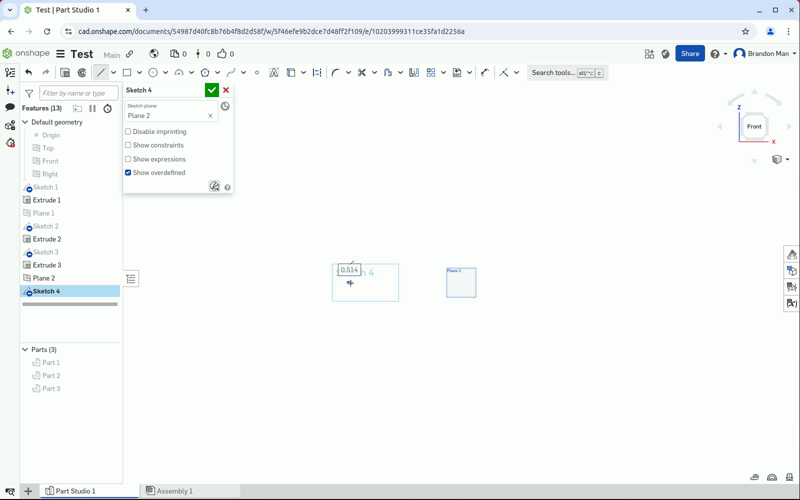
mouse_move(380, 282)
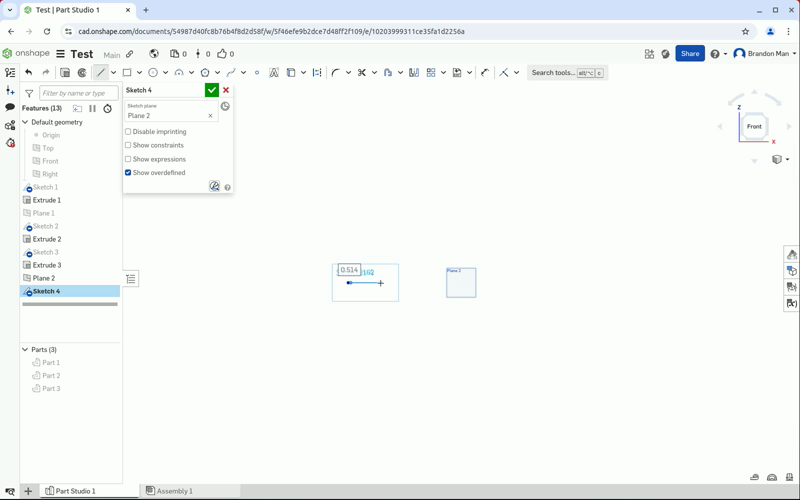
mouse_move(350, 259)
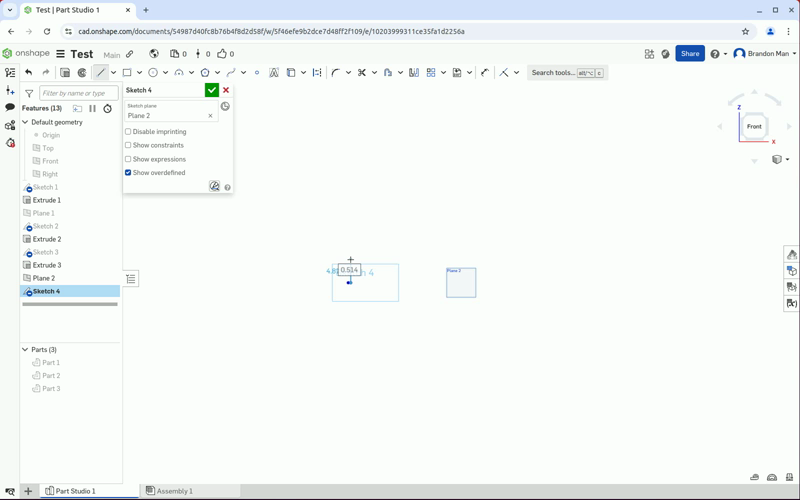
click(350, 259)
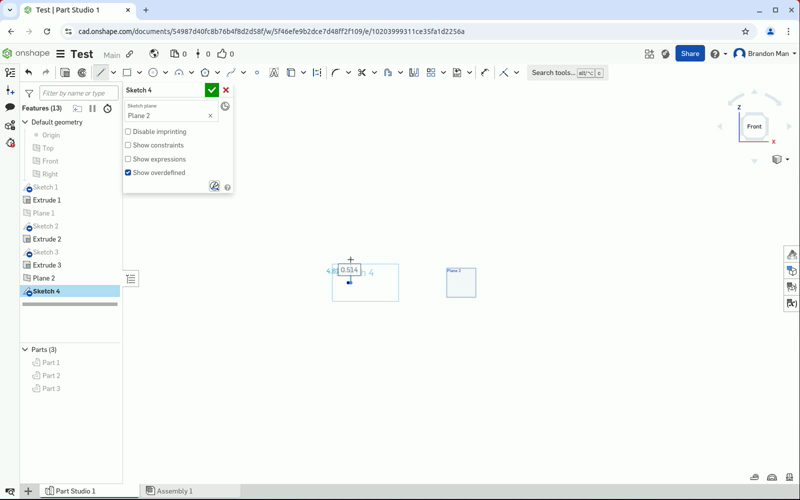
key_up(shift)
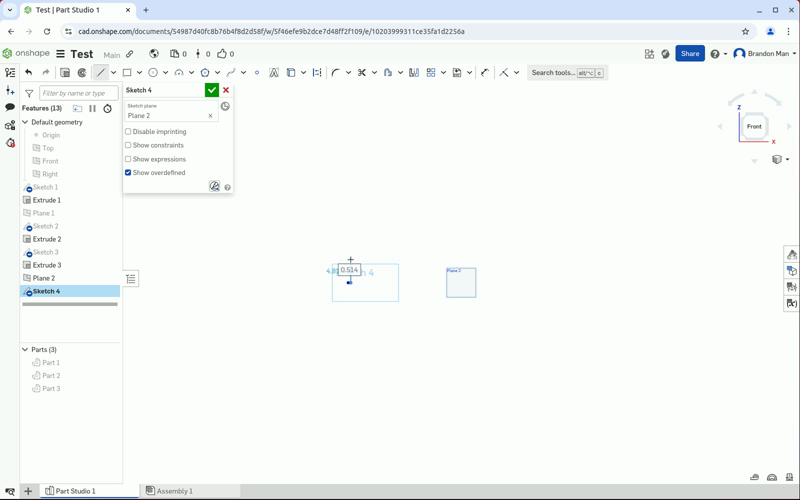
key_down(shift)
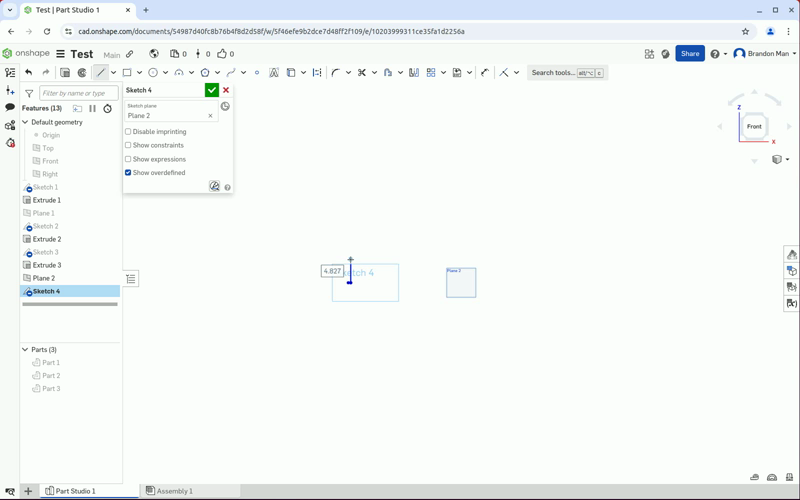
mouse_move(569, 259)
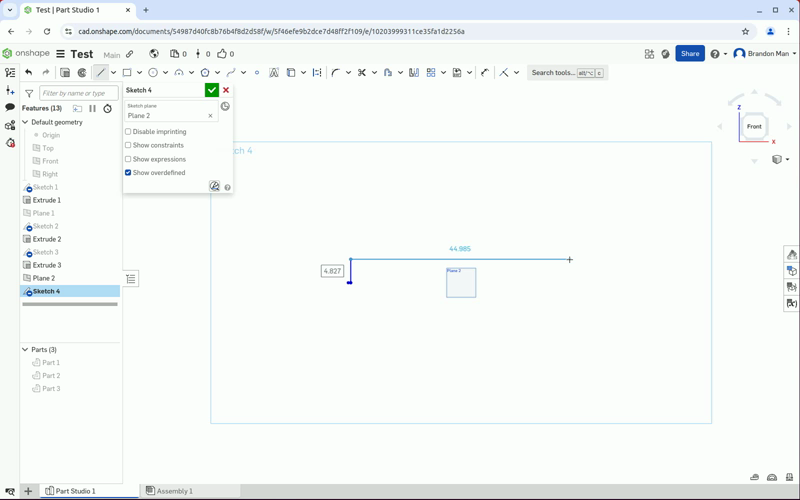
click(569, 259)
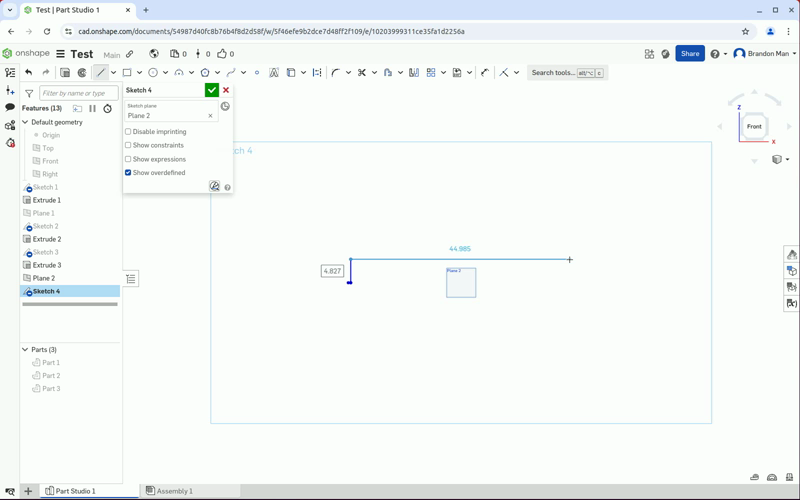
key_up(shift)
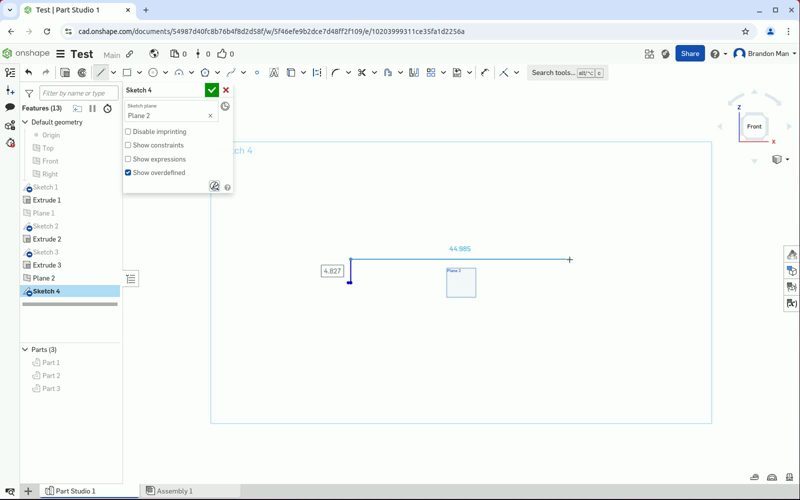
key_down(shift)
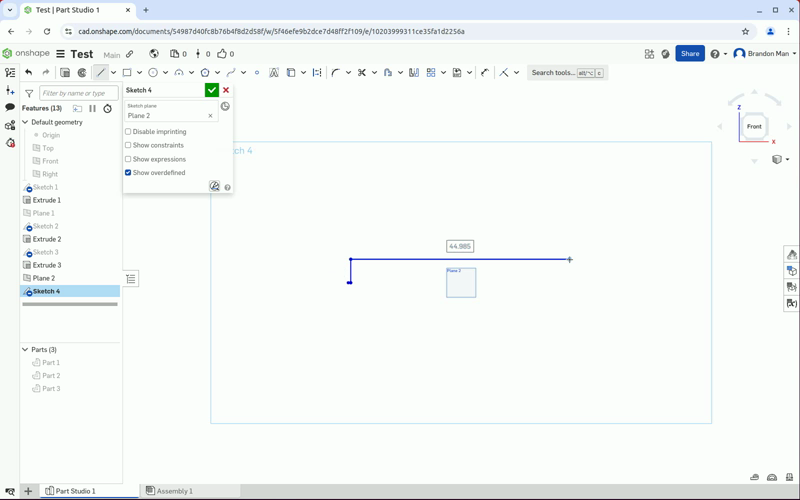
mouse_move(589, 259)
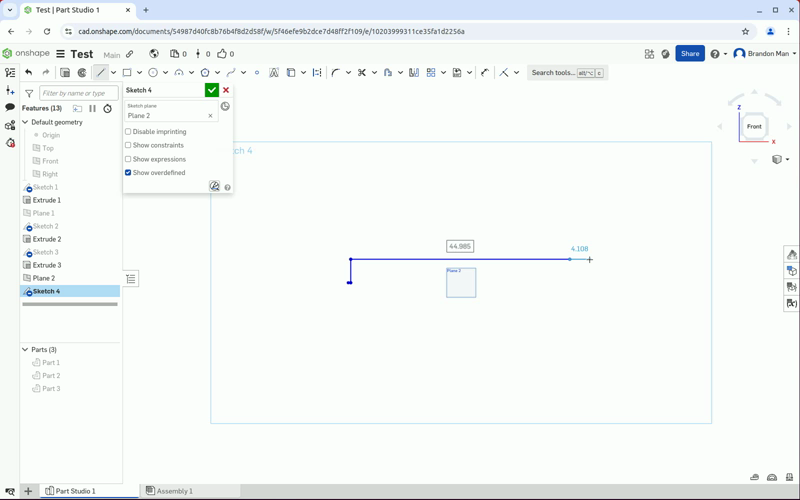
mouse_move(569, 282)
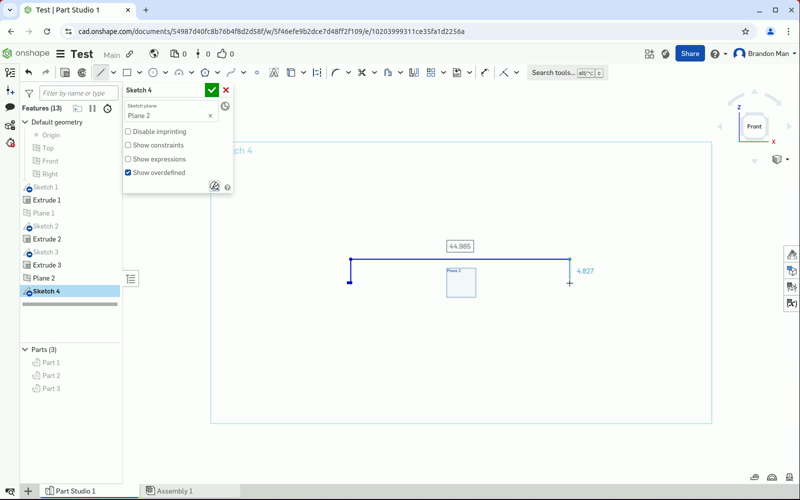
click(569, 282)
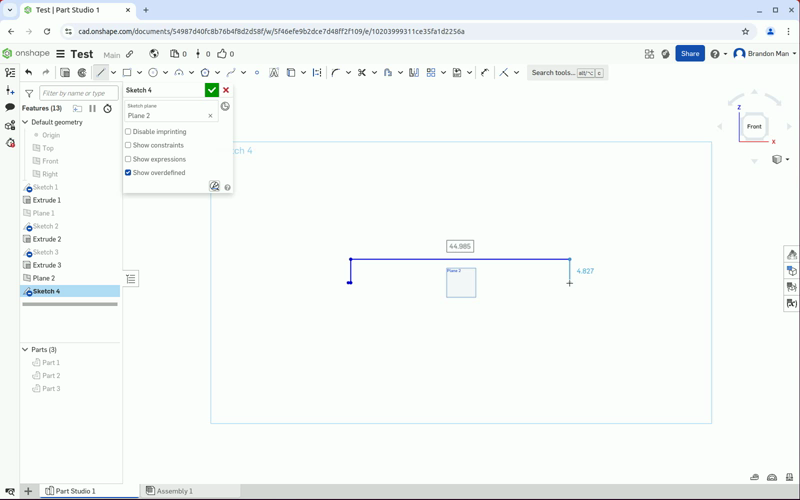
key_up(shift)
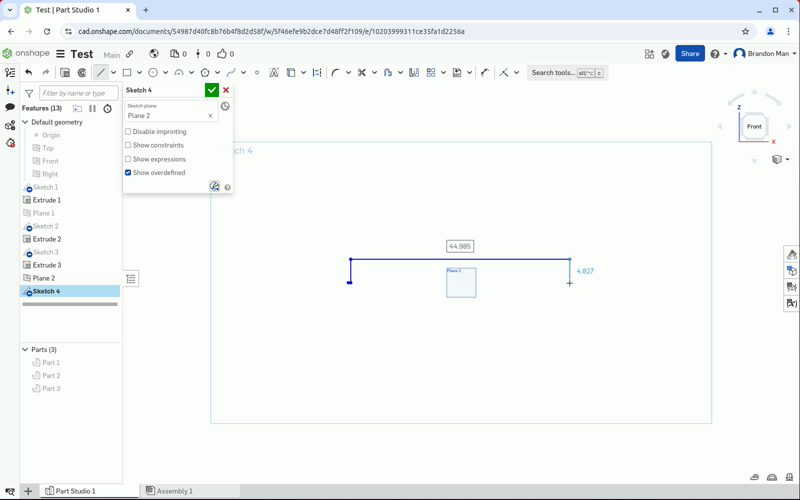
key_down(shift)
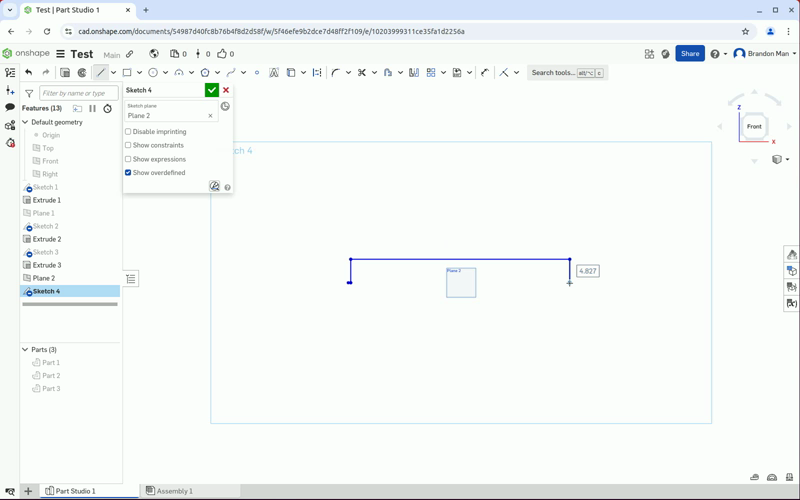
mouse_move(589, 282)
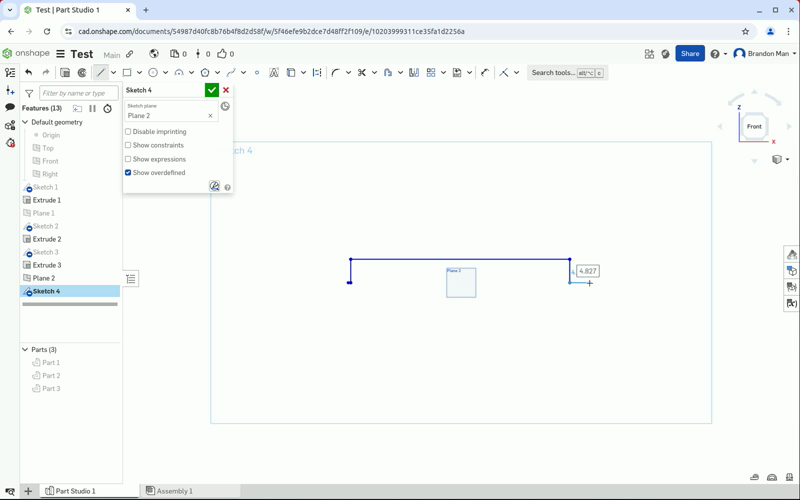
mouse_move(572, 282)
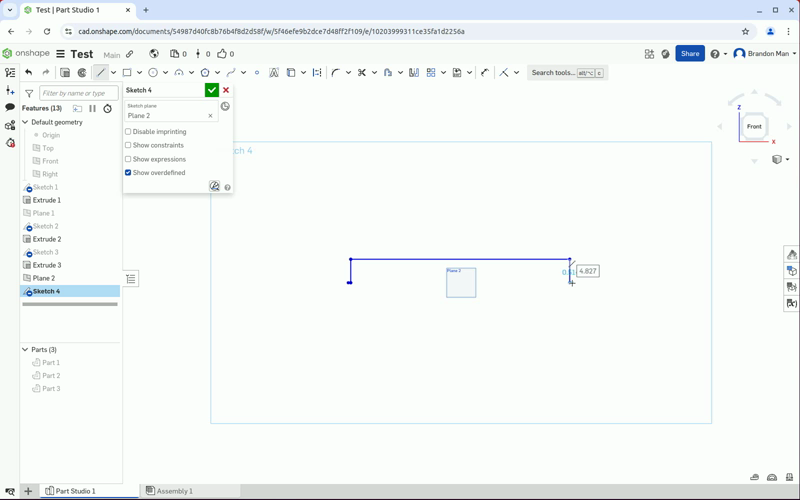
scroll(6)
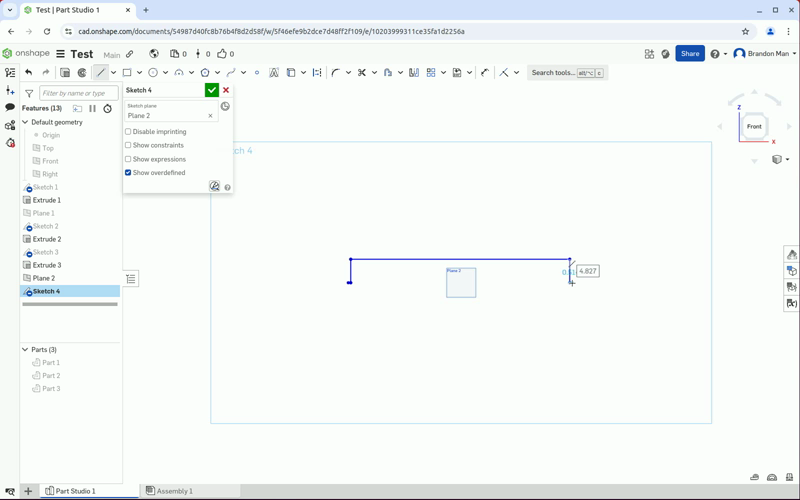
scroll(6)
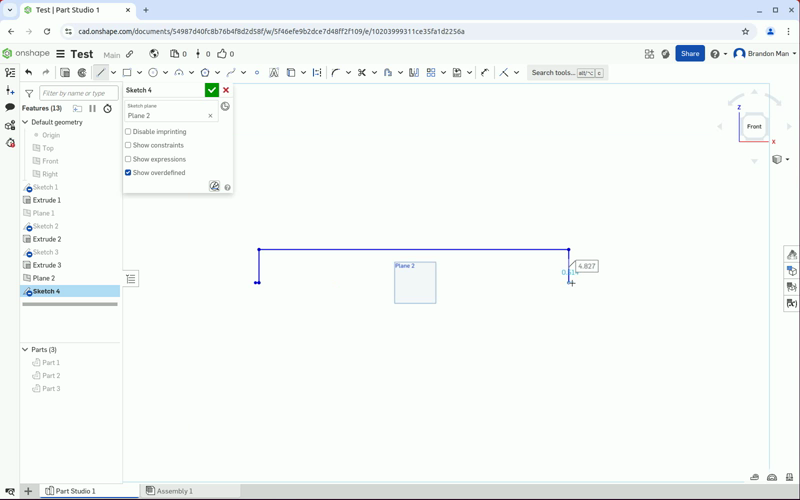
scroll(6)
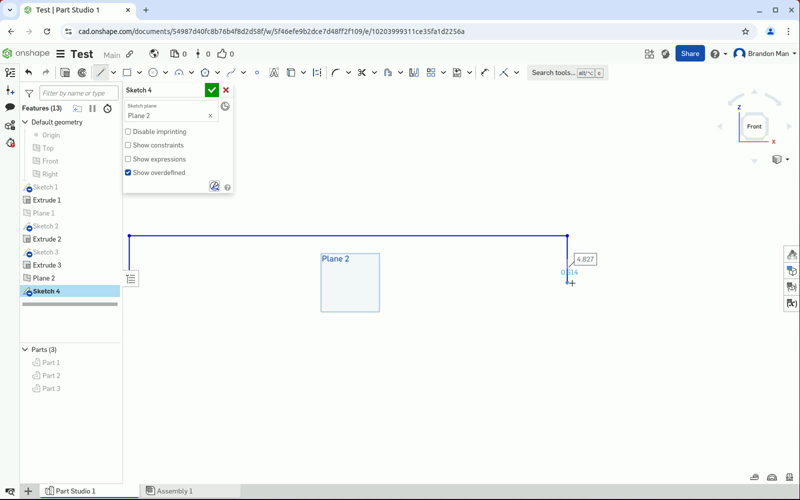
scroll(6)
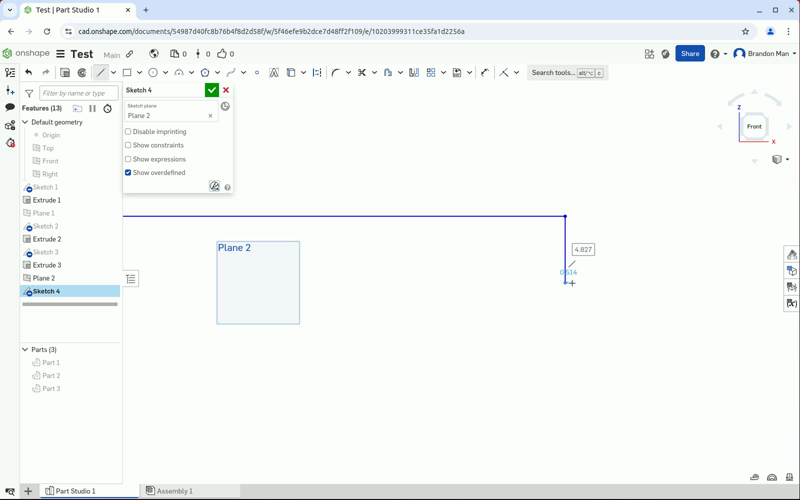
scroll(6)
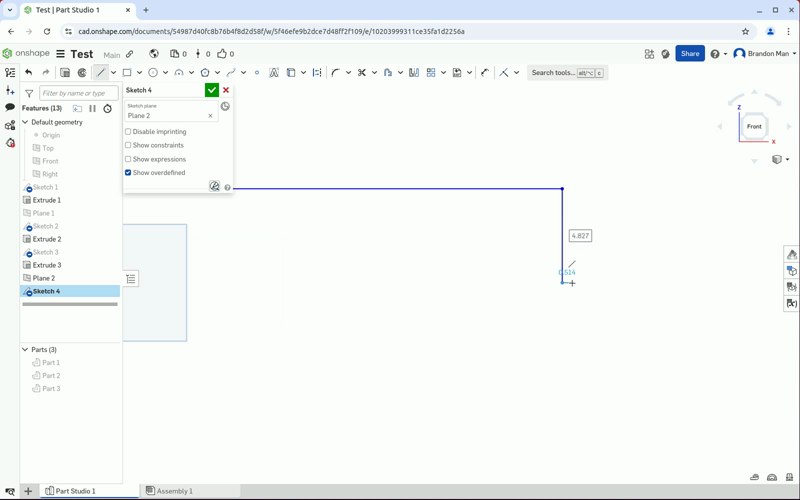
scroll(6)
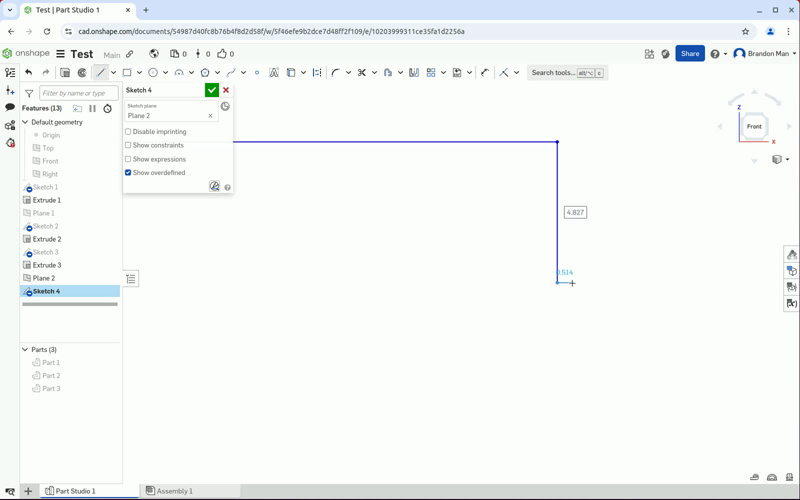
scroll(6)
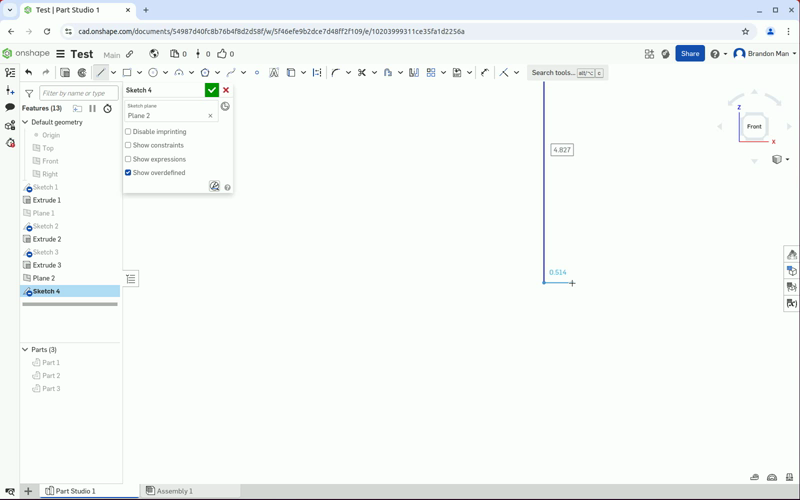
click(572, 282)
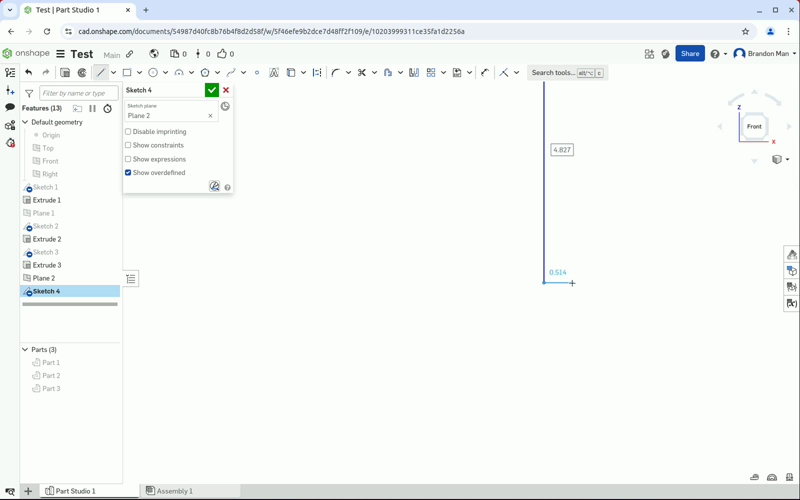
scroll(-6)
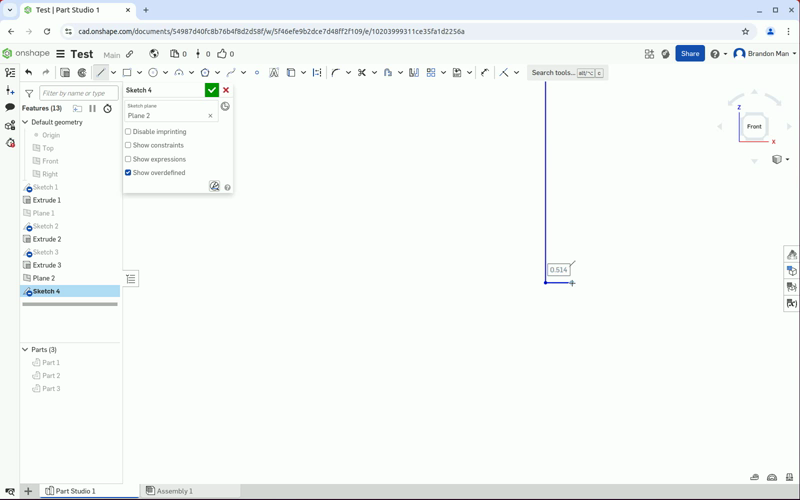
scroll(-6)
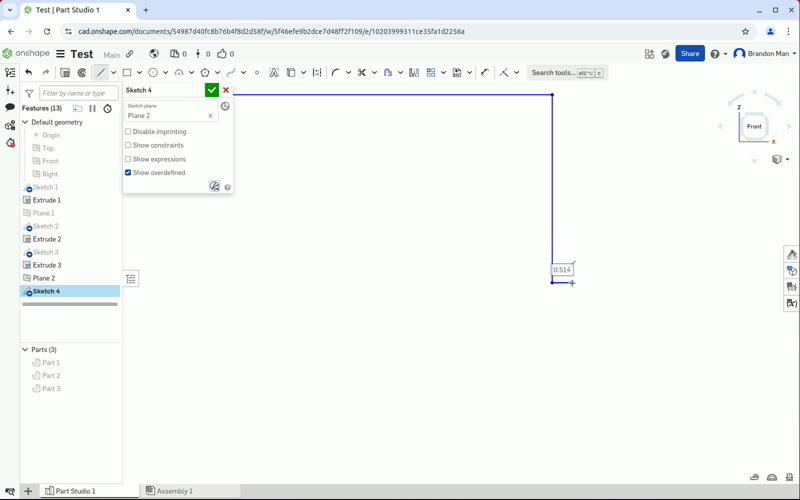
scroll(-6)
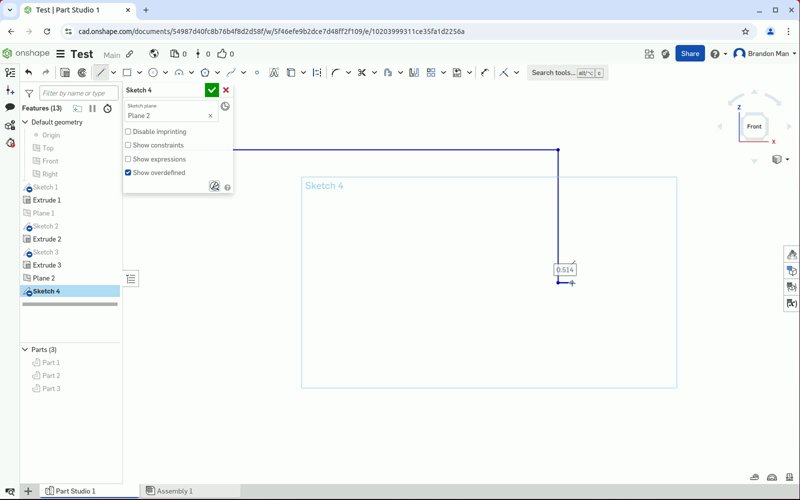
scroll(-6)
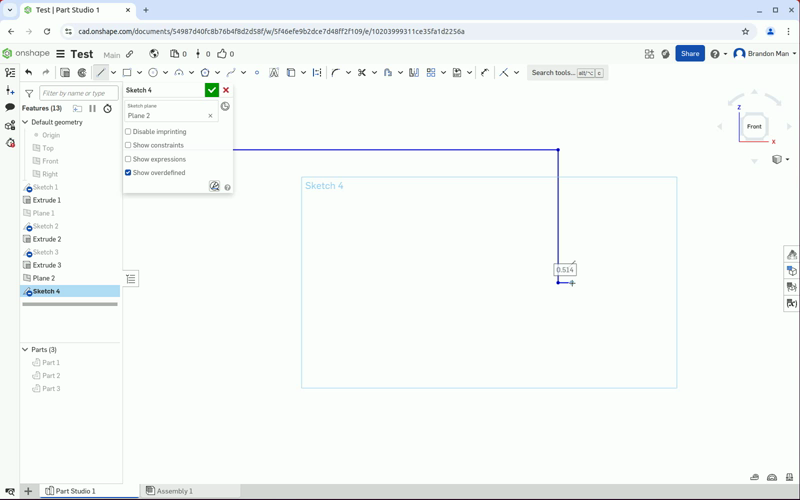
scroll(-6)
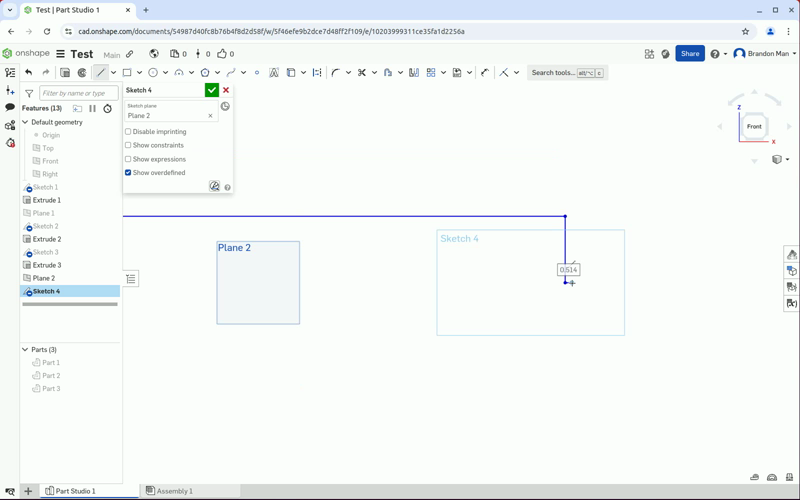
scroll(-6)
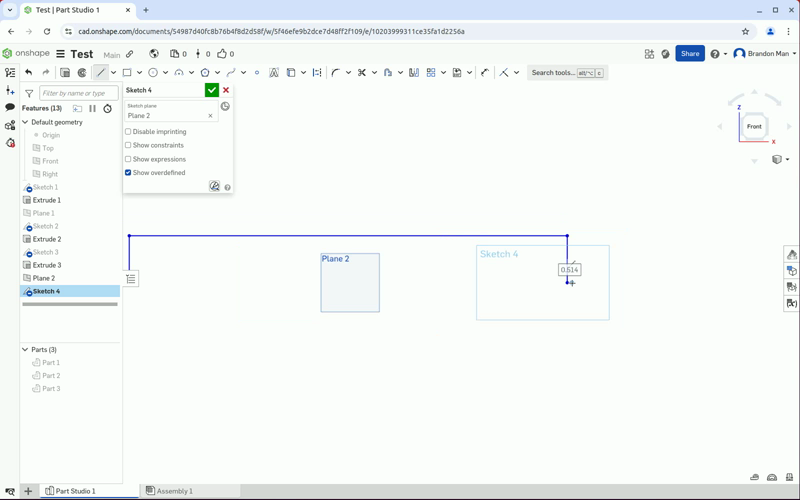
scroll(-6)
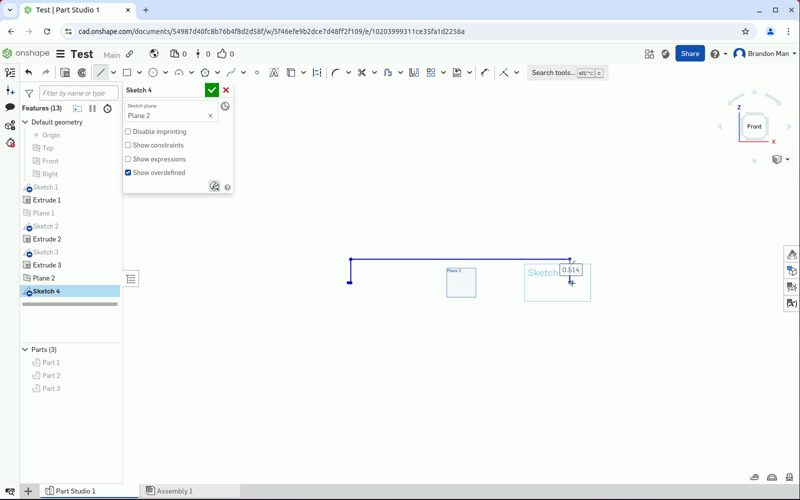
key_up(shift)
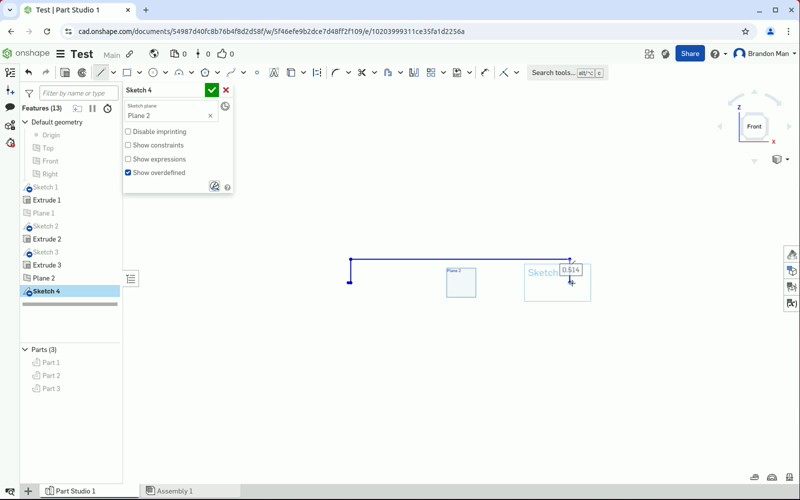
key_down(shift)
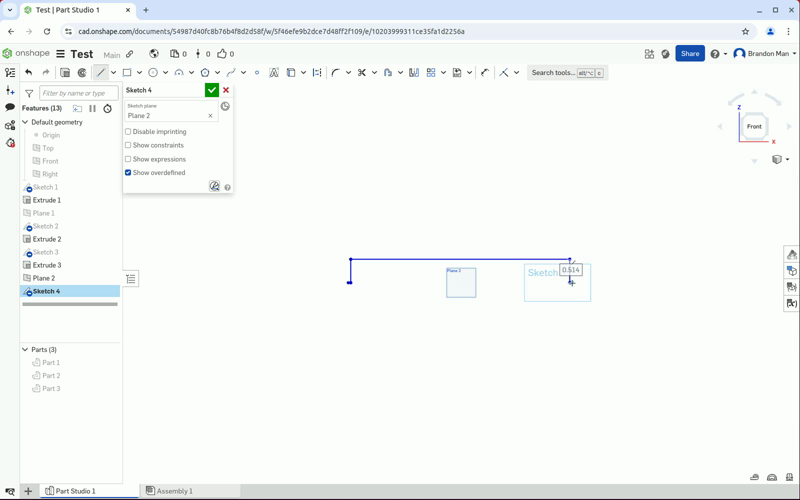
mouse_move(589, 282)
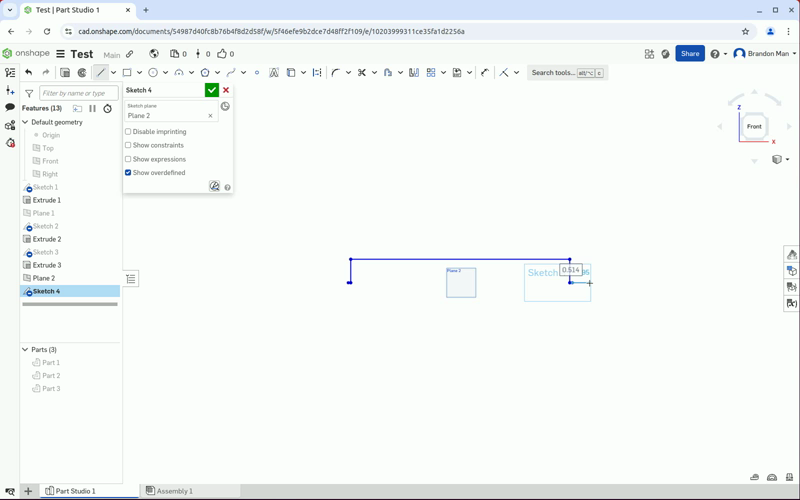
mouse_move(572, 257)
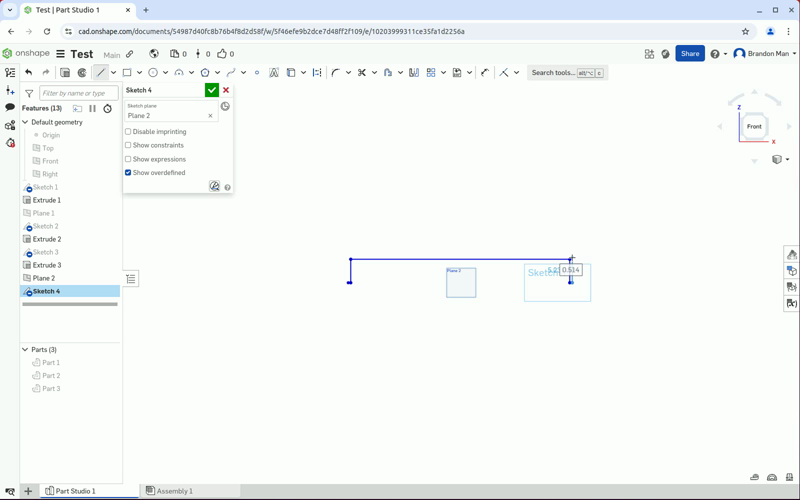
scroll(6)
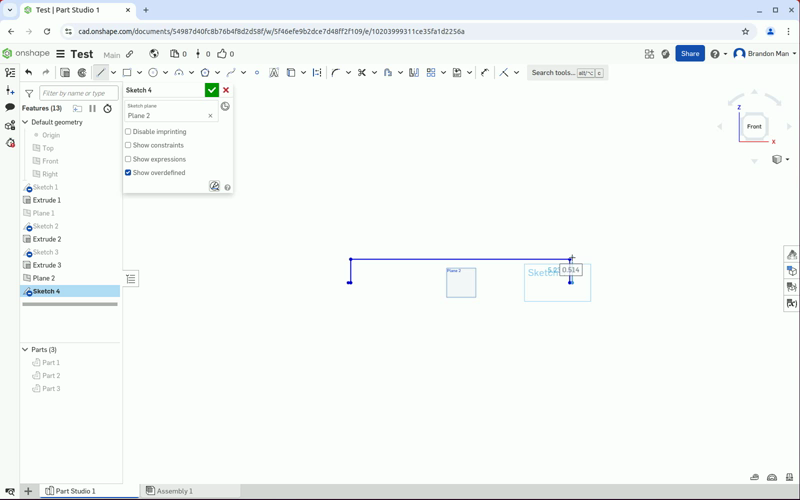
scroll(6)
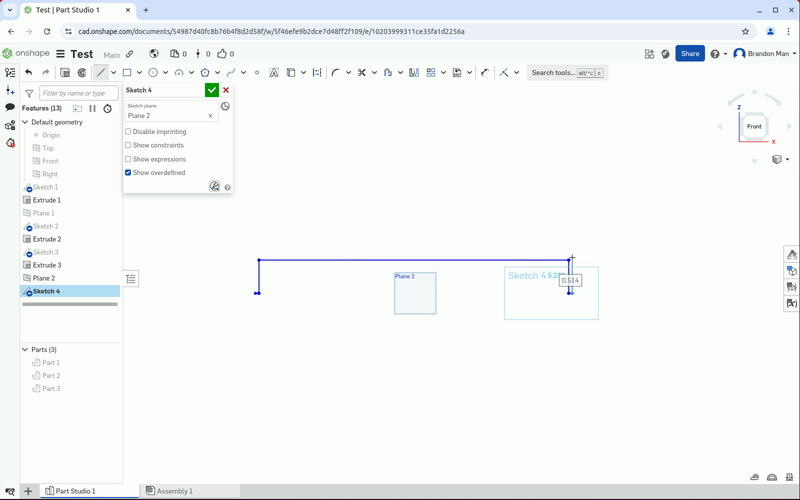
scroll(6)
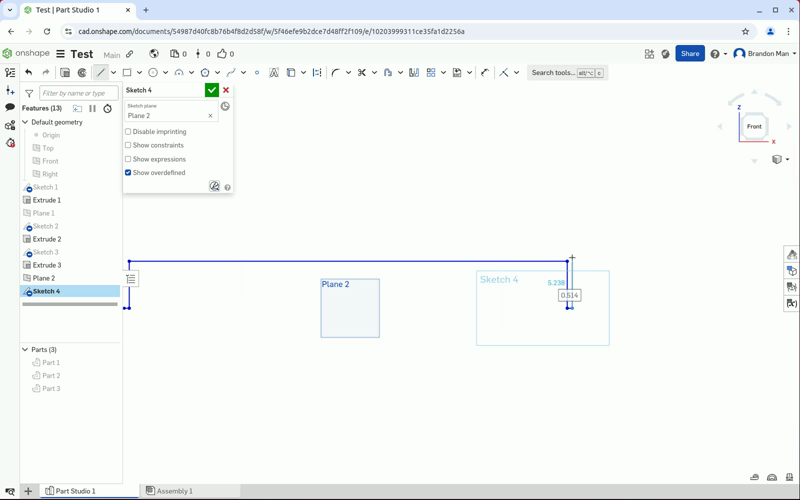
scroll(6)
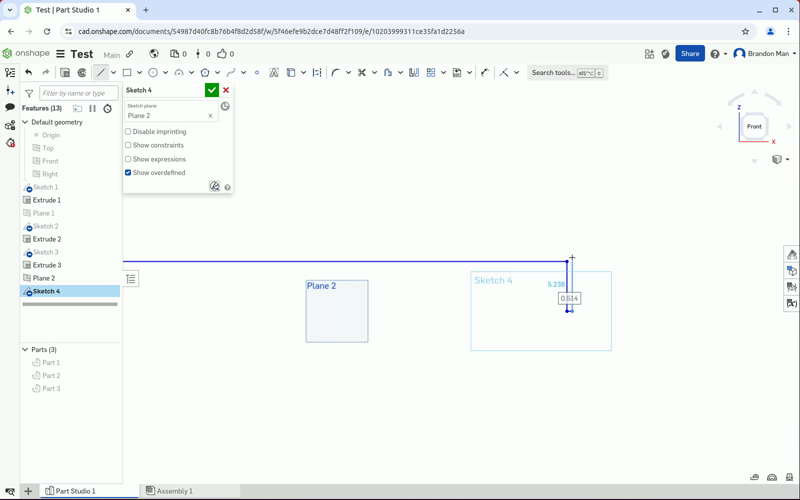
scroll(6)
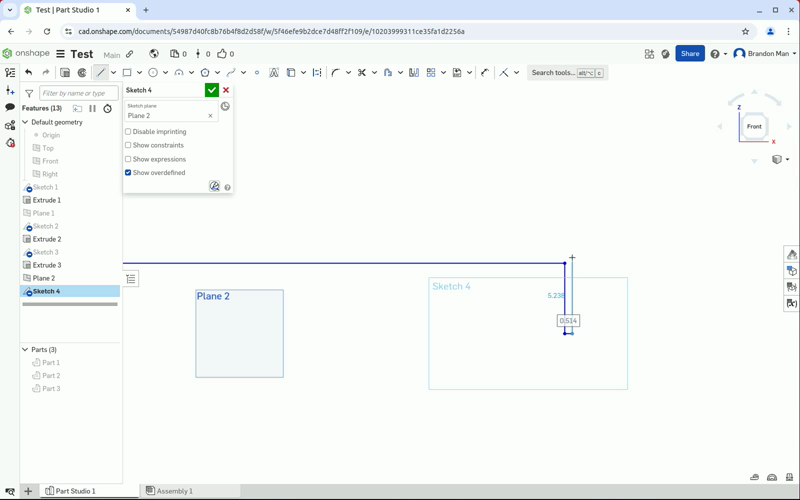
scroll(6)
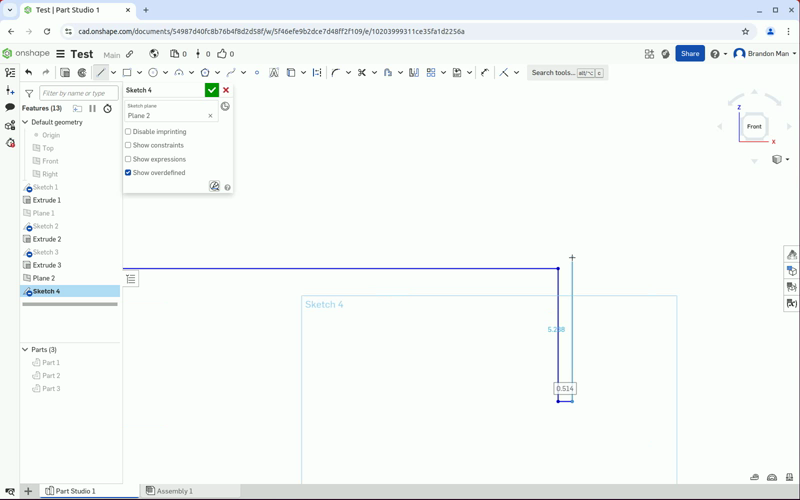
scroll(6)
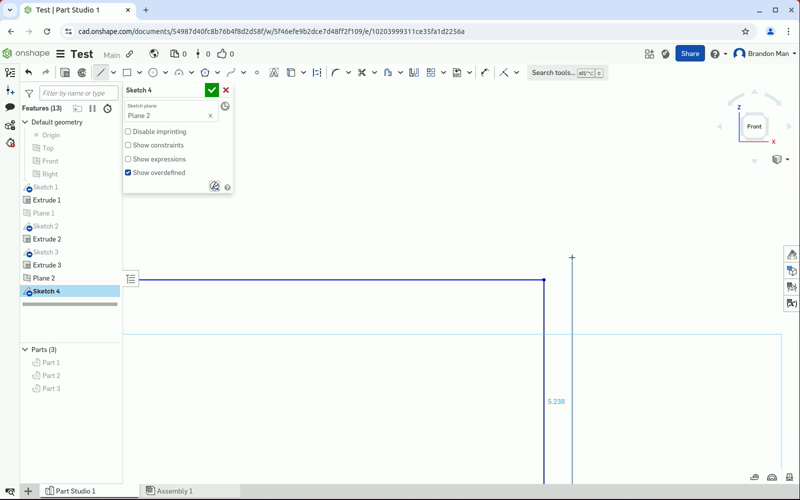
click(572, 257)
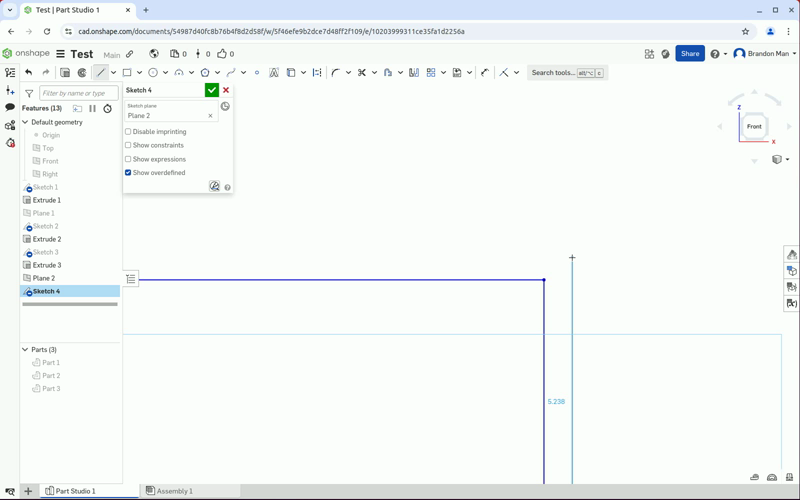
scroll(-6)
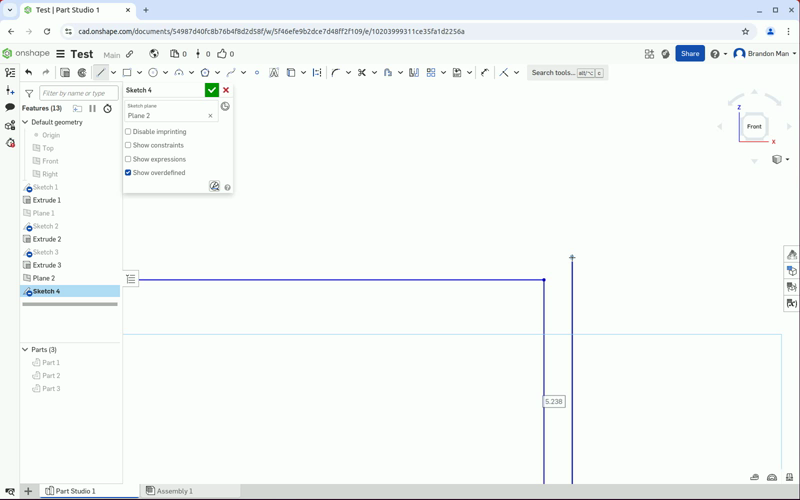
scroll(-6)
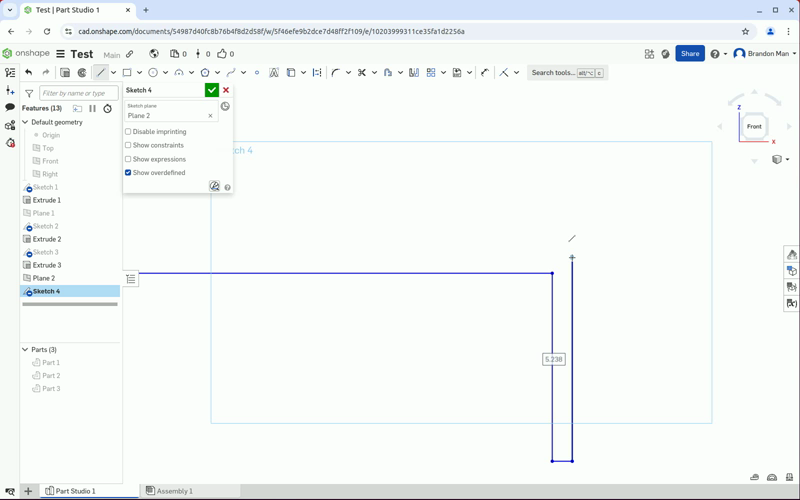
scroll(-6)
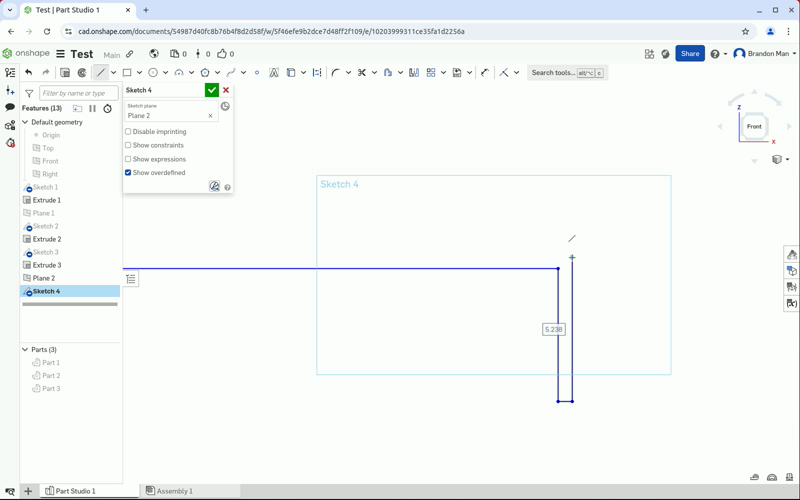
scroll(-6)
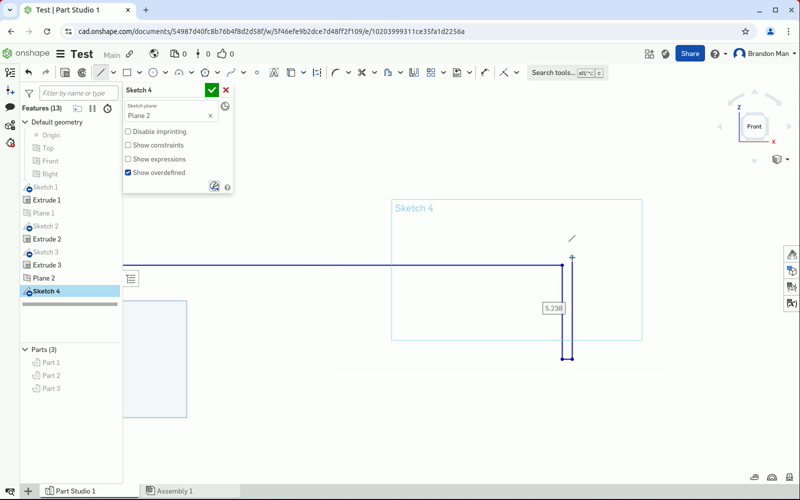
scroll(-6)
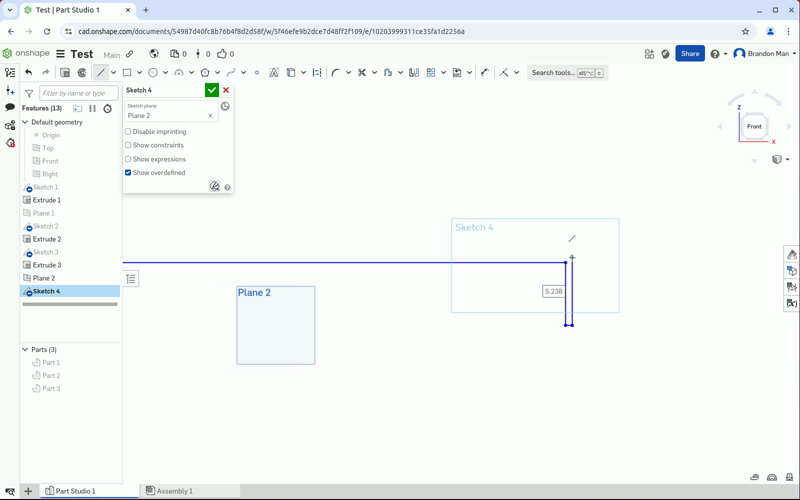
scroll(-6)
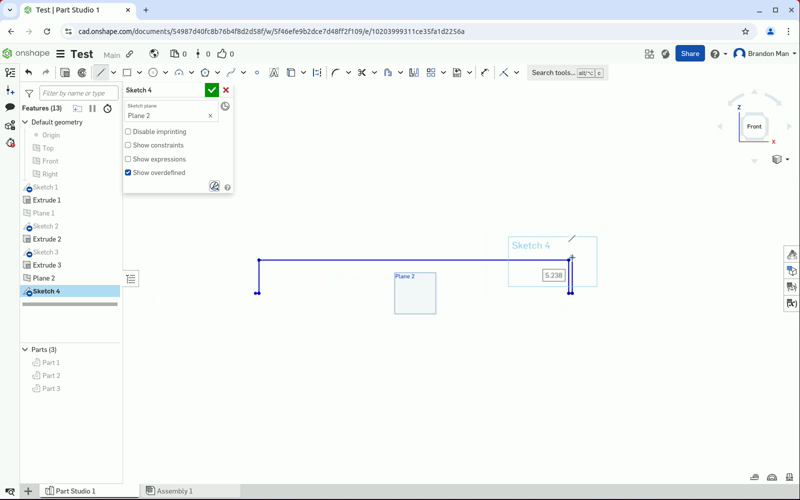
scroll(-6)
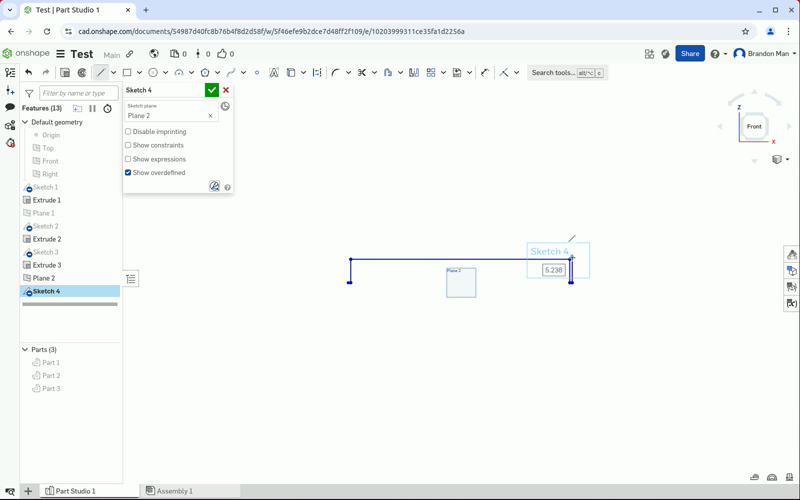
key_up(shift)
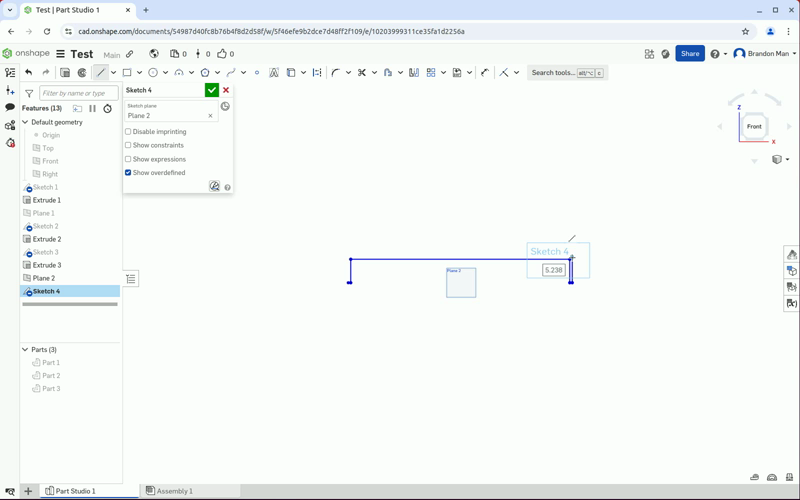
key_down(shift)
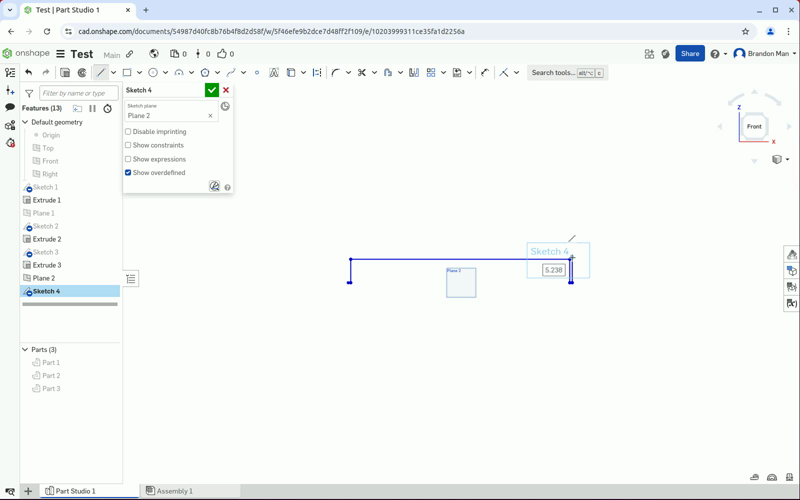
mouse_move(348, 257)
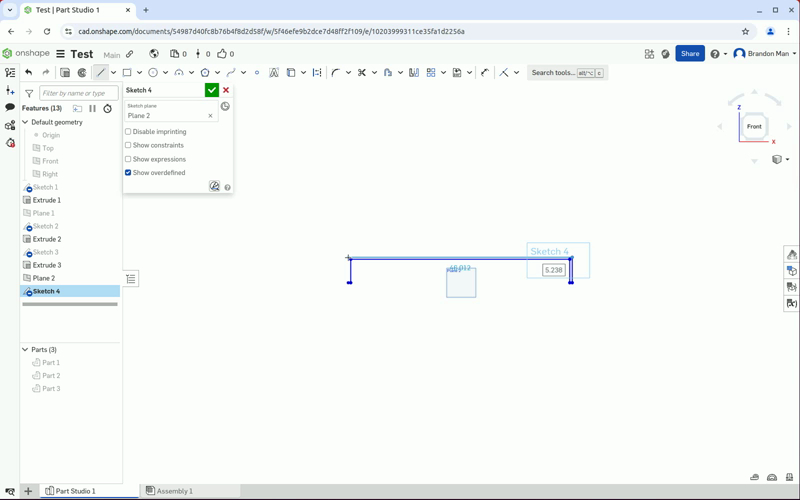
scroll(6)
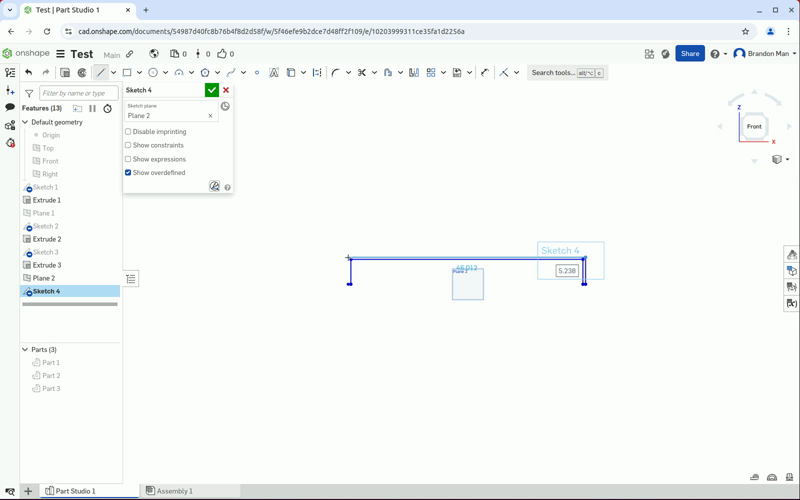
scroll(6)
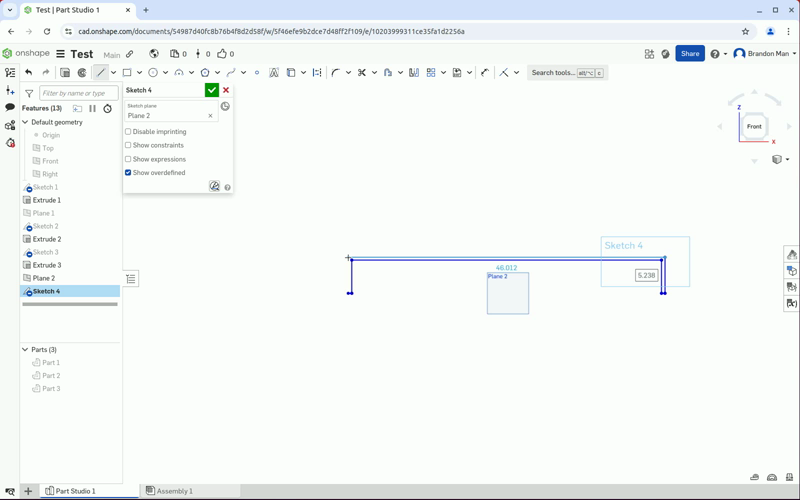
scroll(6)
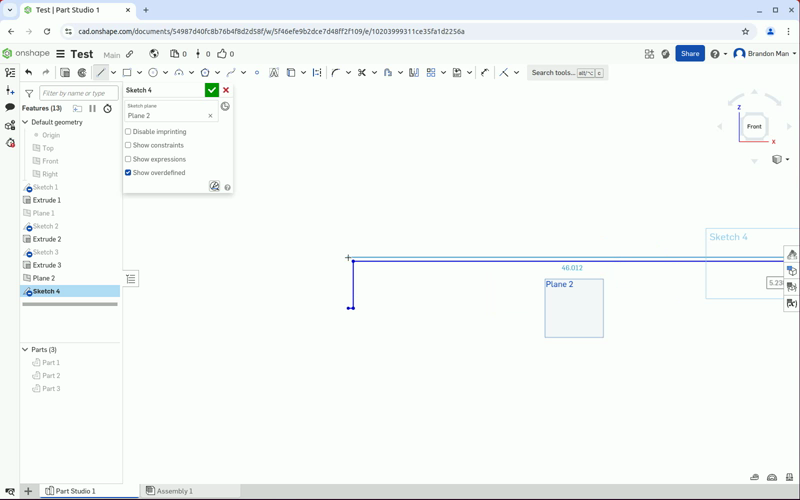
scroll(6)
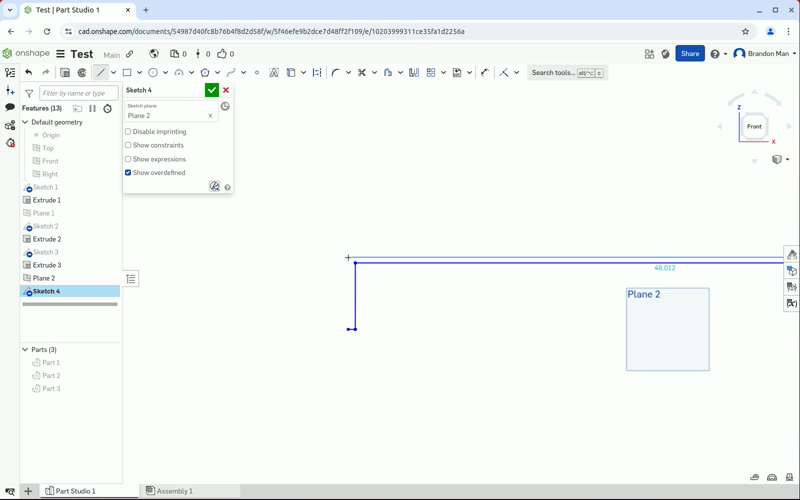
scroll(6)
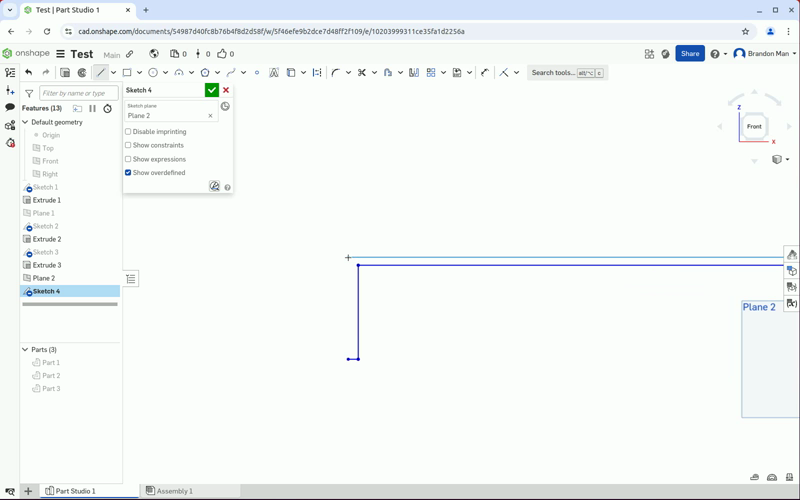
scroll(6)
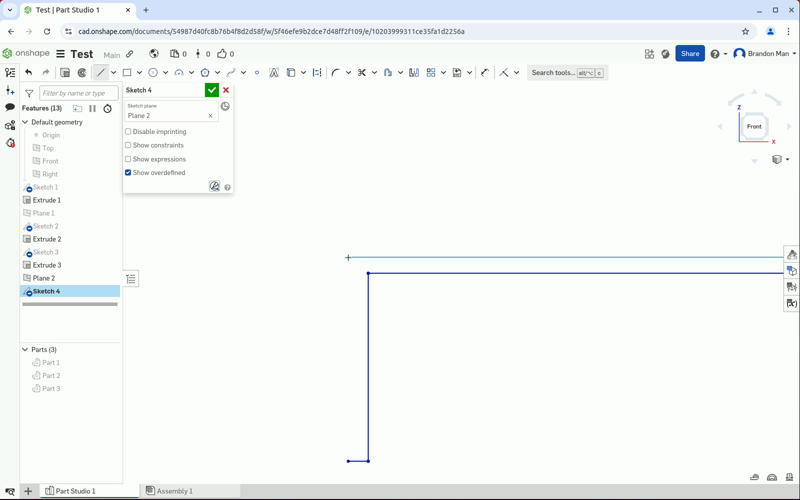
scroll(6)
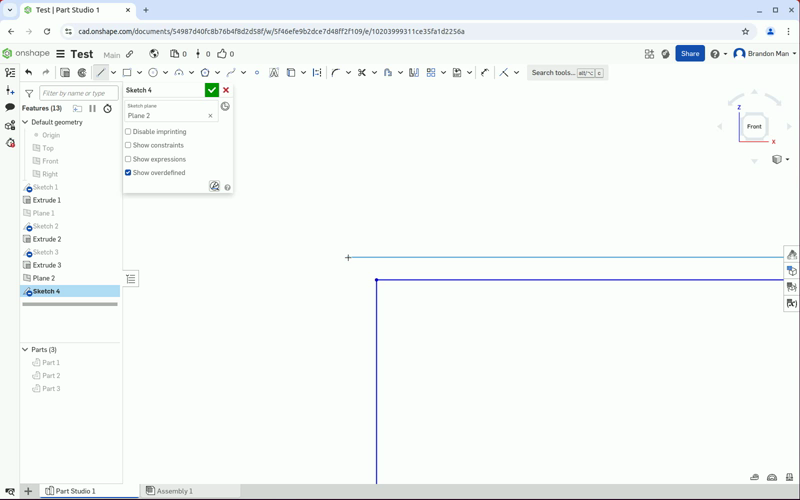
click(348, 257)
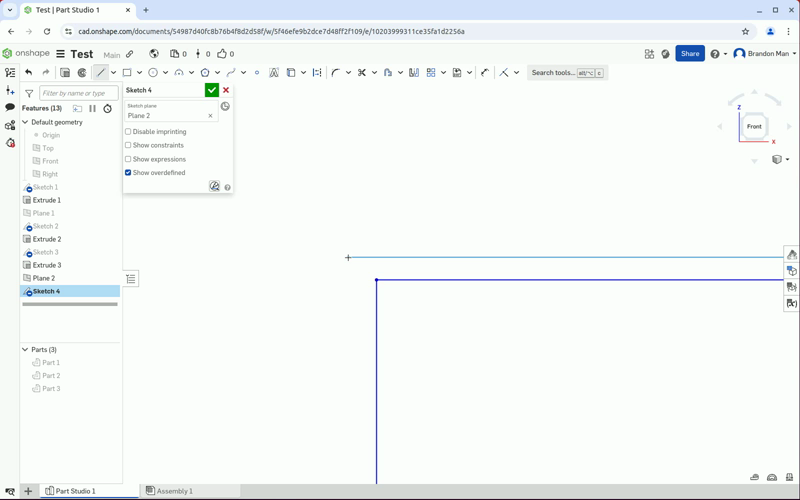
scroll(-6)
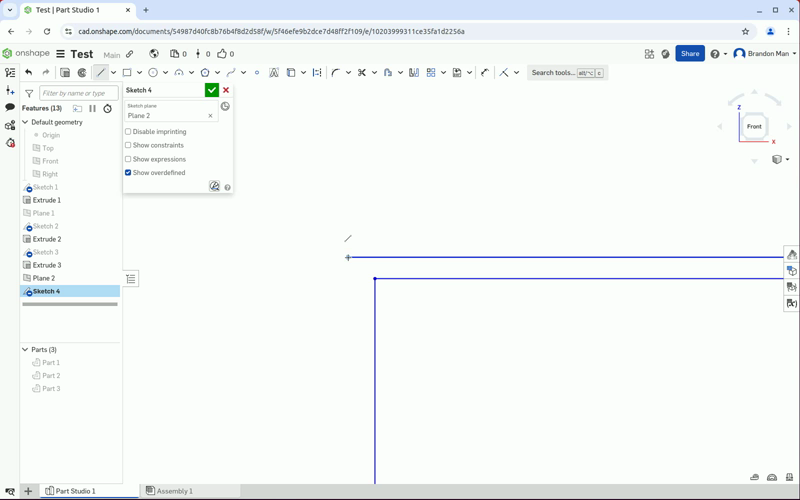
scroll(-6)
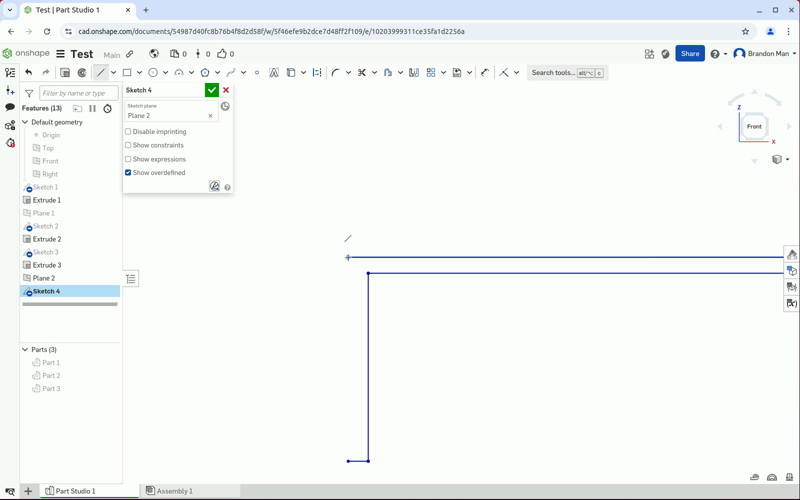
scroll(-6)
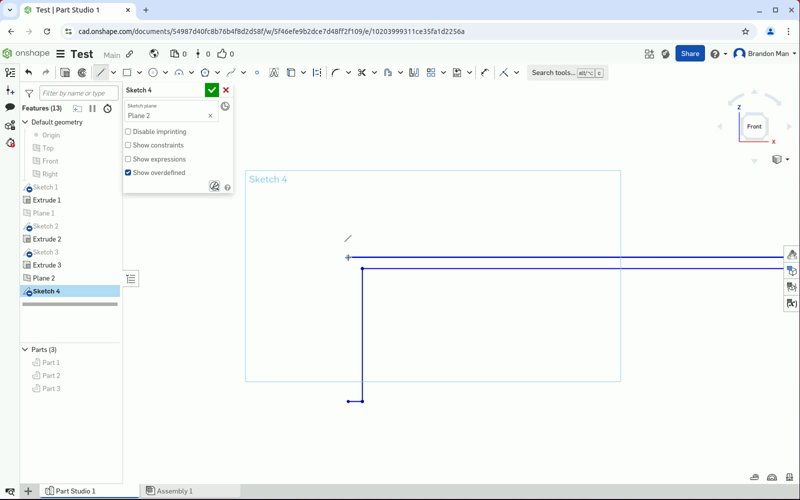
scroll(-6)
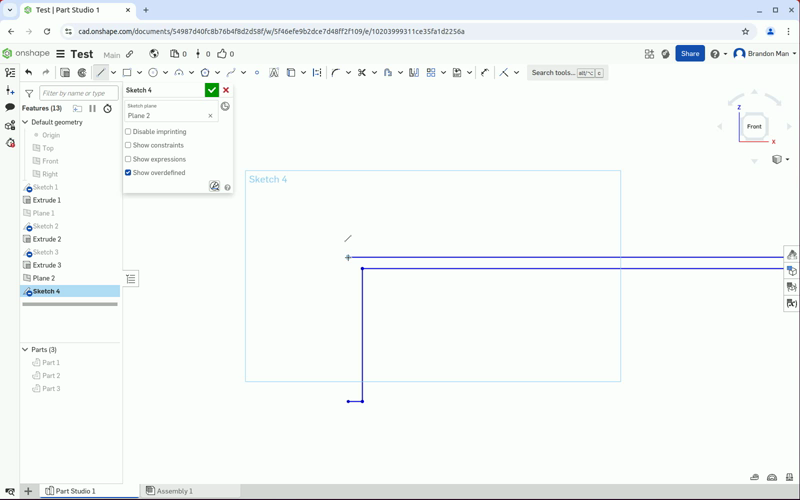
scroll(-6)
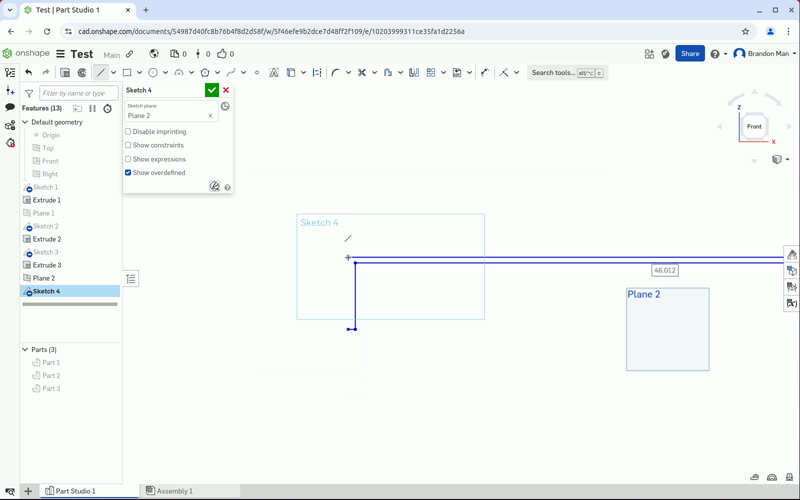
scroll(-6)
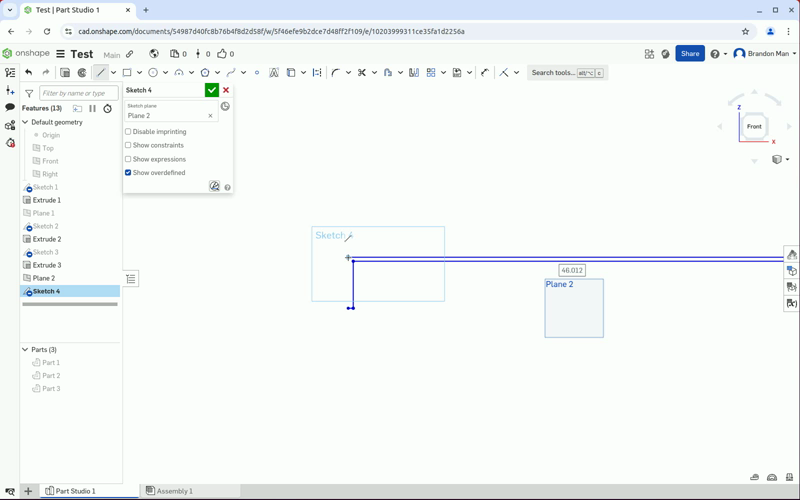
scroll(-6)
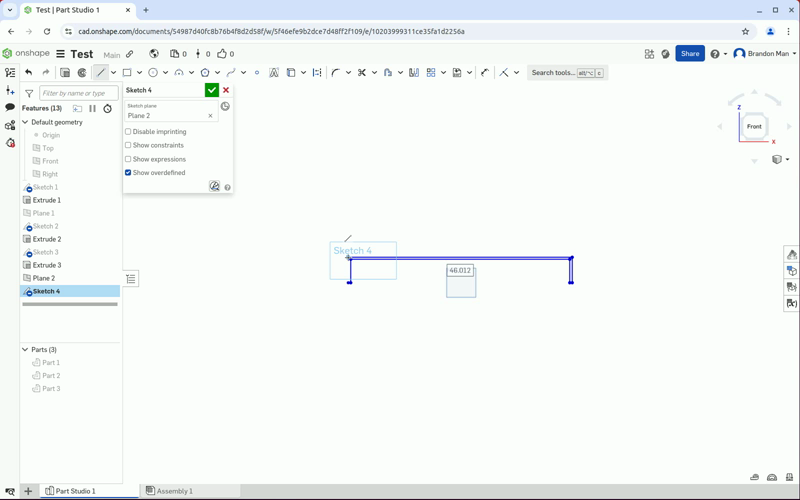
key_up(shift)
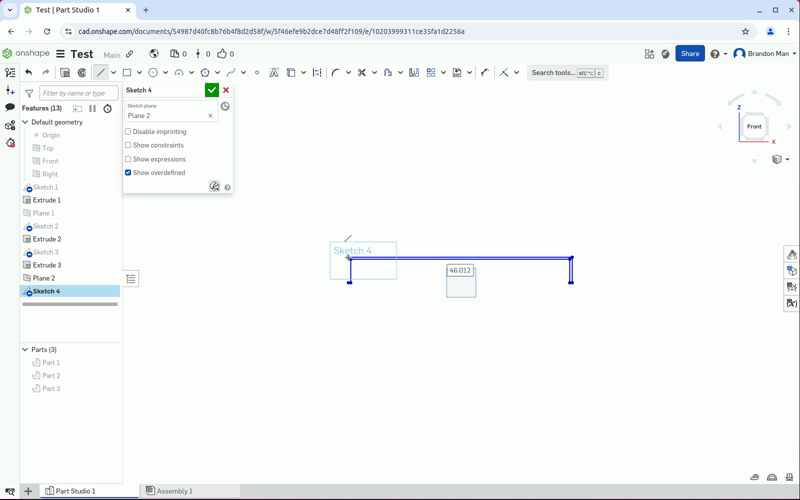
mouse_move(378, 257)
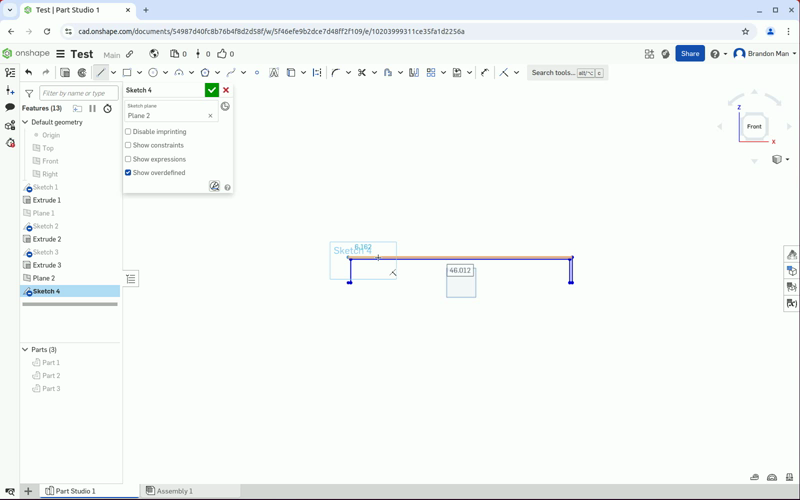
key_down(shift)
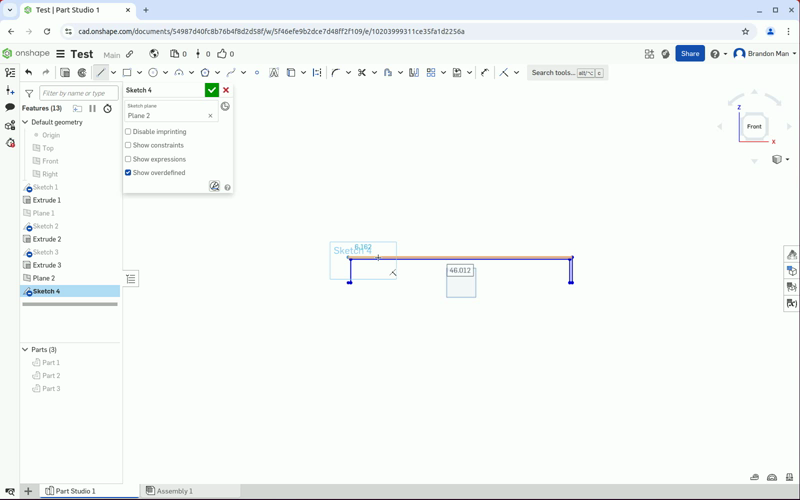
mouse_move(348, 282)
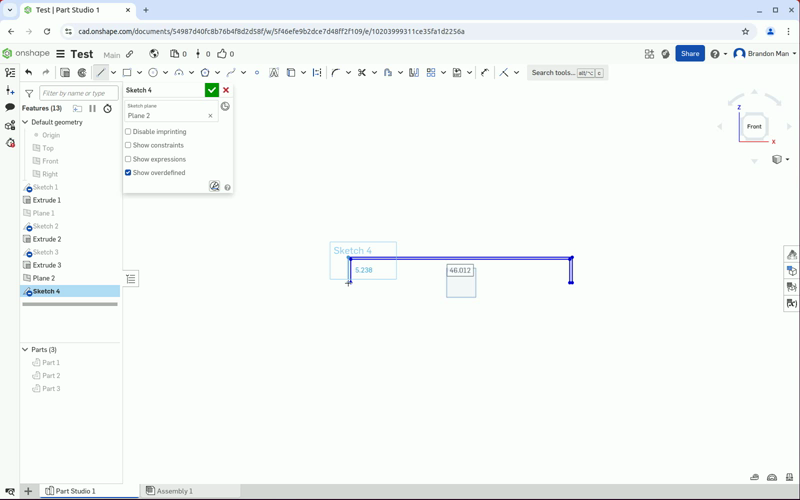
scroll(6)
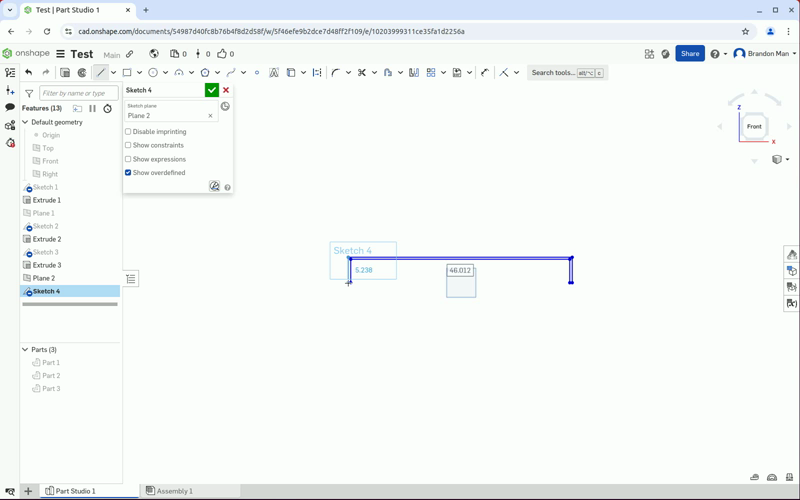
scroll(6)
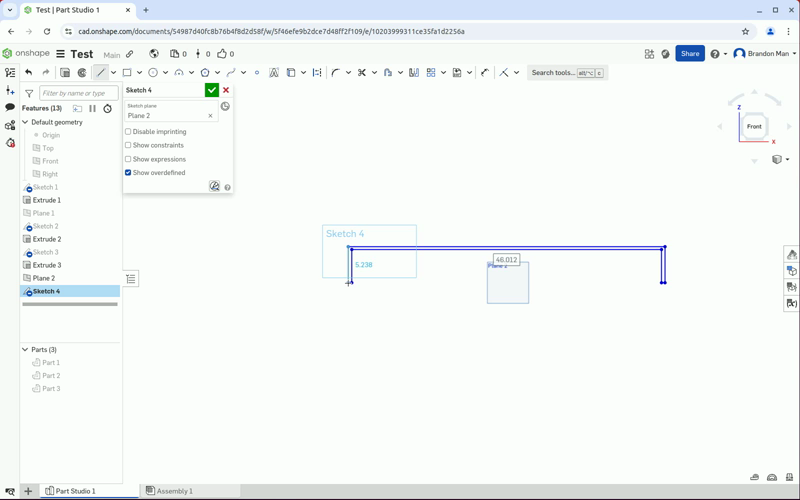
scroll(6)
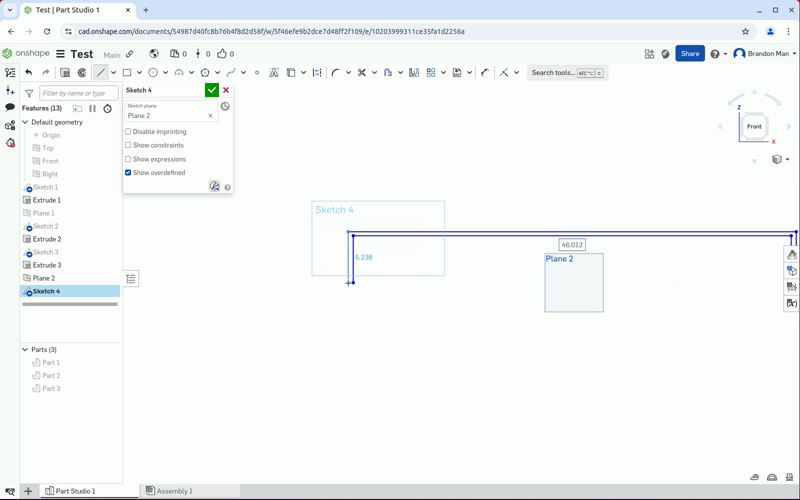
scroll(6)
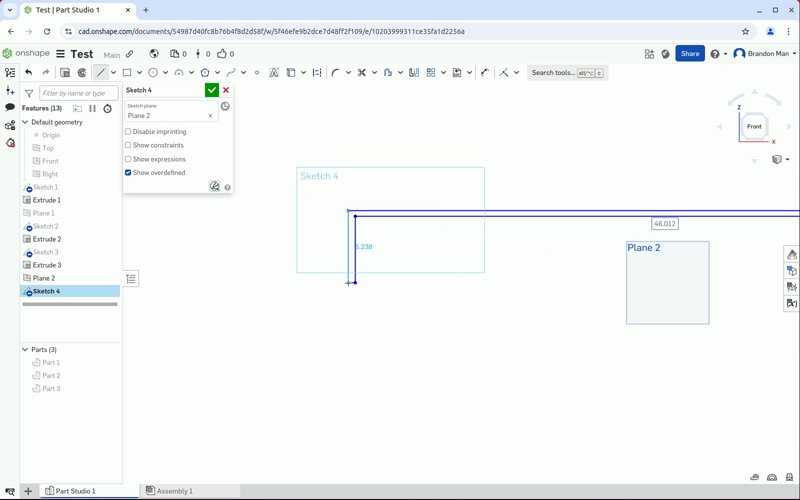
scroll(6)
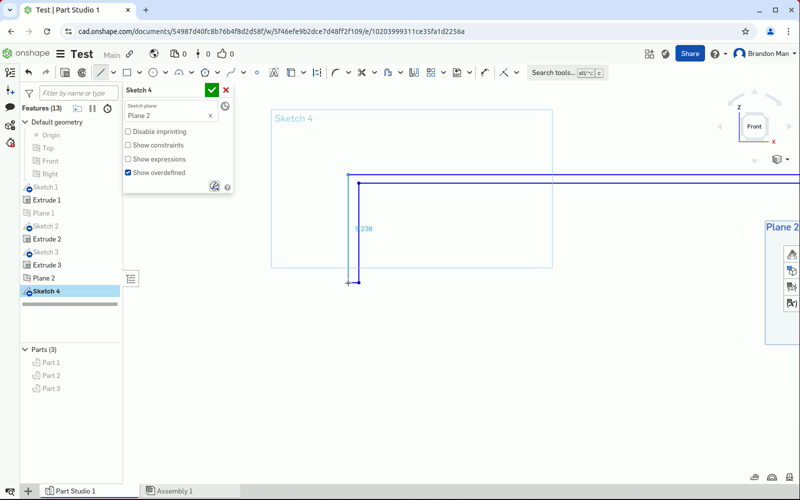
scroll(6)
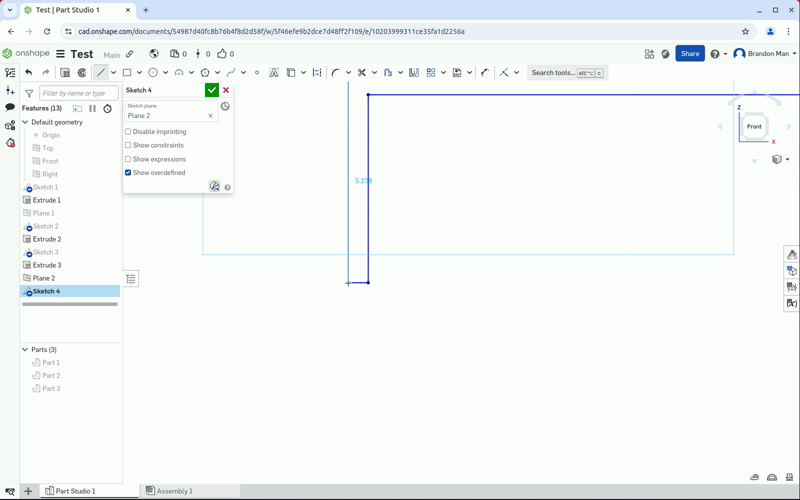
scroll(6)
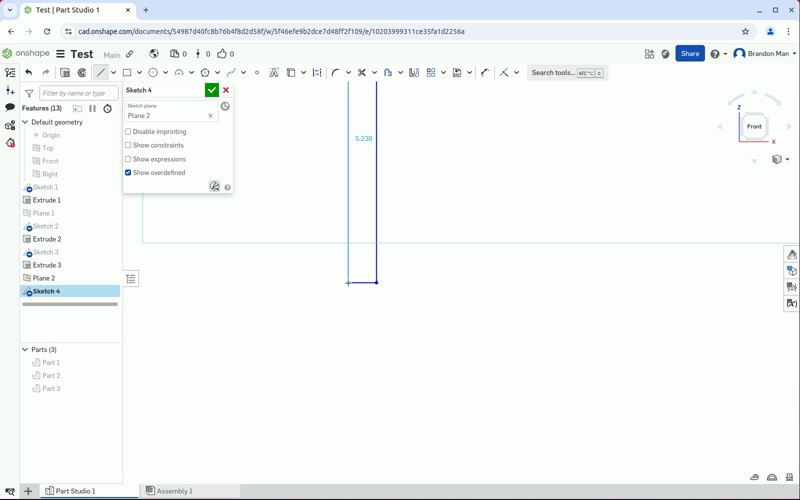
key_up(shift)
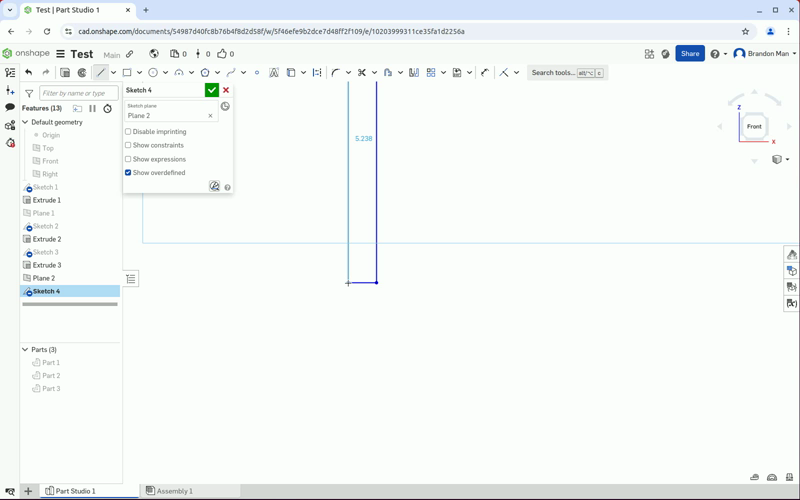
click(348, 282)
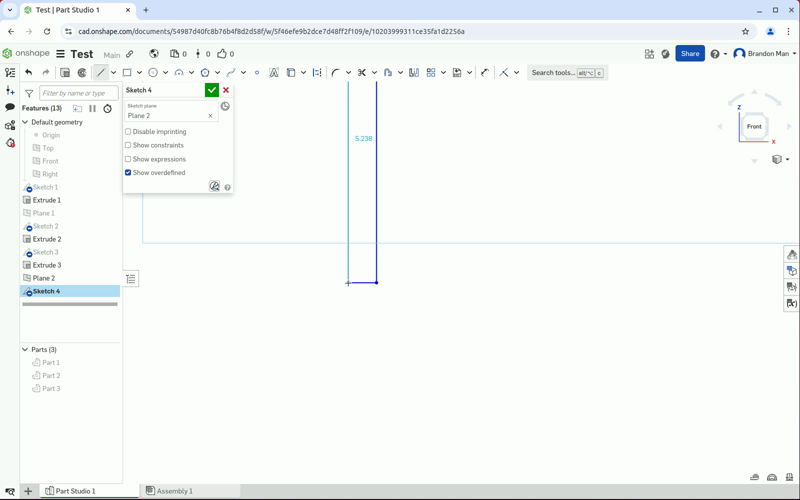
scroll(-6)
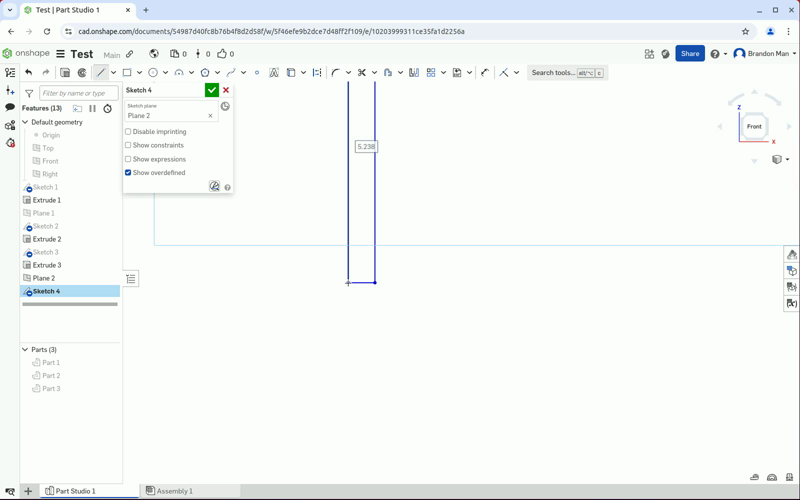
scroll(-6)
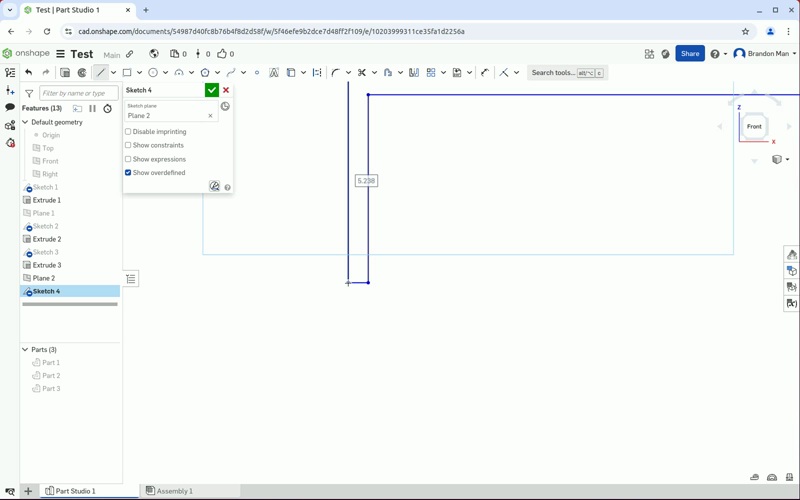
scroll(-6)
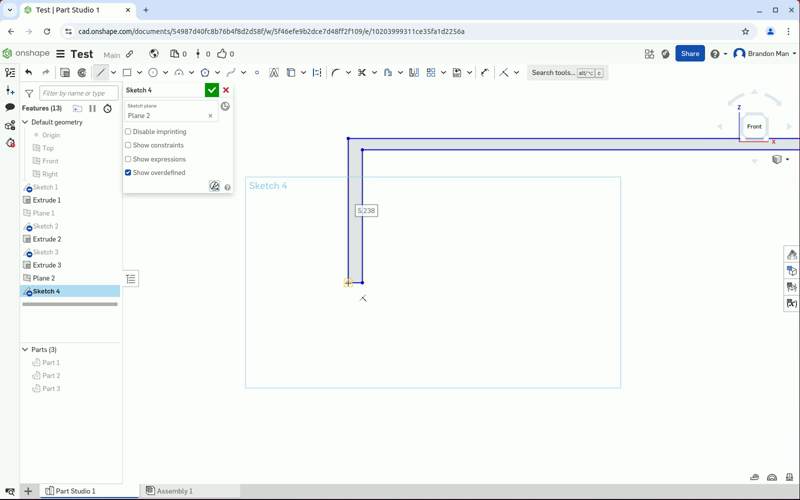
scroll(-6)
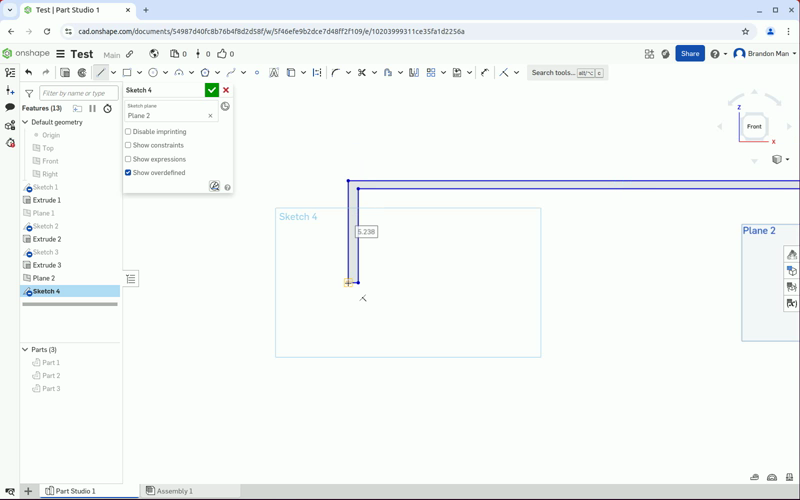
scroll(-6)
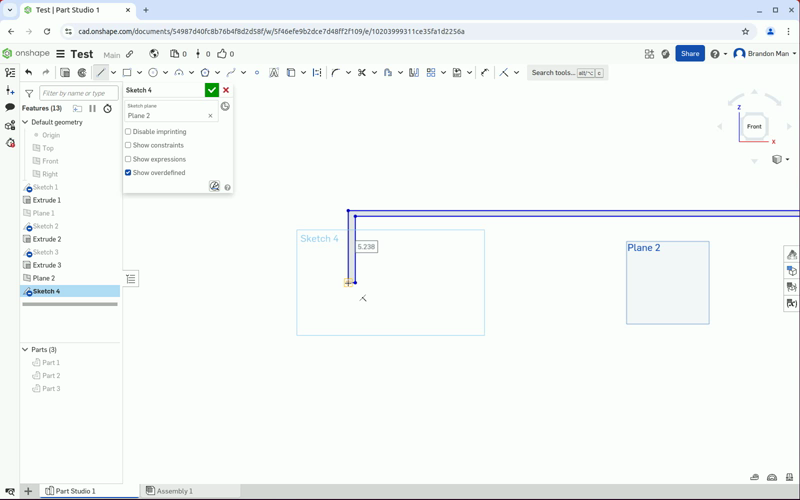
scroll(-6)
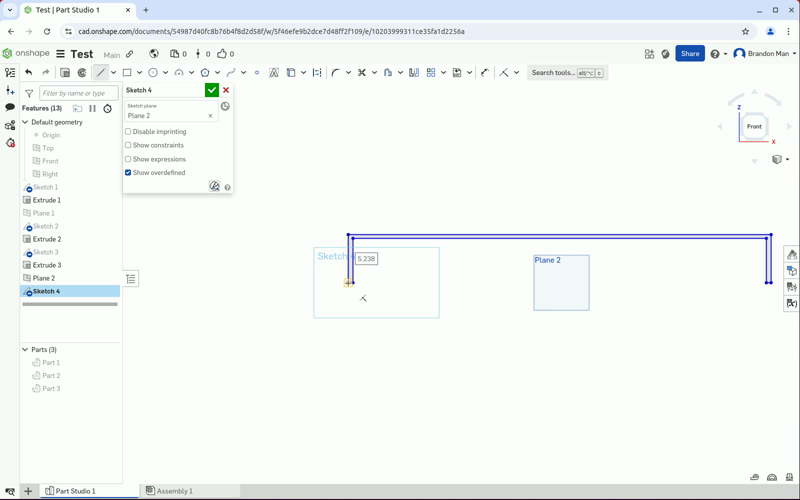
scroll(-6)
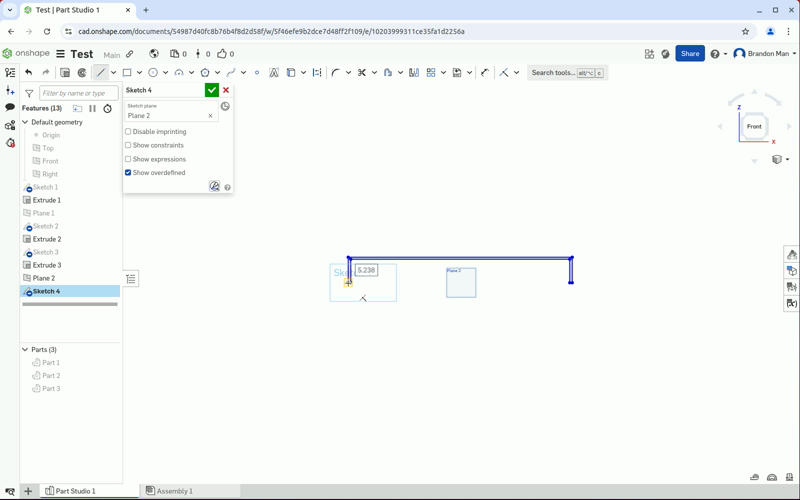
key(esc)
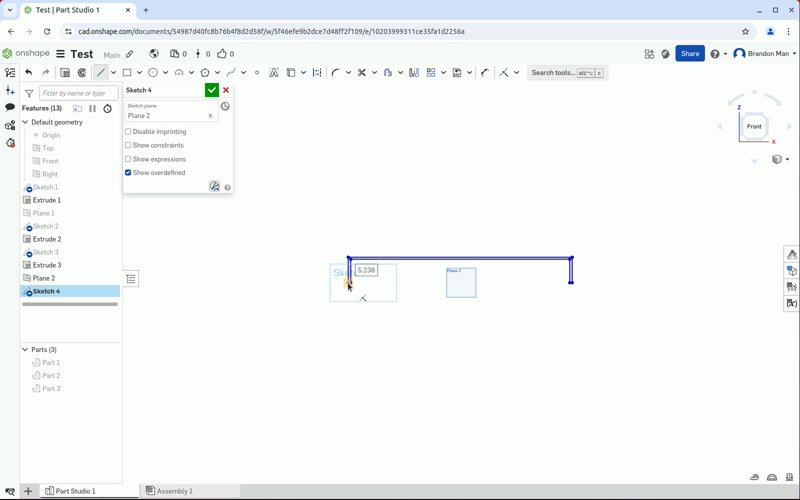
mouse_move(440, 258)
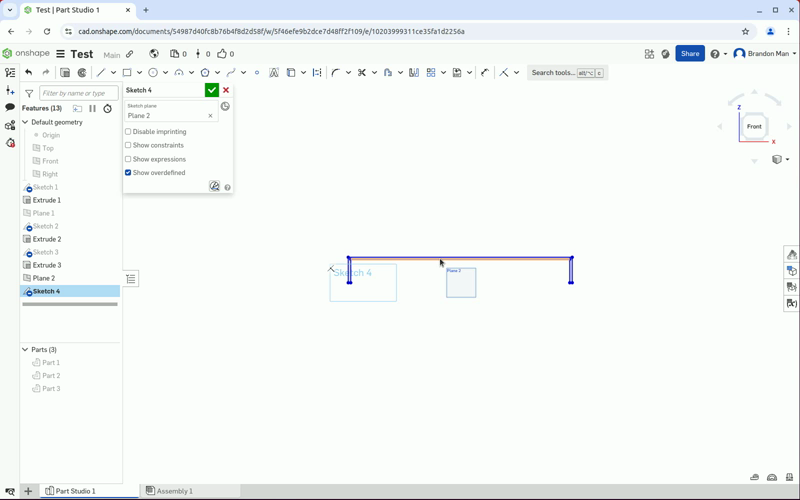
scroll(6)
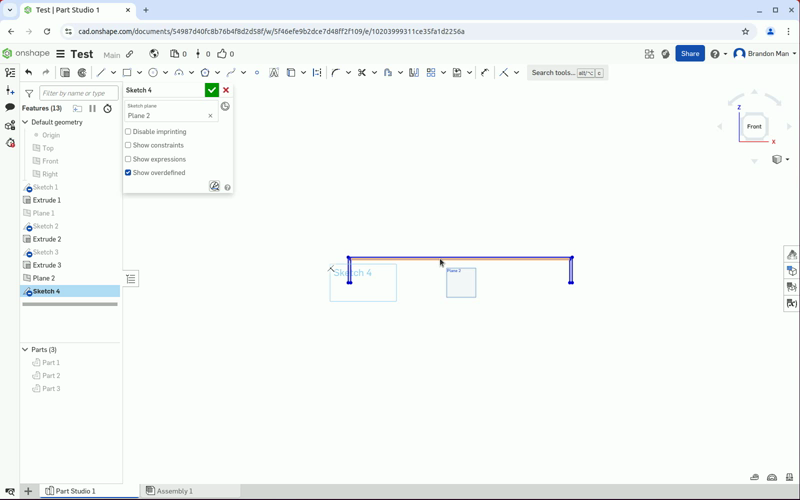
scroll(6)
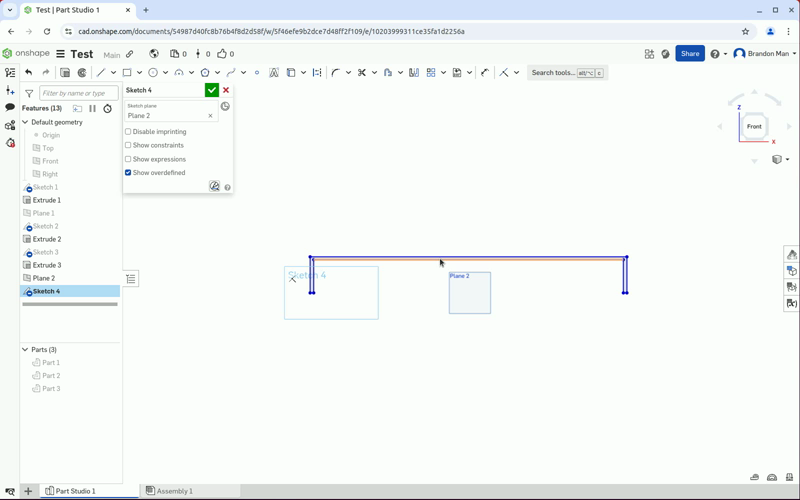
scroll(6)
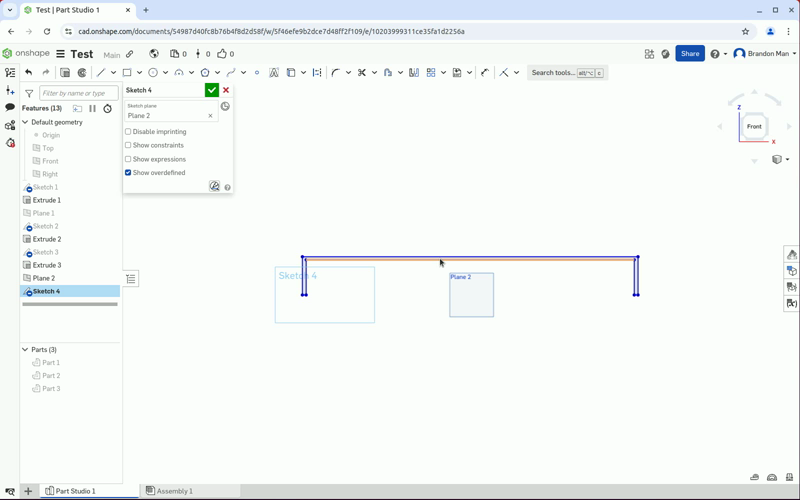
scroll(6)
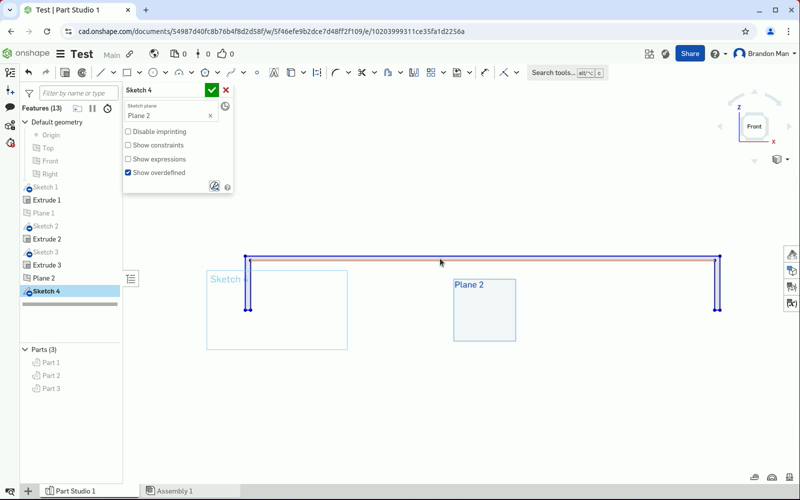
scroll(6)
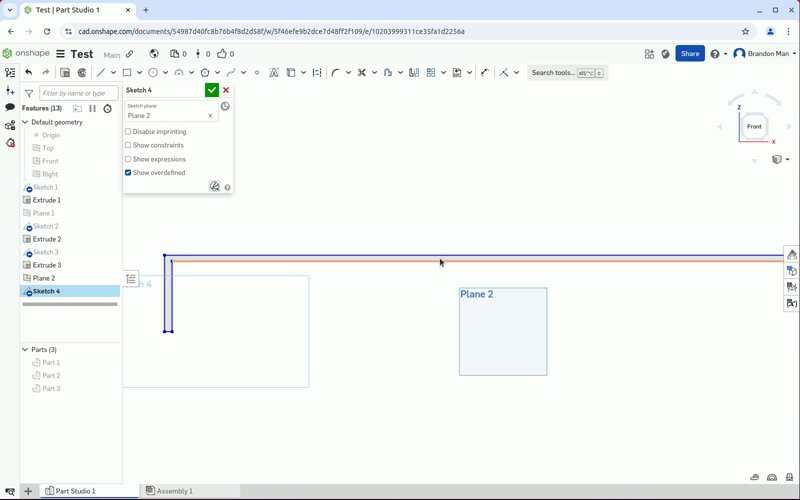
scroll(6)
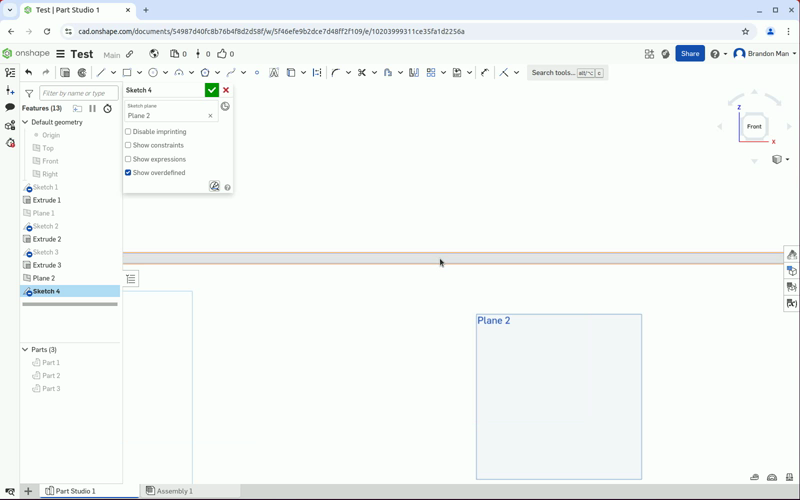
scroll(6)
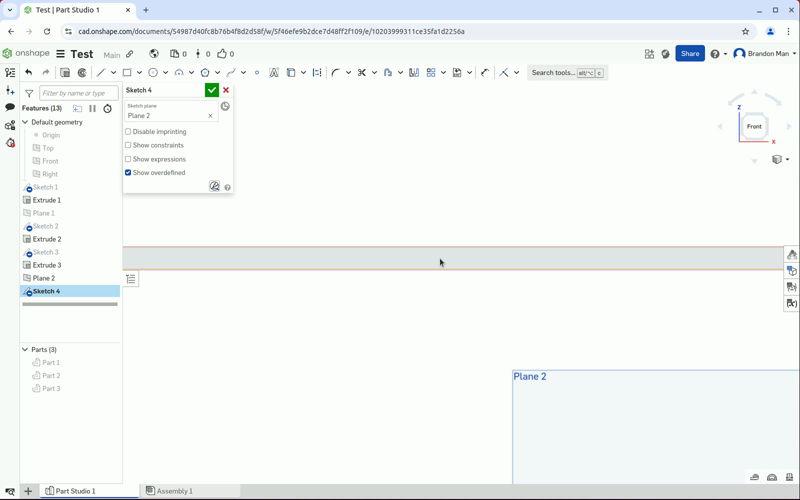
click(440, 258)
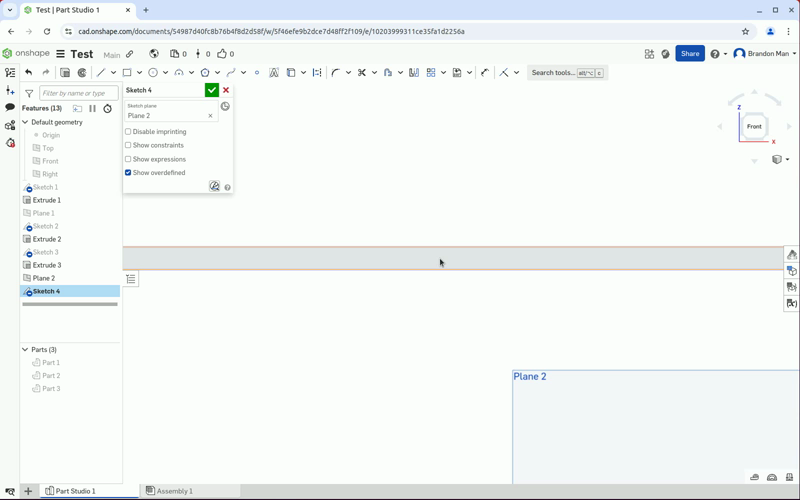
scroll(-6)
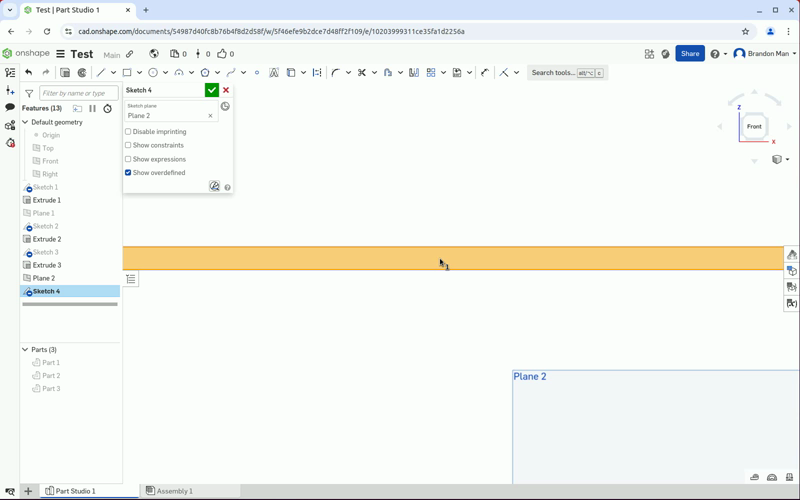
scroll(-6)
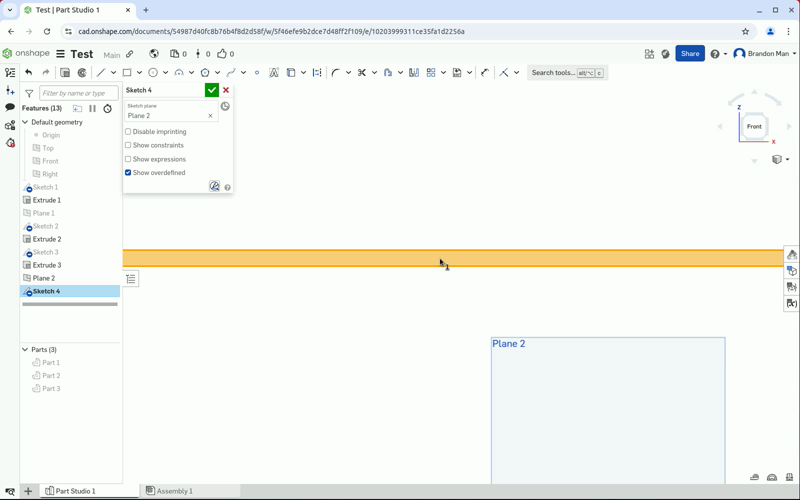
scroll(-6)
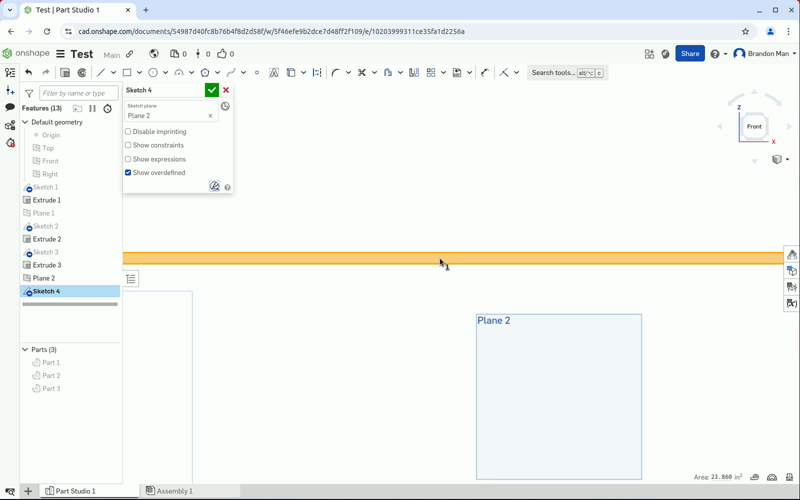
scroll(-6)
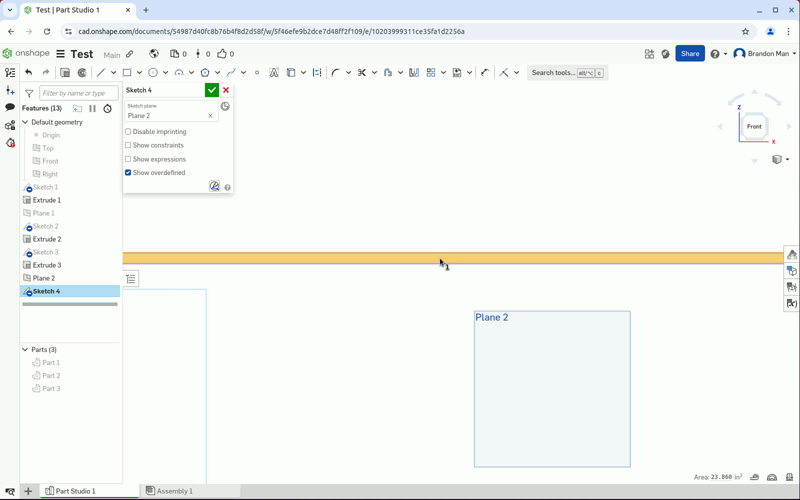
scroll(-6)
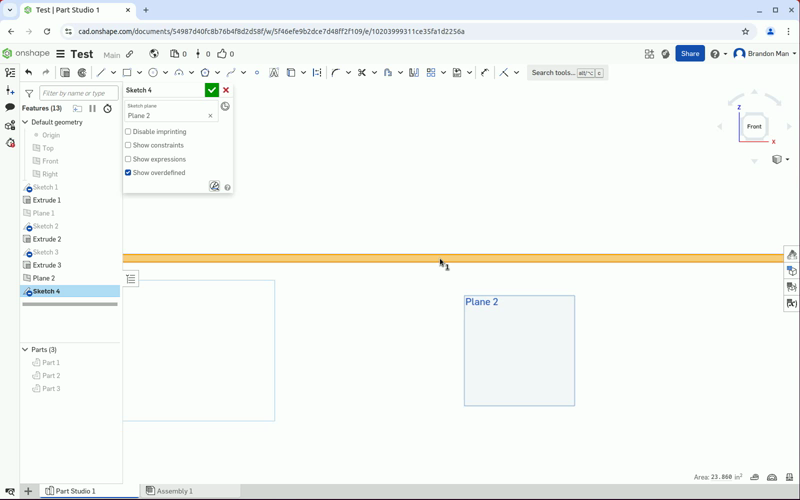
scroll(-6)
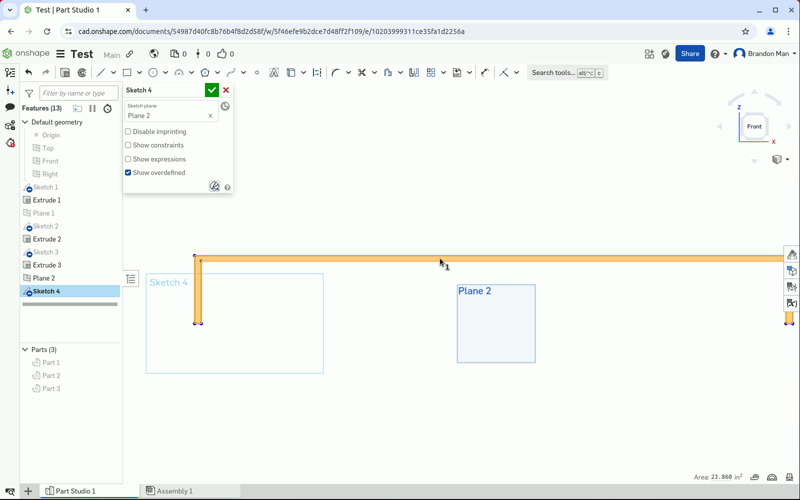
scroll(-6)
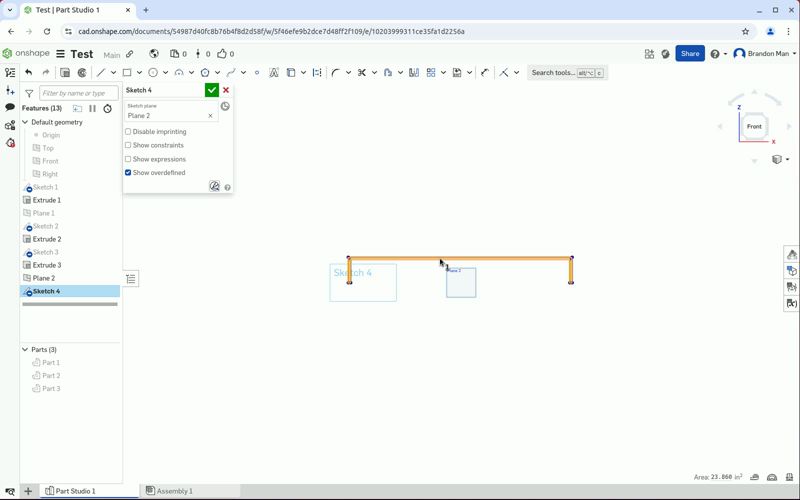
mouse_move(73, 352)
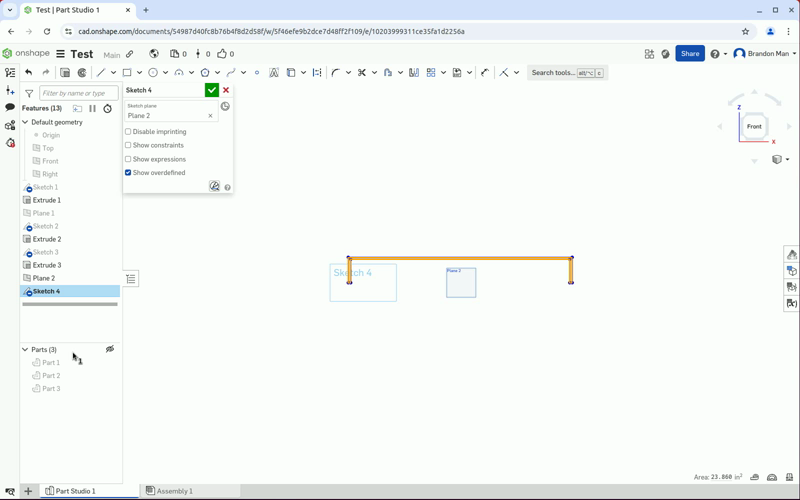
key(shift+y)
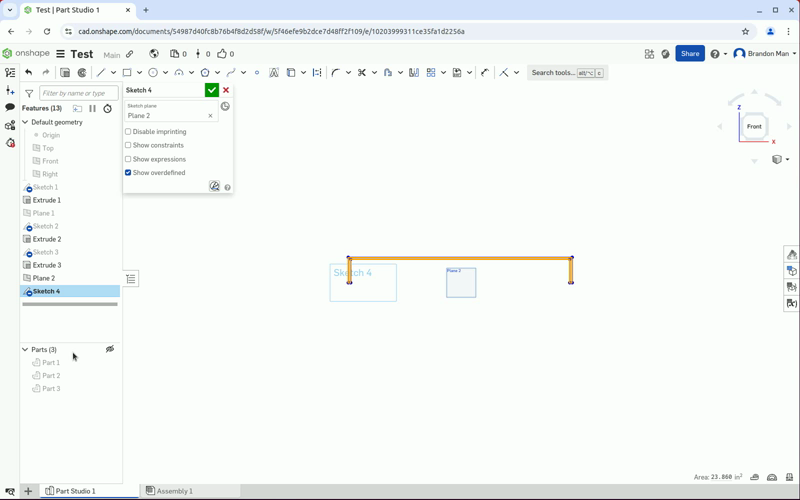
key(shift+e)
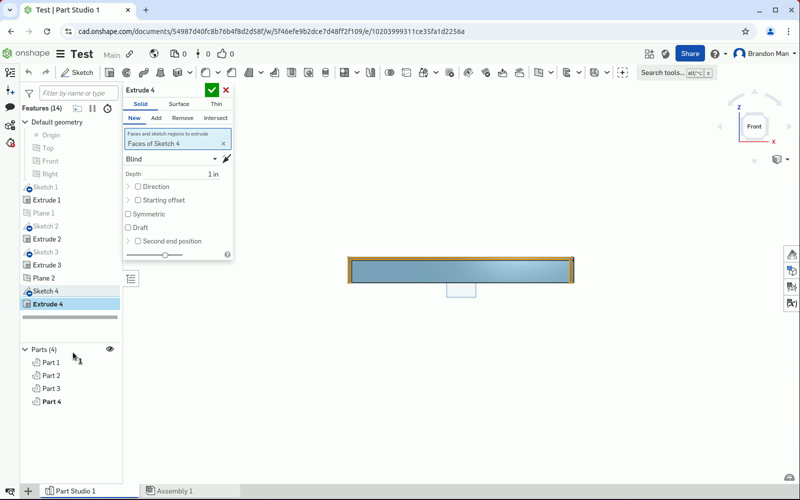
mouse_move(143, 106)
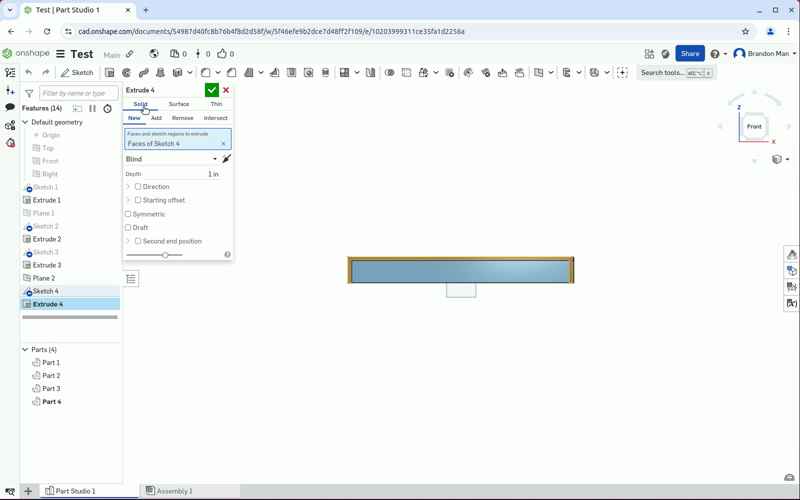
click(143, 106)
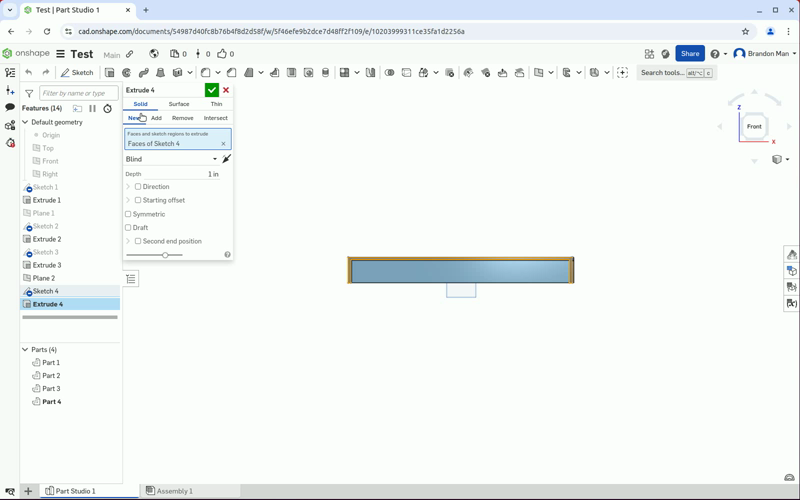
mouse_move(137, 120)
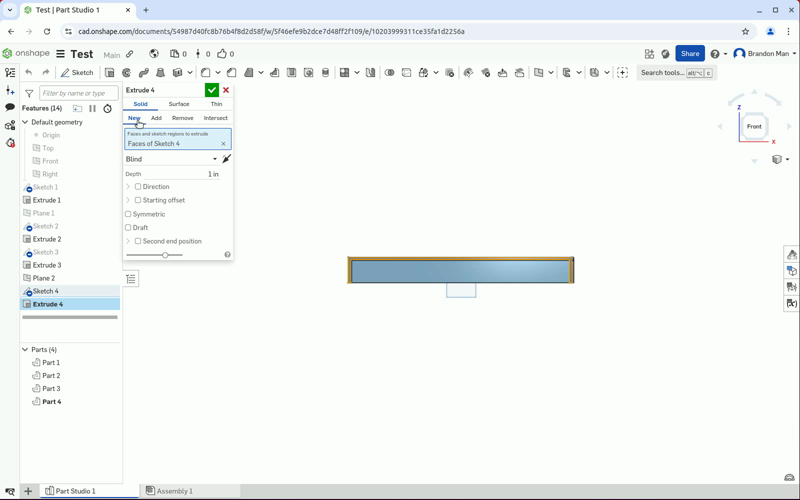
click(137, 120)
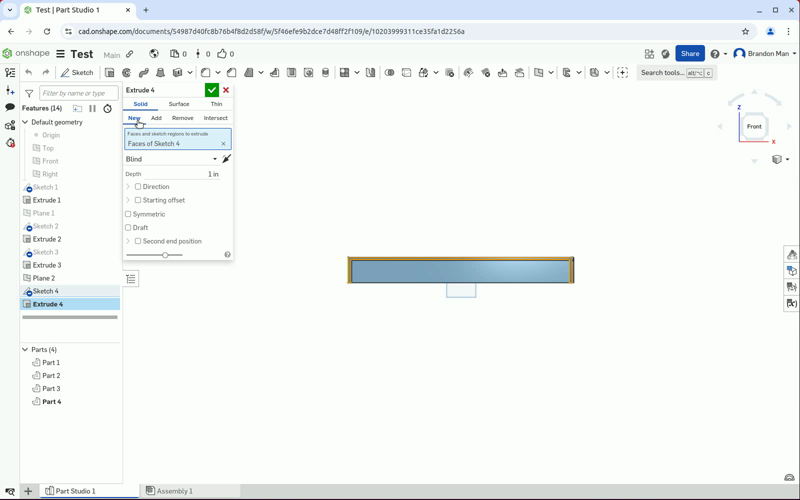
key(tab, 4)
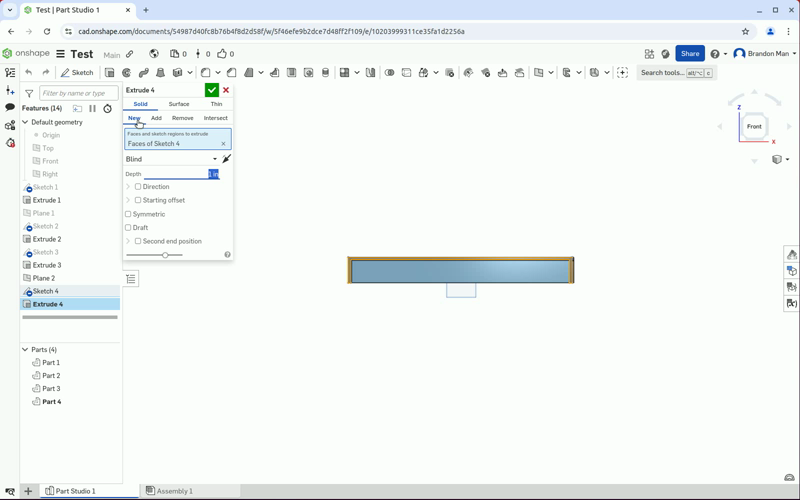
text(0.722)
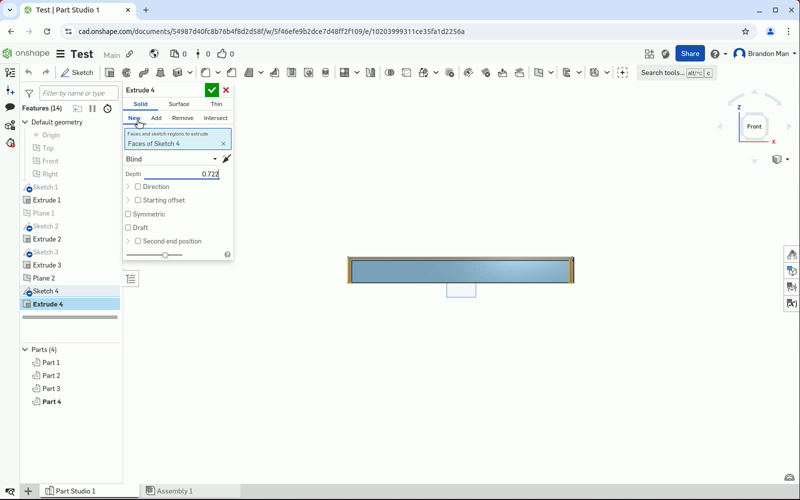
key(enter)
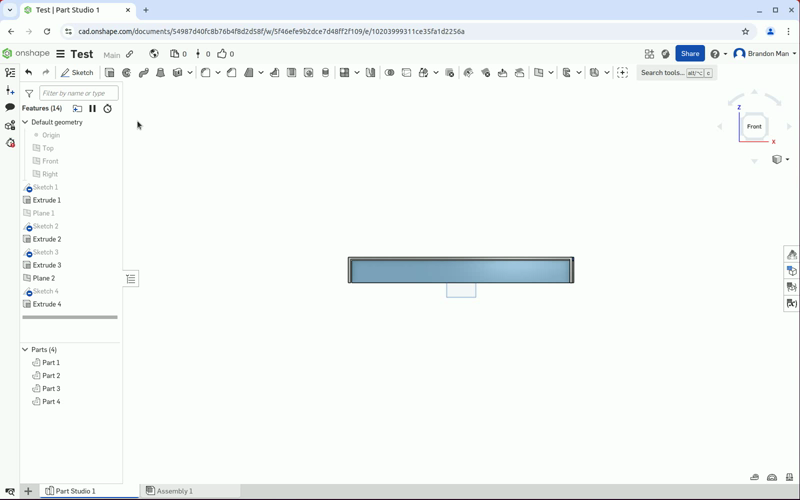
key(shift+h)
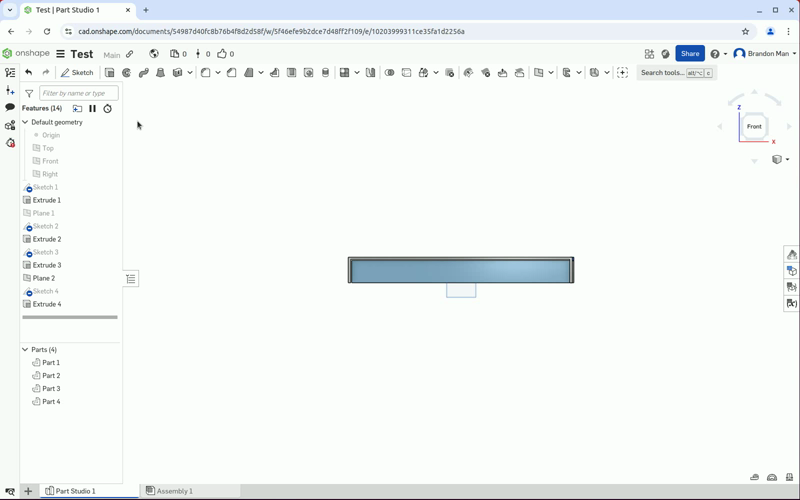
key(shift+h)
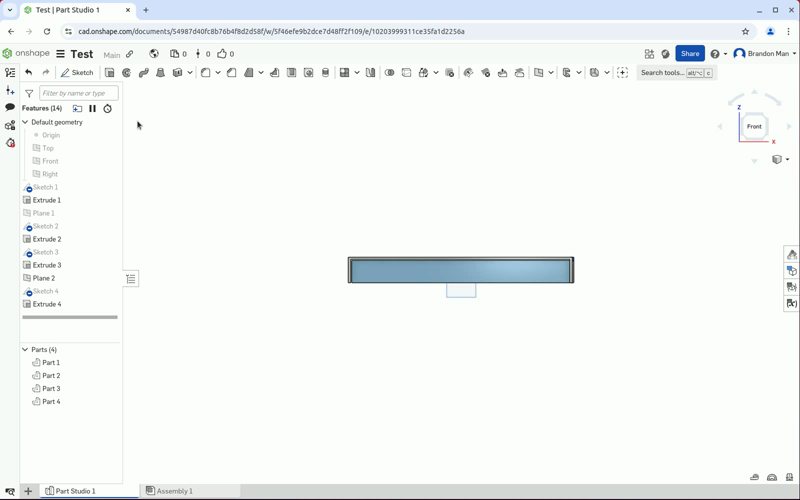
mouse_move(73, 189)
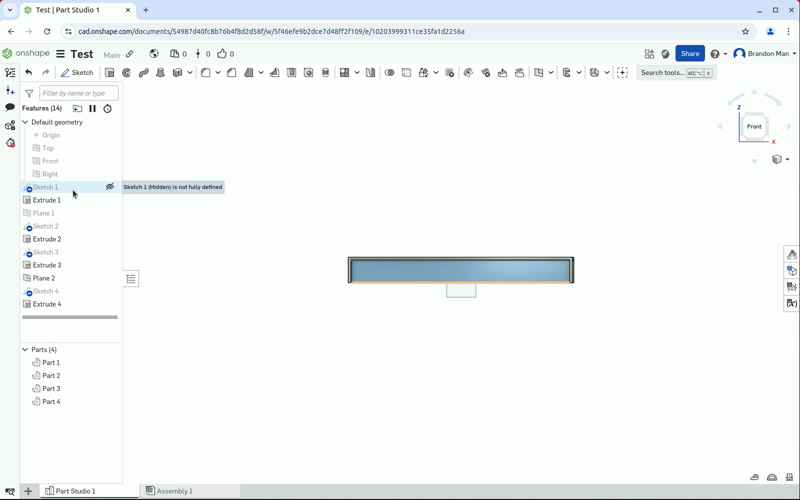
click(73, 189)
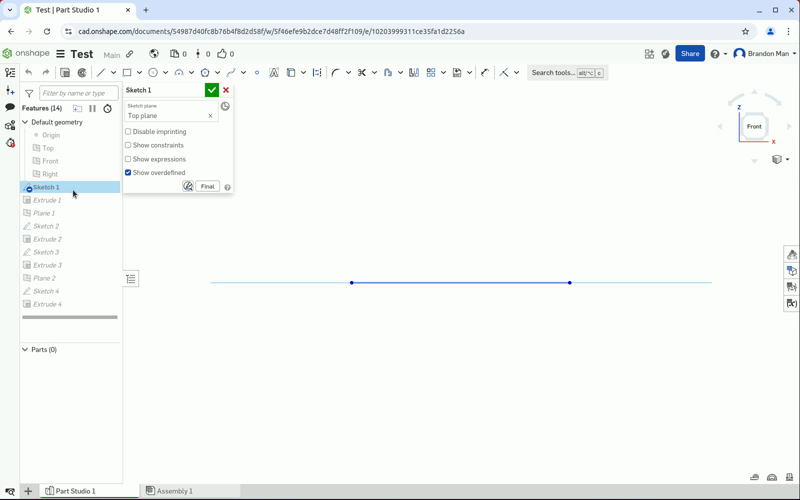
mouse_move(229, 92)
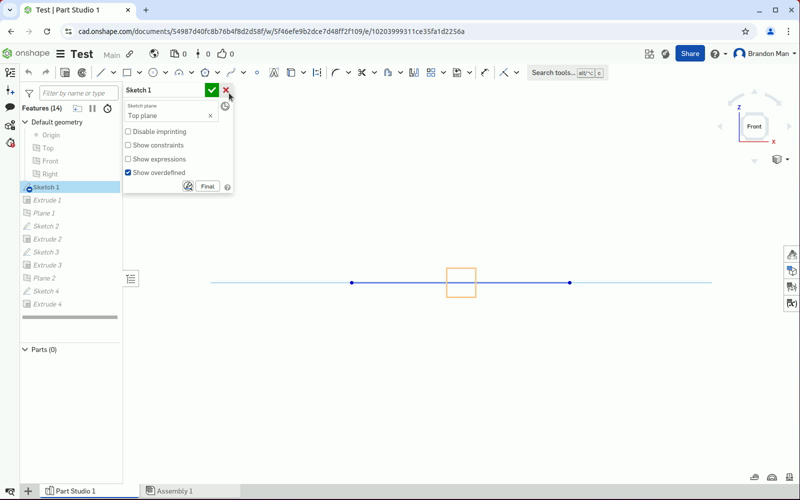
click(229, 92)
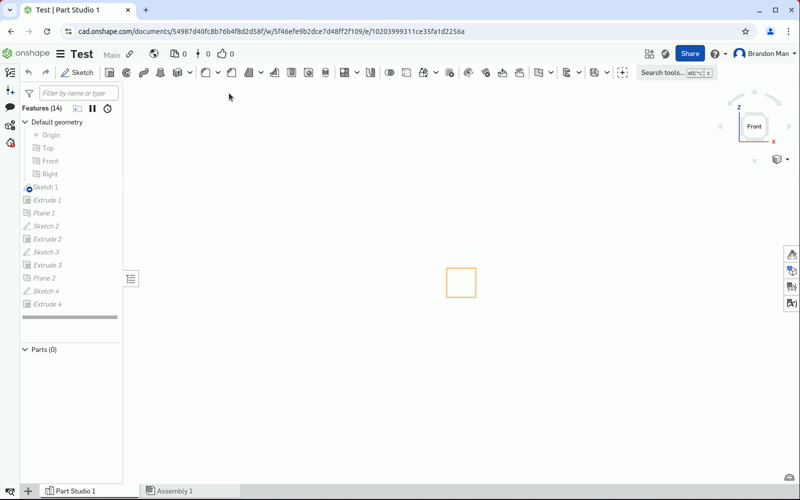
key(shift+s)
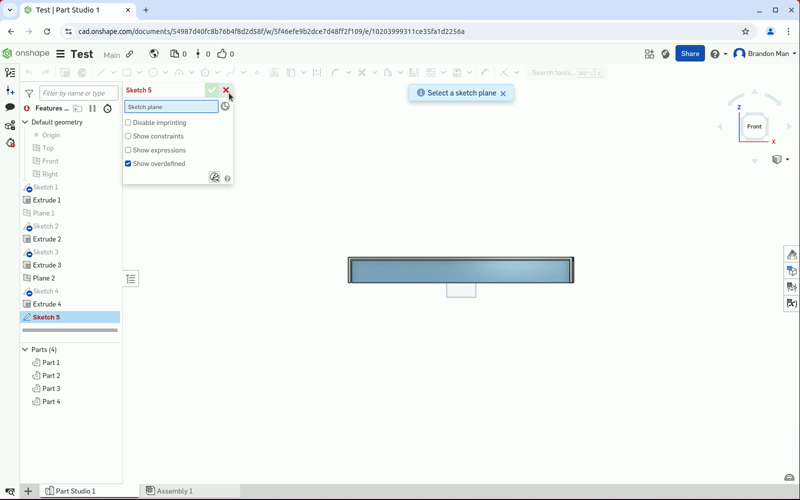
mouse_move(73, 280)
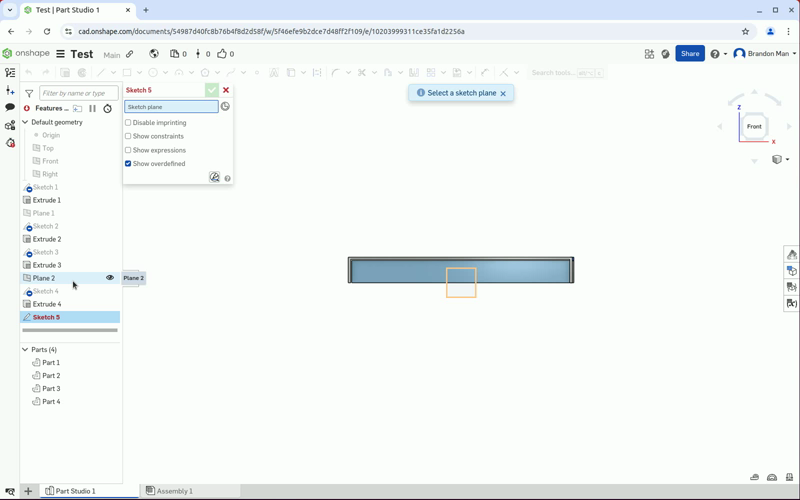
click(73, 280)
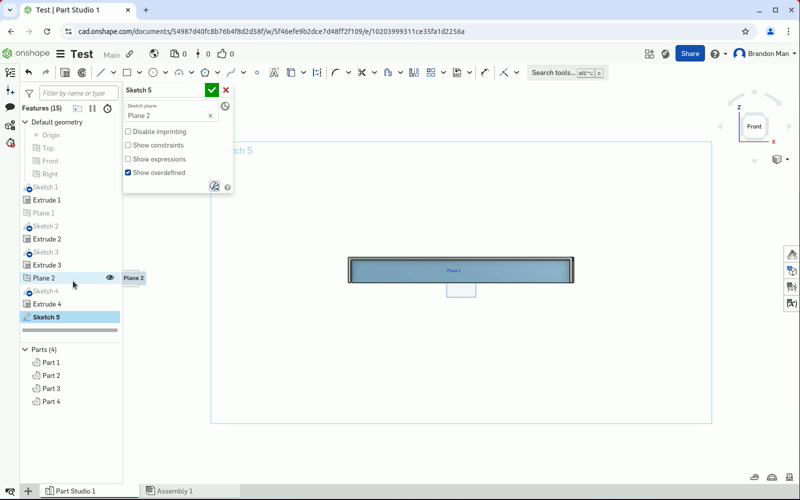
mouse_move(73, 352)
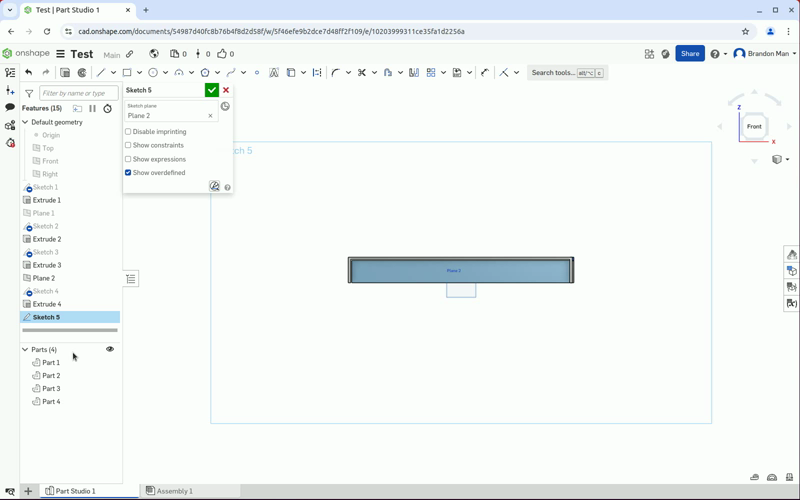
key(y)
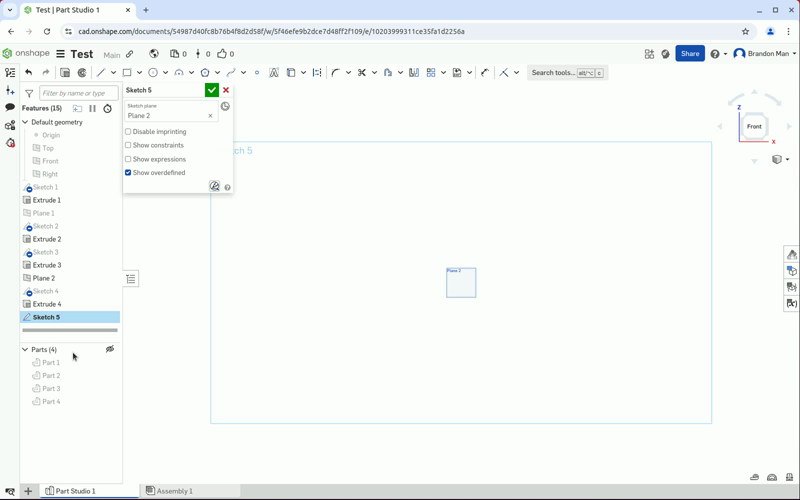
key(l)
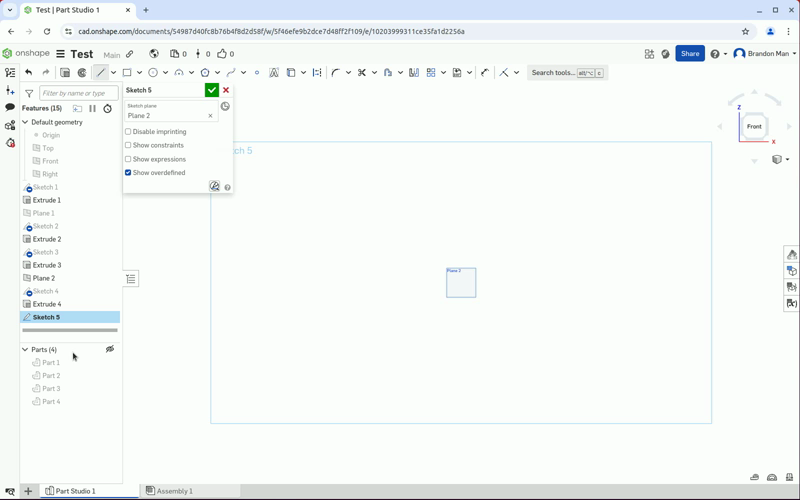
key_down(shift)
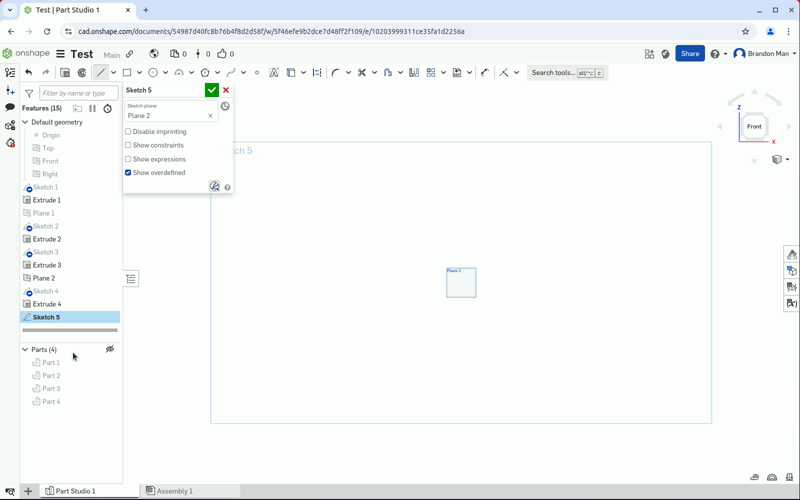
mouse_move(351, 282)
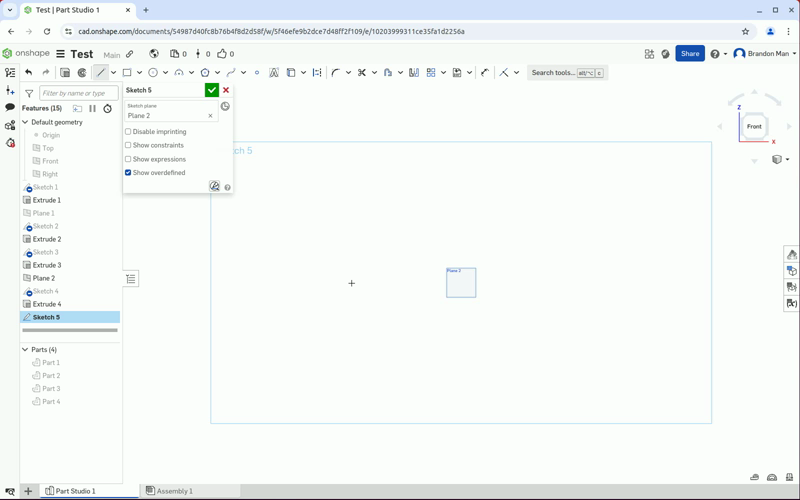
click(351, 282)
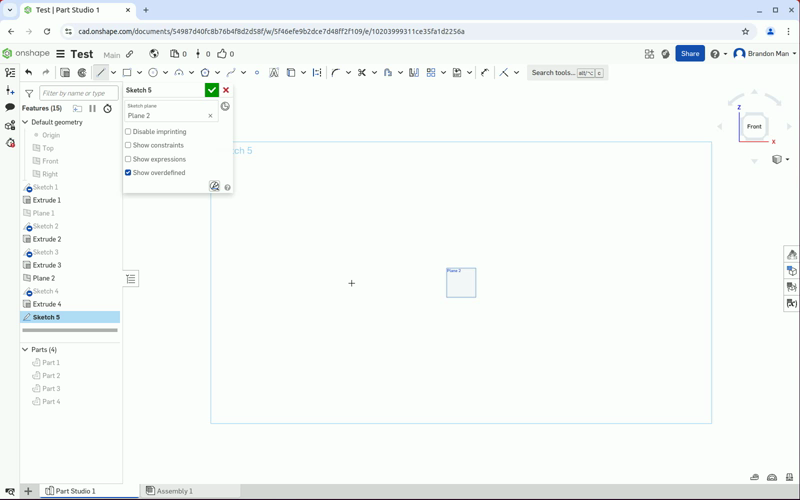
key_up(shift)
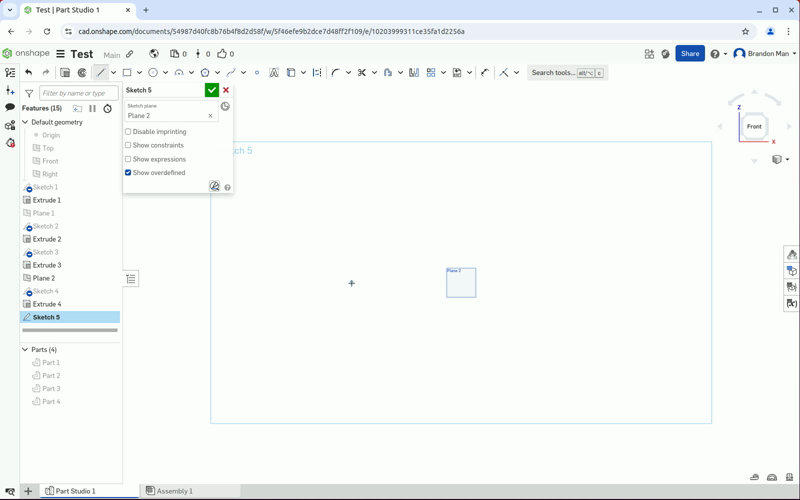
key_down(shift)
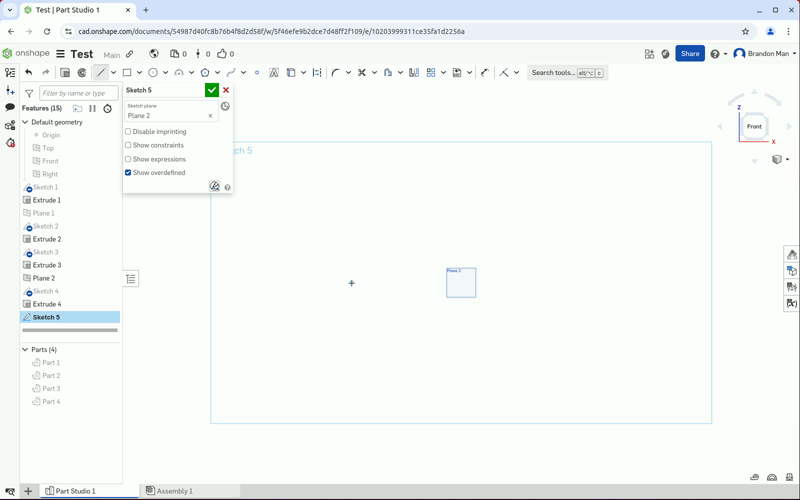
mouse_move(569, 282)
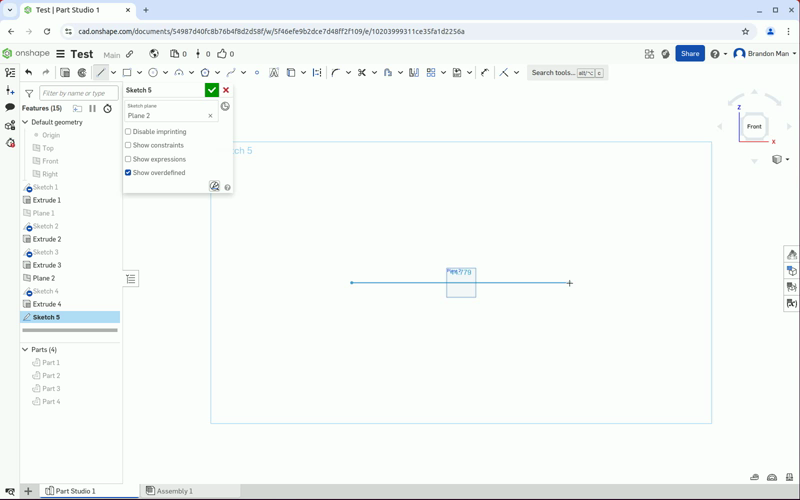
click(569, 282)
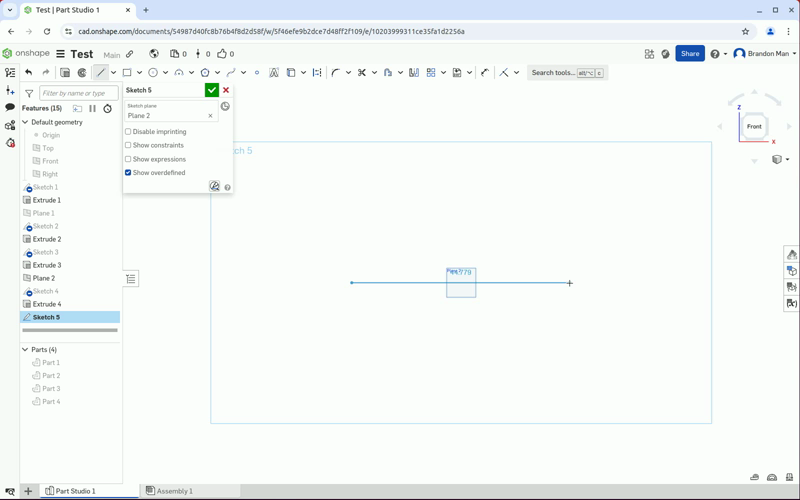
key_up(shift)
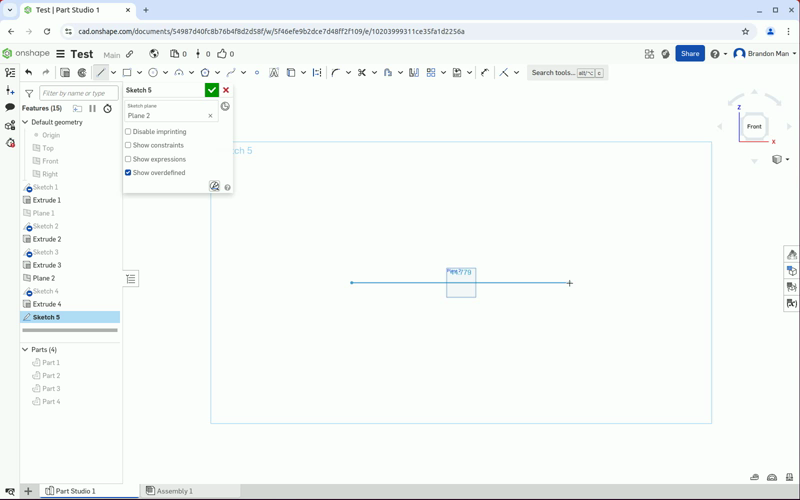
key_down(shift)
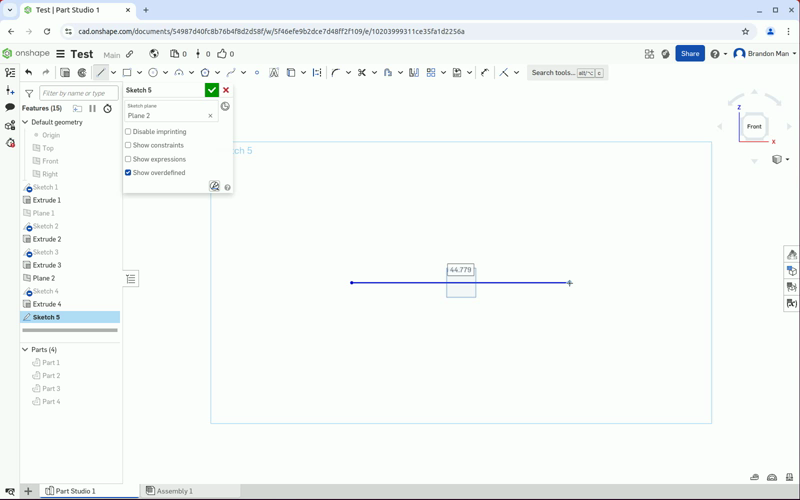
mouse_move(589, 282)
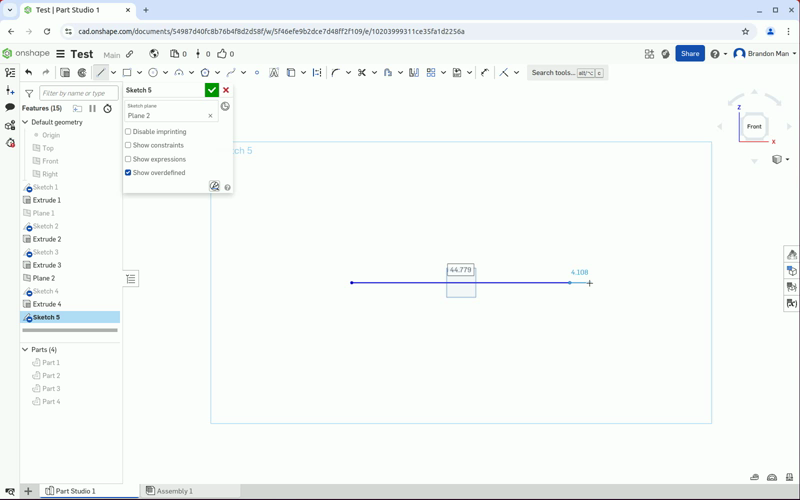
mouse_move(569, 260)
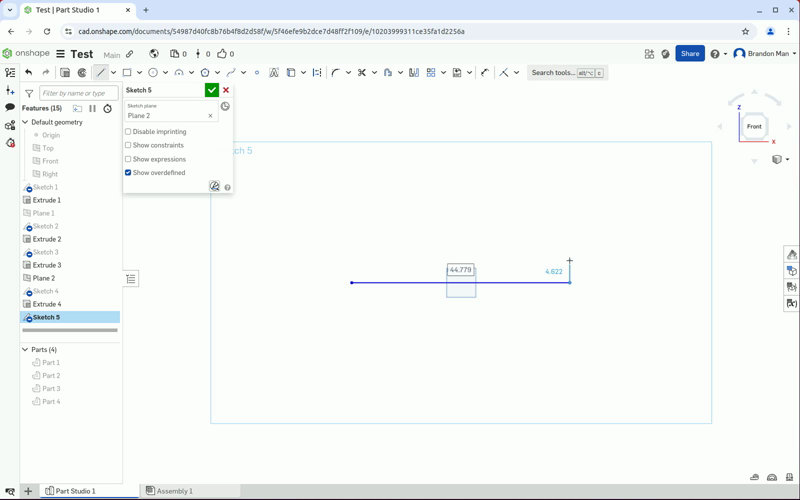
click(569, 260)
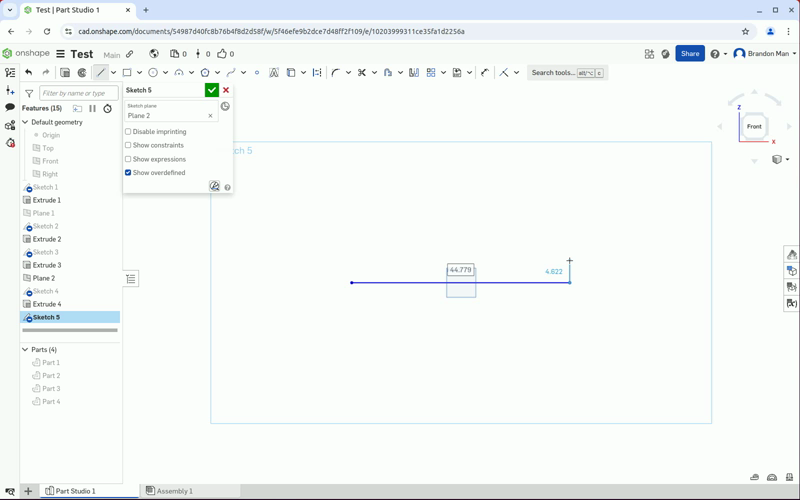
key_up(shift)
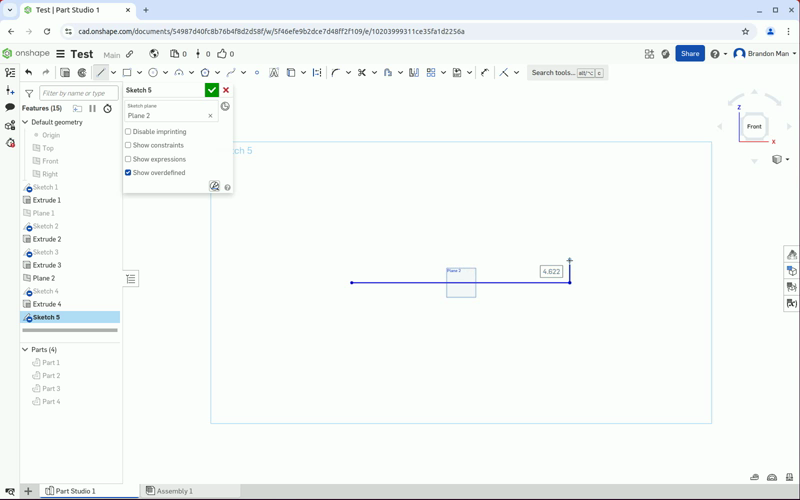
key_down(shift)
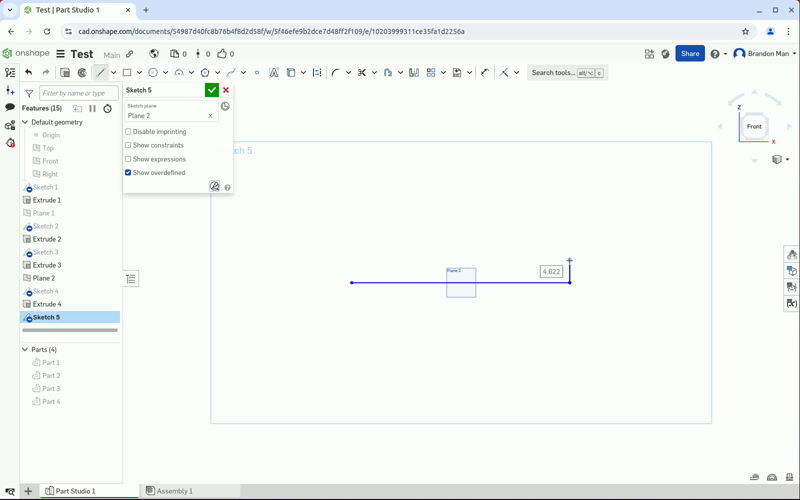
mouse_move(351, 260)
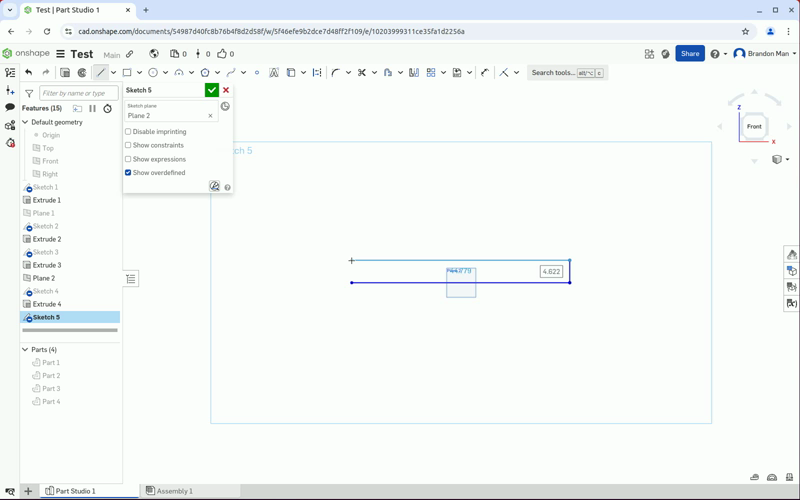
click(351, 260)
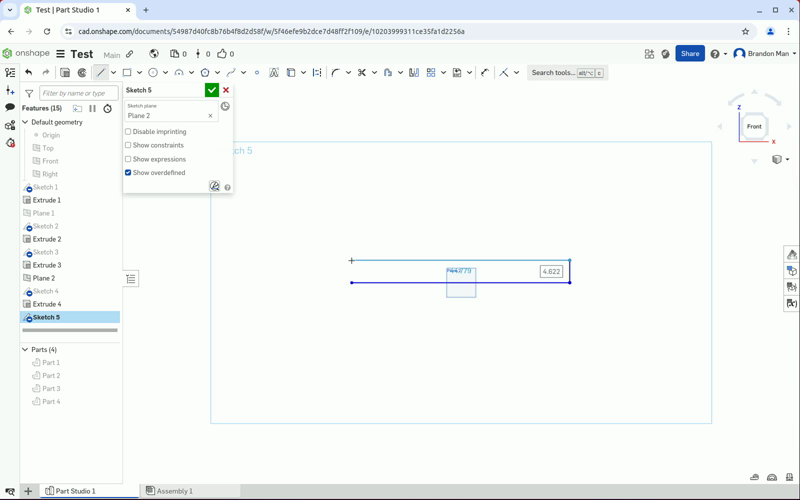
key_up(shift)
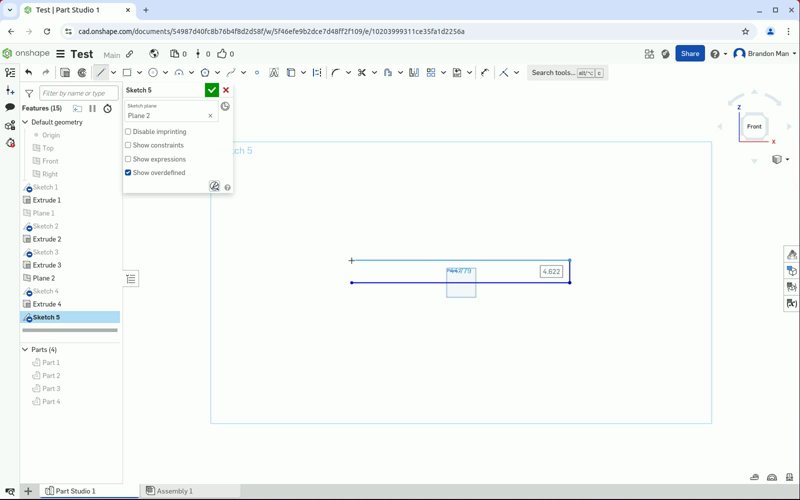
mouse_move(381, 260)
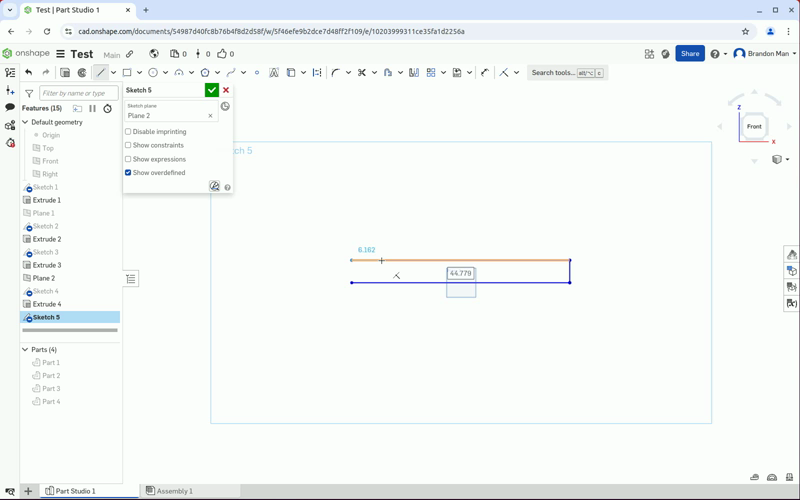
key_down(shift)
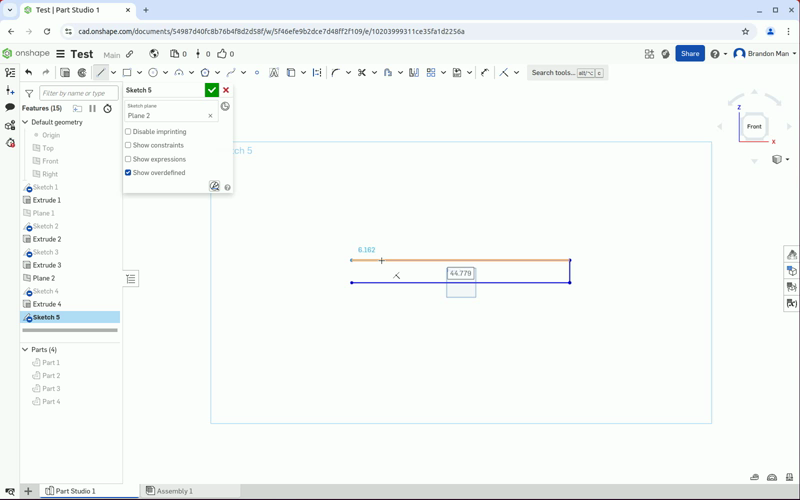
mouse_move(351, 282)
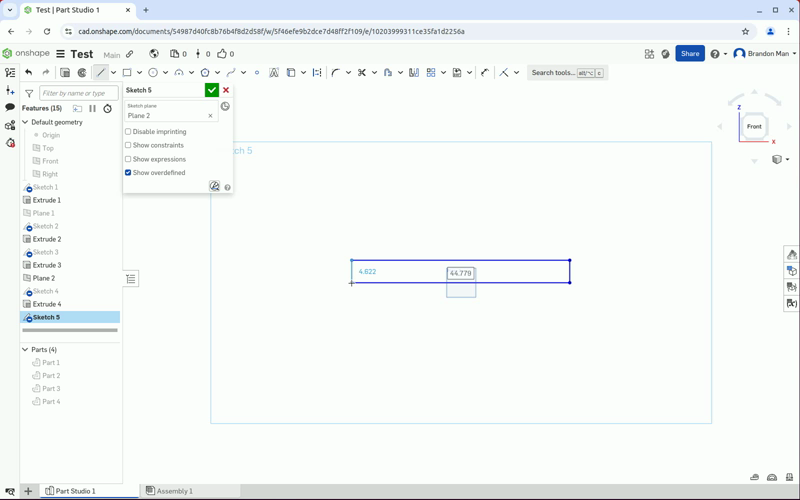
key_up(shift)
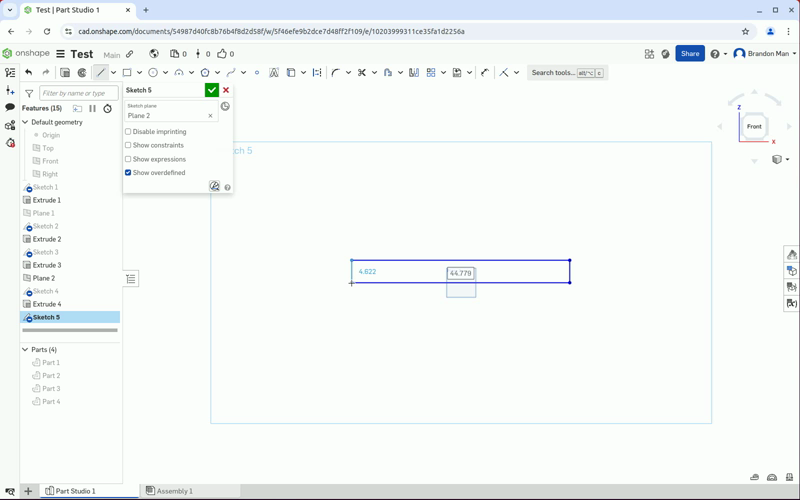
click(351, 282)
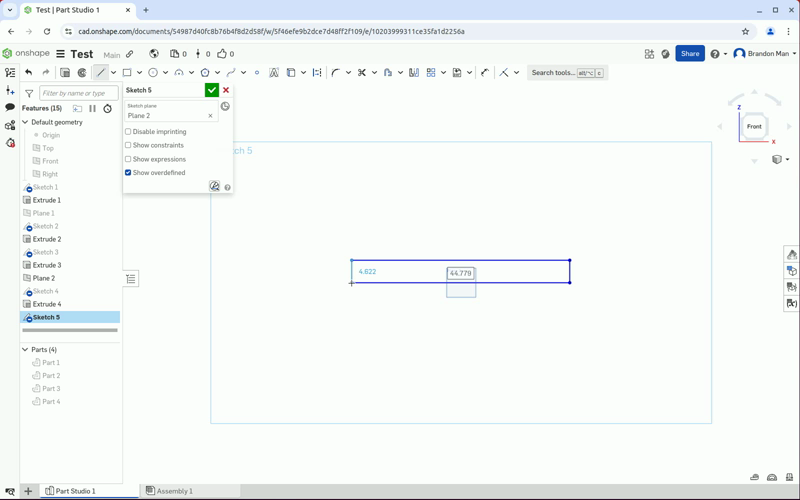
key(esc)
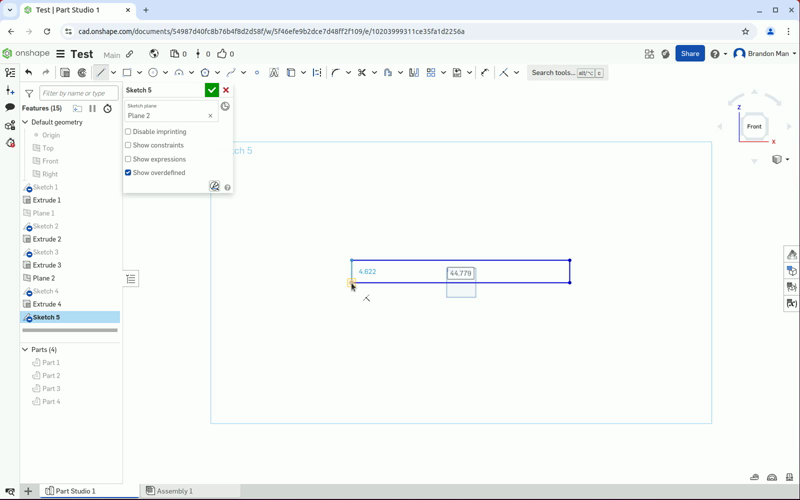
mouse_move(543, 266)
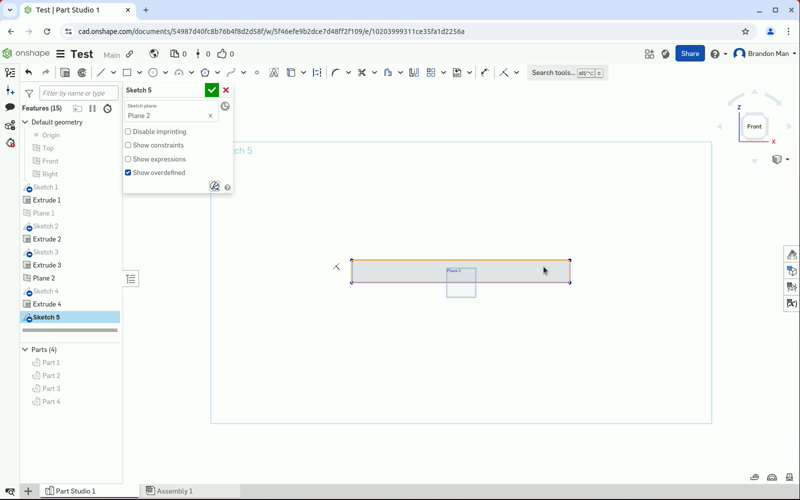
click(543, 266)
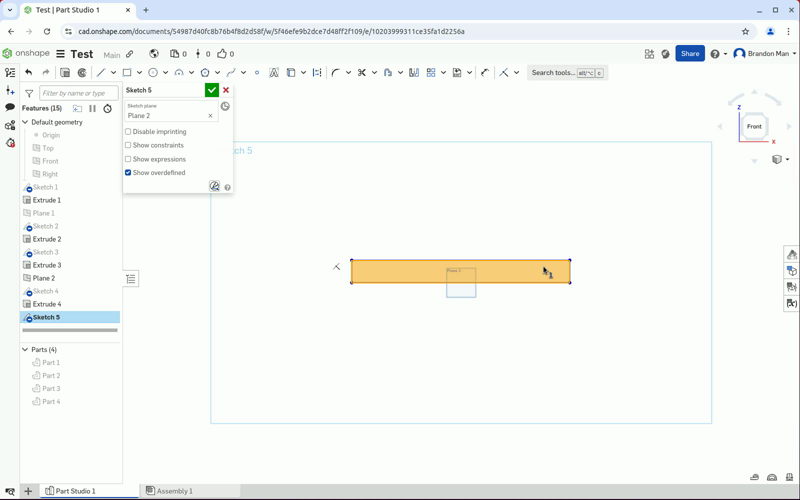
mouse_move(73, 352)
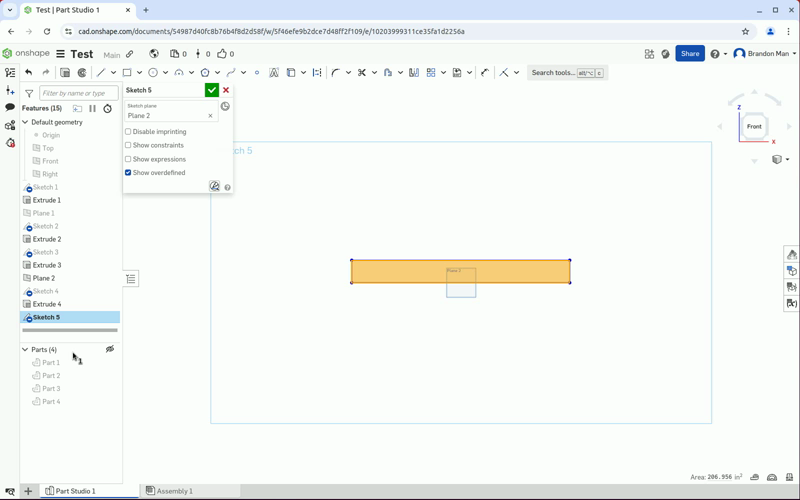
key(shift+y)
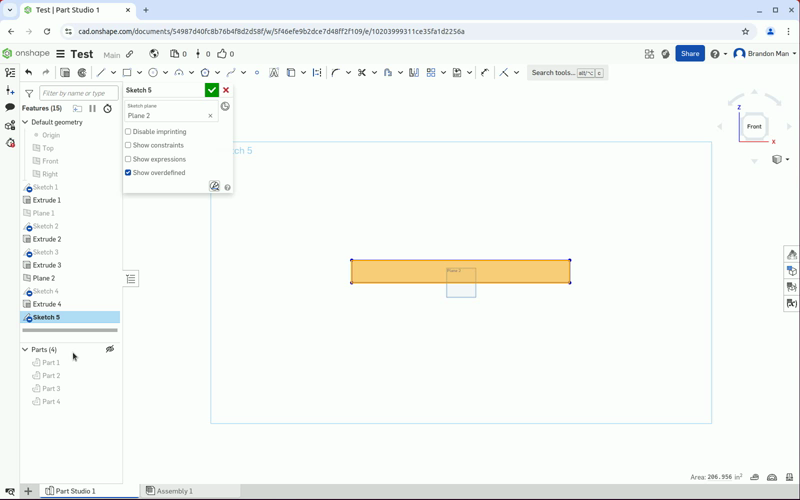
key(shift+e)
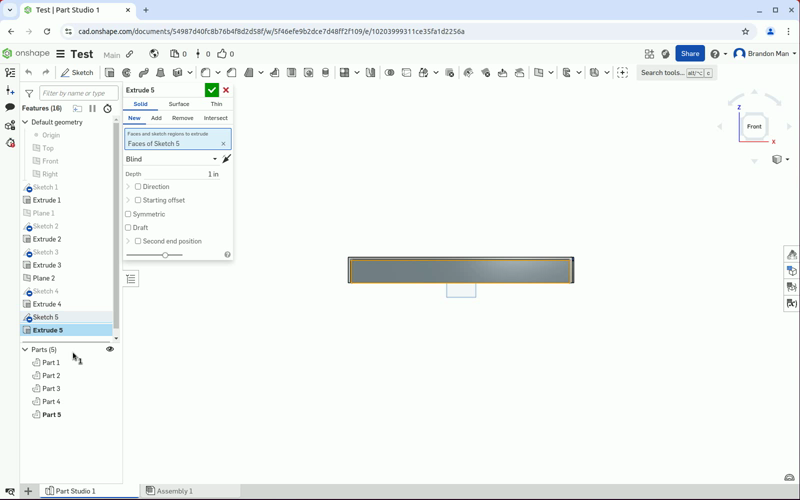
mouse_move(143, 106)
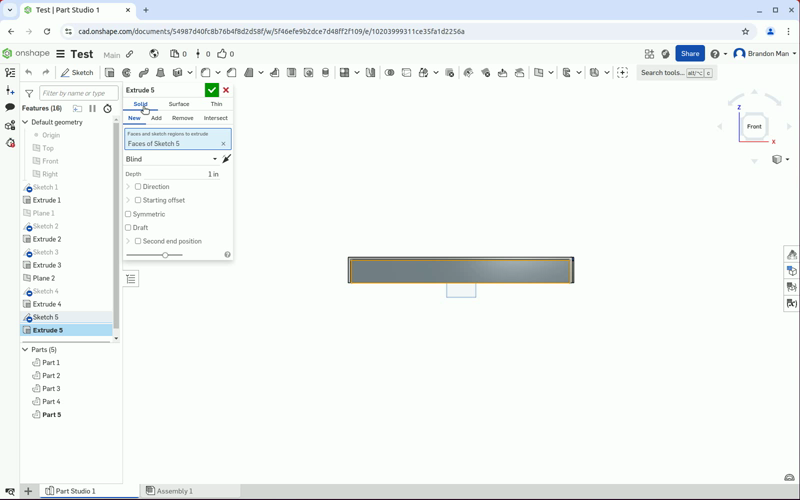
click(143, 106)
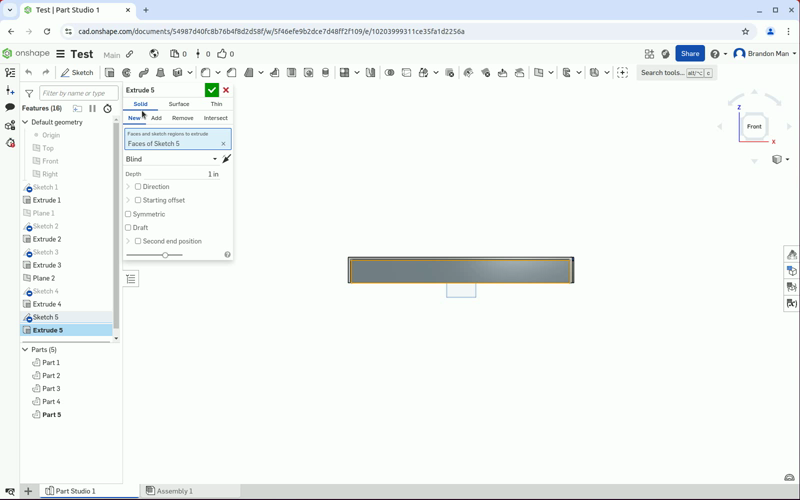
mouse_move(137, 120)
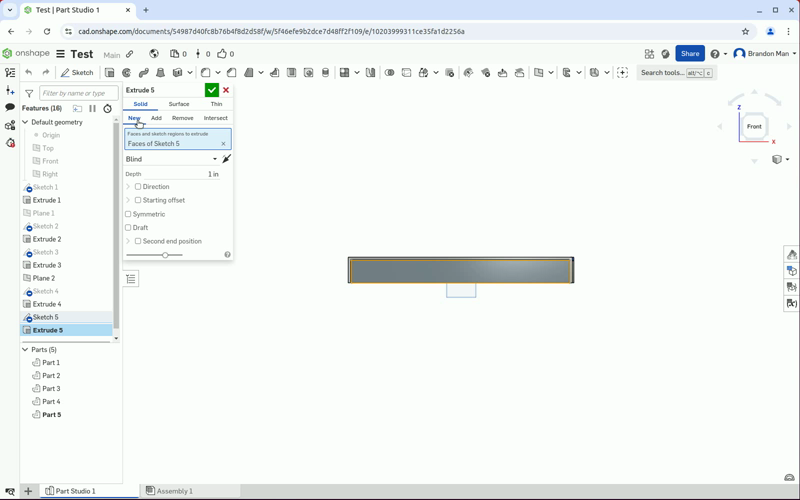
click(137, 120)
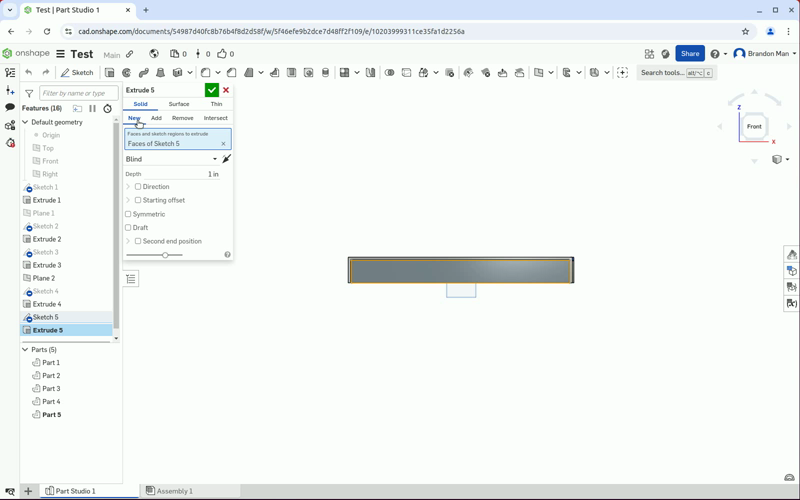
key(tab, 4)
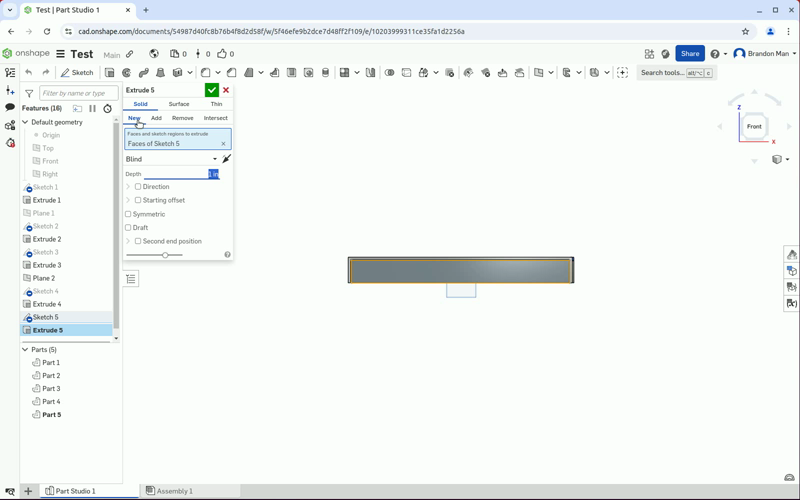
text(0.722)
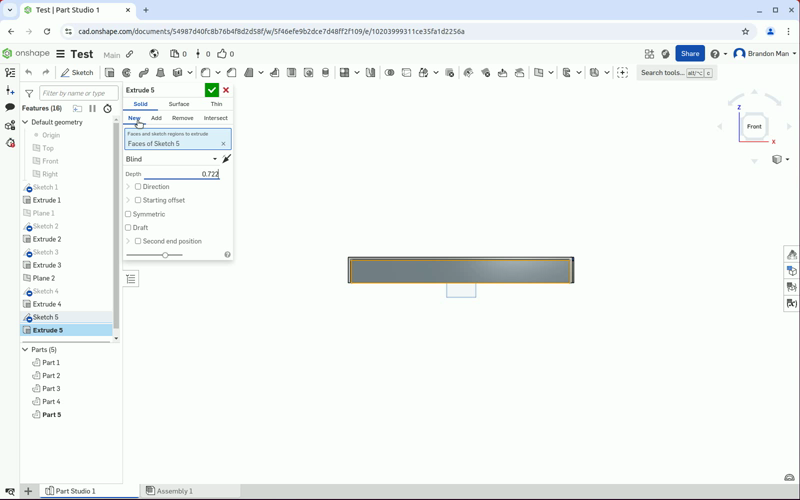
key(enter)
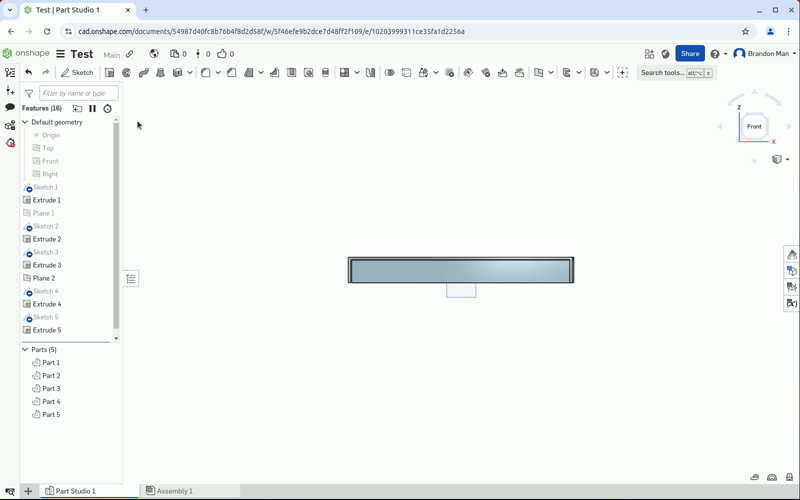
key(shift+h)
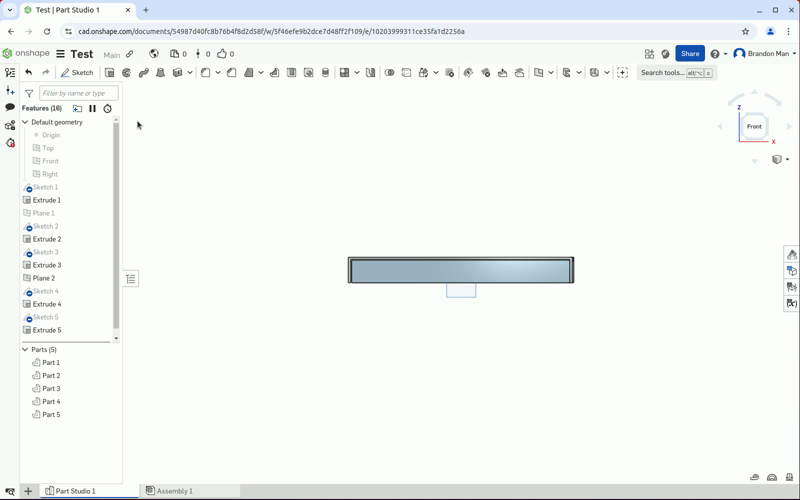
key(shift+h)
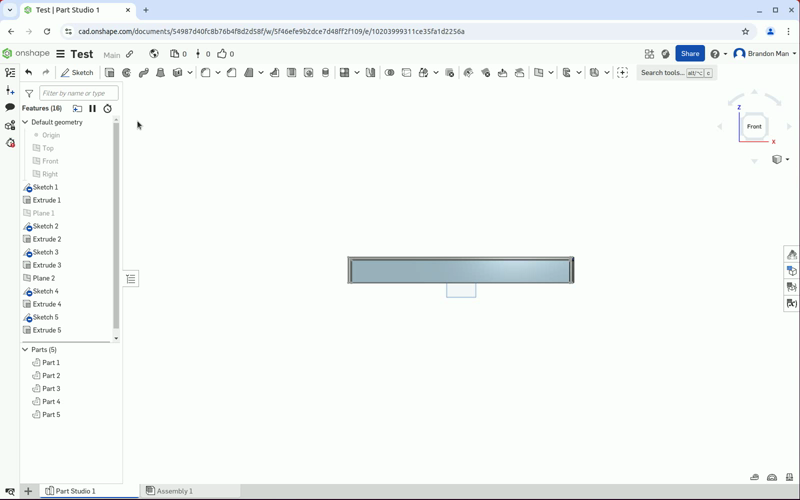
key(shift+7)
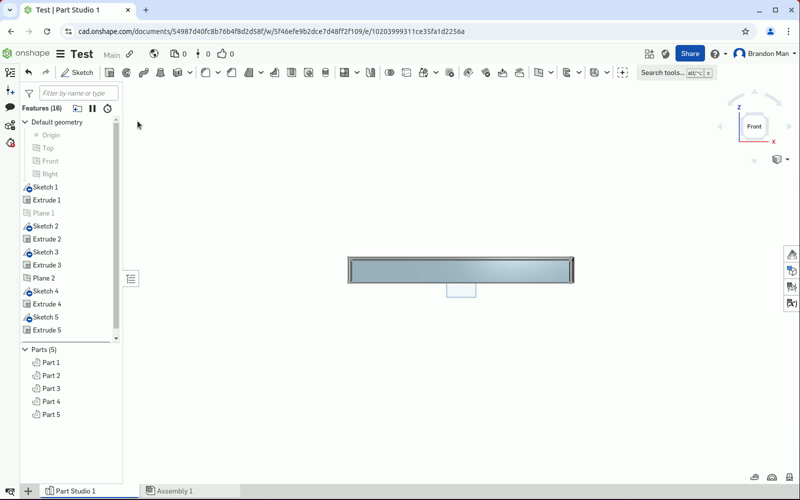
key(left, 2)
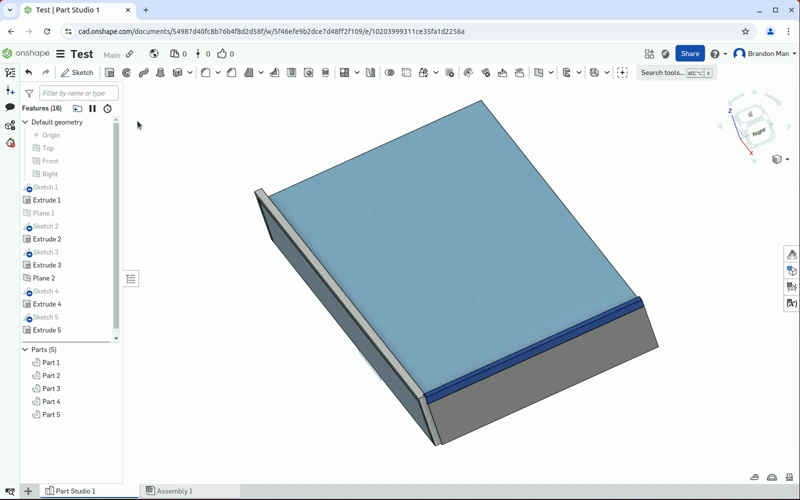
key(down, 2)
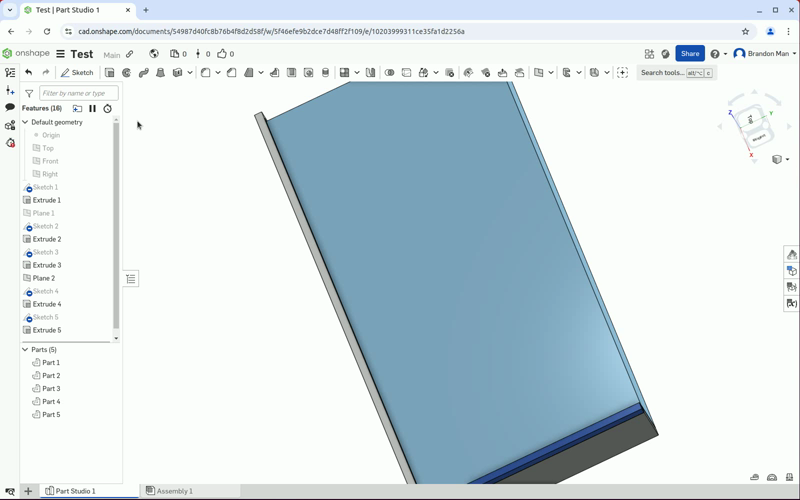
key(up, 2)
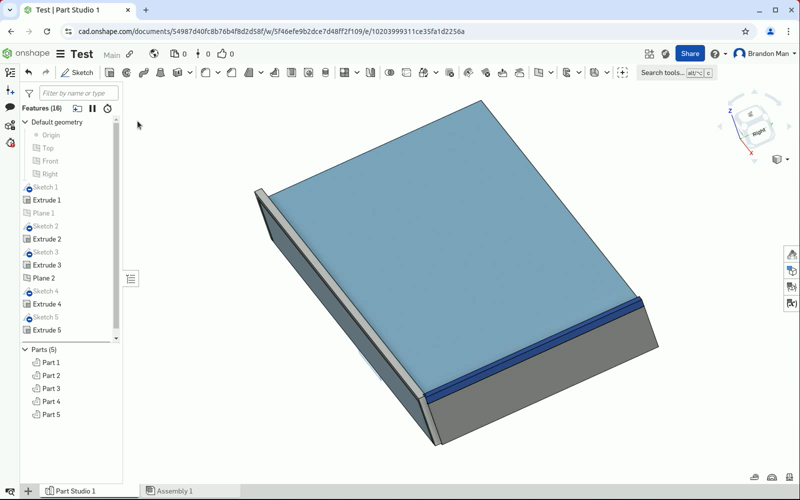
key(right, 2)
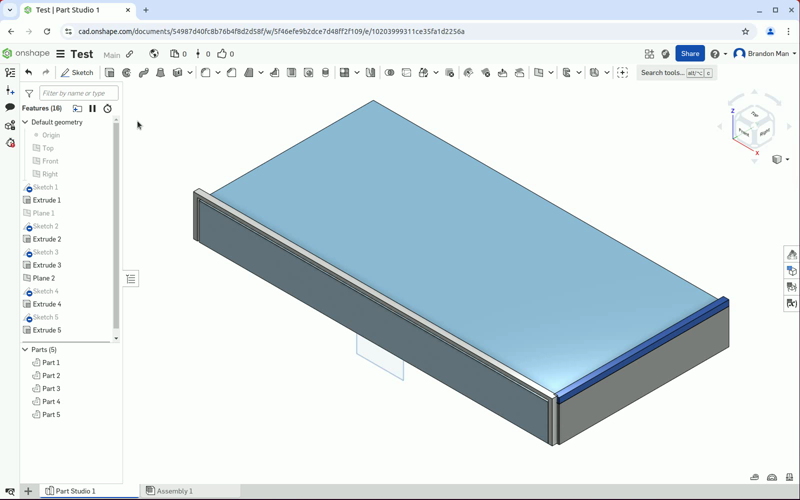
mouse_move(69, 189)
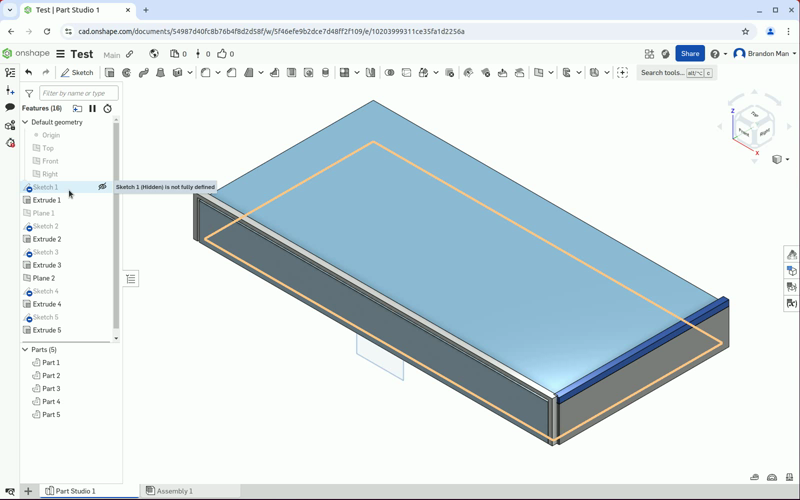
click(69, 189)